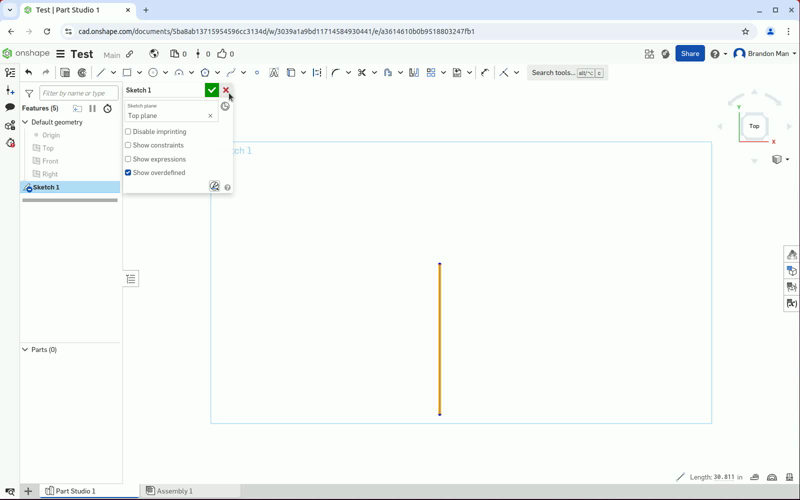
key(shift+h)
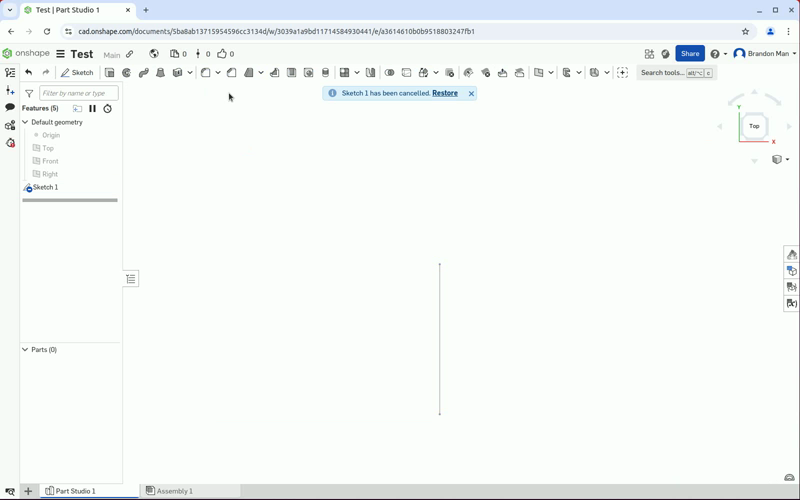
key(shift+s)
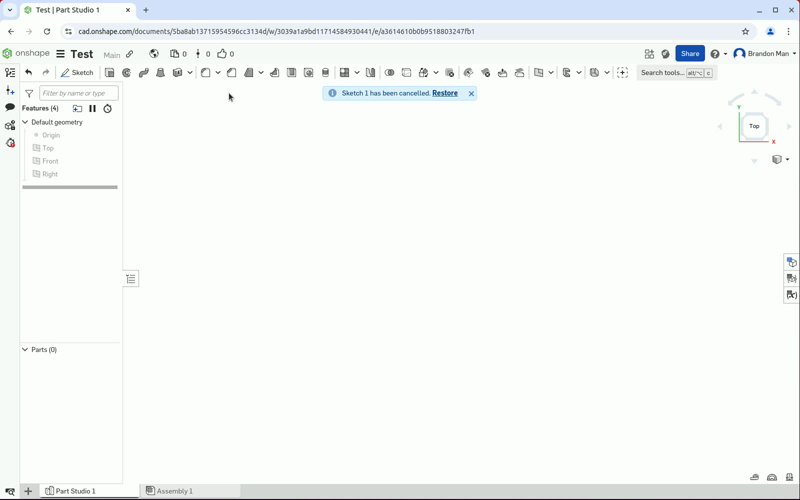
mouse_move(73, 150)
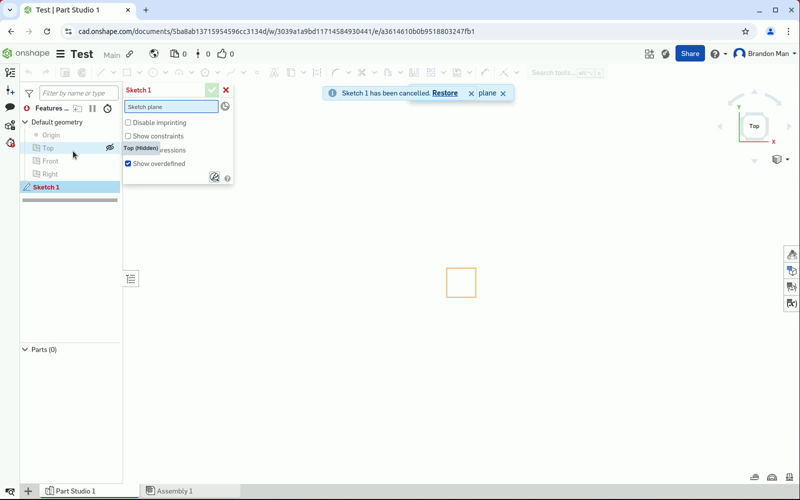
click(73, 150)
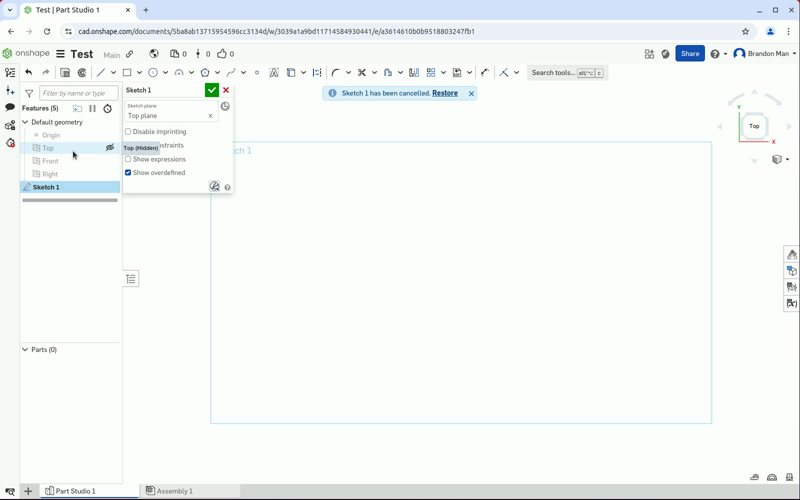
mouse_move(73, 352)
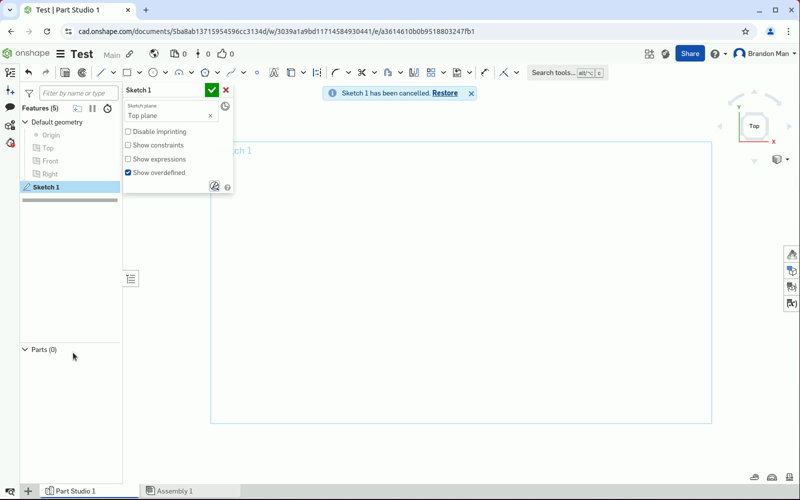
key(y)
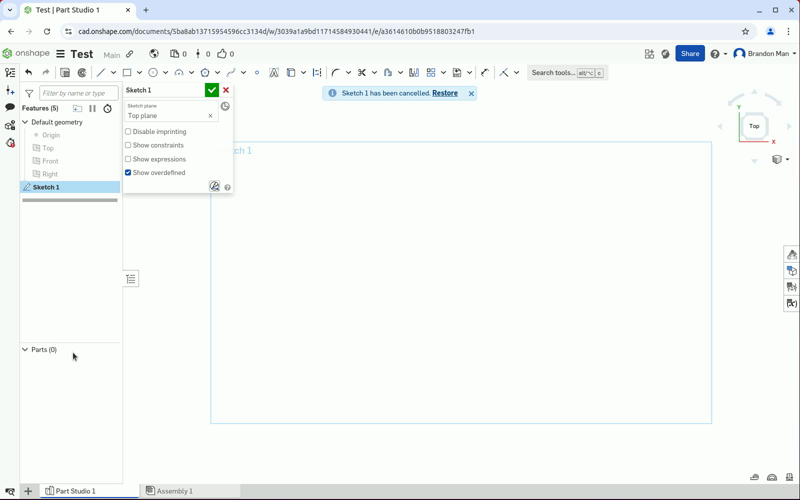
key(c)
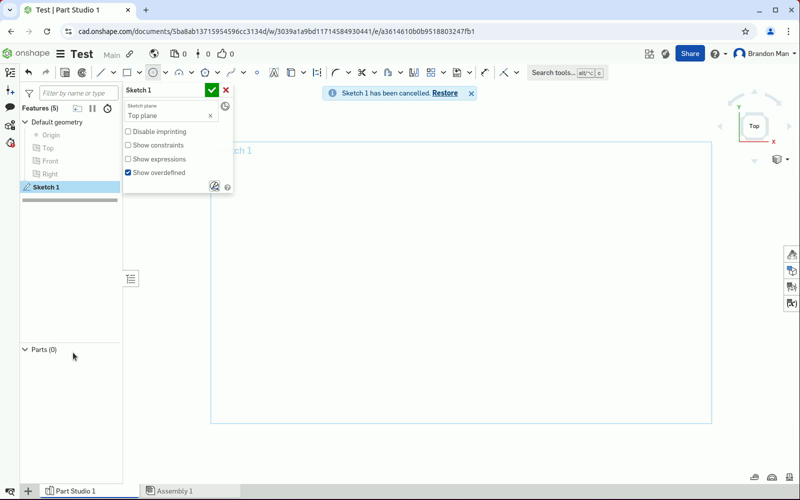
key_down(shift)
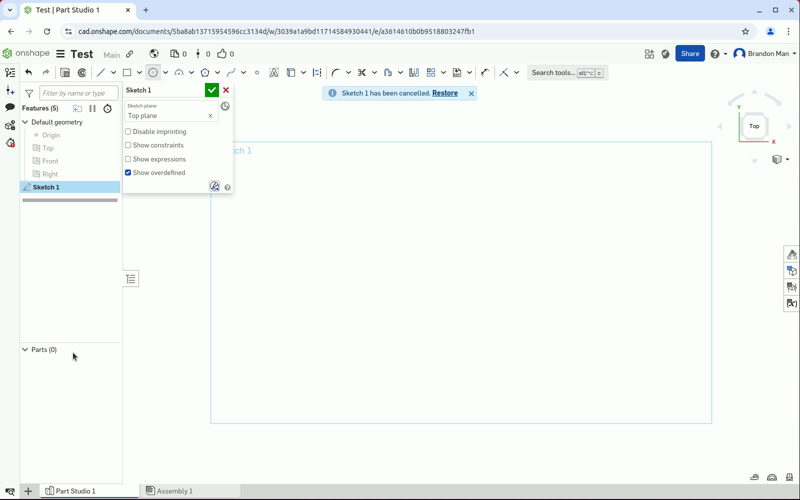
mouse_move(461, 178)
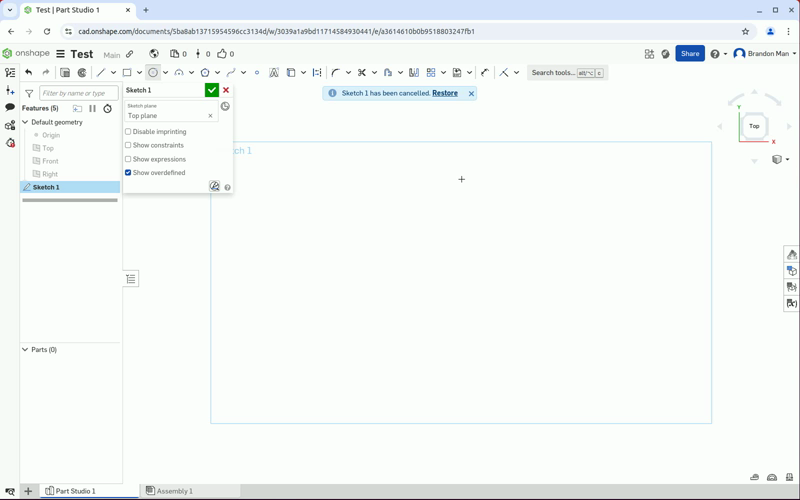
click(461, 178)
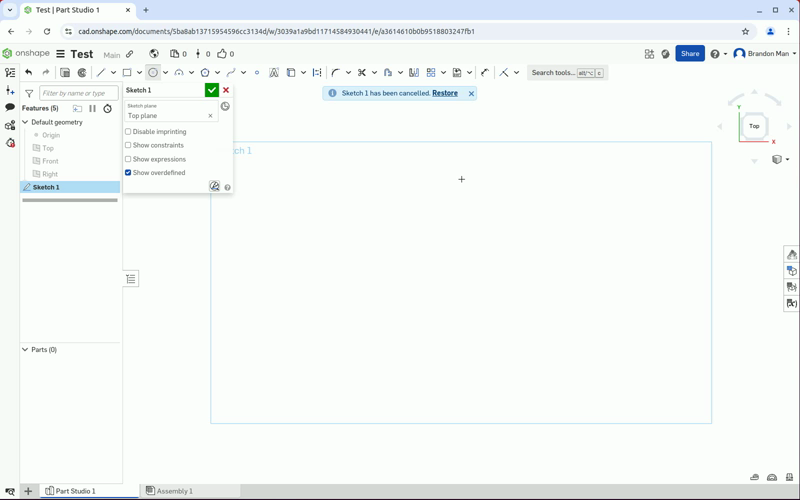
key_up(shift)
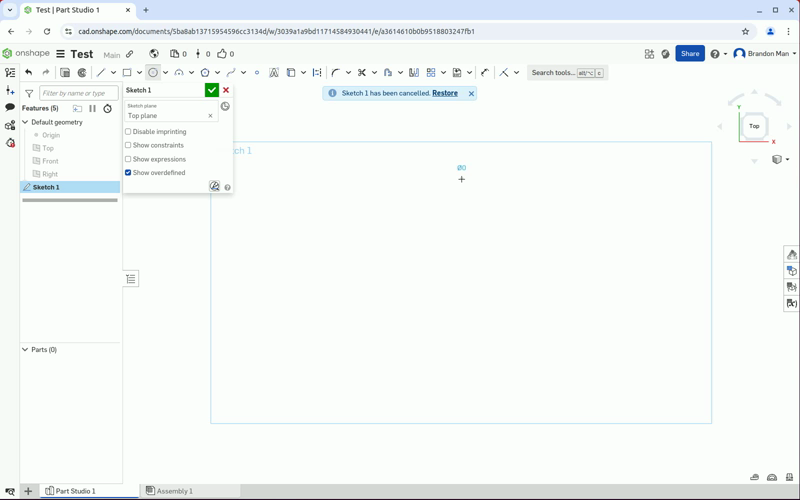
mouse_move(471, 178)
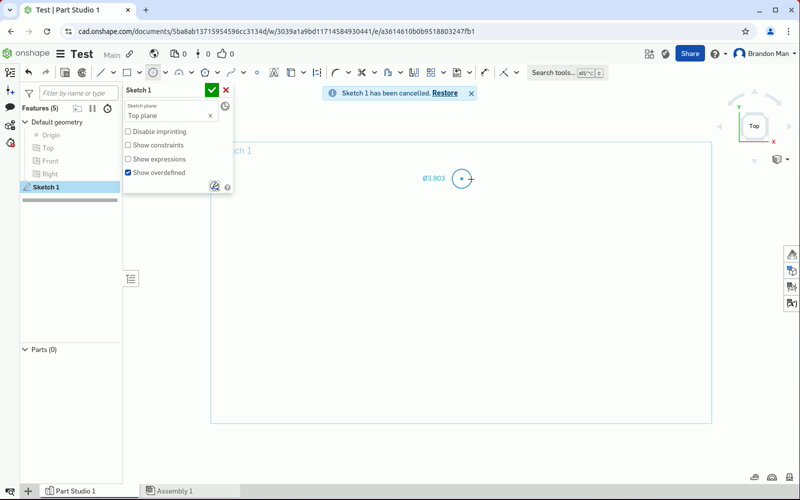
click(471, 178)
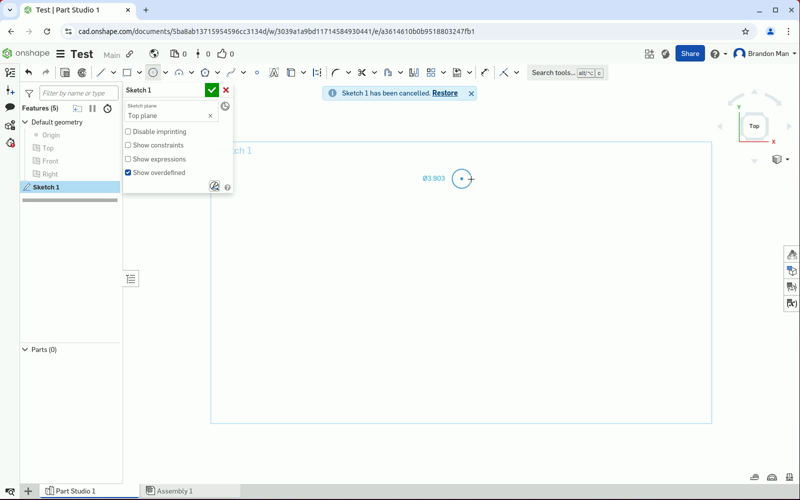
key(esc)
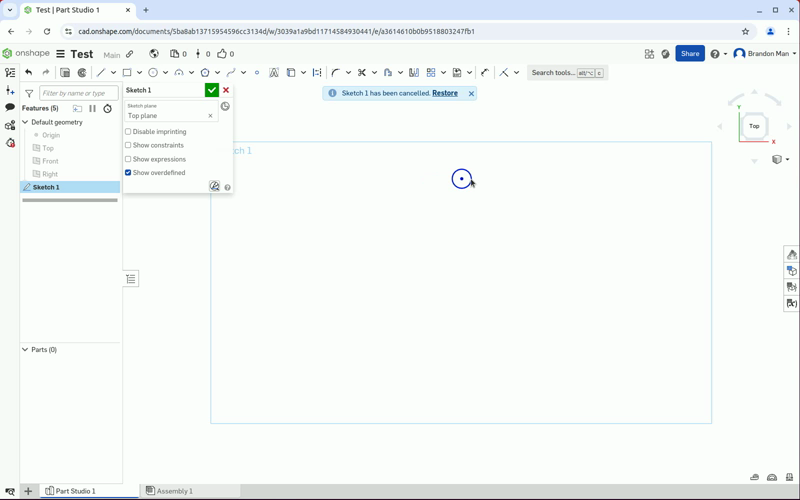
key(c)
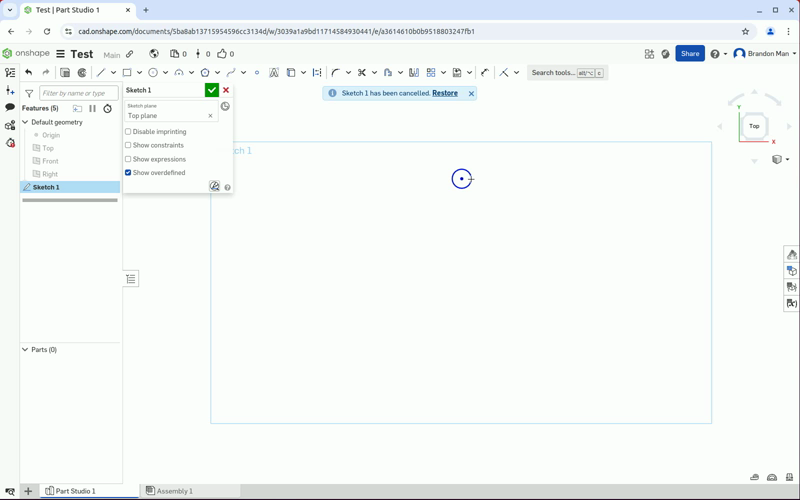
key_down(shift)
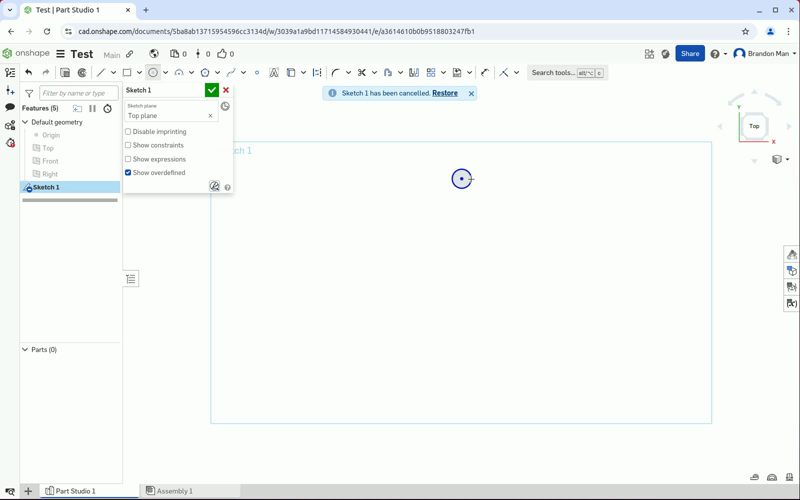
mouse_move(461, 178)
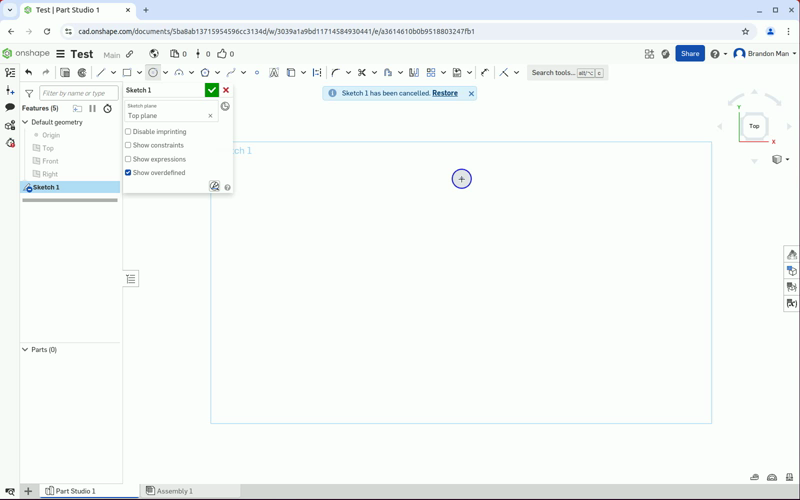
click(461, 178)
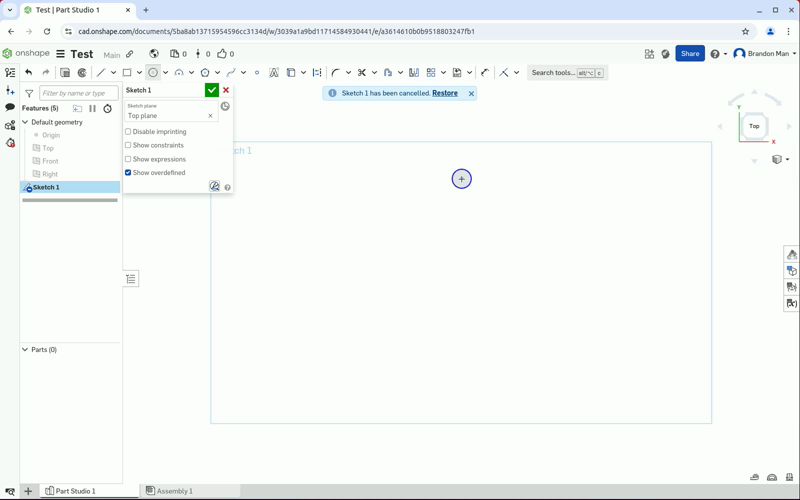
key_up(shift)
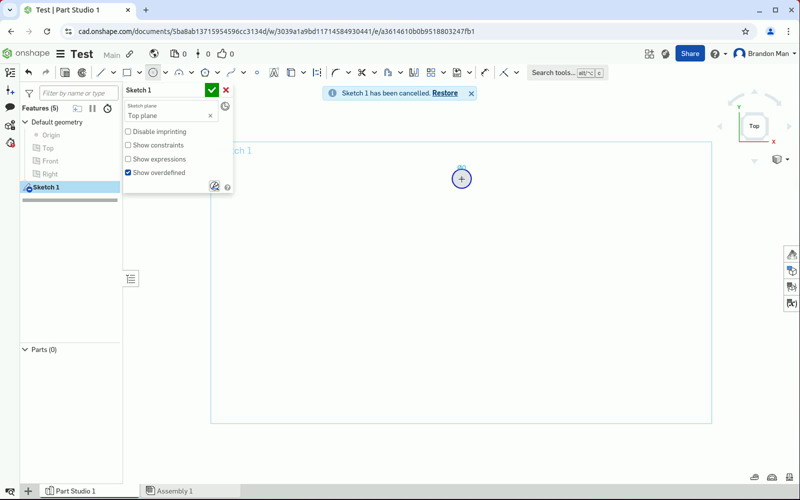
mouse_move(464, 178)
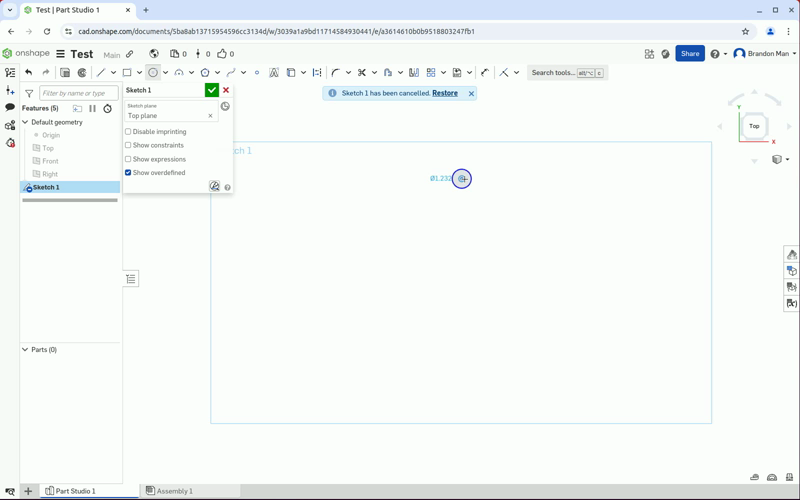
scroll(6)
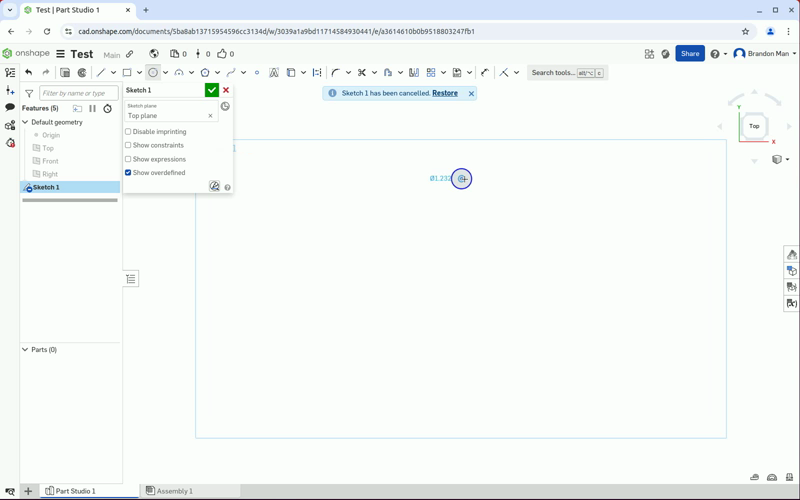
scroll(6)
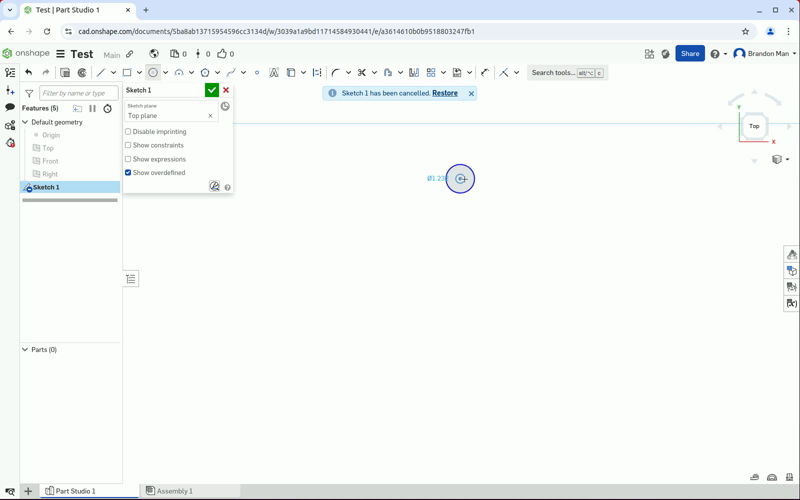
scroll(6)
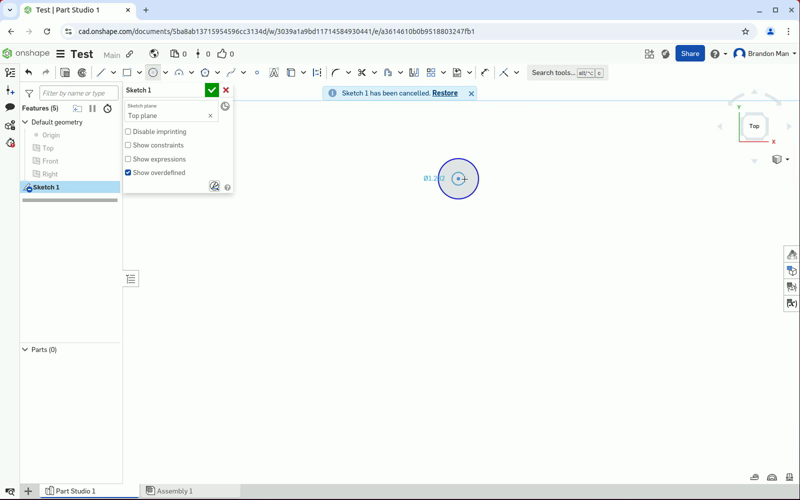
scroll(6)
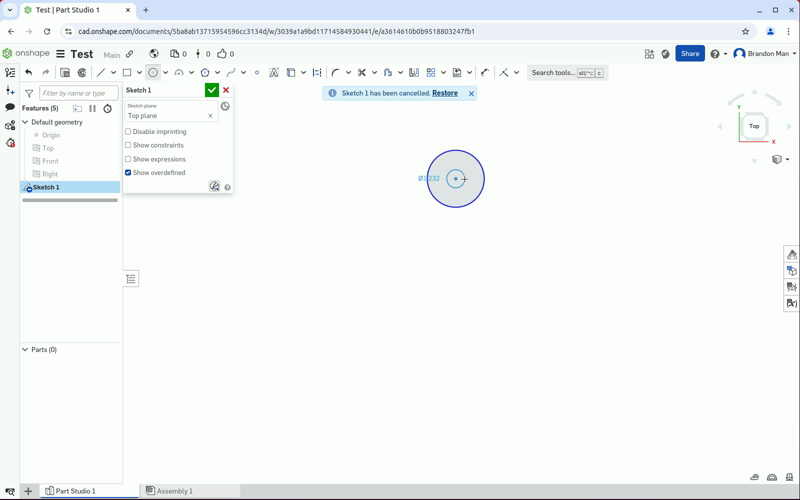
scroll(6)
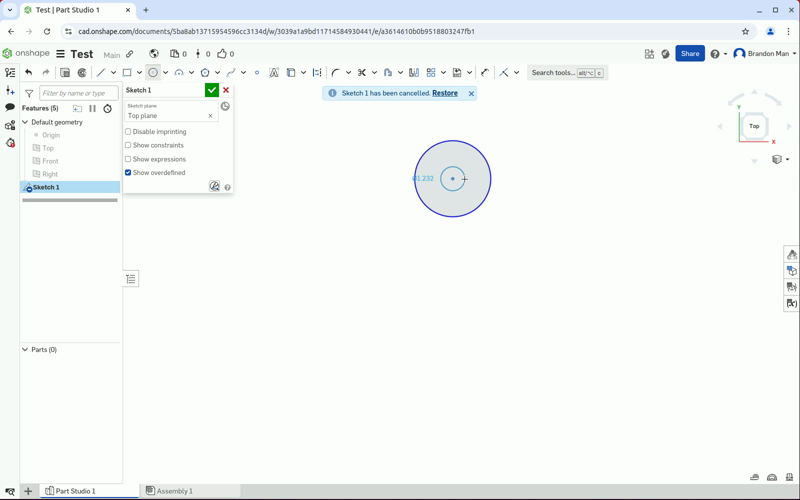
scroll(6)
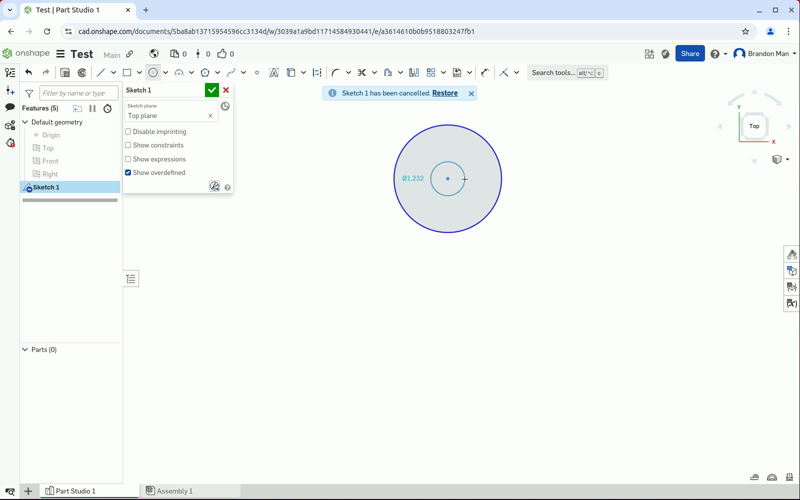
scroll(6)
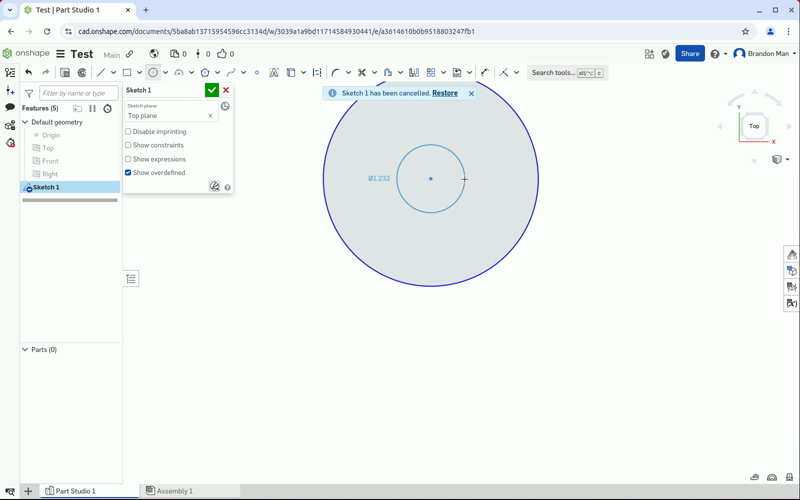
click(464, 178)
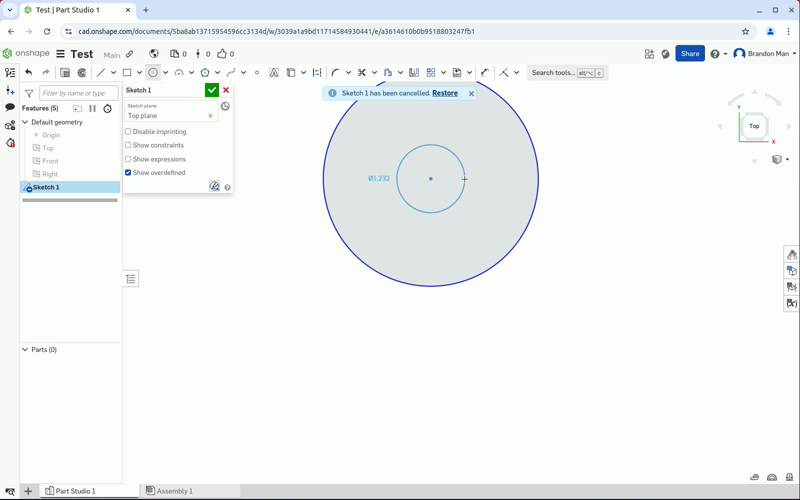
scroll(-6)
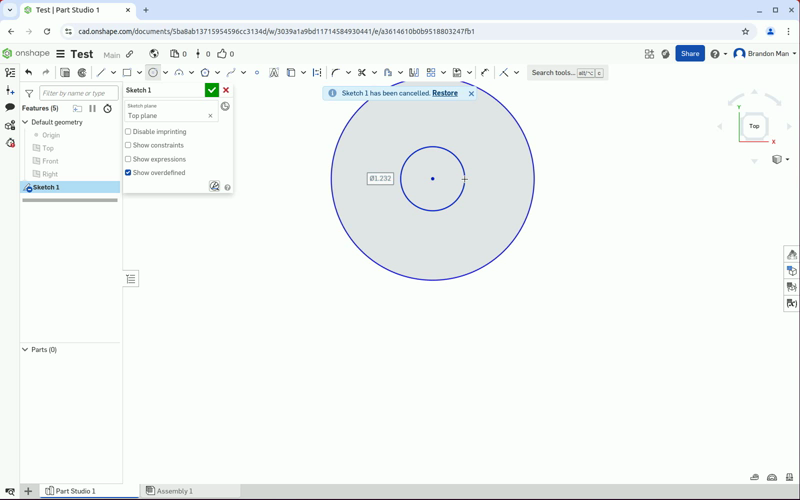
scroll(-6)
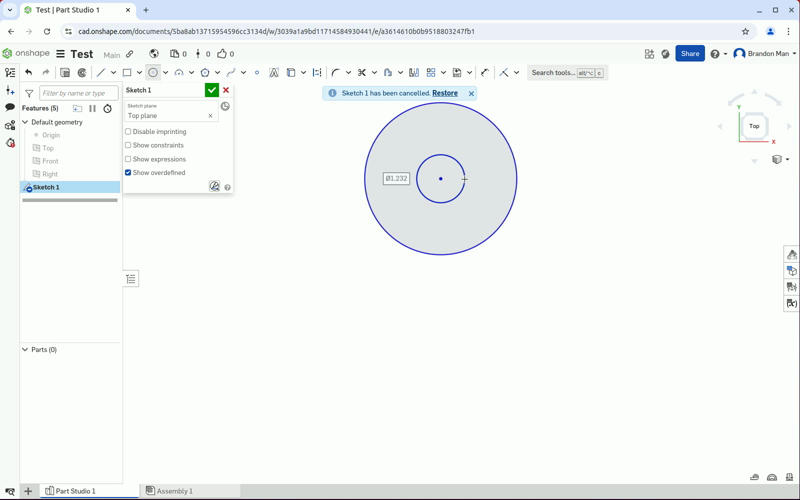
scroll(-6)
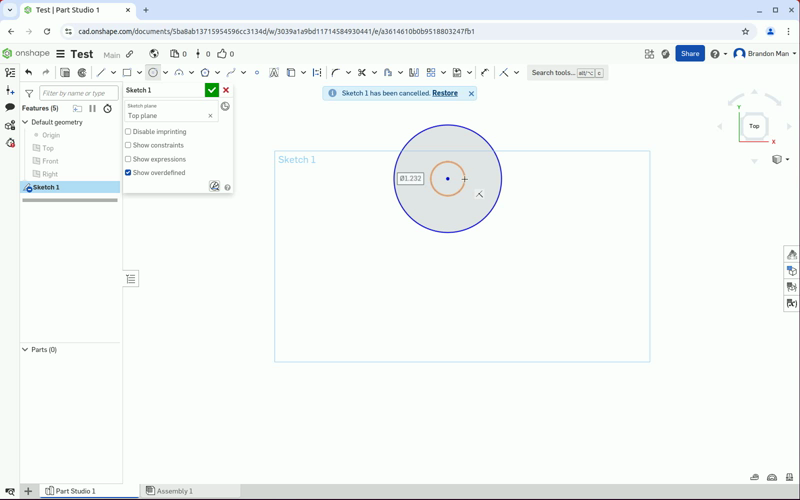
scroll(-6)
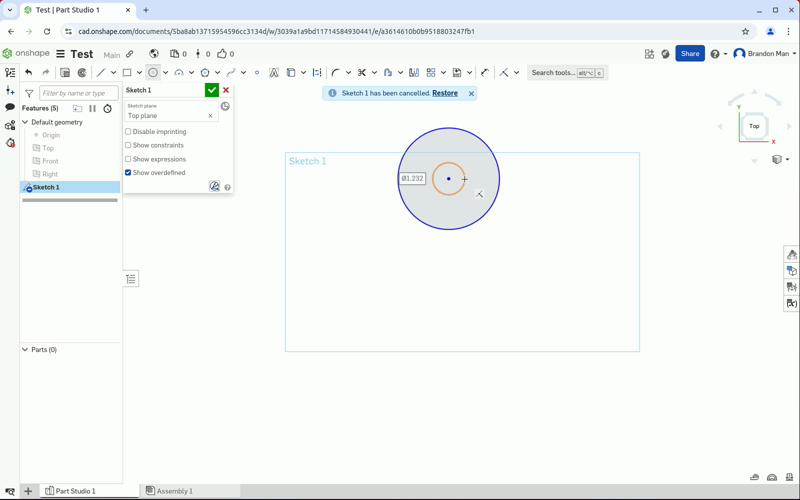
scroll(-6)
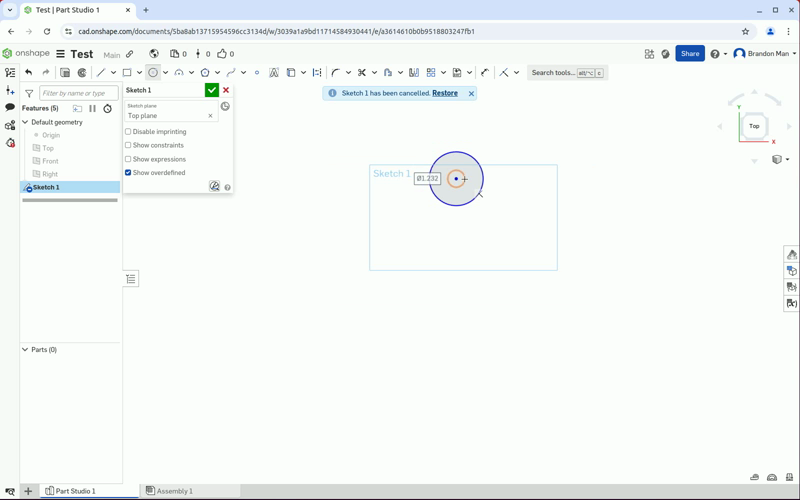
scroll(-6)
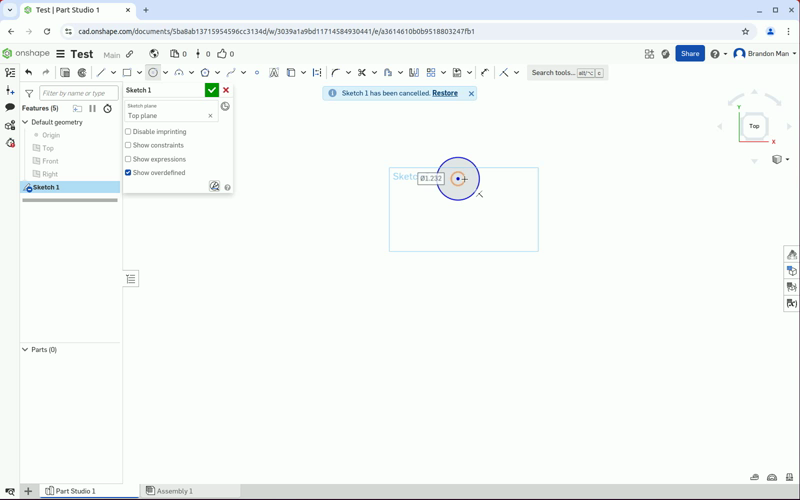
scroll(-6)
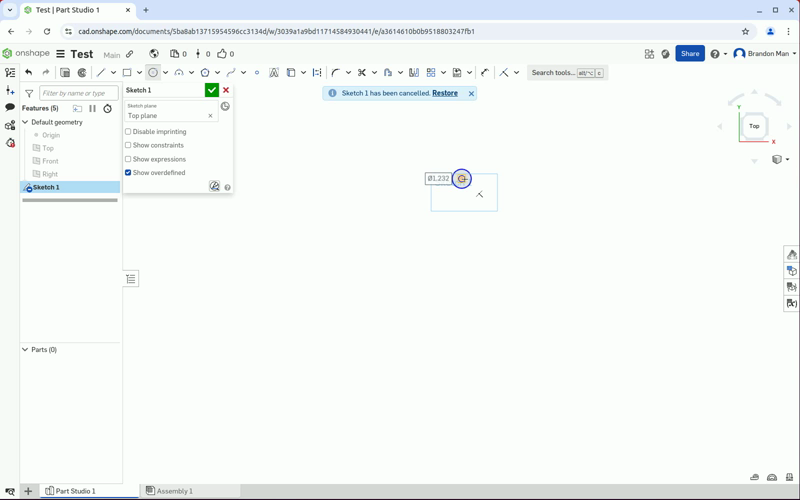
key(esc)
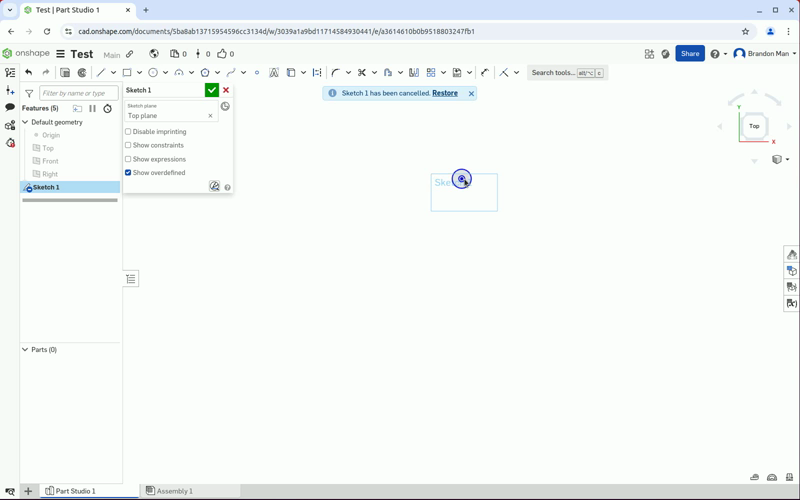
mouse_move(470, 177)
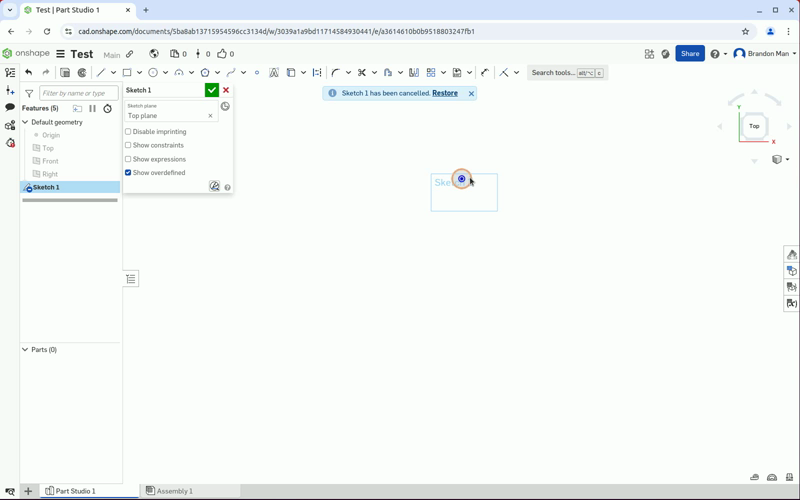
scroll(6)
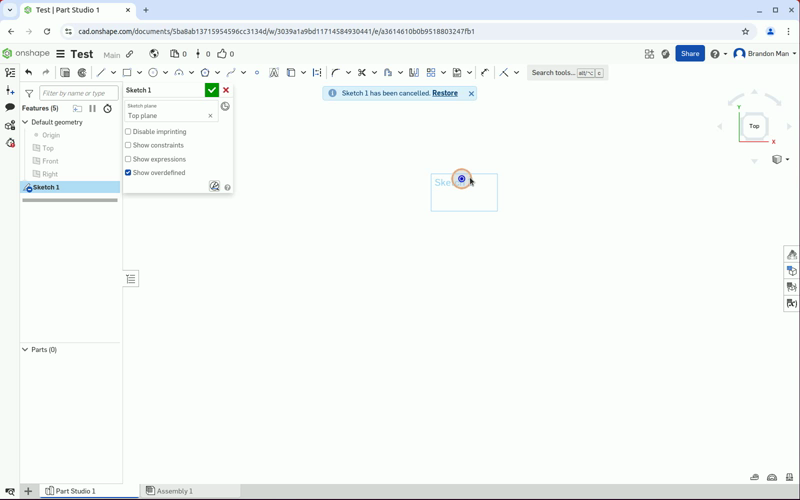
scroll(6)
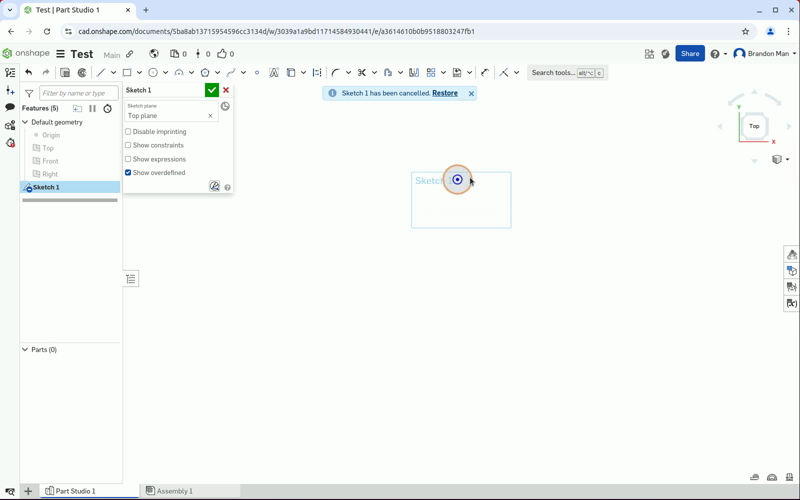
scroll(6)
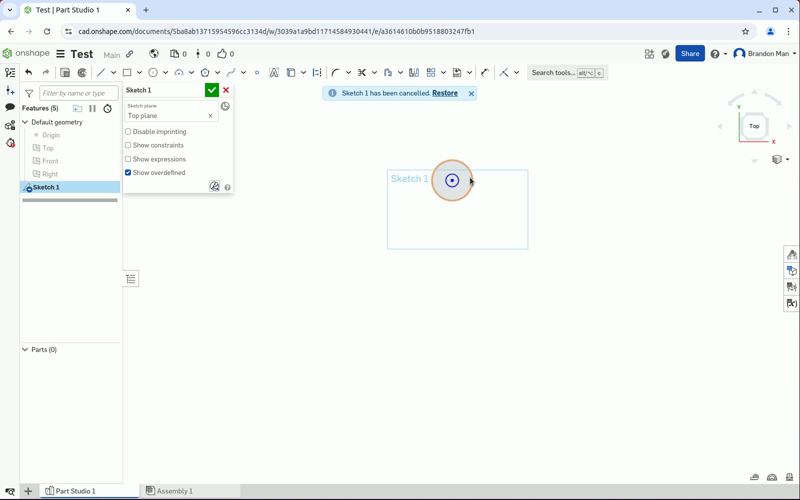
scroll(6)
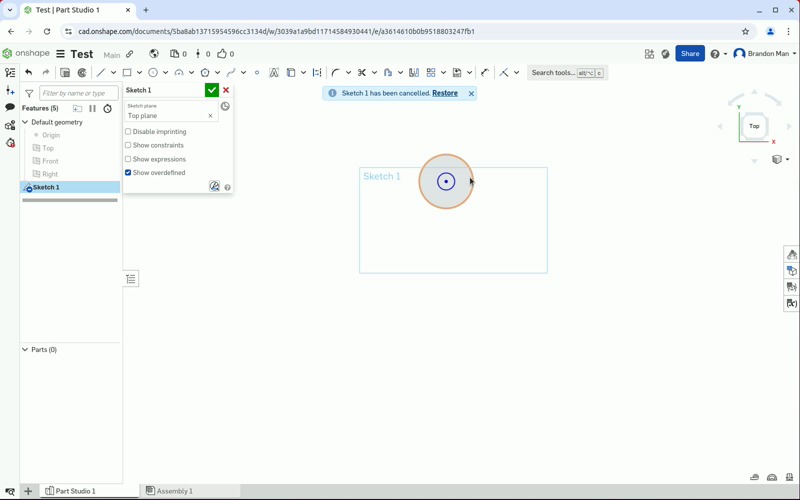
scroll(6)
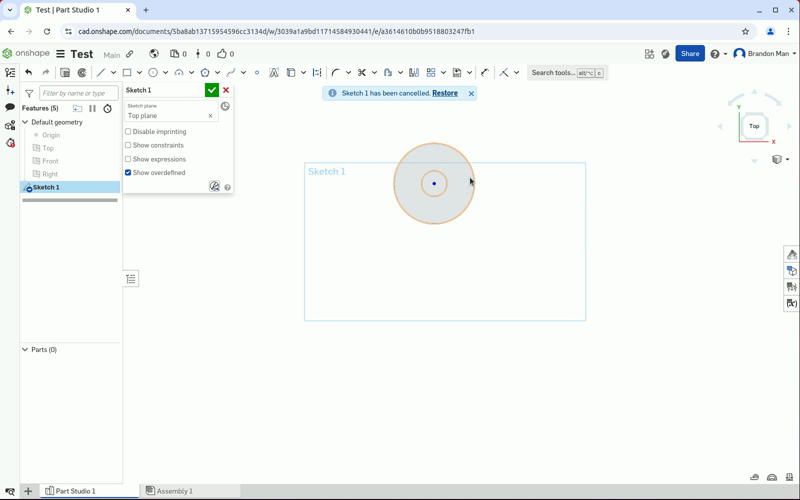
scroll(6)
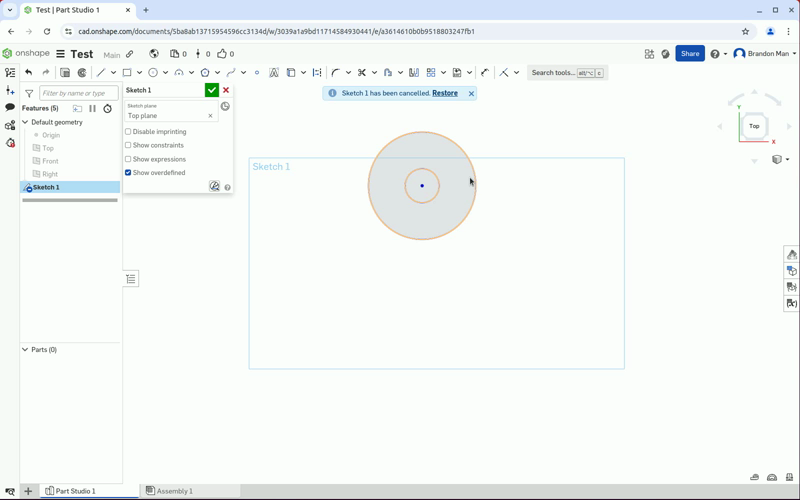
scroll(6)
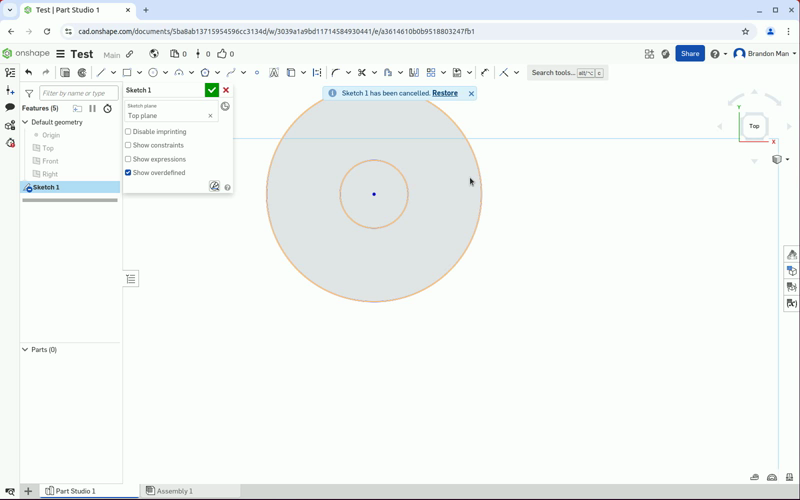
click(470, 177)
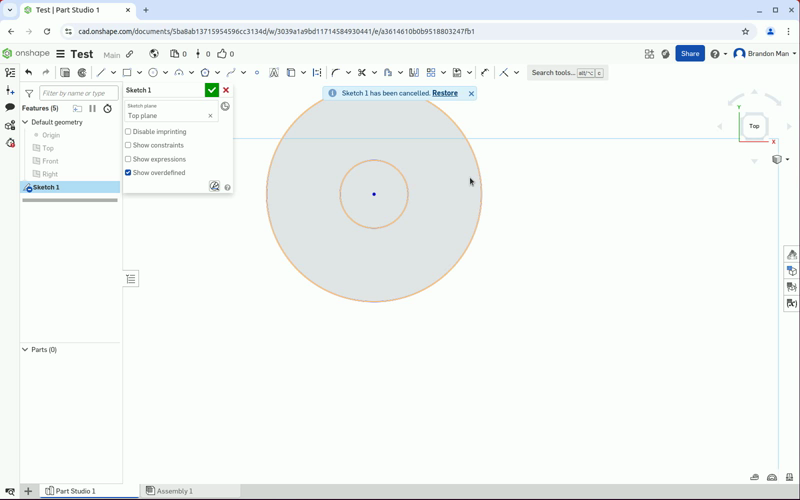
scroll(-6)
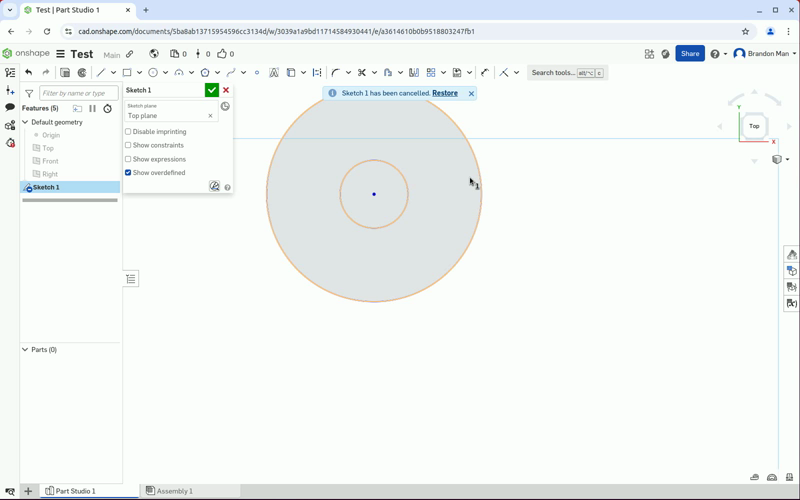
scroll(-6)
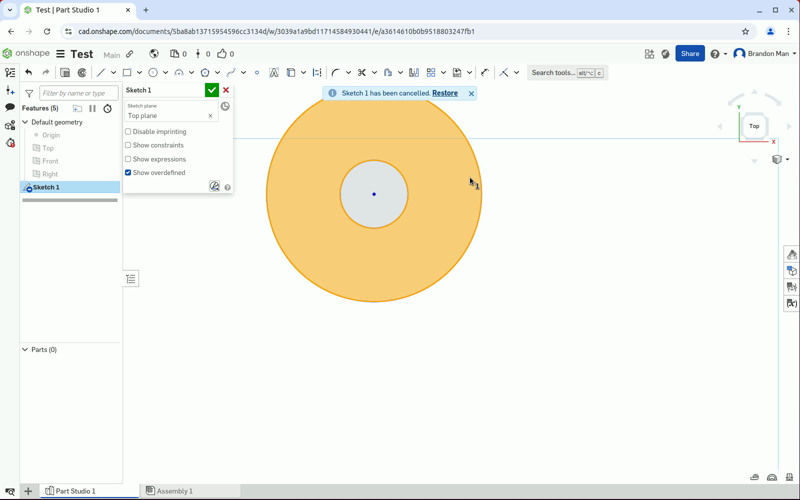
scroll(-6)
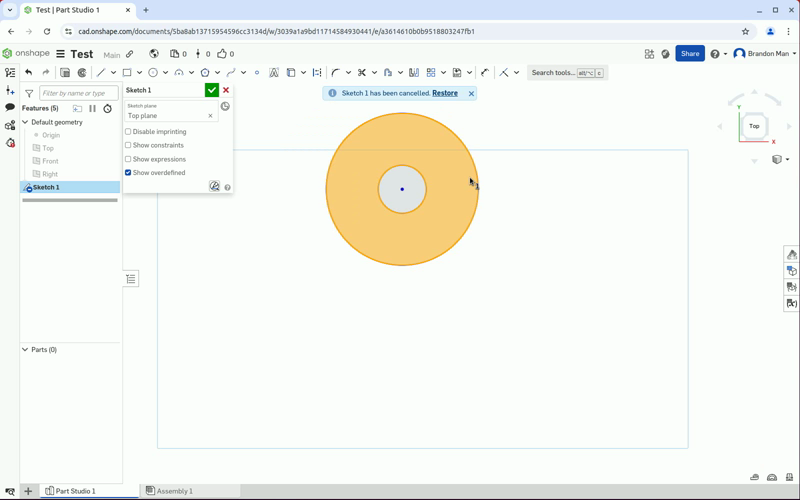
scroll(-6)
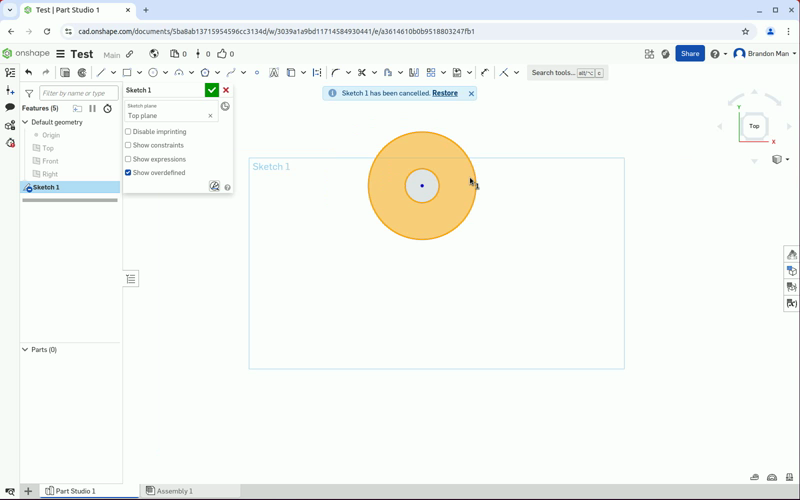
scroll(-6)
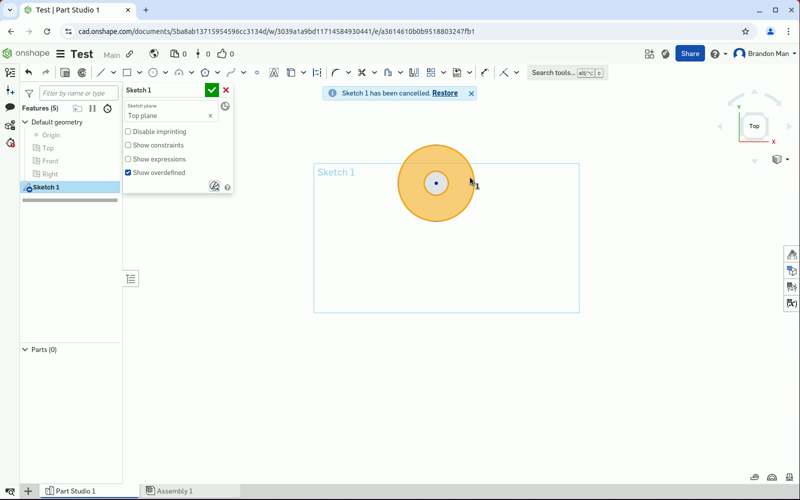
scroll(-6)
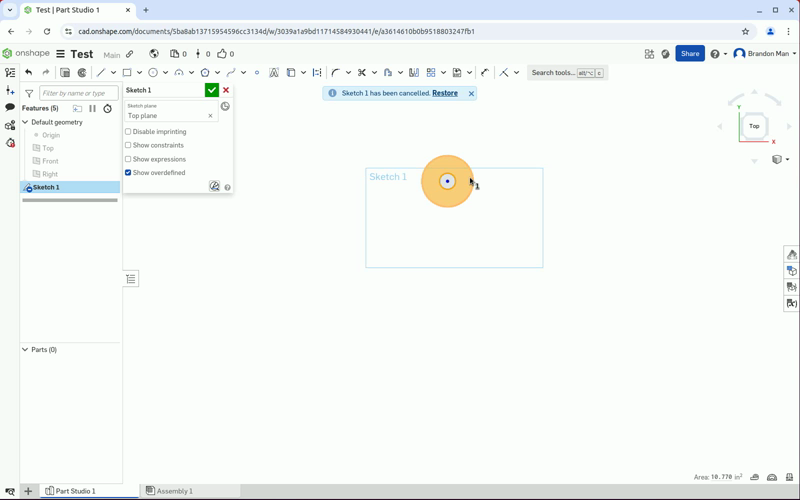
scroll(-6)
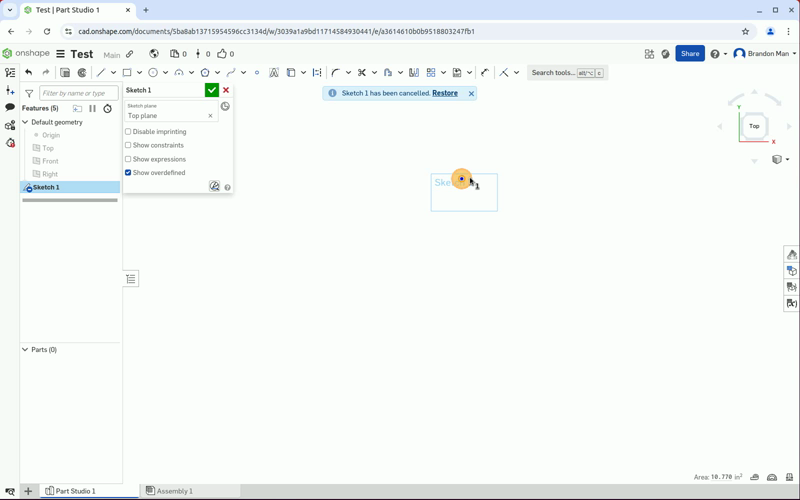
mouse_move(73, 352)
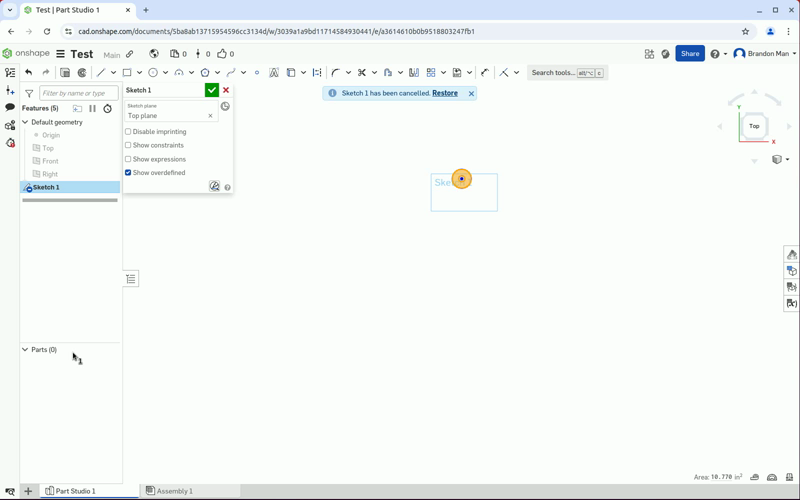
key(shift+y)
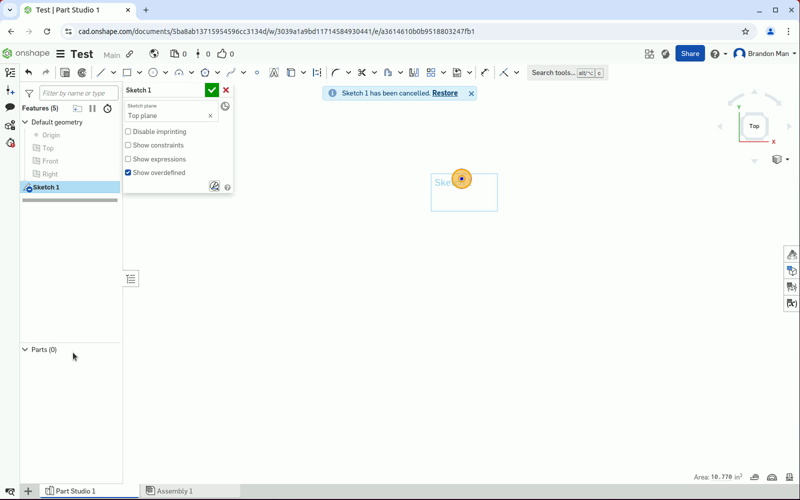
key(shift+e)
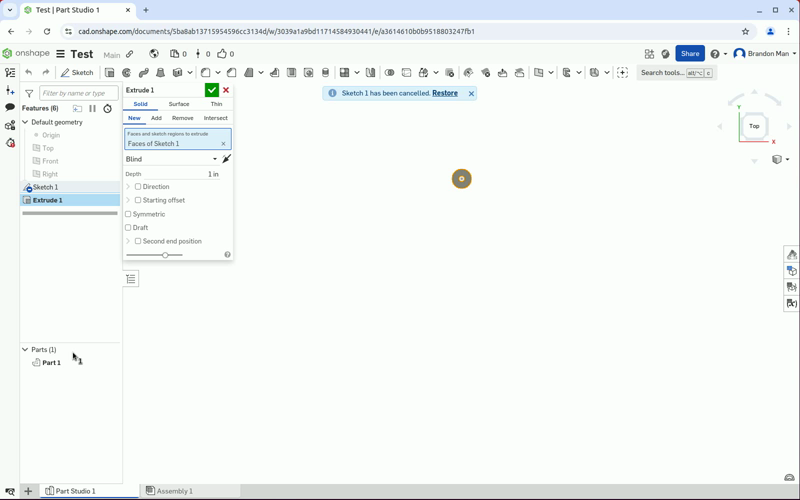
mouse_move(143, 106)
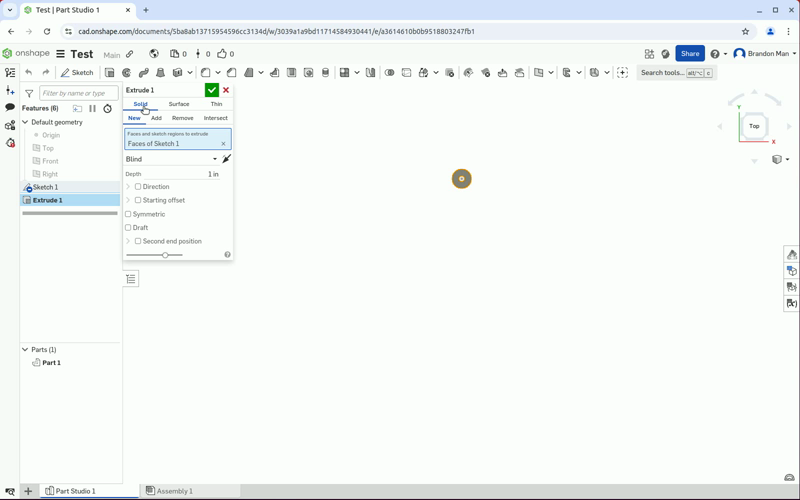
click(143, 106)
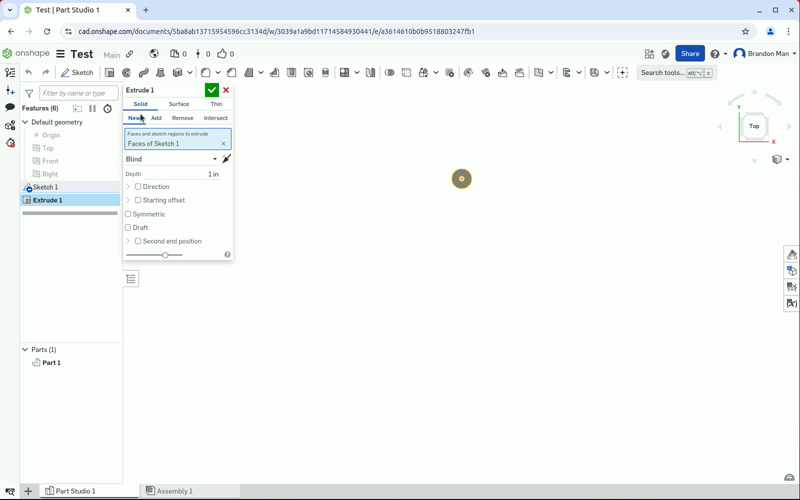
mouse_move(137, 120)
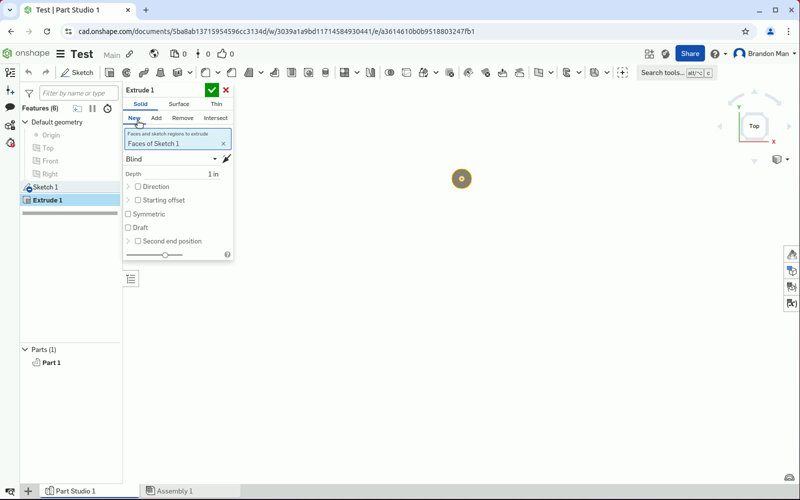
click(137, 120)
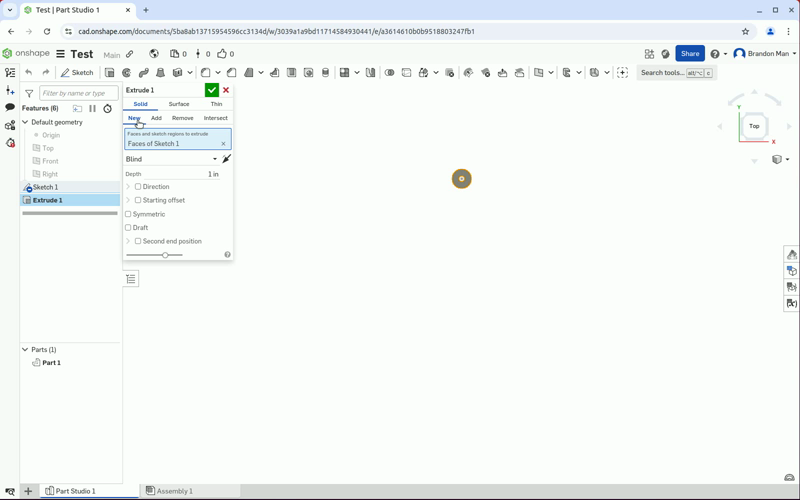
key(tab, 4)
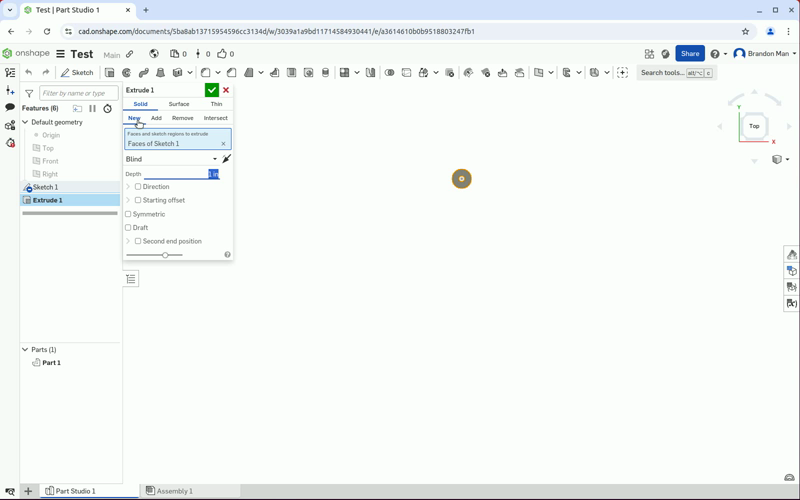
text(0.481)
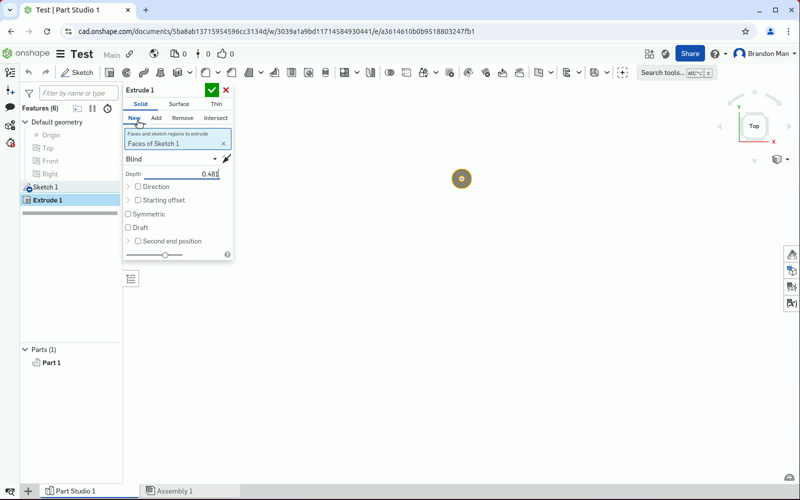
key(enter)
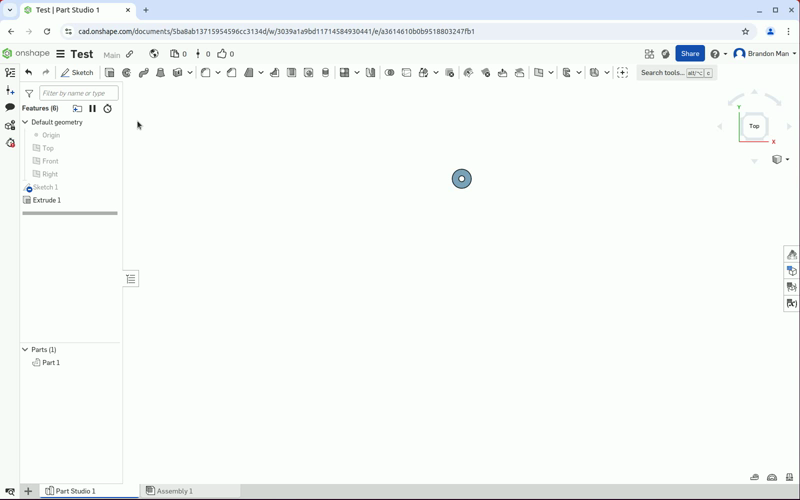
key(shift+h)
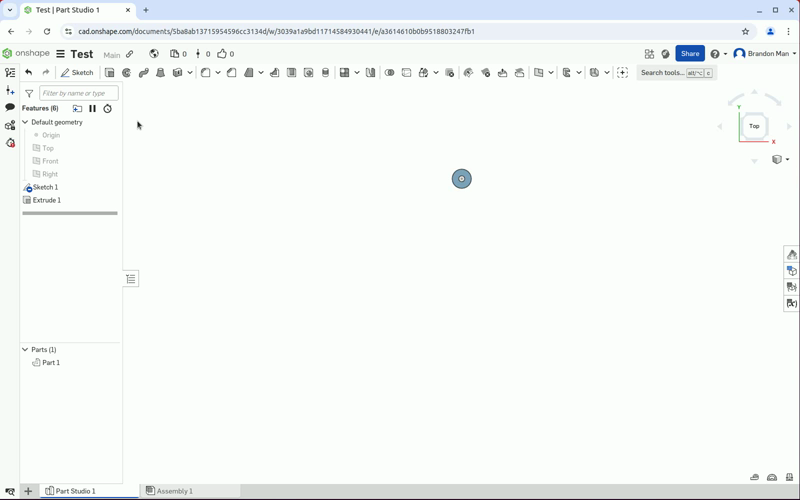
key(shift+h)
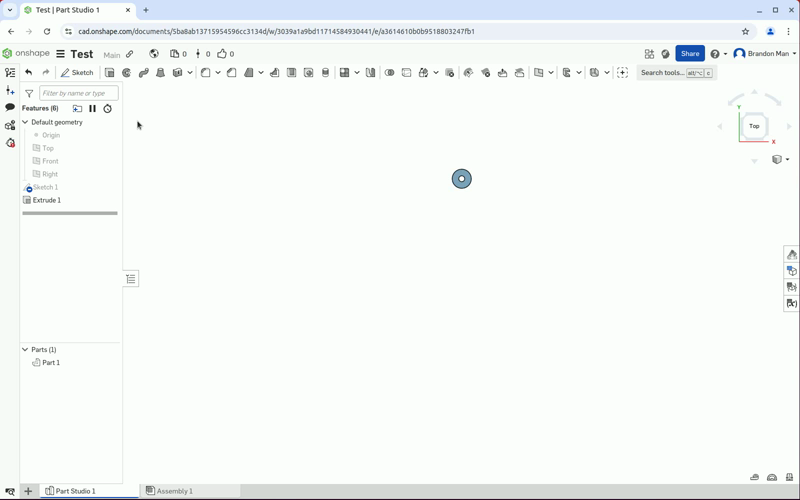
mouse_move(73, 189)
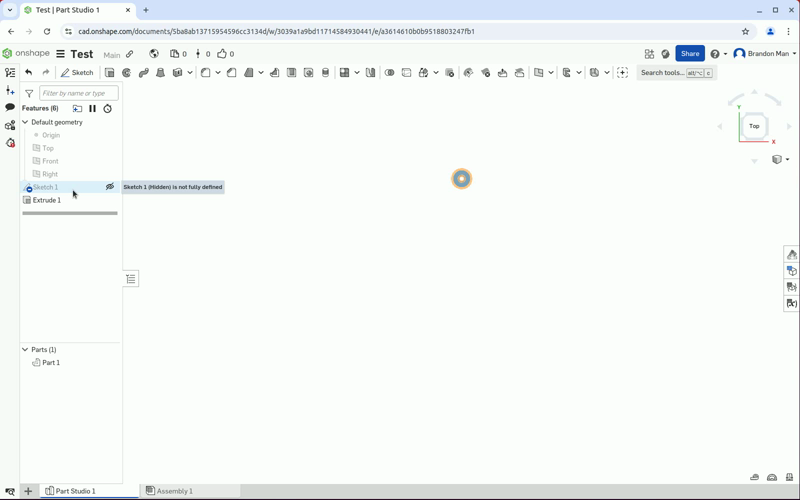
click(73, 189)
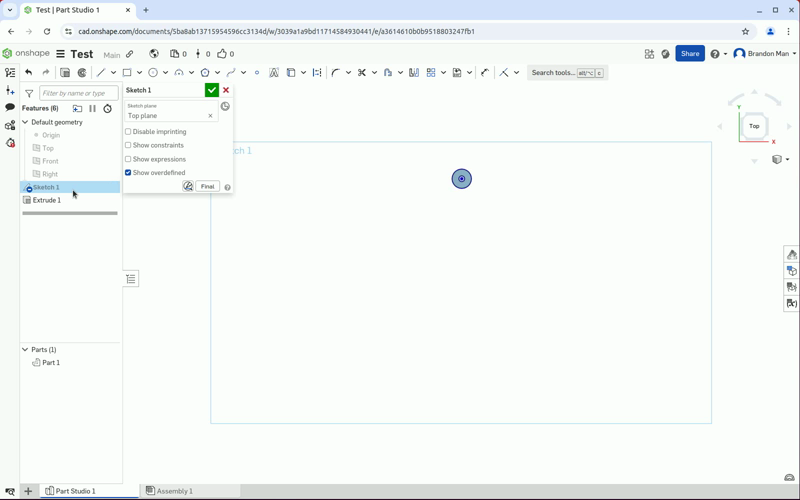
mouse_move(229, 92)
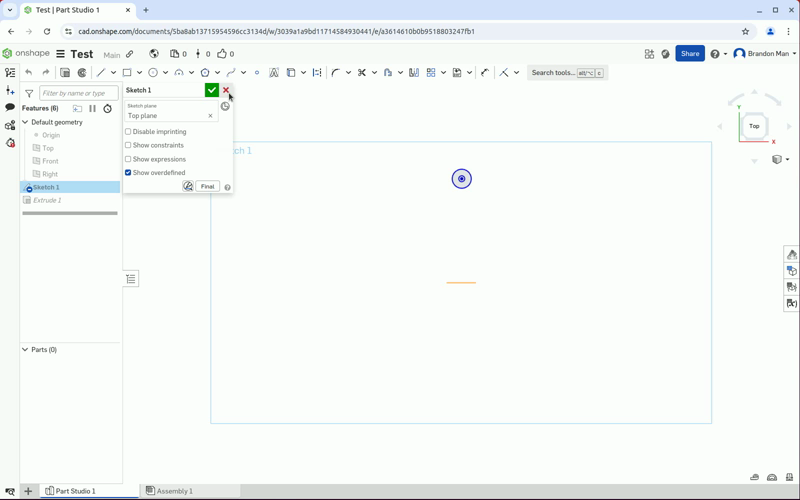
click(229, 92)
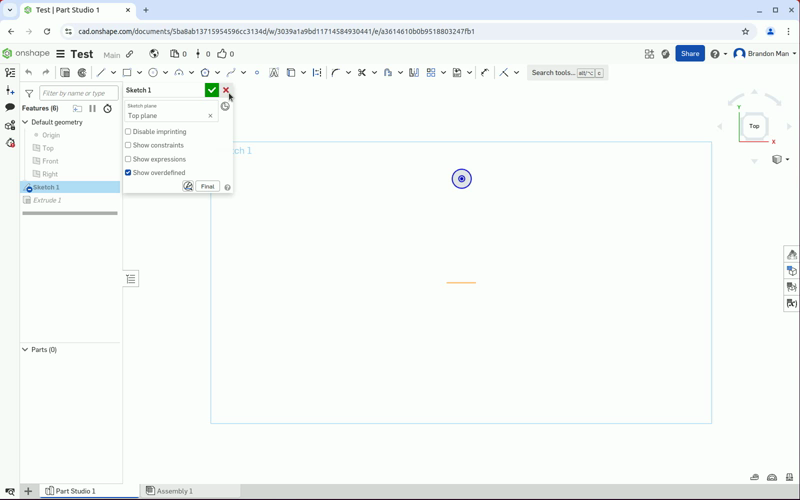
key(shift+s)
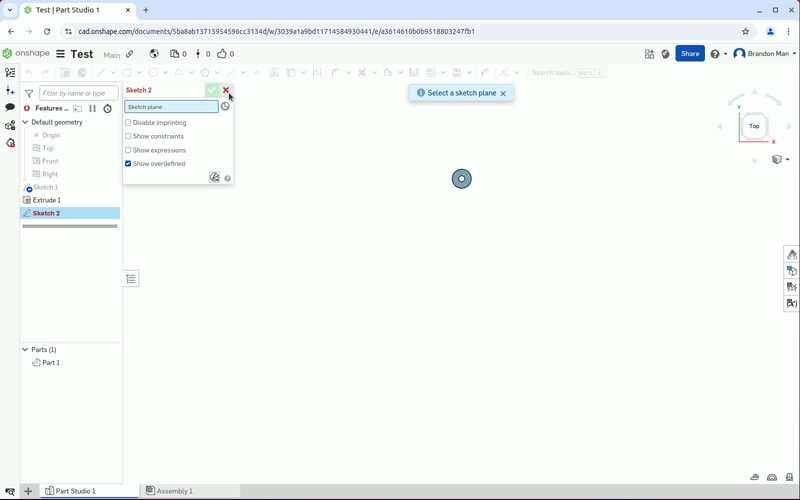
mouse_move(73, 150)
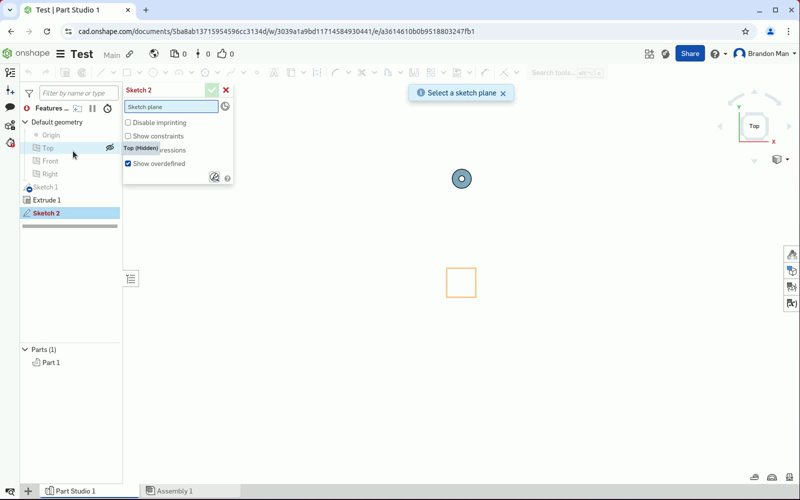
click(73, 150)
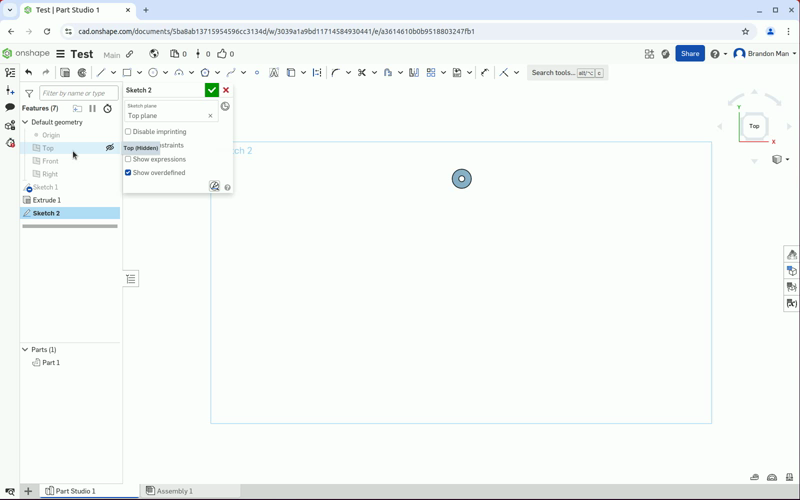
mouse_move(73, 352)
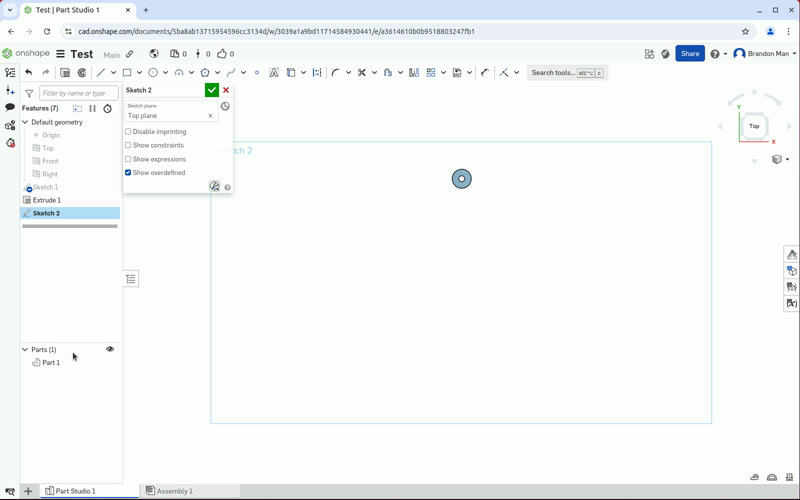
key(y)
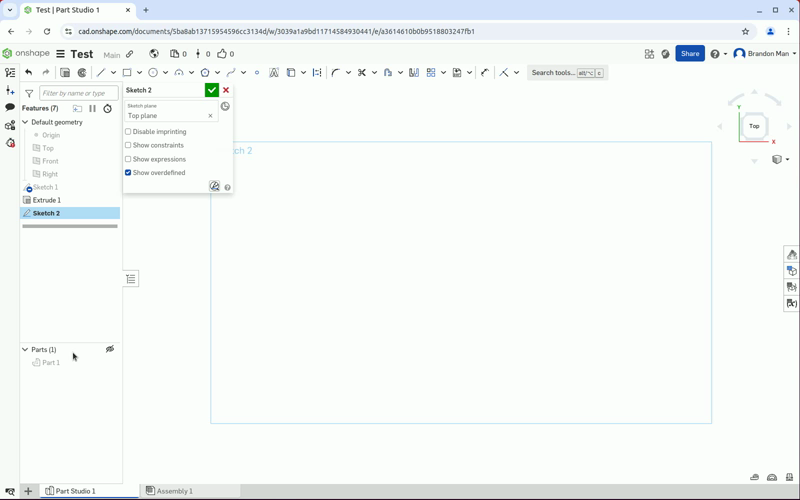
key(c)
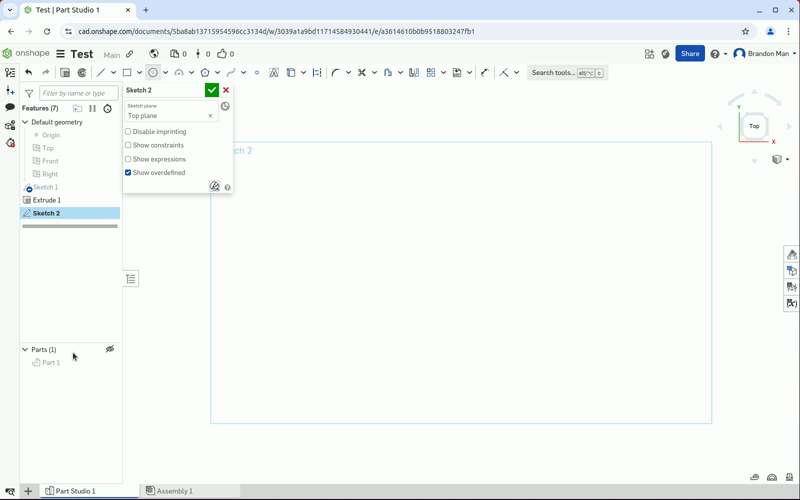
key_down(shift)
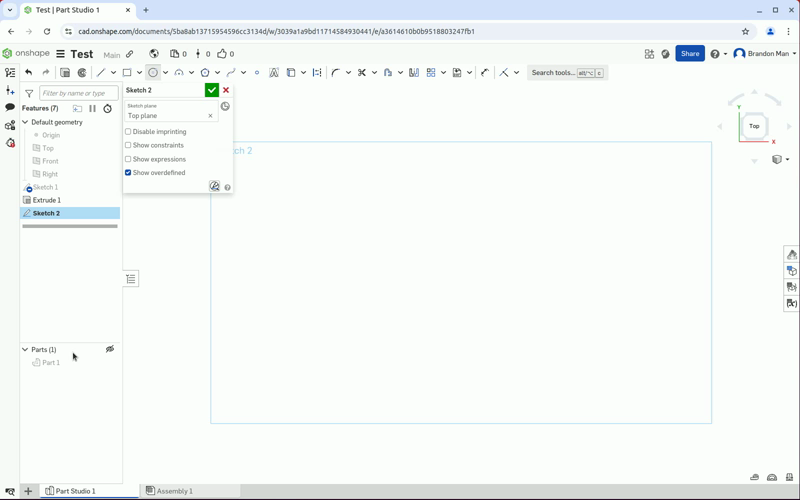
mouse_move(461, 282)
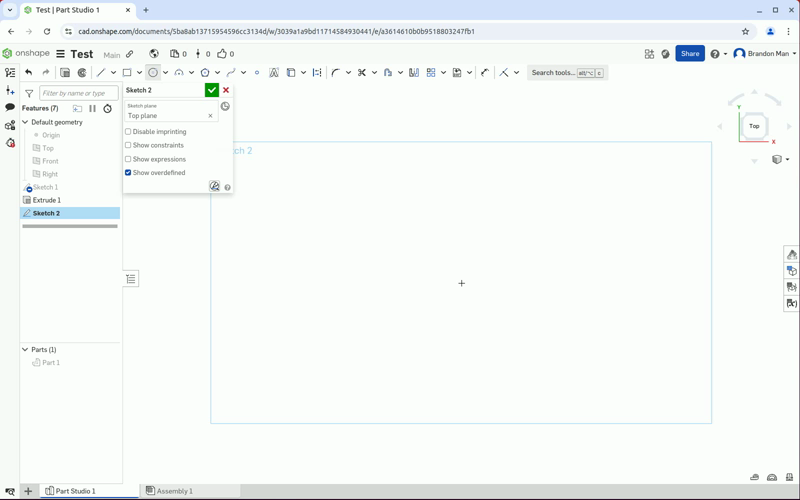
click(461, 282)
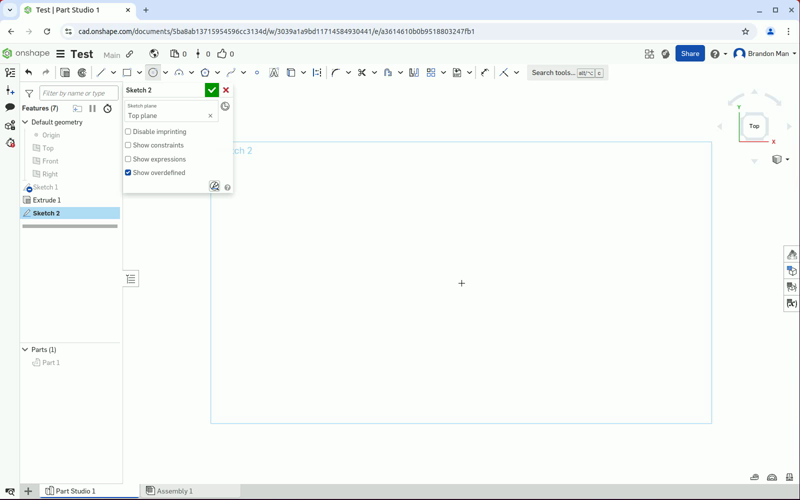
key_up(shift)
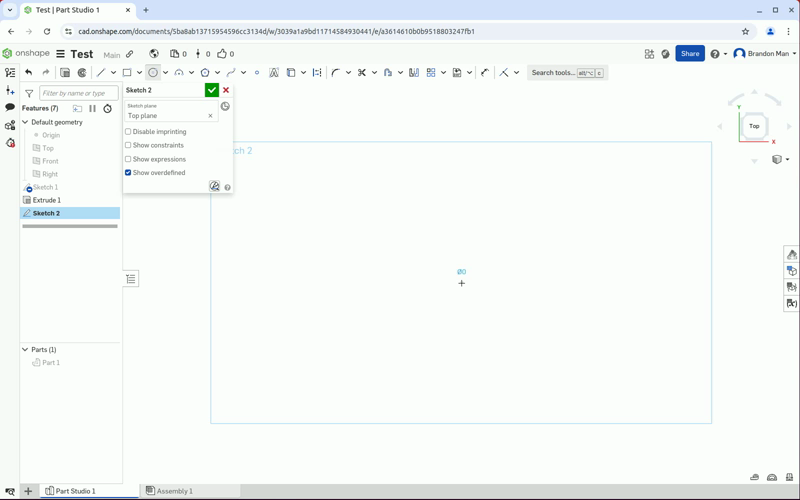
mouse_move(471, 282)
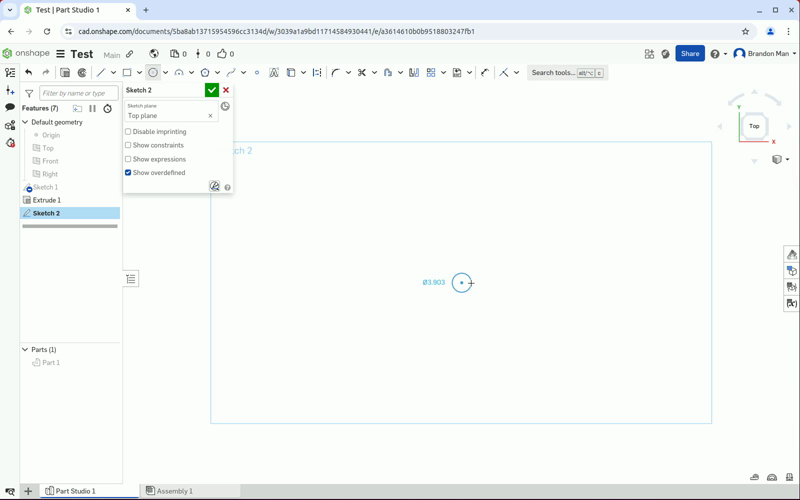
click(471, 282)
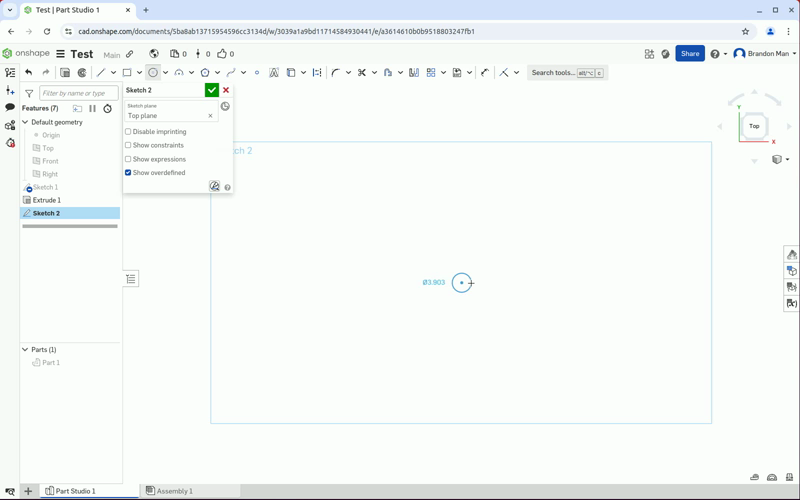
key(esc)
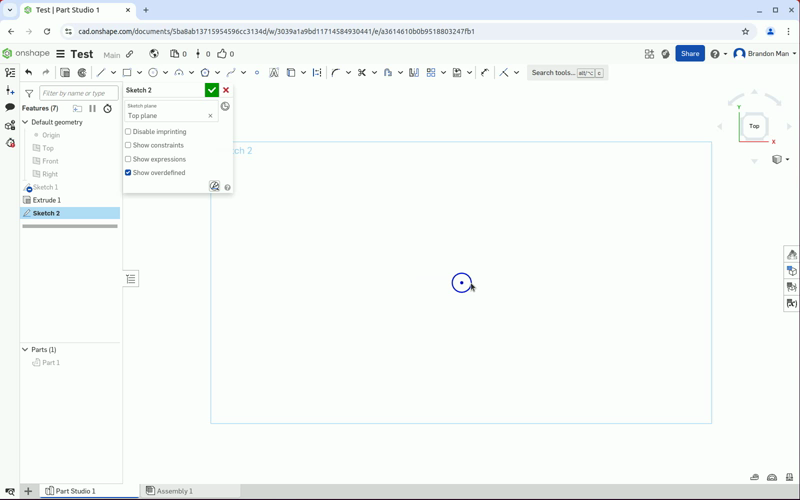
key(c)
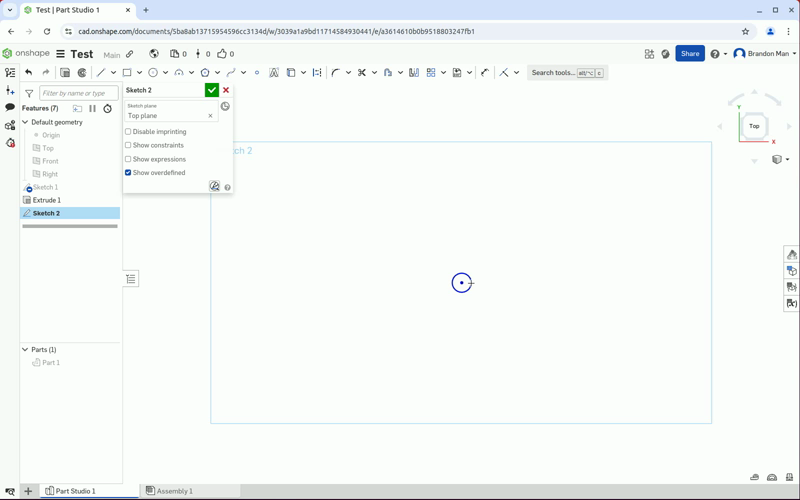
key_down(shift)
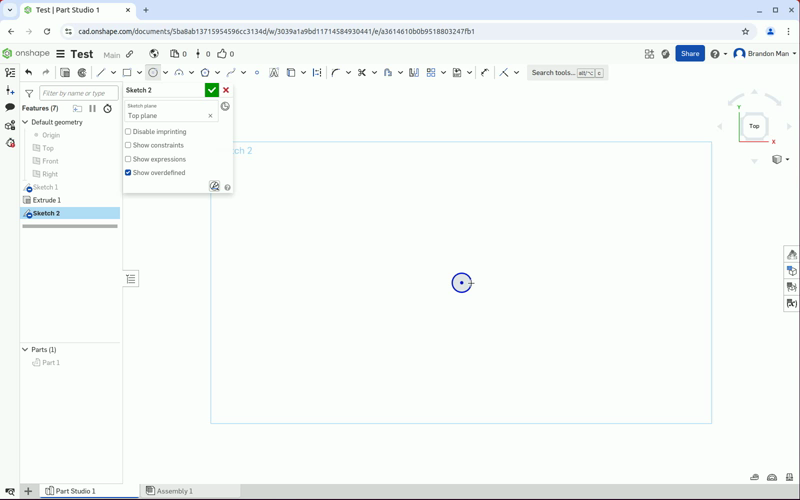
mouse_move(461, 282)
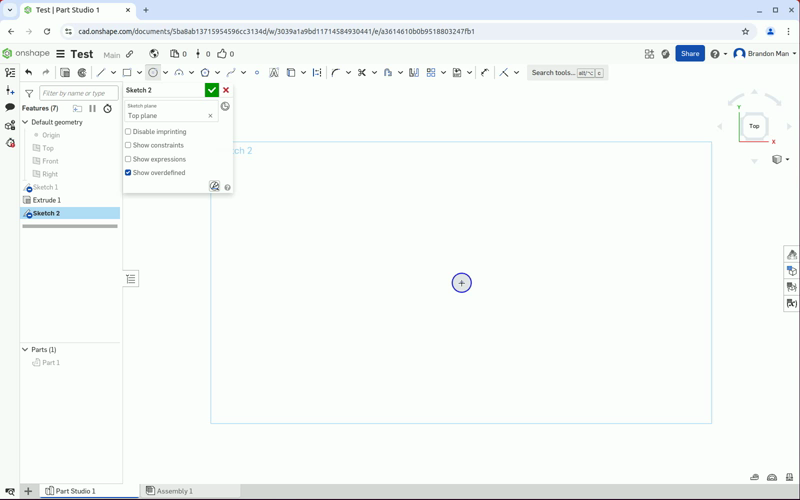
click(461, 282)
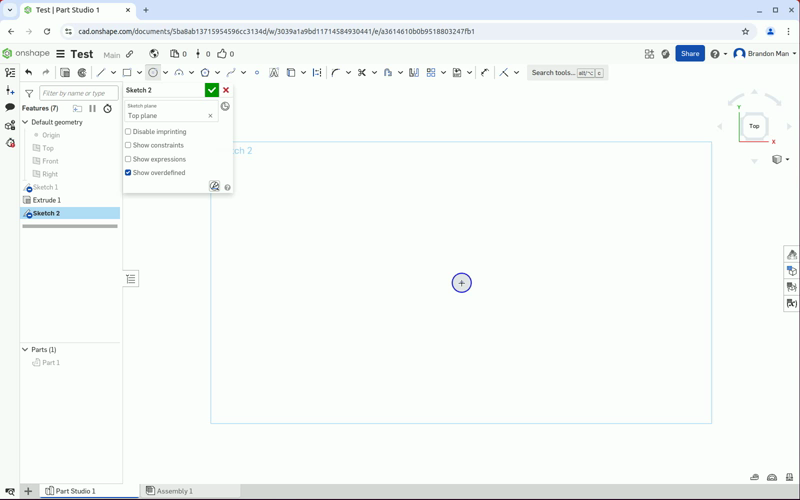
key_up(shift)
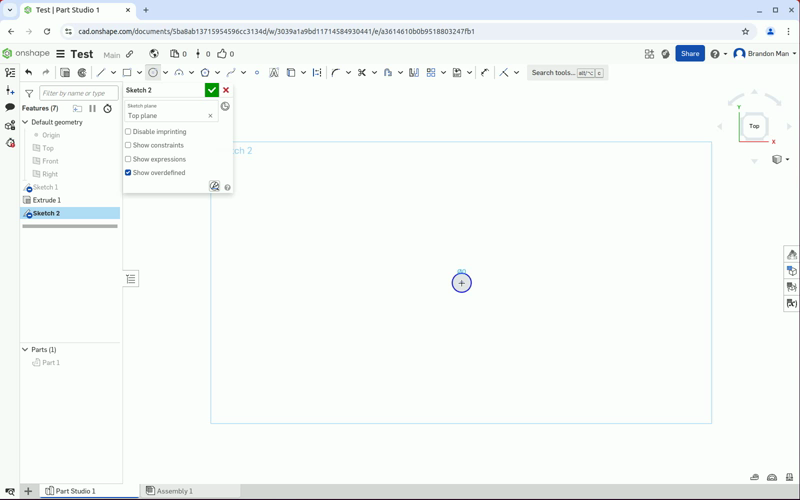
mouse_move(464, 282)
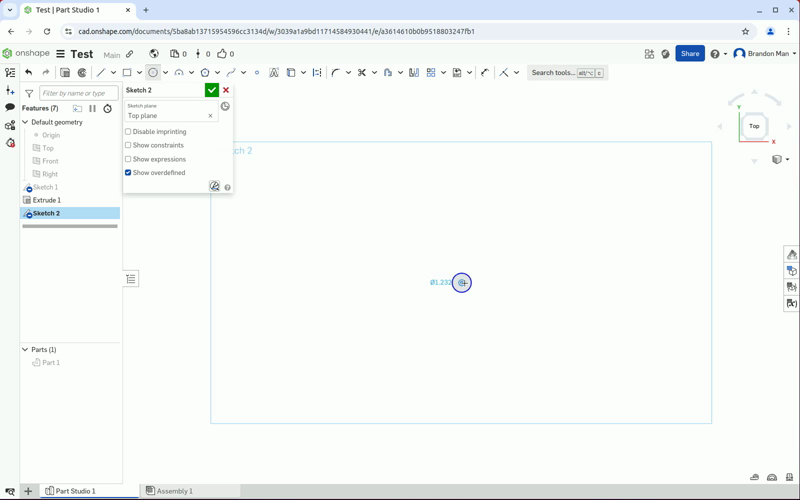
scroll(6)
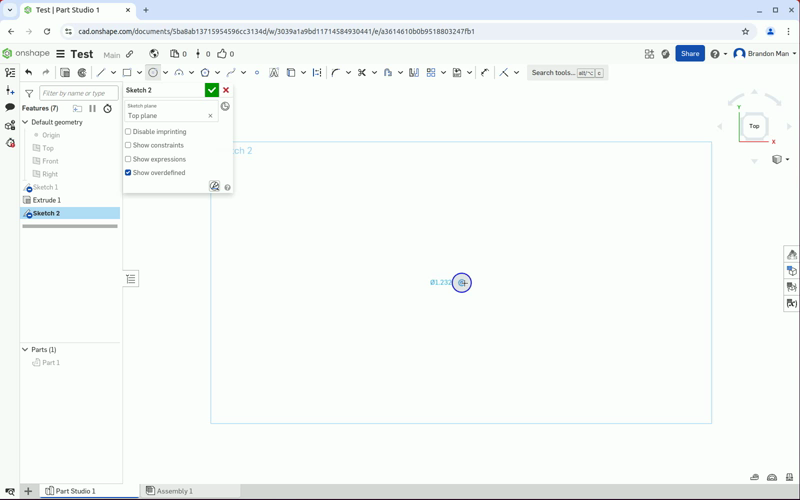
scroll(6)
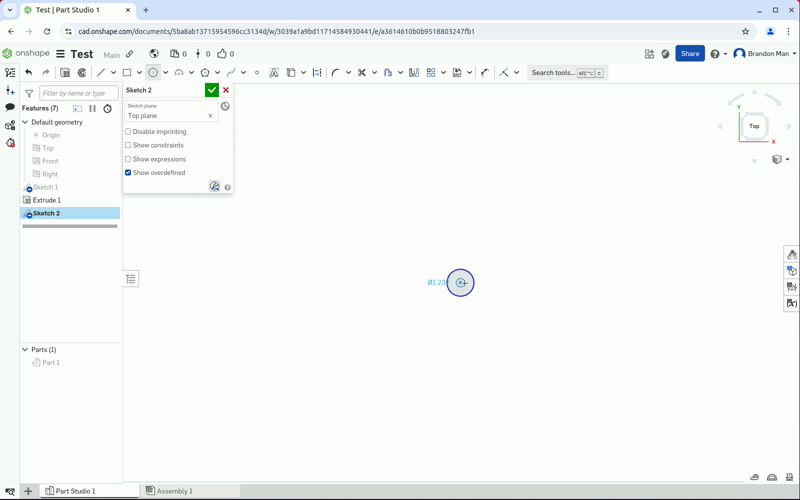
scroll(6)
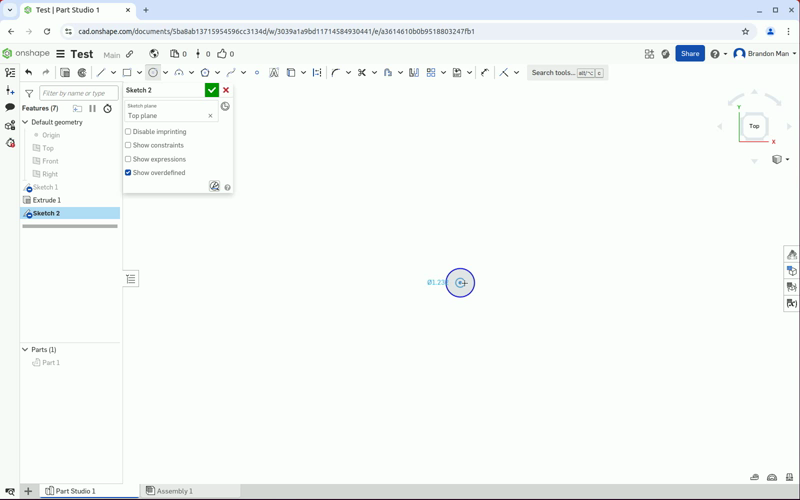
scroll(6)
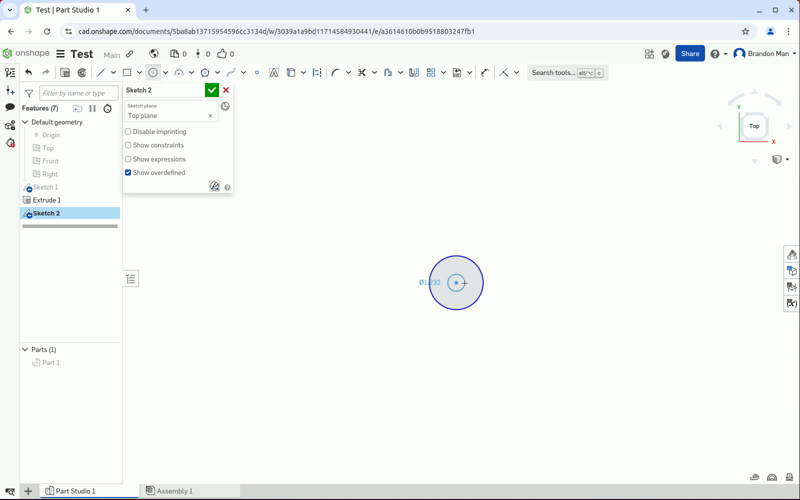
scroll(6)
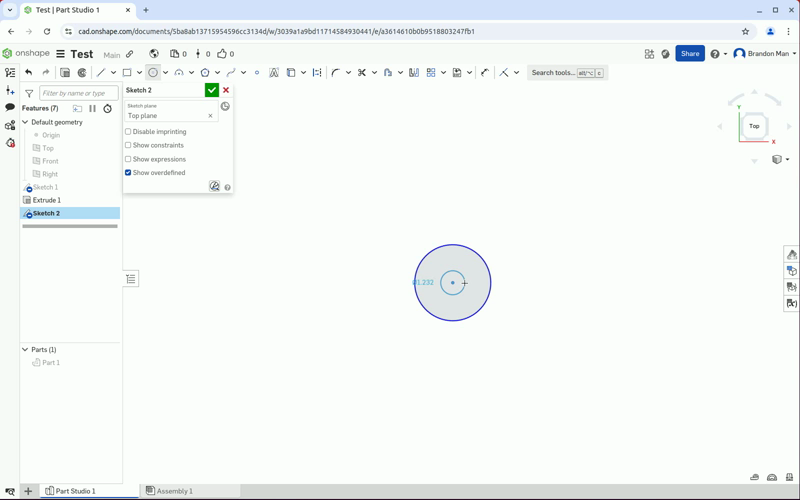
scroll(6)
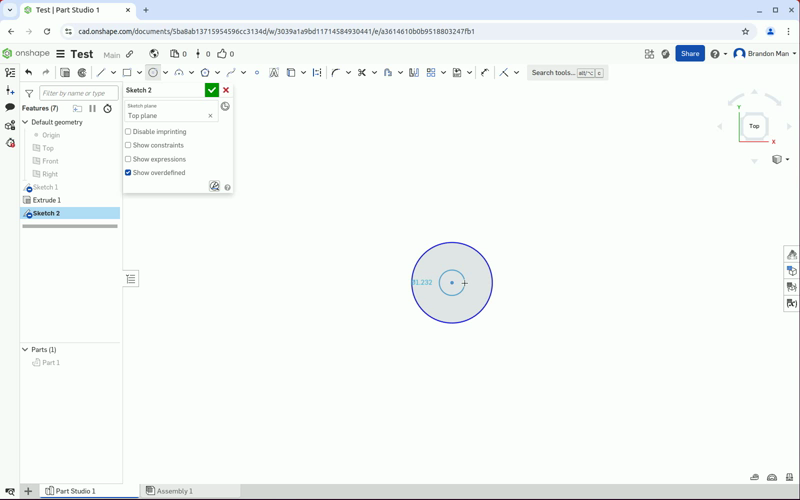
scroll(6)
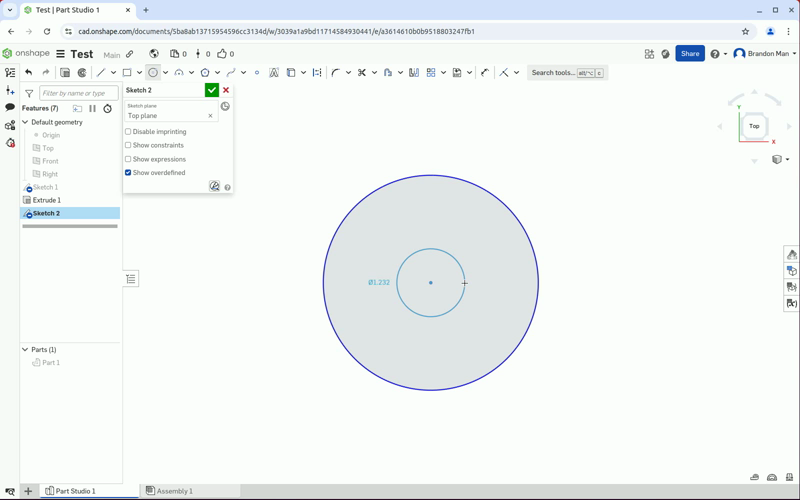
click(464, 282)
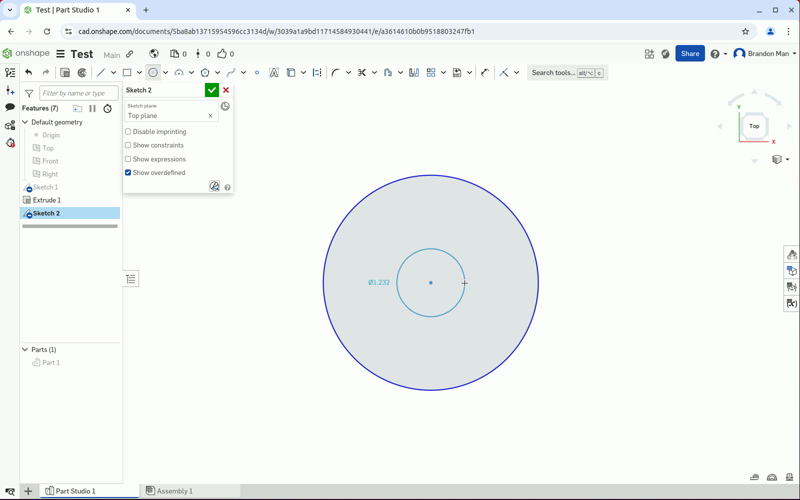
scroll(-6)
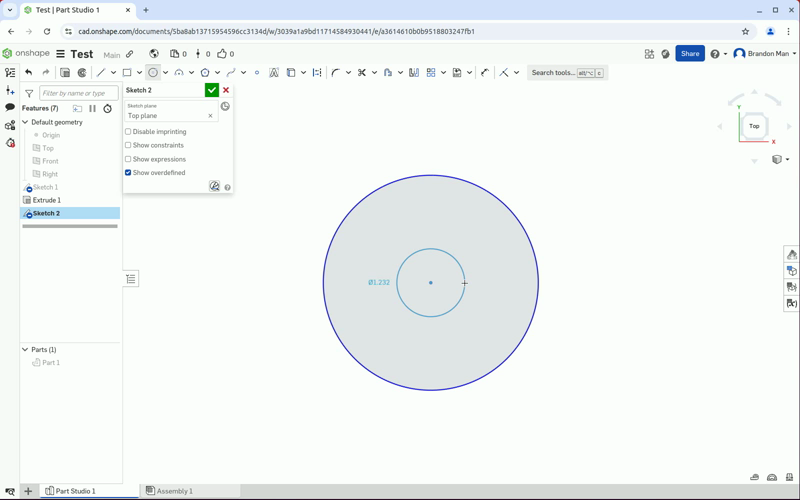
scroll(-6)
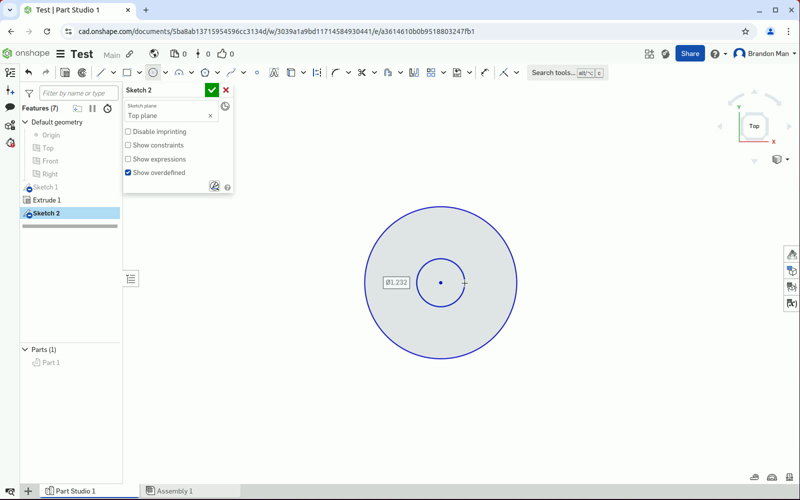
scroll(-6)
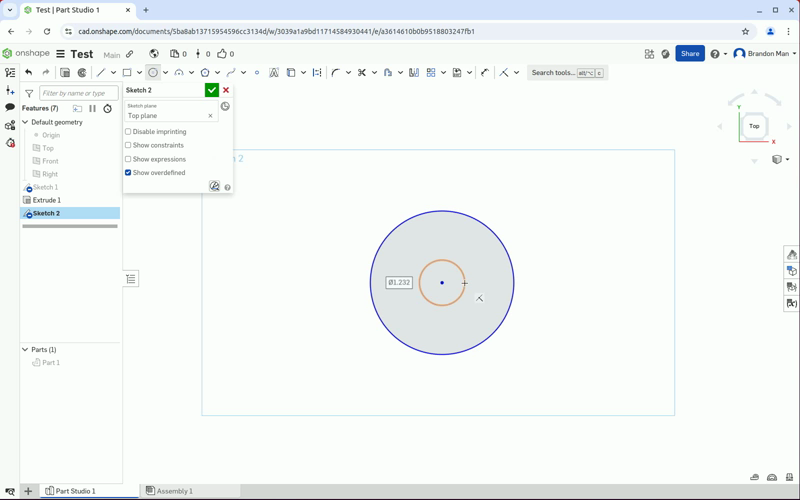
scroll(-6)
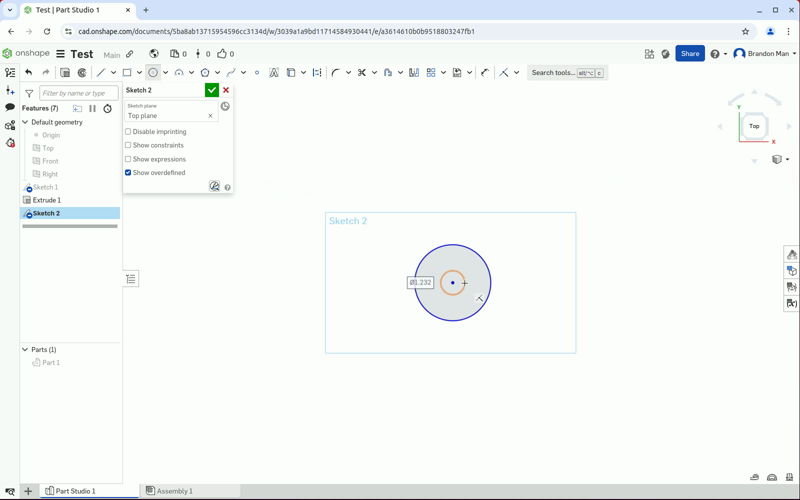
scroll(-6)
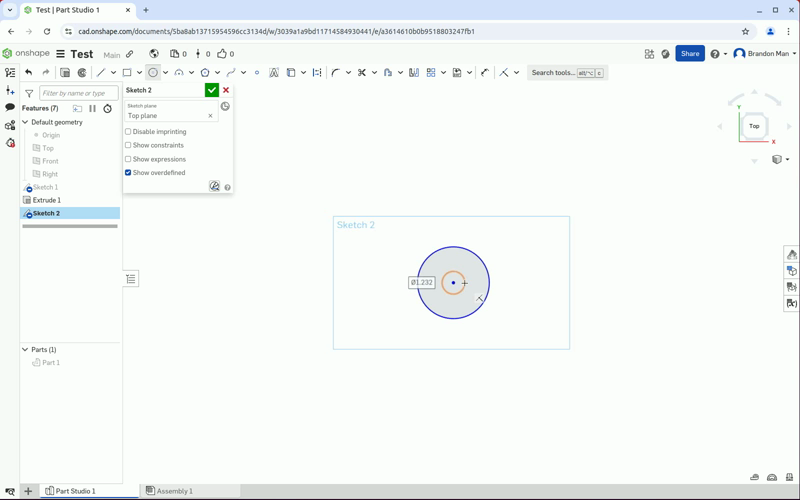
scroll(-6)
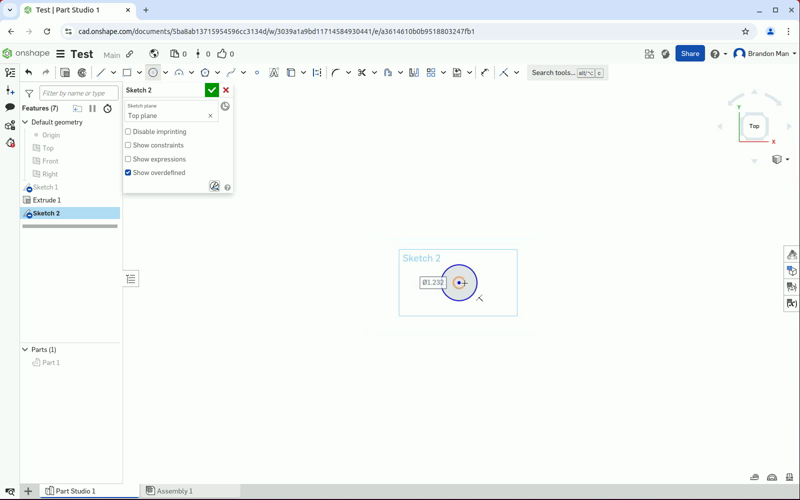
scroll(-6)
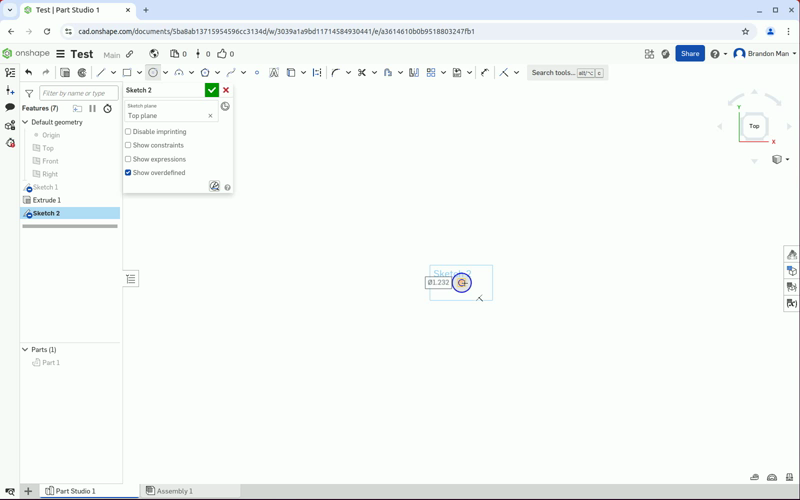
key(esc)
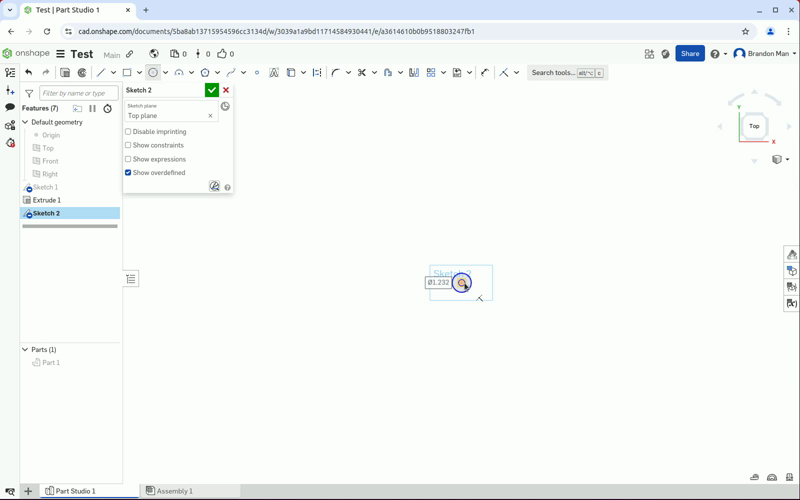
mouse_move(454, 278)
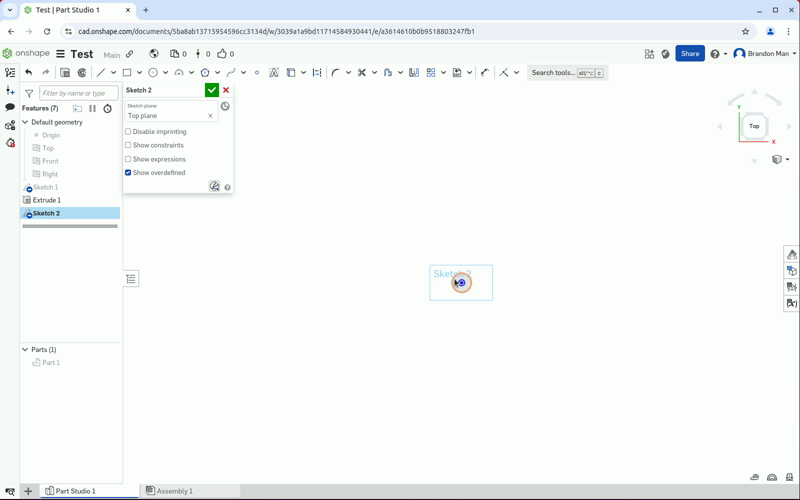
scroll(6)
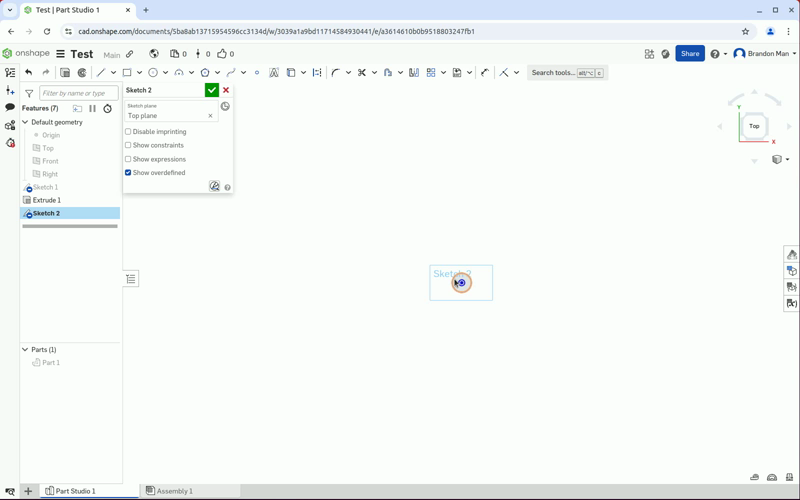
scroll(6)
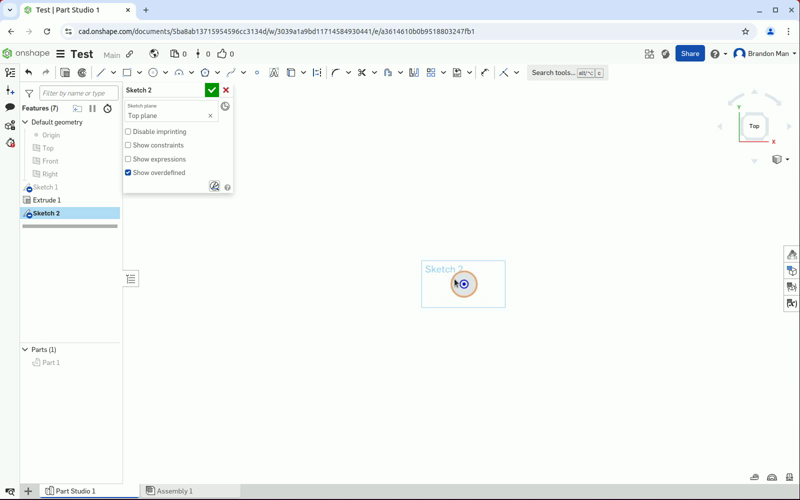
scroll(6)
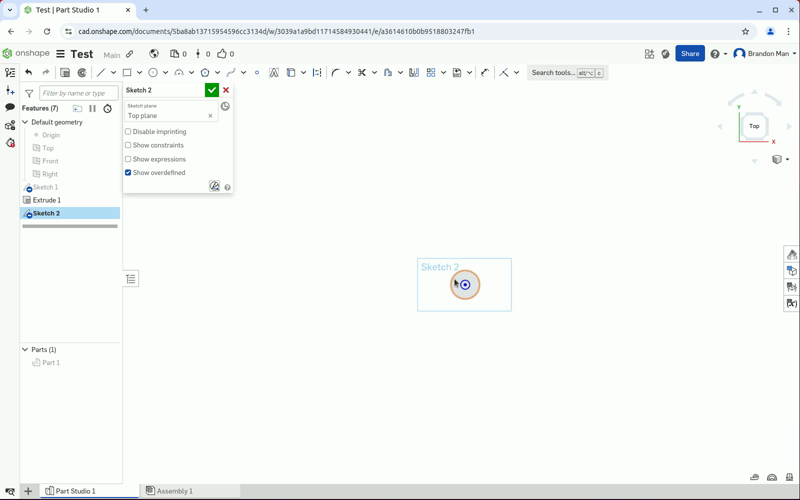
scroll(6)
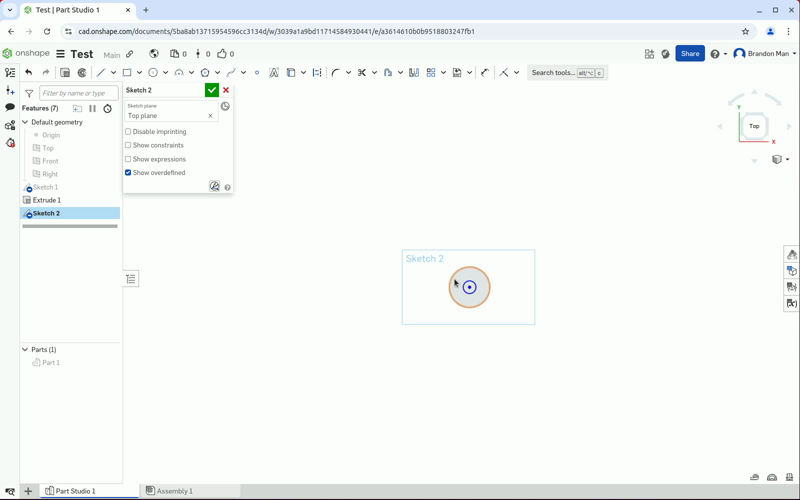
scroll(6)
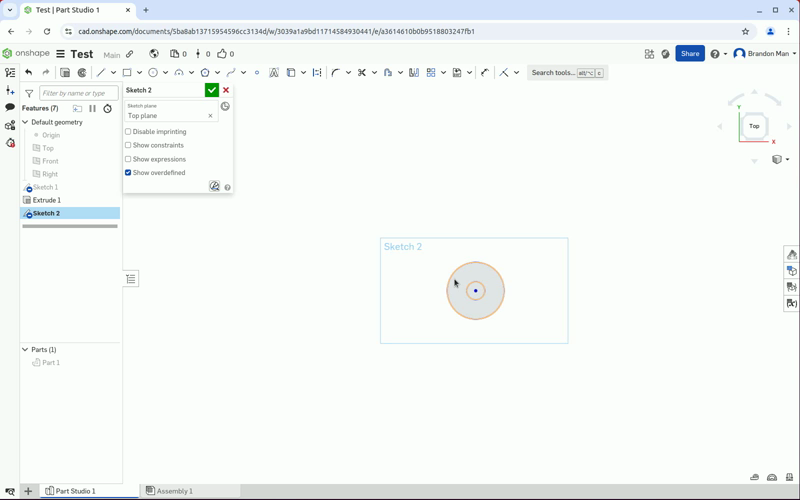
scroll(6)
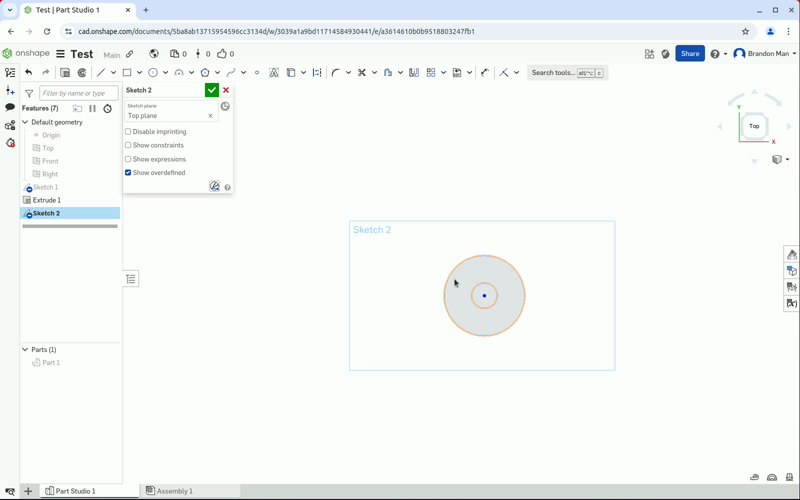
scroll(6)
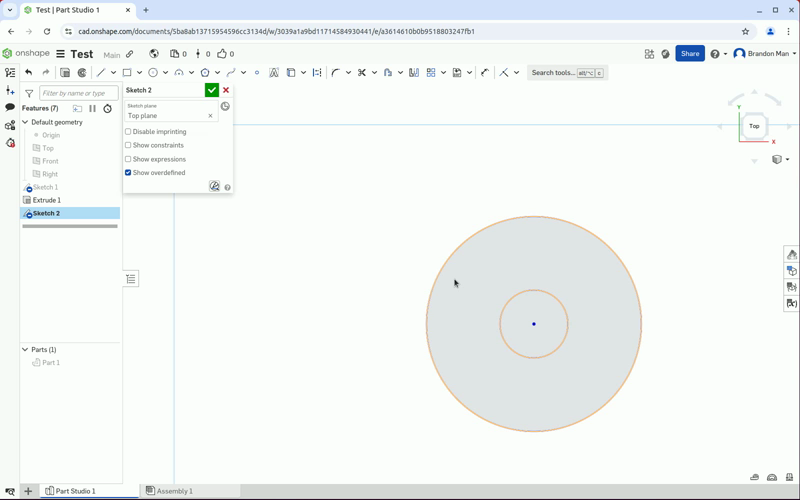
click(454, 278)
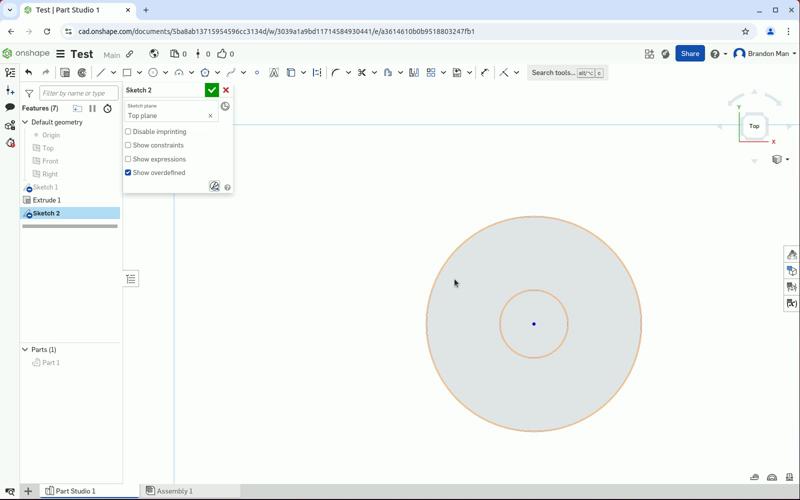
scroll(-6)
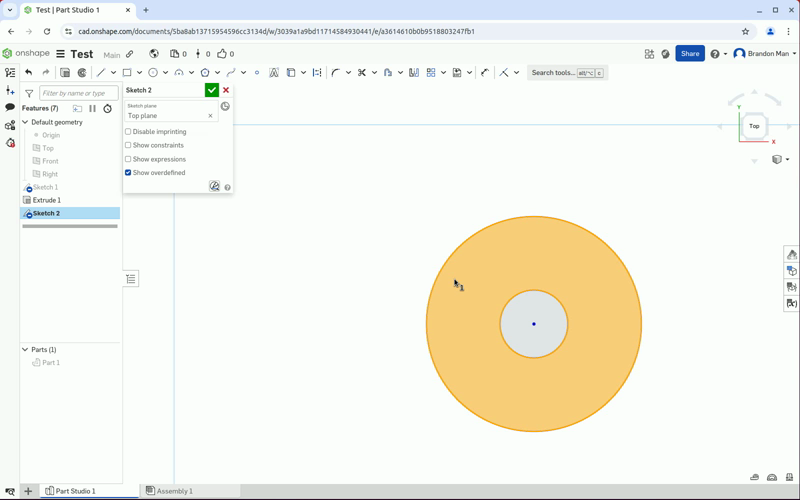
scroll(-6)
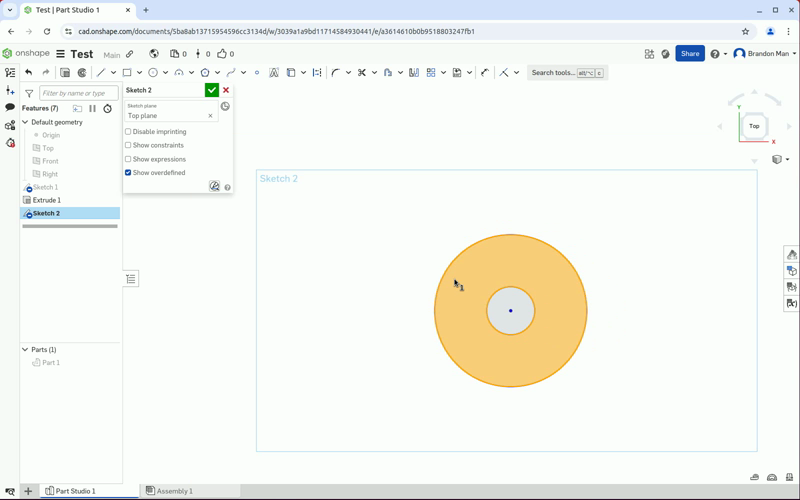
scroll(-6)
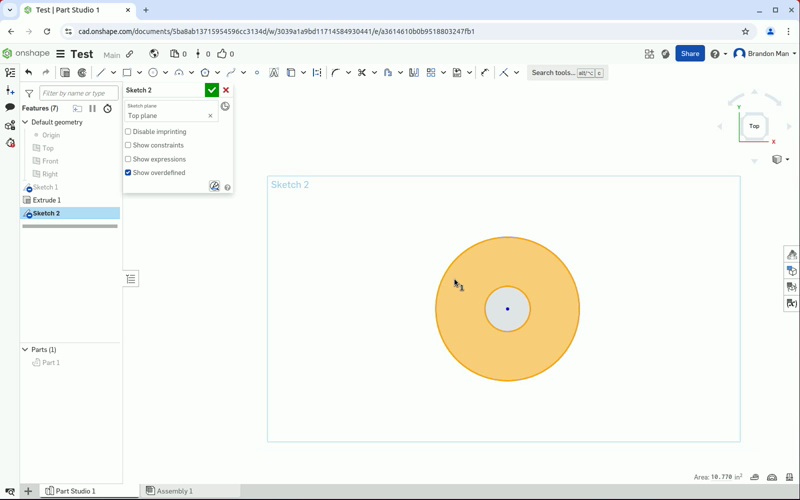
scroll(-6)
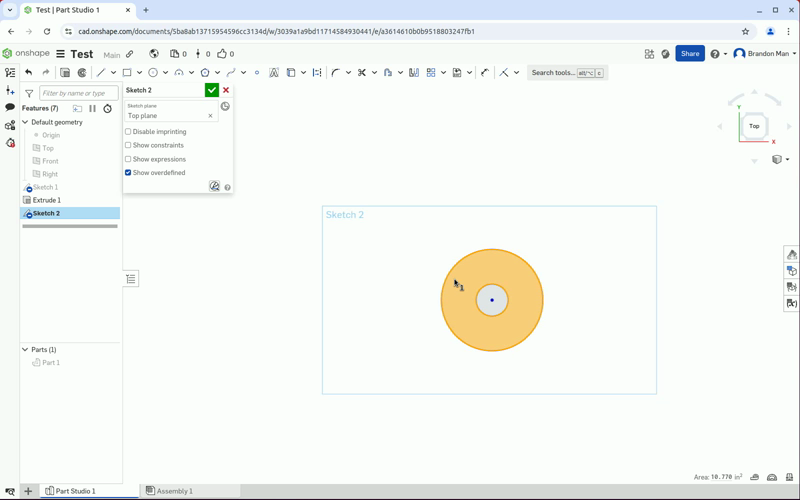
scroll(-6)
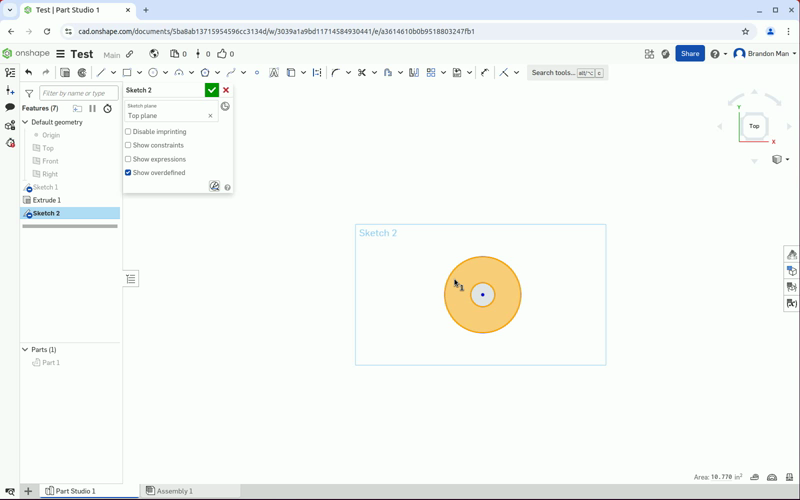
scroll(-6)
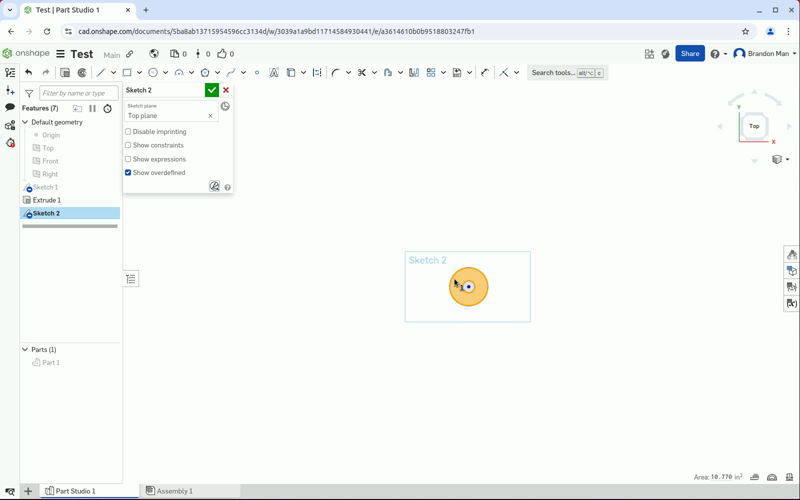
scroll(-6)
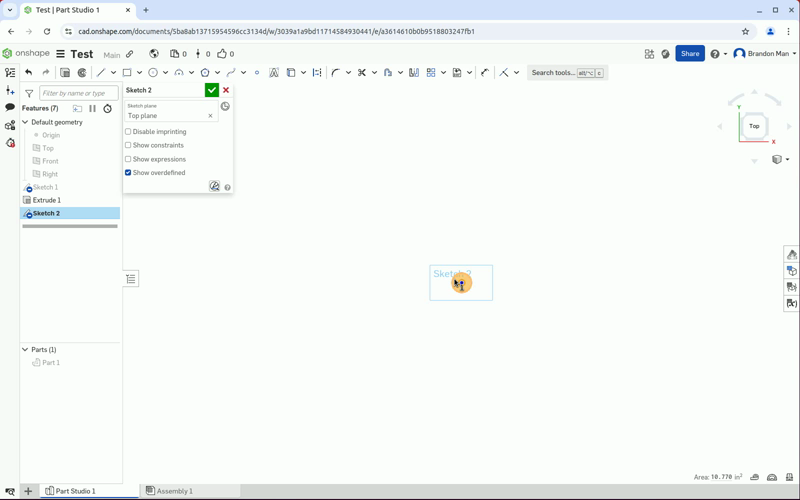
mouse_move(73, 352)
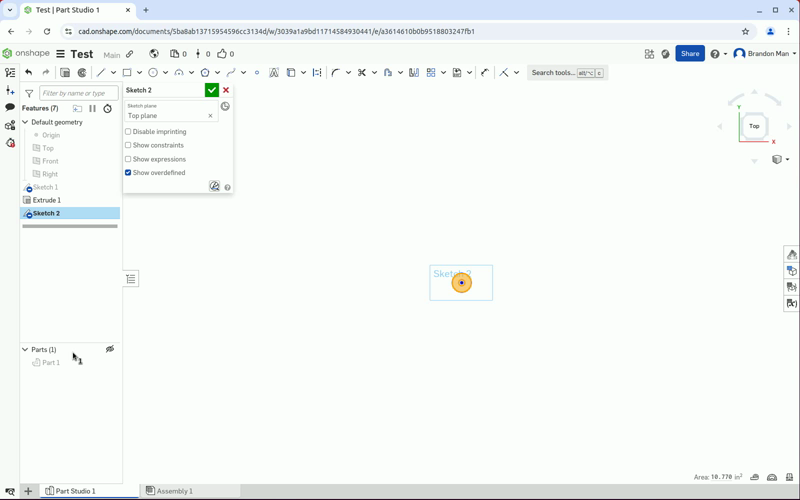
key(shift+y)
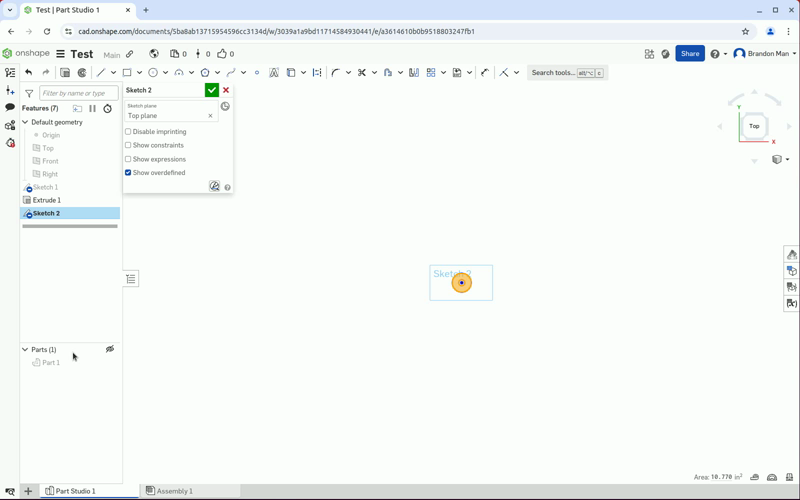
key(shift+e)
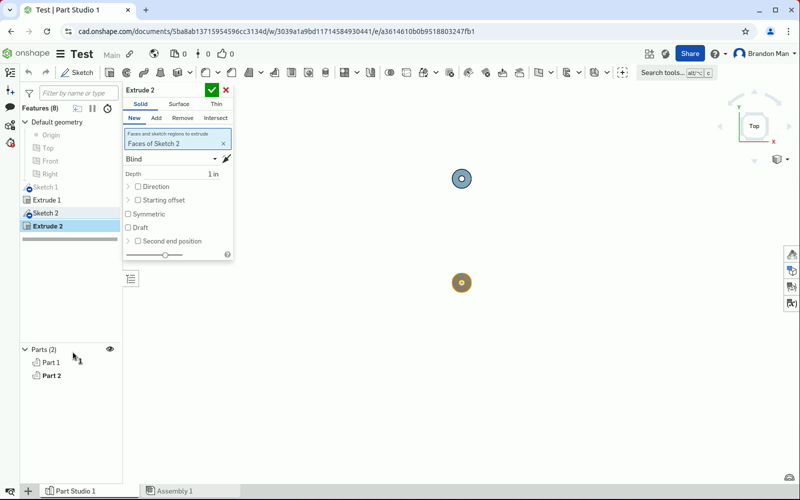
mouse_move(143, 106)
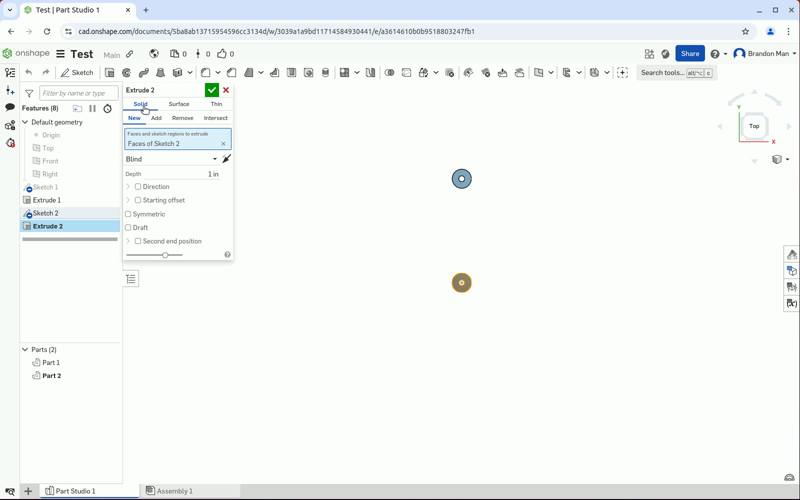
click(143, 106)
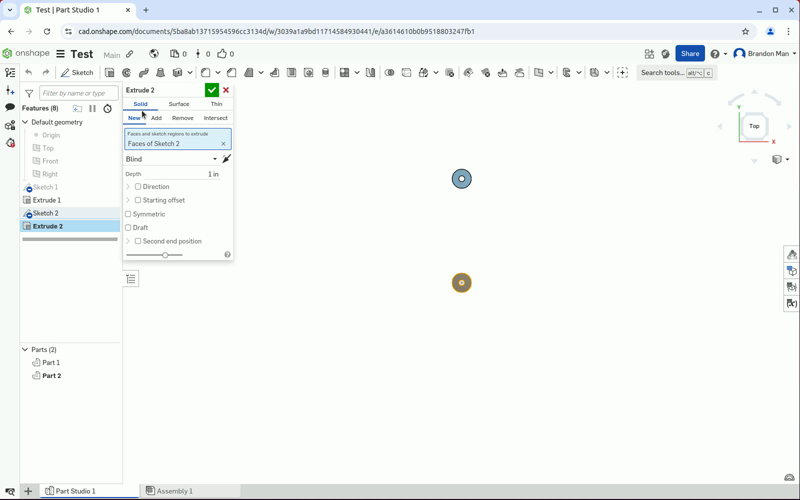
mouse_move(137, 120)
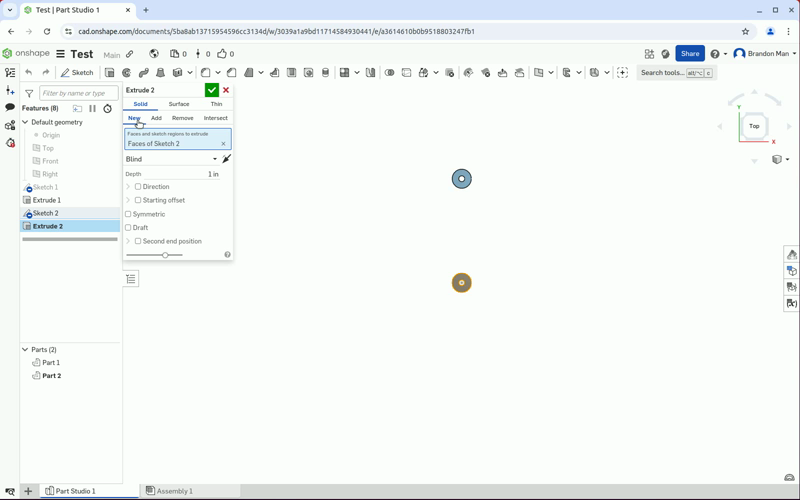
click(137, 120)
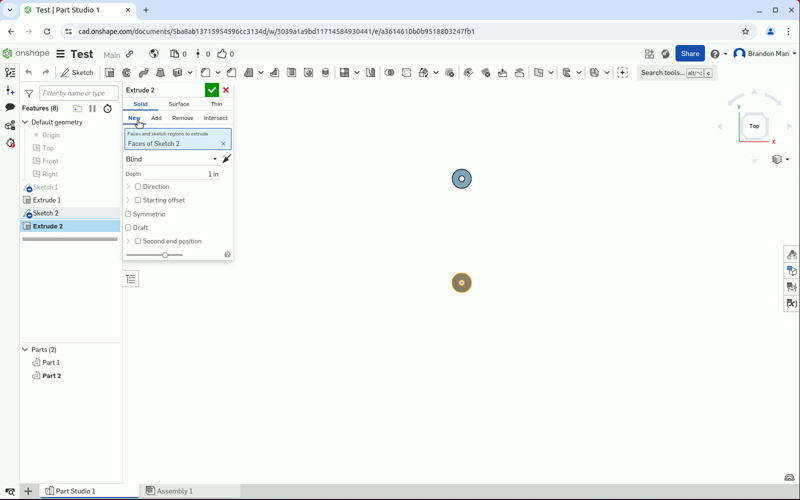
key(tab, 4)
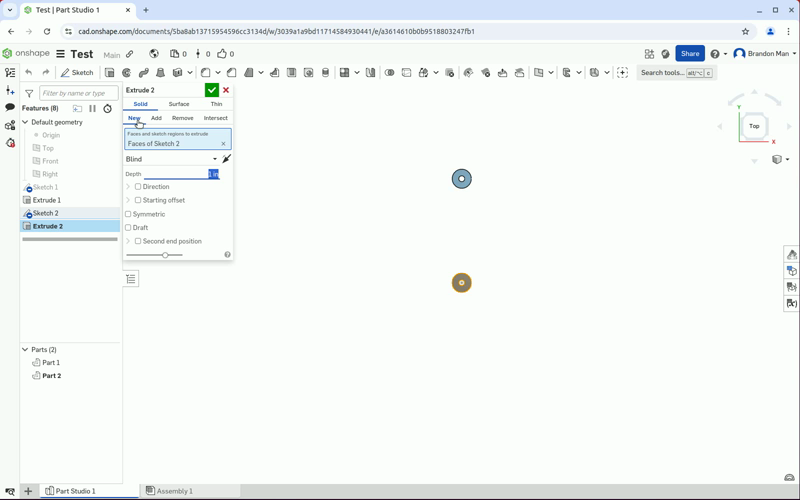
text(0.481)
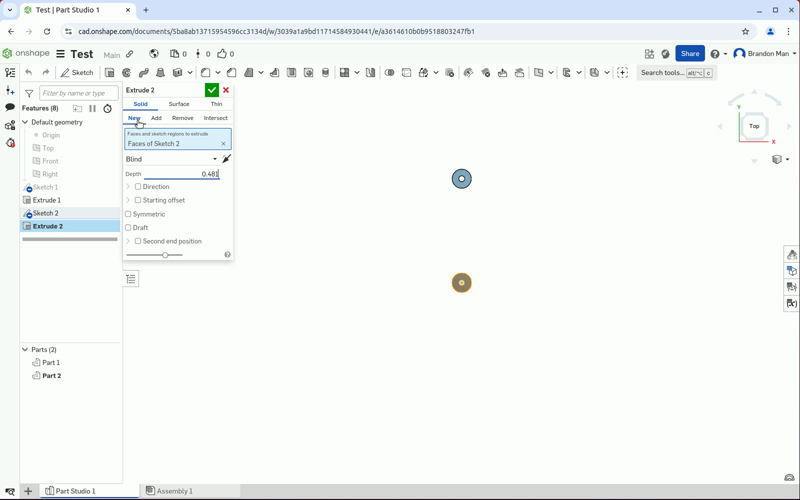
key(enter)
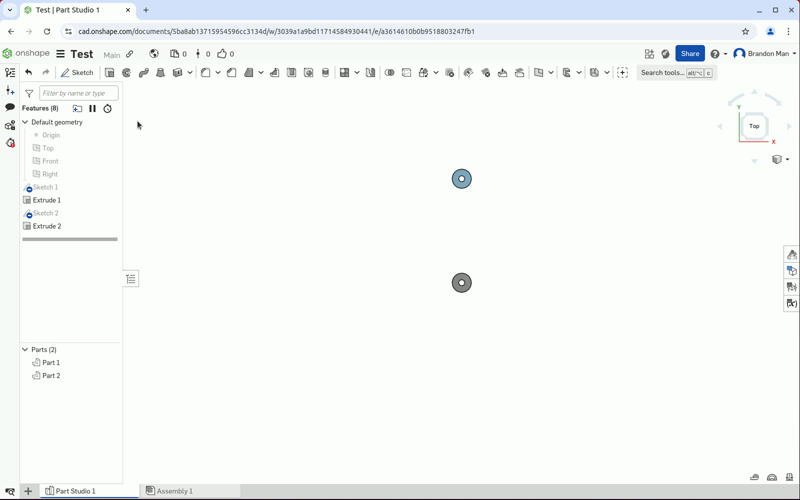
key(shift+h)
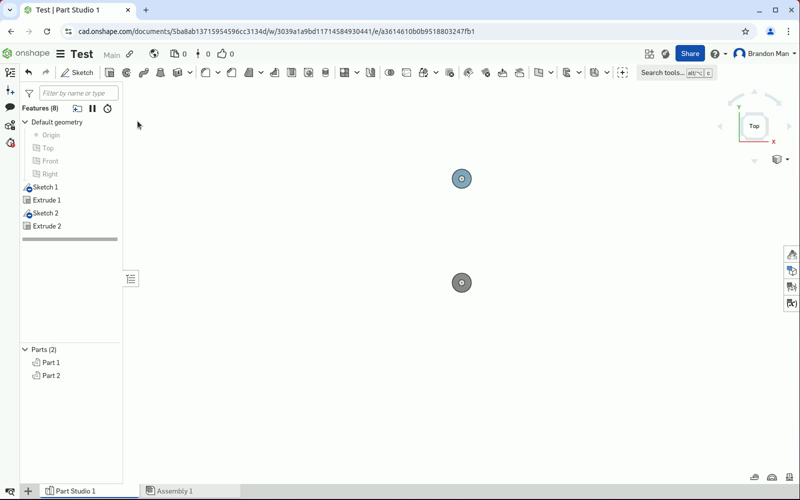
key(shift+h)
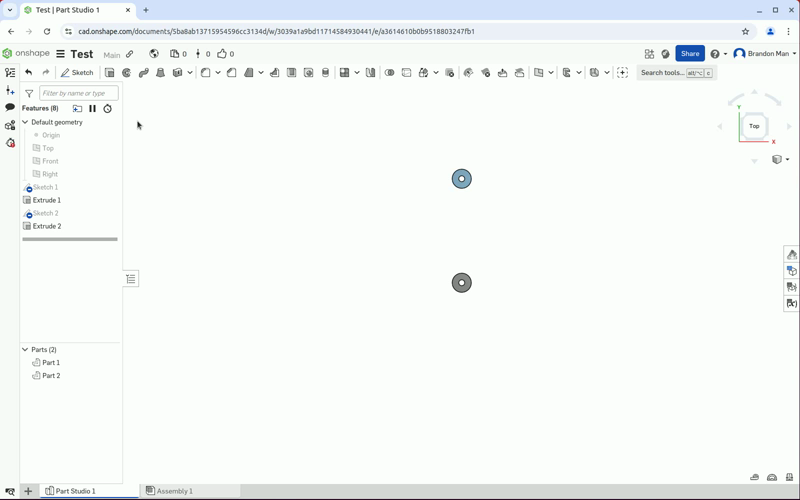
mouse_move(73, 189)
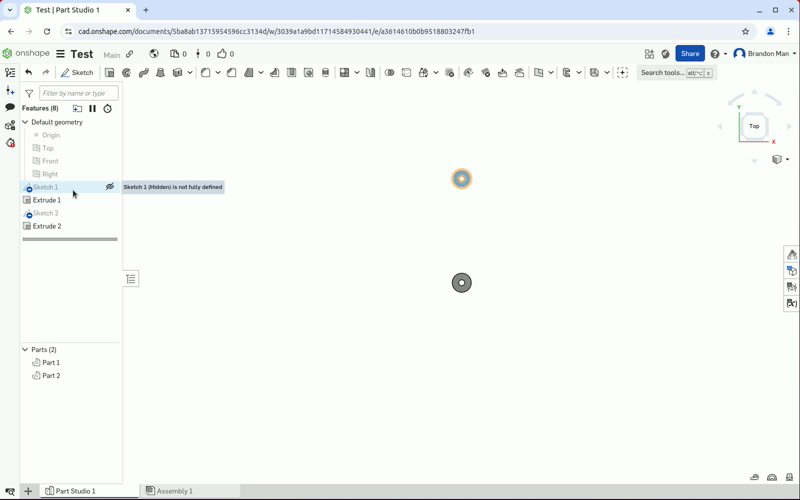
click(73, 189)
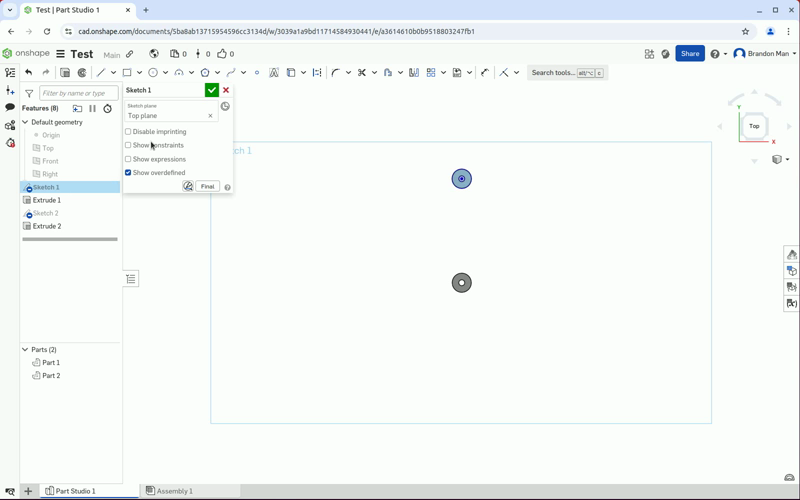
mouse_move(229, 92)
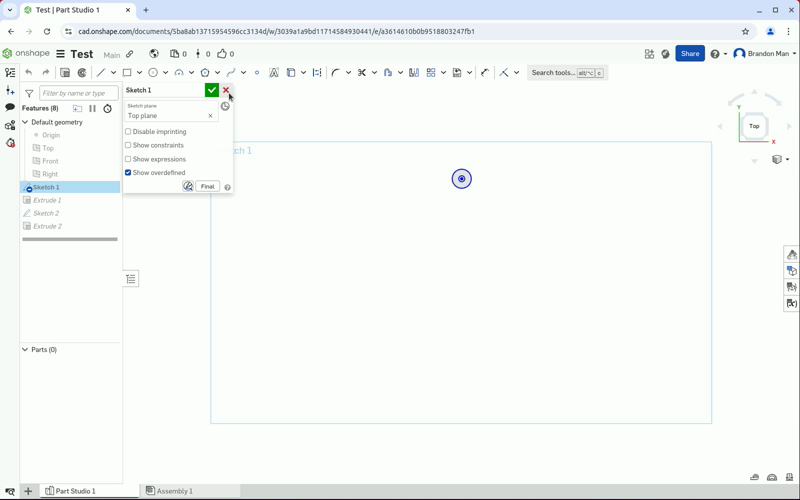
click(229, 92)
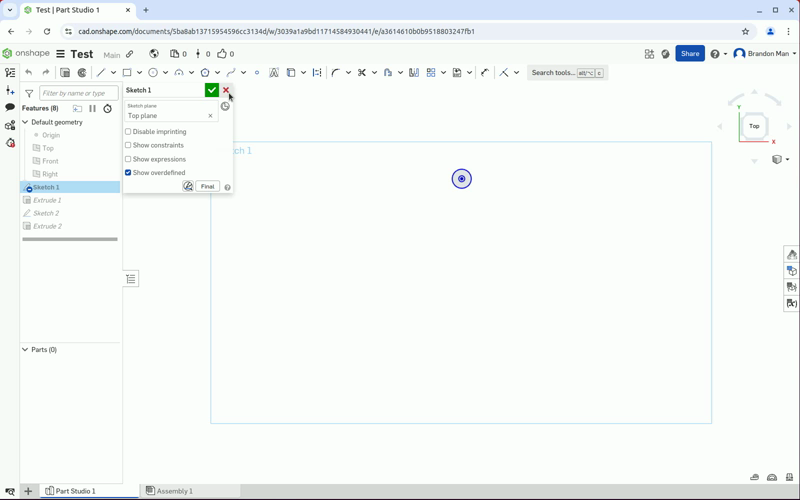
key(shift+s)
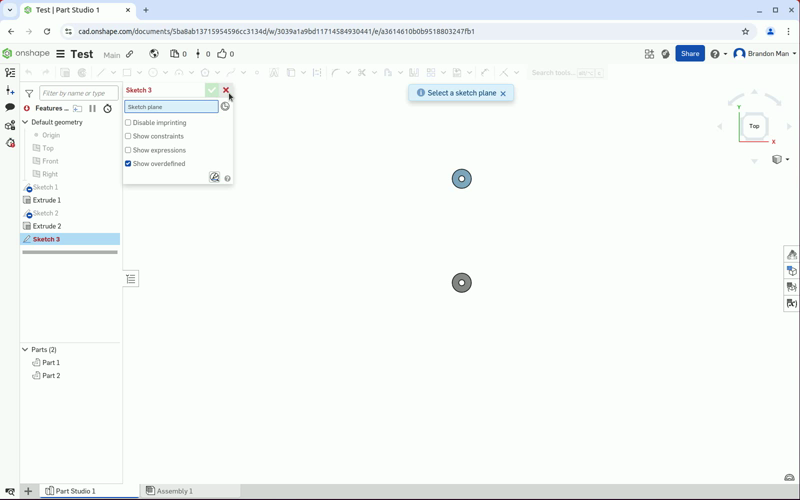
mouse_move(73, 150)
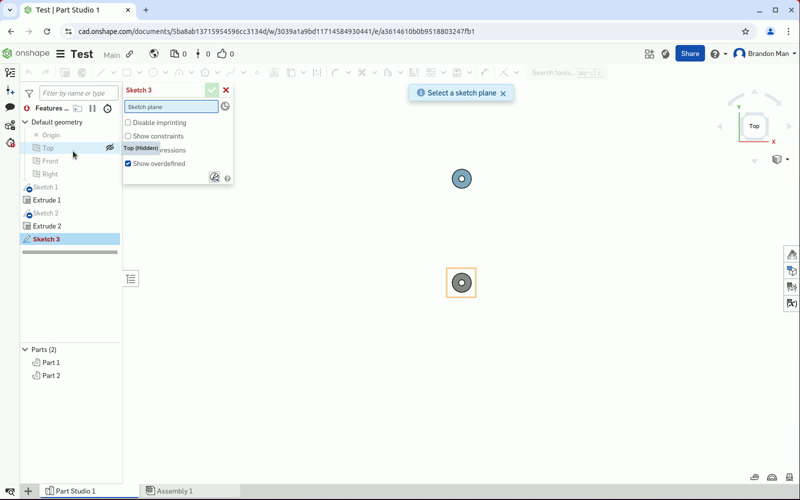
click(73, 150)
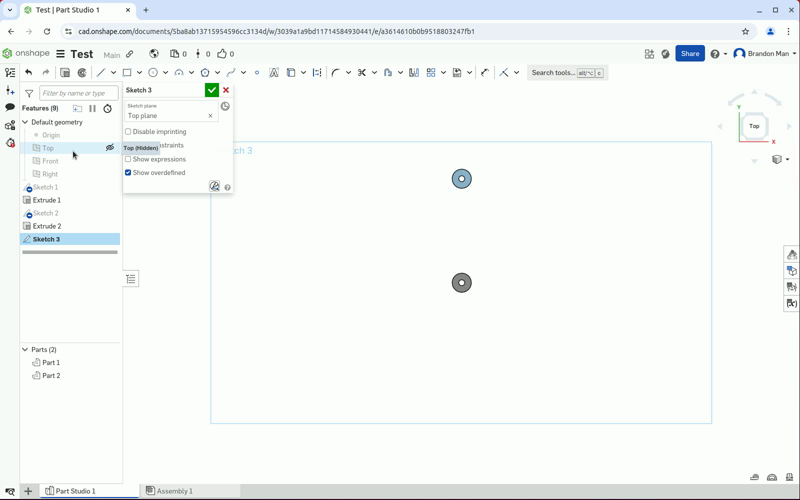
mouse_move(73, 352)
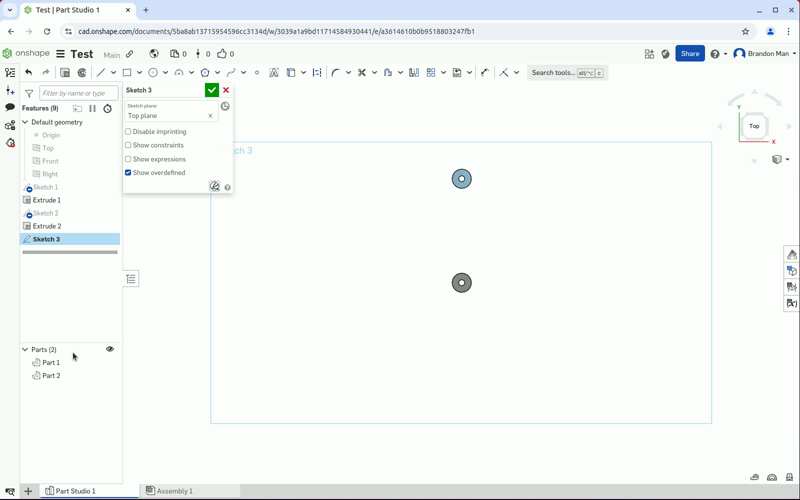
key(y)
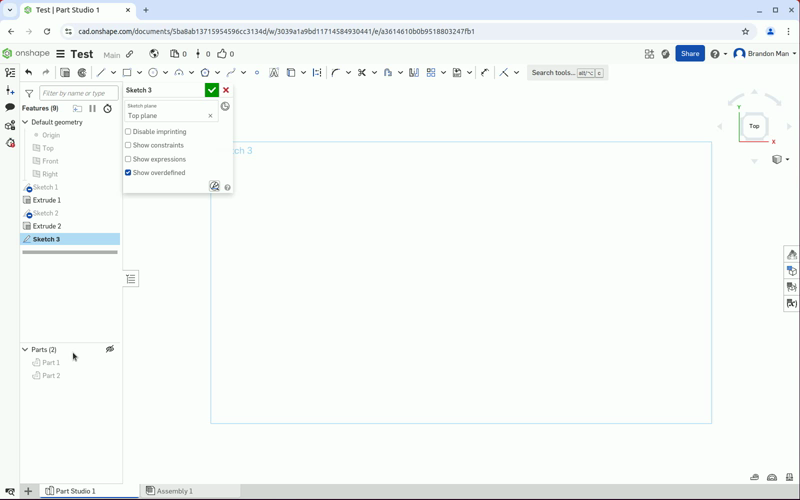
key(c)
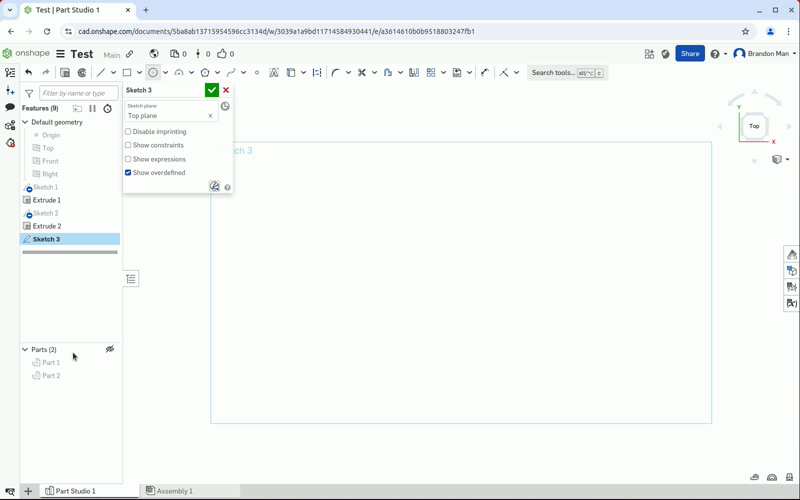
key_down(shift)
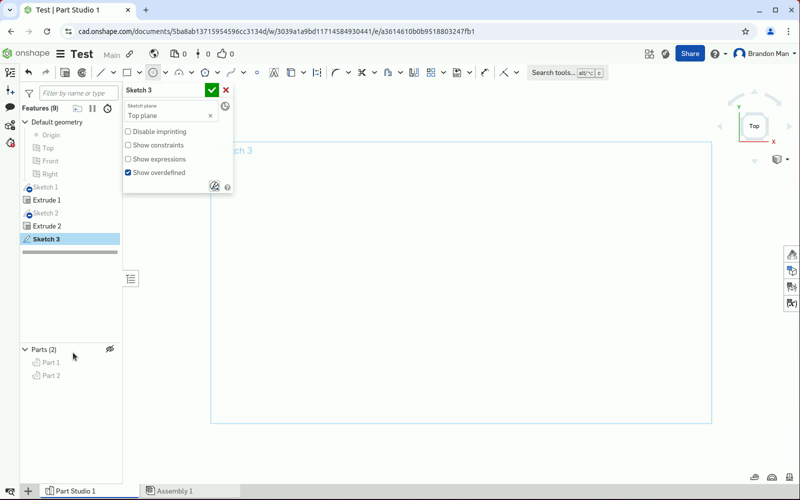
mouse_move(501, 282)
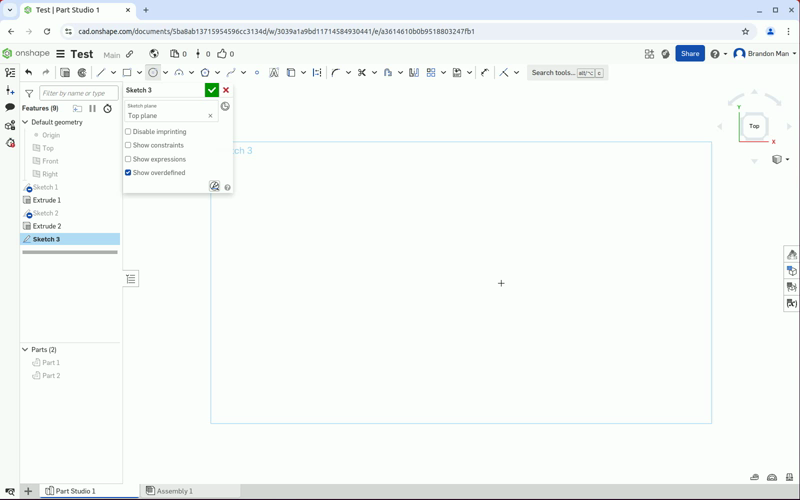
click(501, 282)
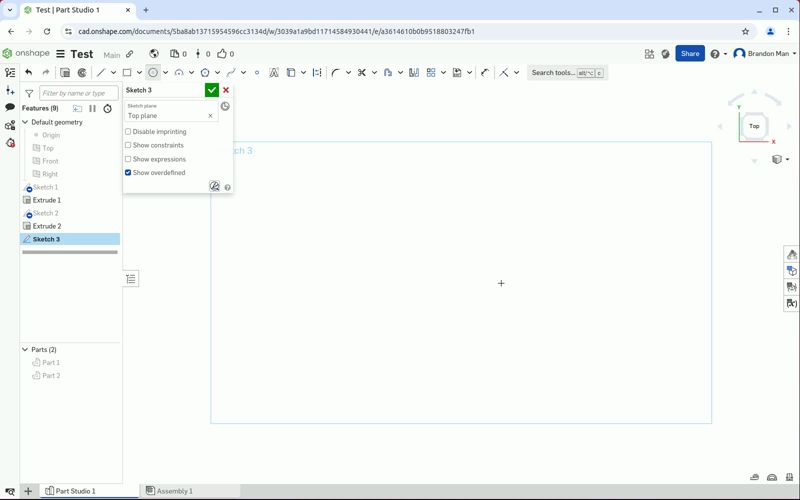
key_up(shift)
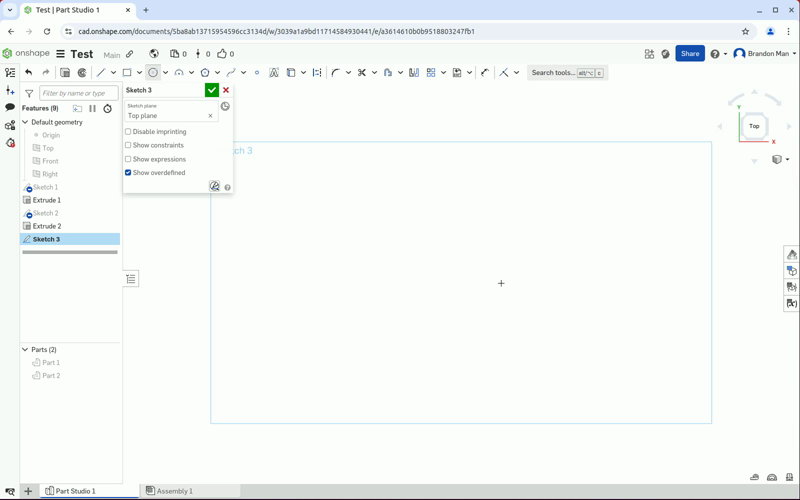
mouse_move(508, 282)
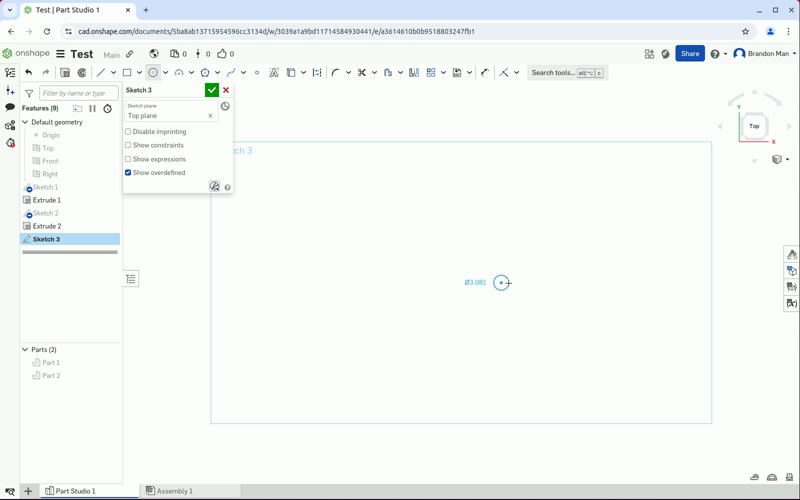
click(508, 282)
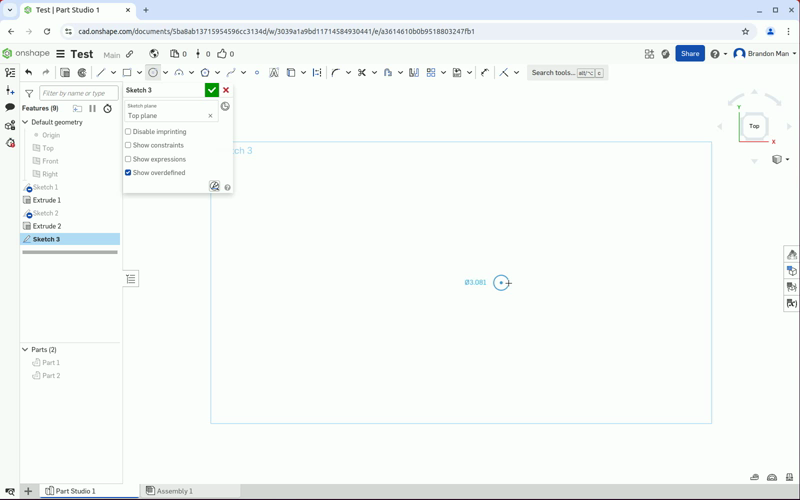
key(esc)
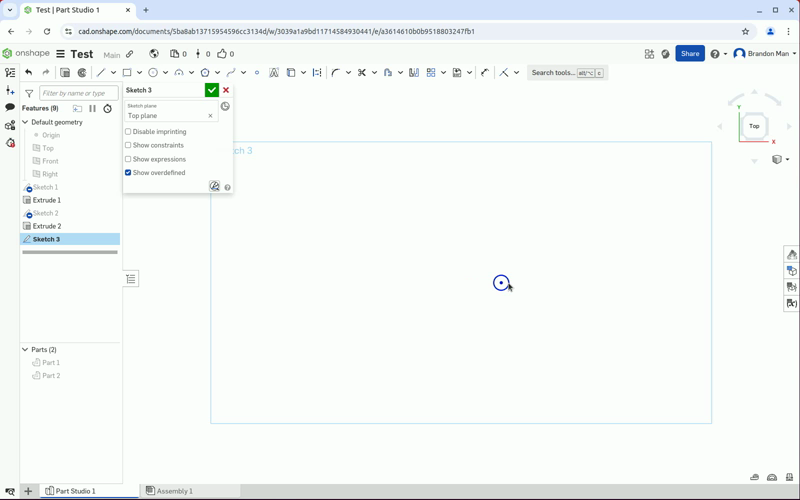
key(c)
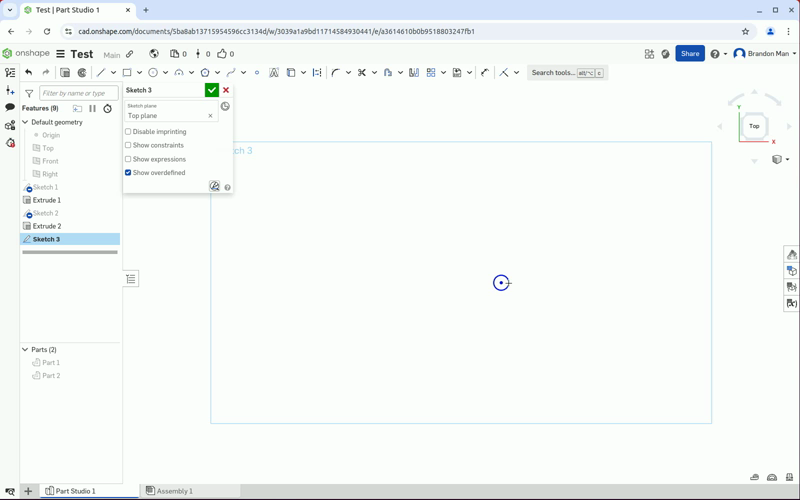
key_down(shift)
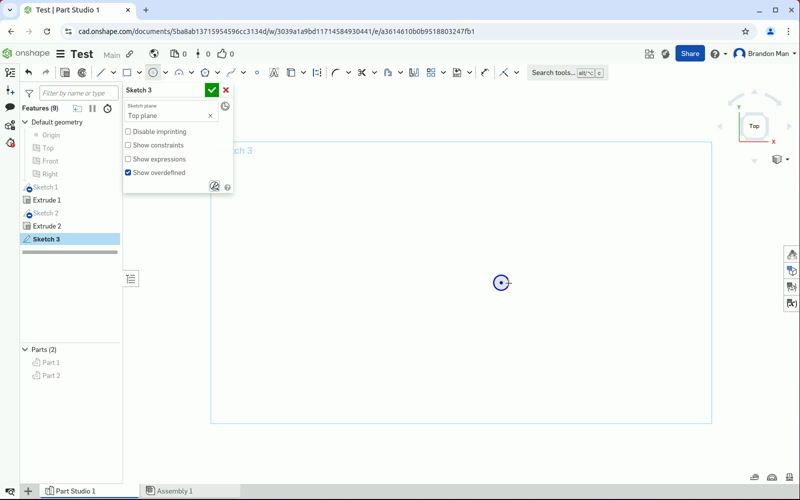
mouse_move(501, 282)
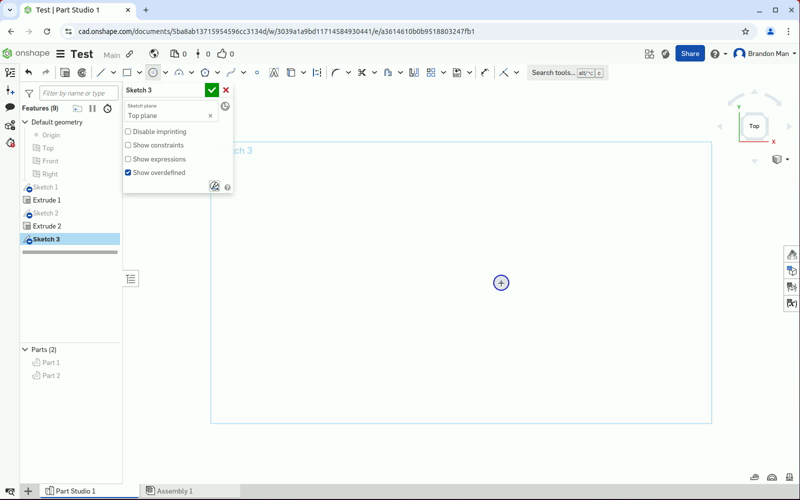
click(501, 282)
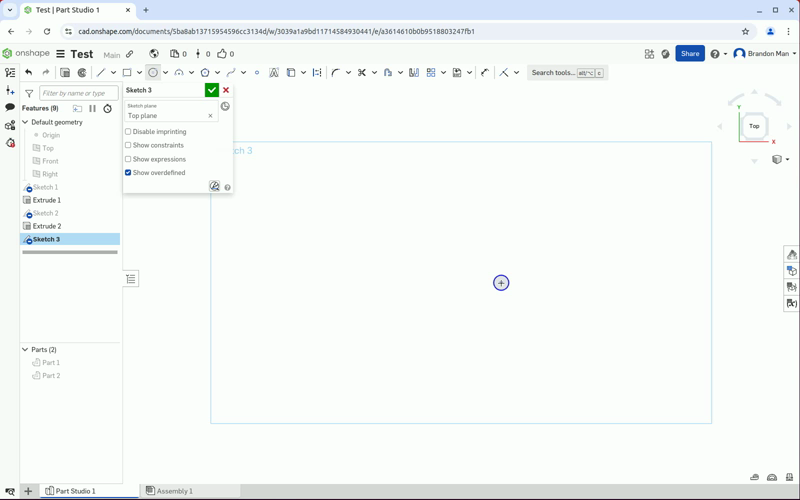
key_up(shift)
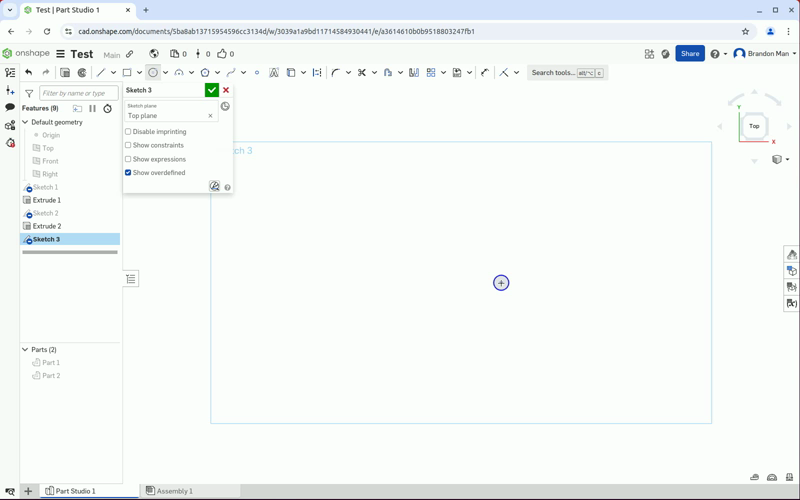
mouse_move(504, 282)
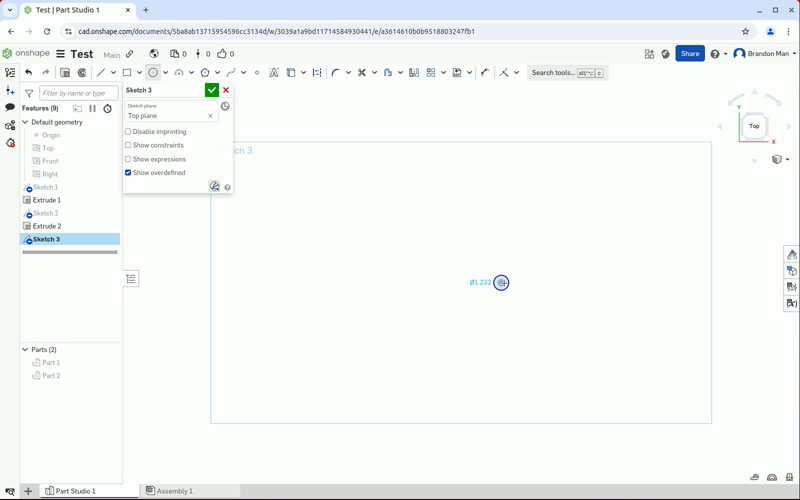
scroll(6)
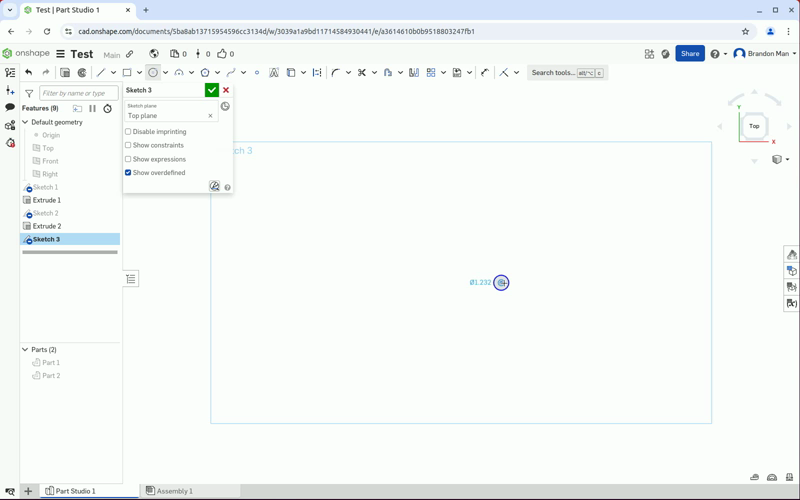
scroll(6)
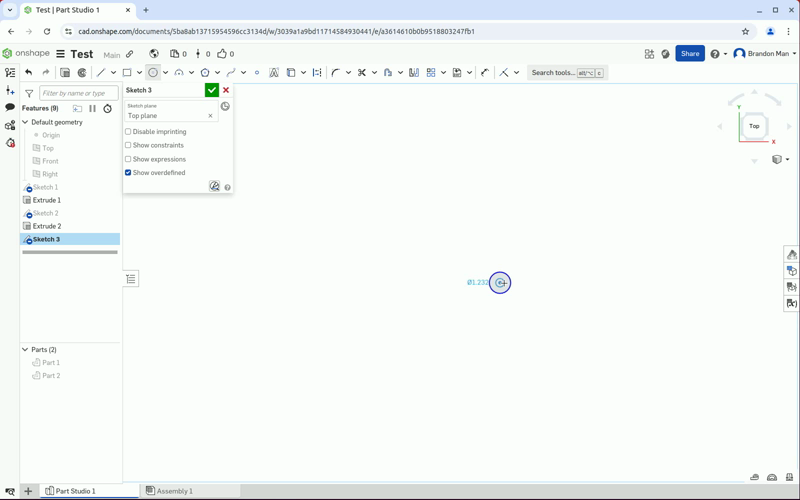
scroll(6)
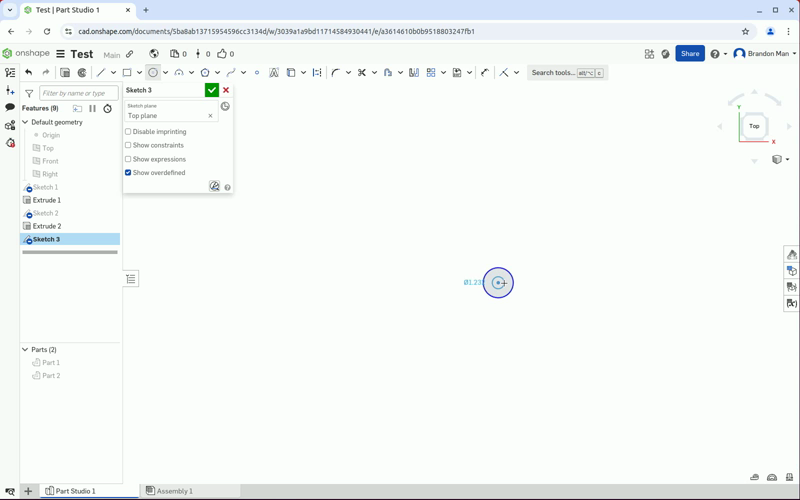
scroll(6)
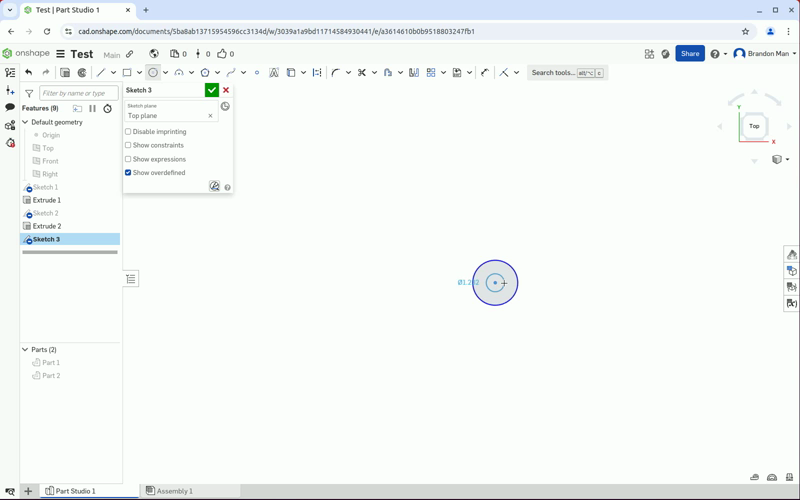
scroll(6)
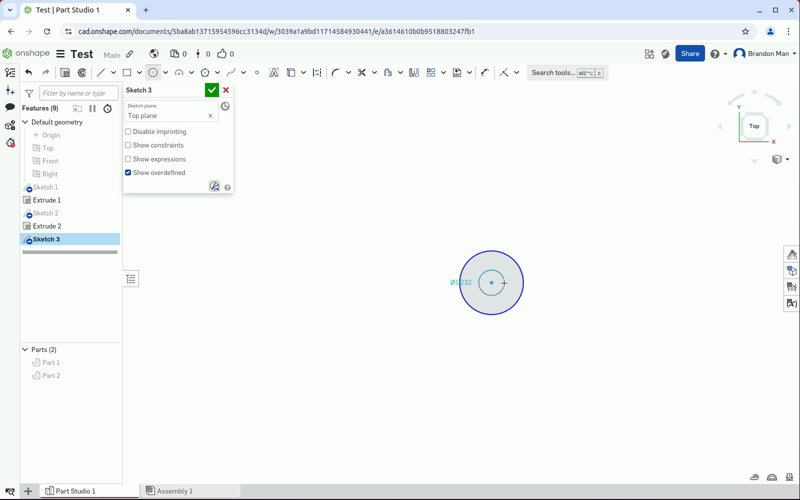
scroll(6)
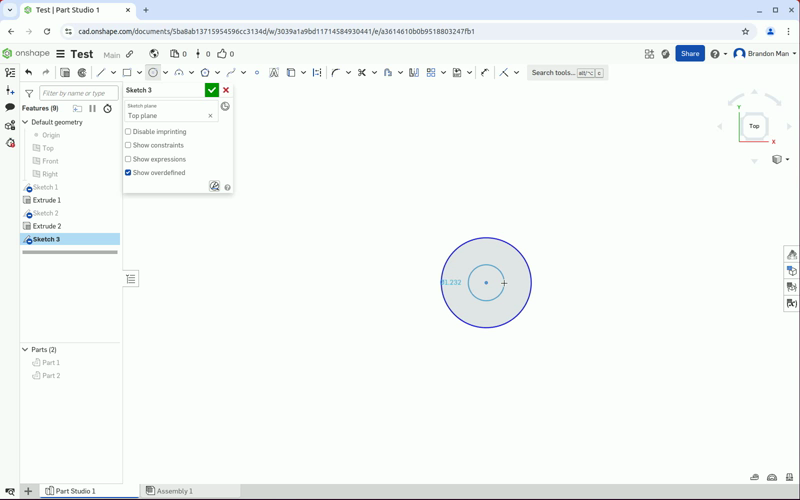
scroll(6)
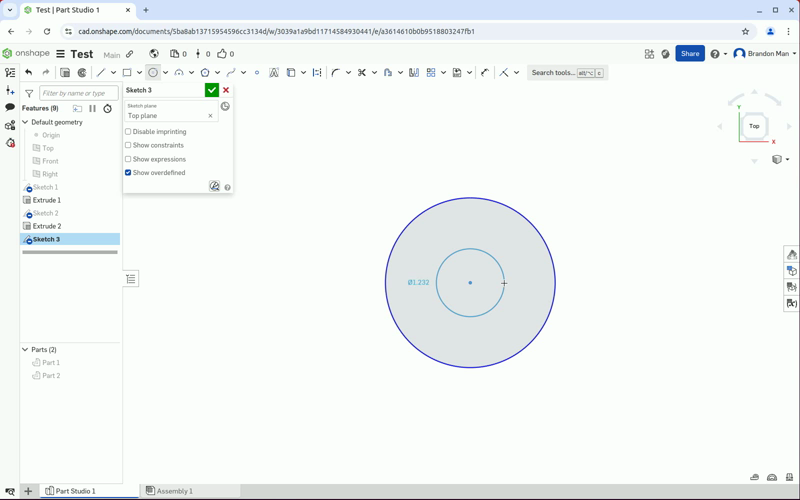
click(504, 282)
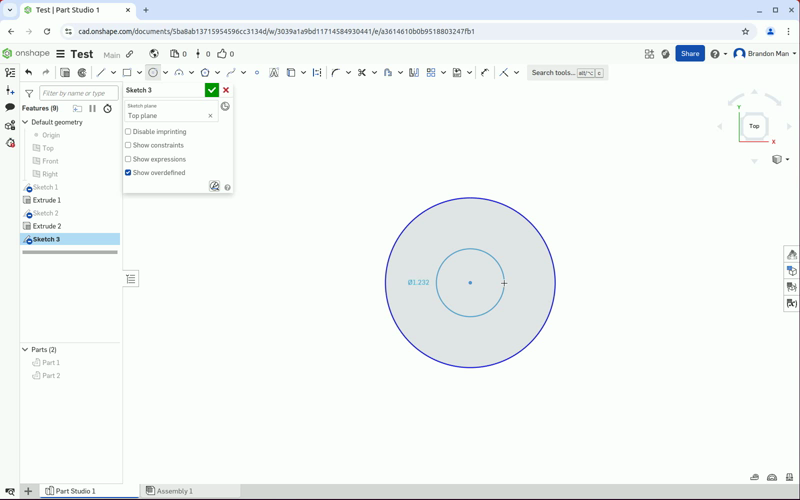
scroll(-6)
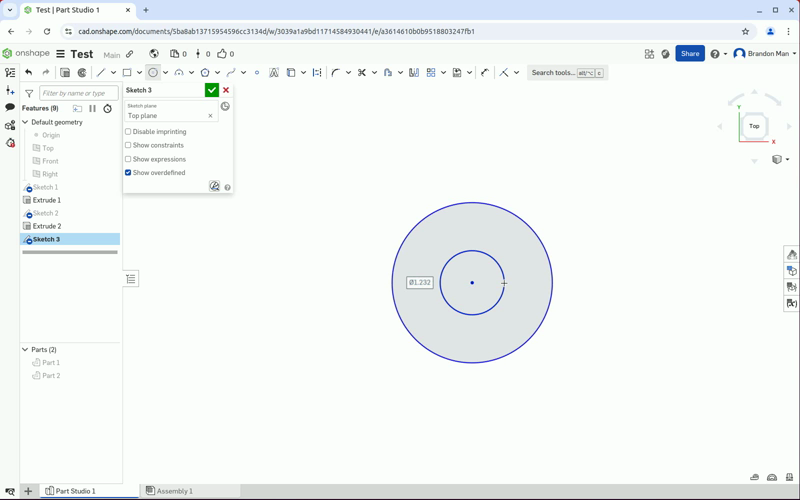
scroll(-6)
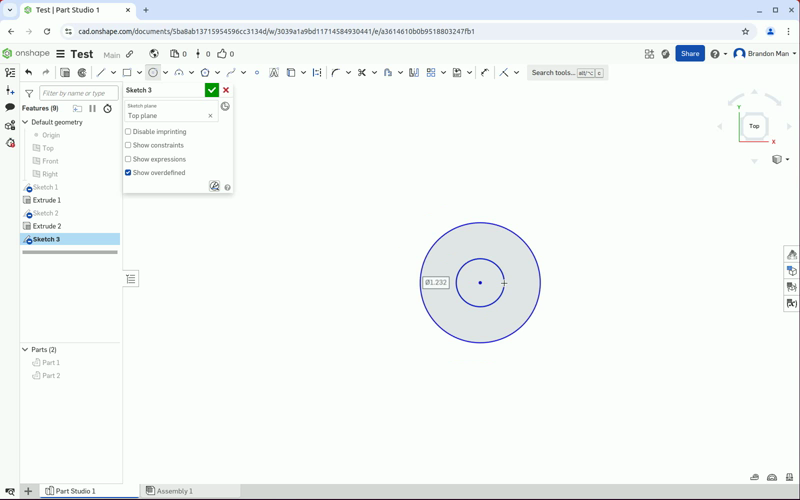
scroll(-6)
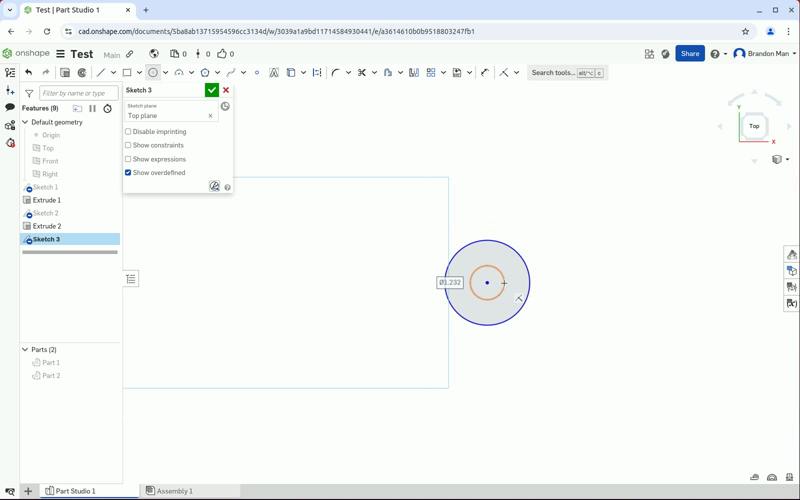
scroll(-6)
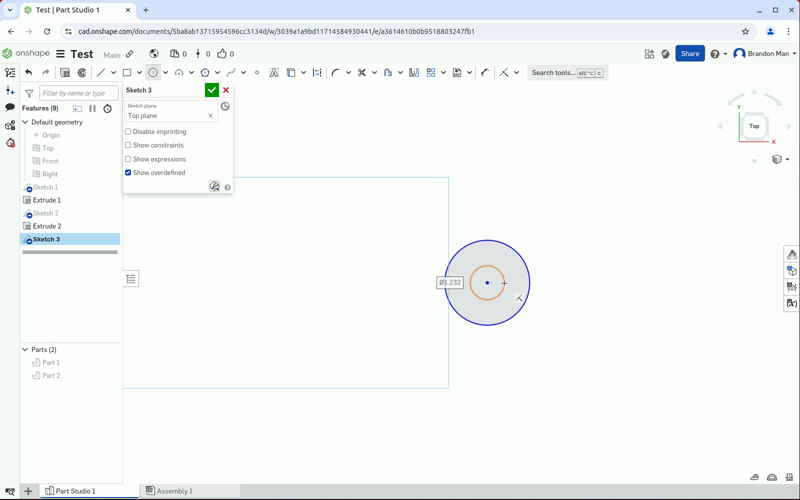
scroll(-6)
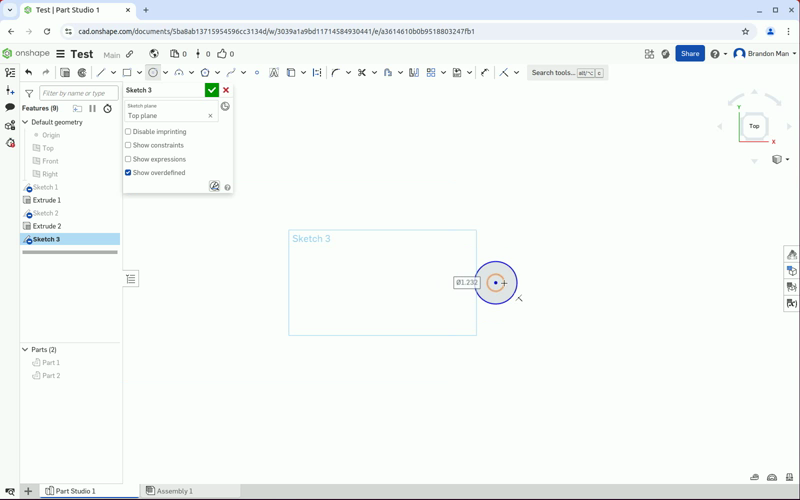
scroll(-6)
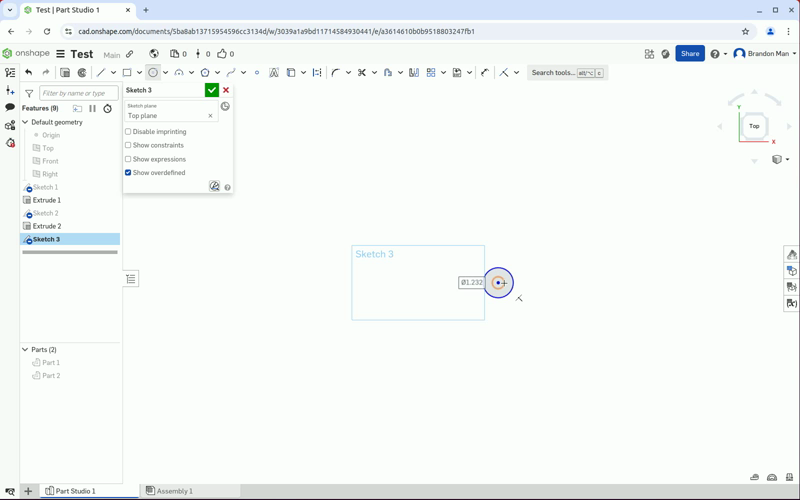
scroll(-6)
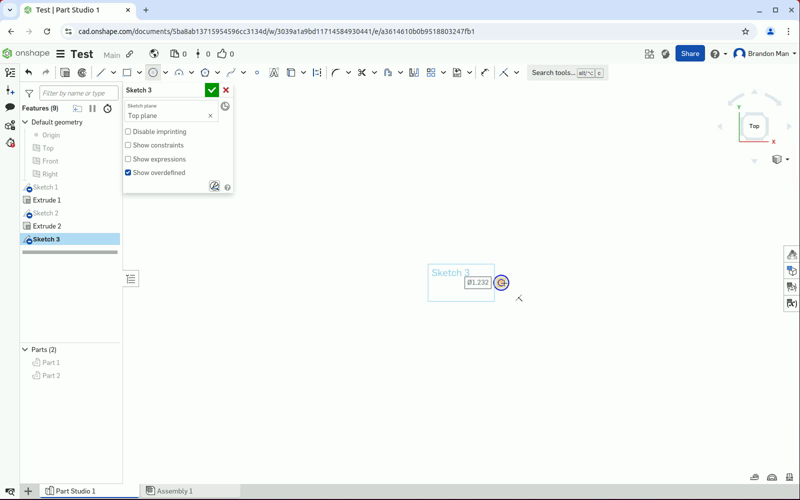
key(esc)
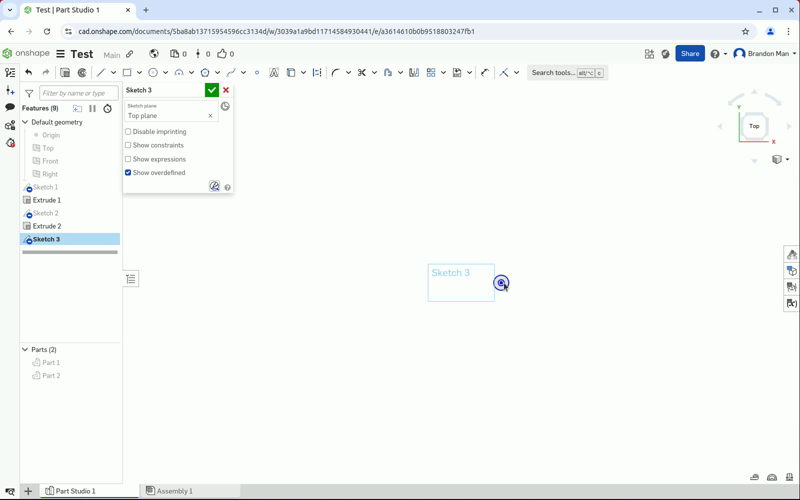
mouse_move(500, 287)
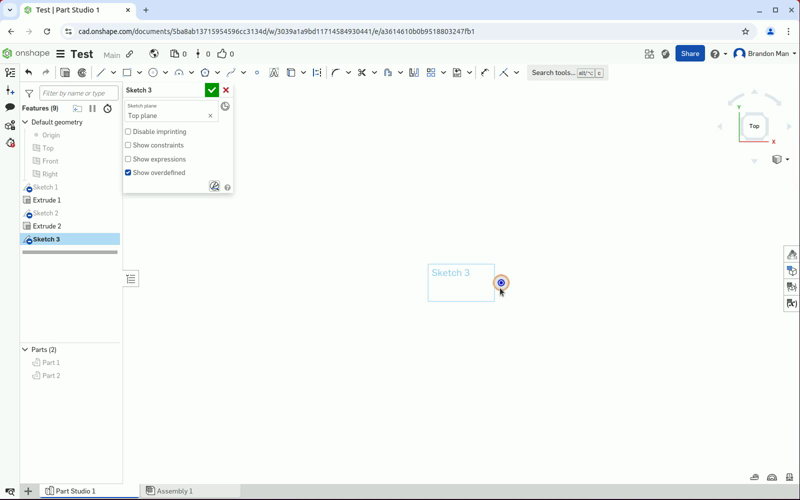
scroll(6)
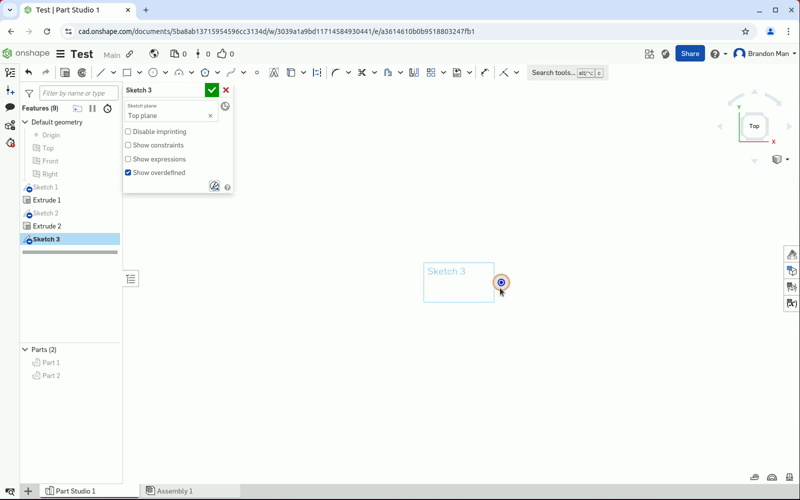
scroll(6)
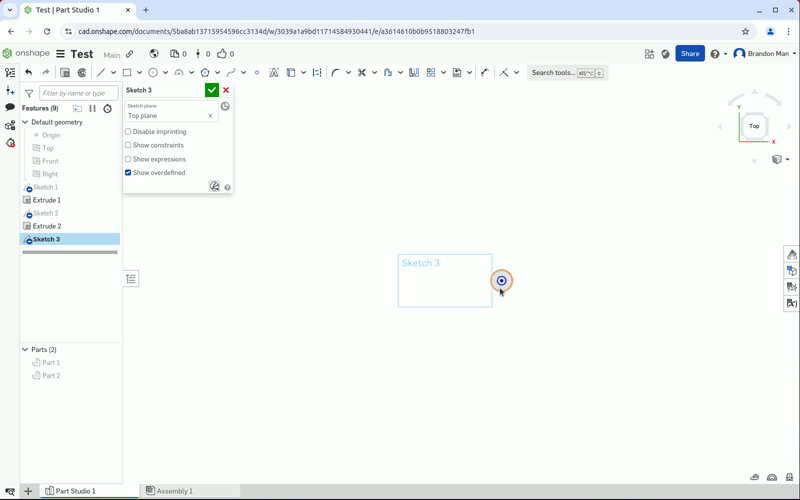
scroll(6)
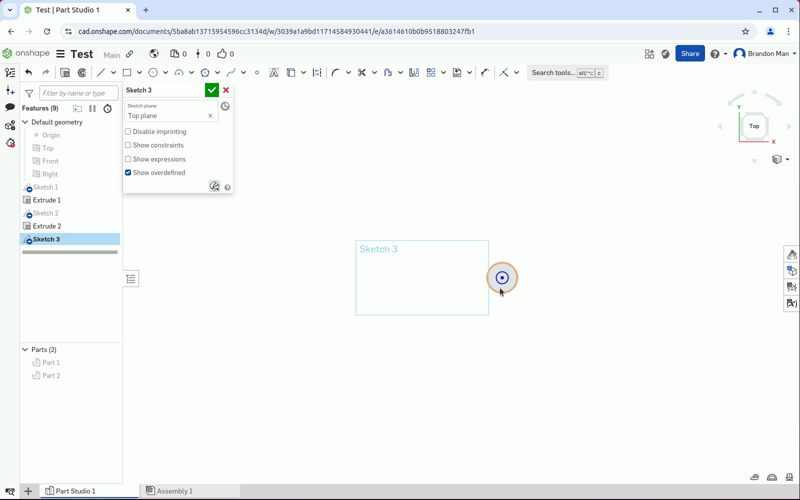
scroll(6)
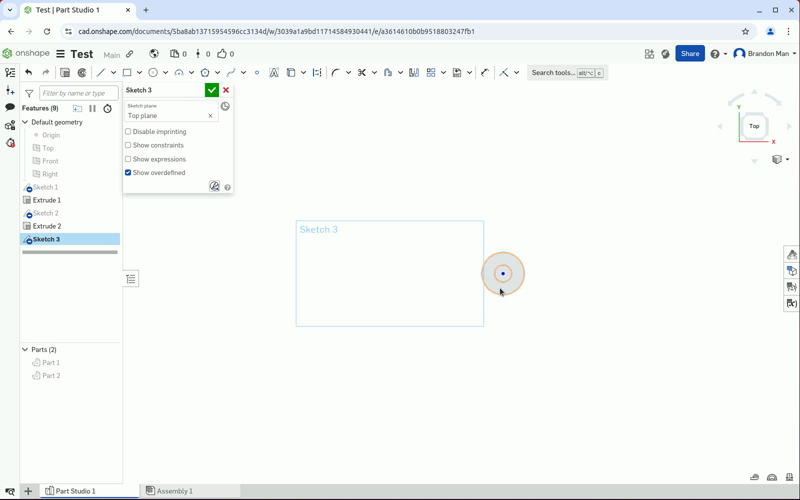
scroll(6)
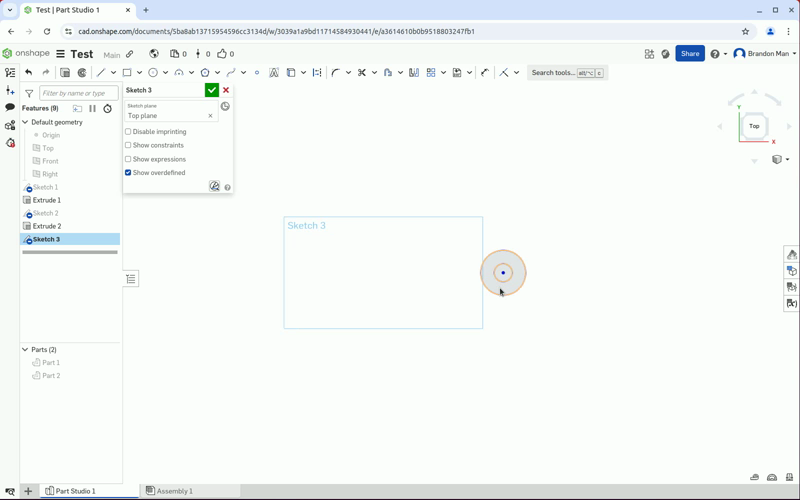
scroll(6)
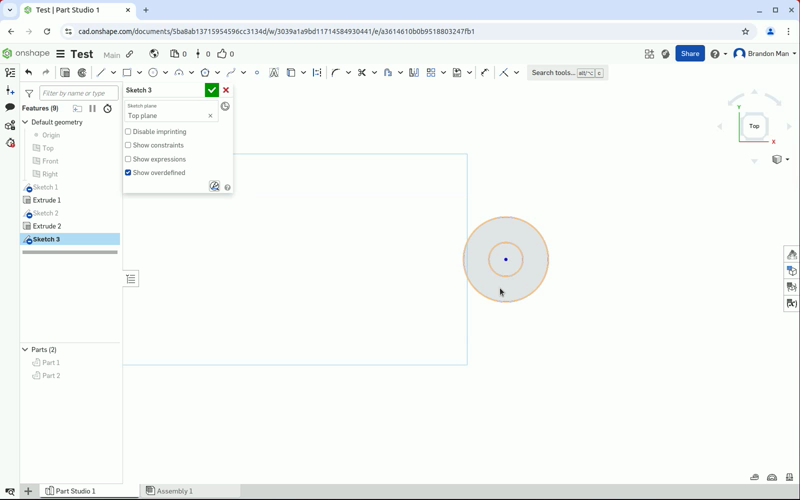
scroll(6)
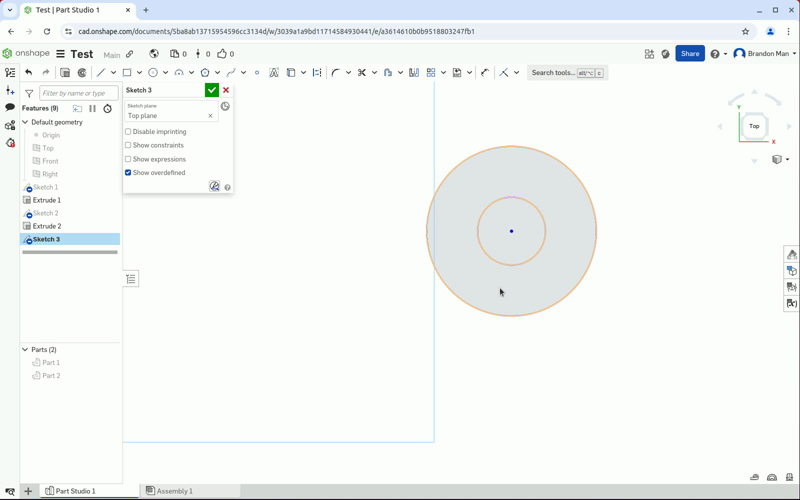
click(500, 287)
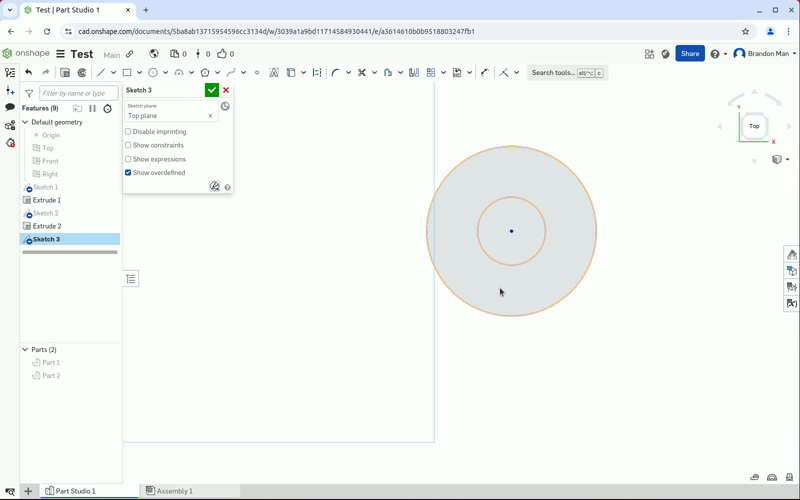
scroll(-6)
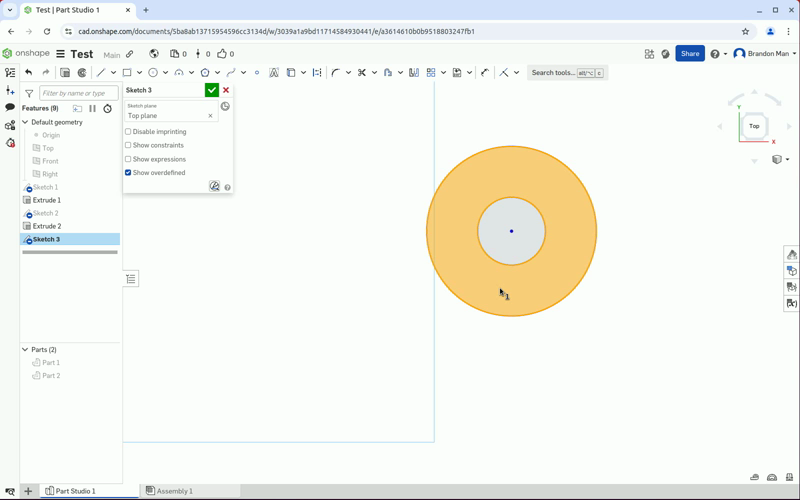
scroll(-6)
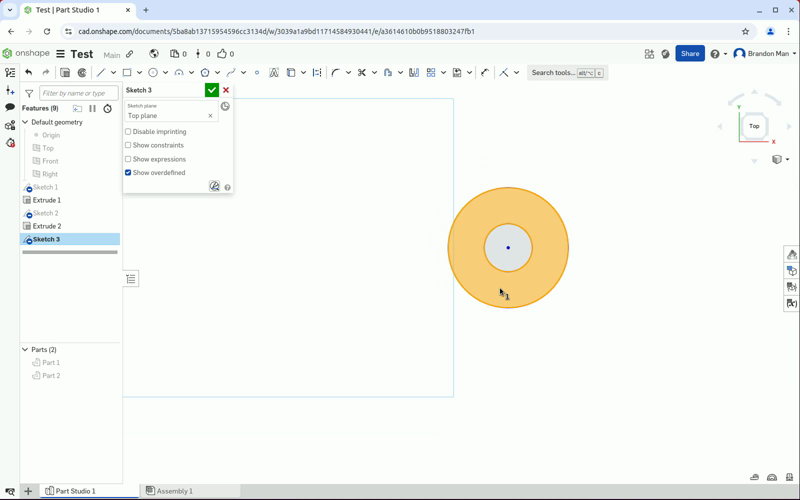
scroll(-6)
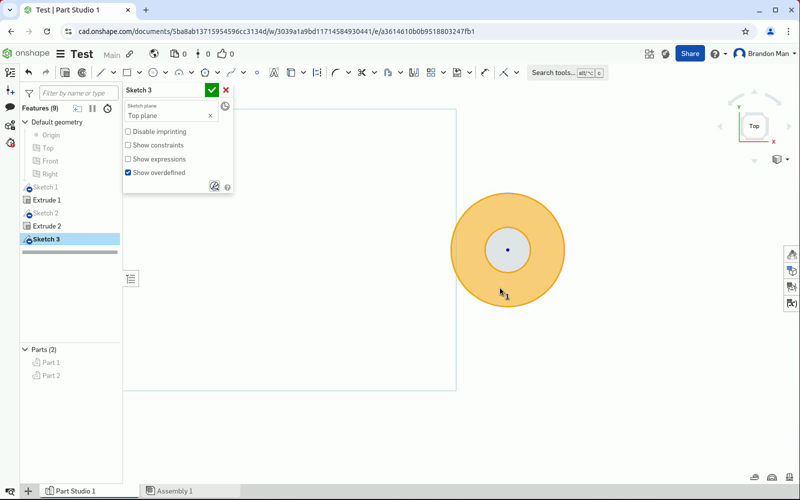
scroll(-6)
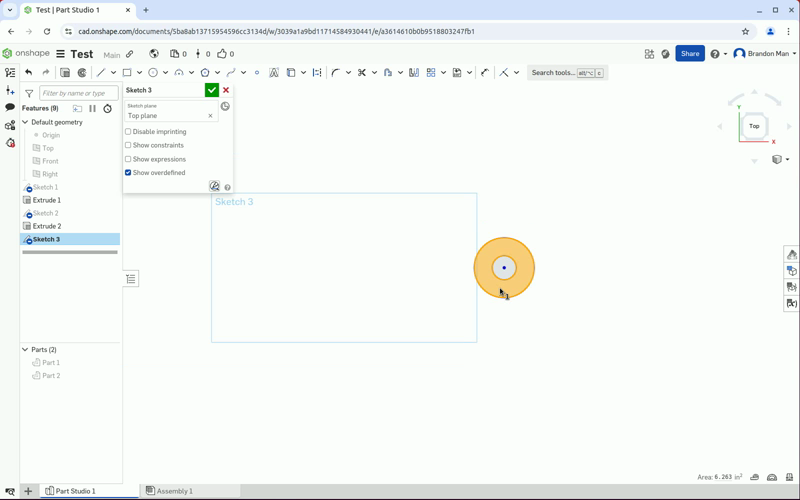
scroll(-6)
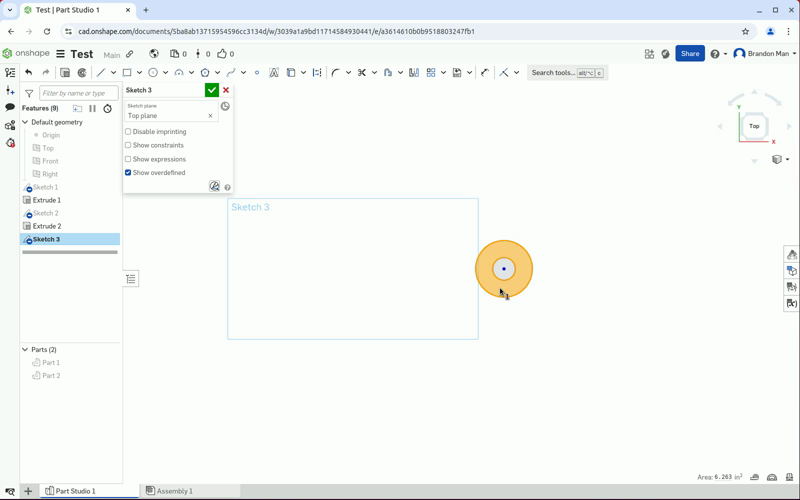
scroll(-6)
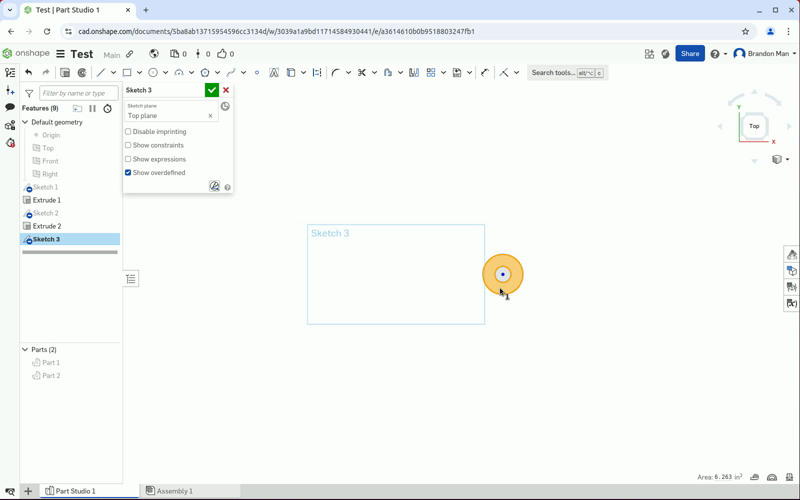
scroll(-6)
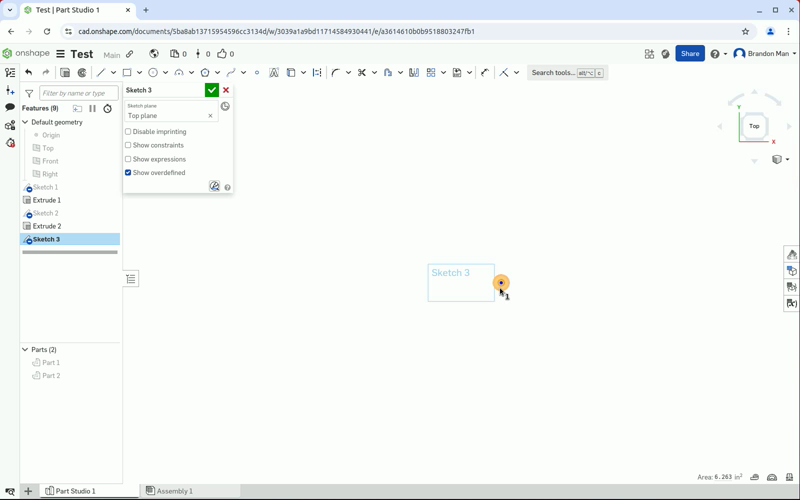
mouse_move(73, 352)
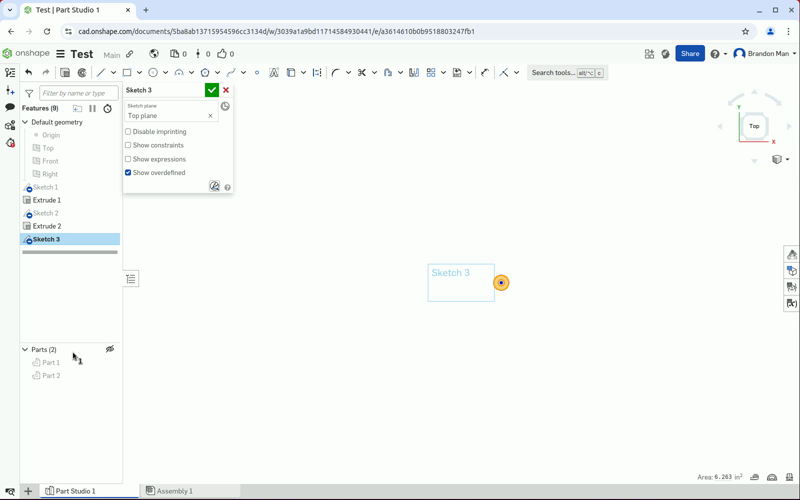
key(shift+y)
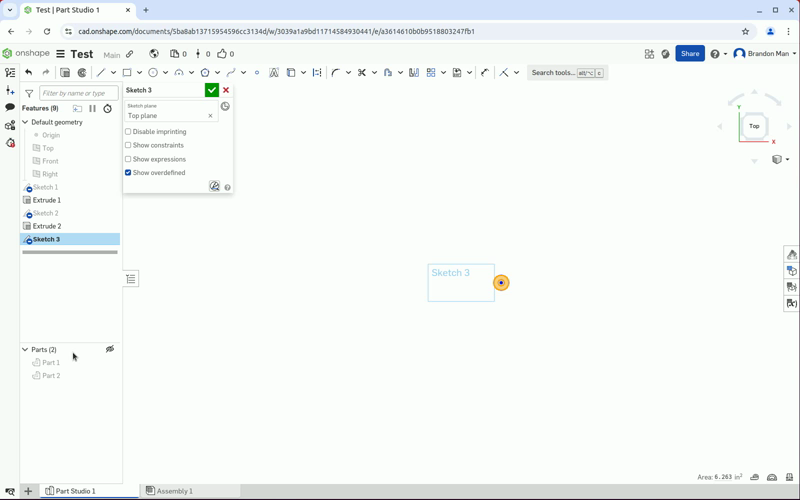
key(shift+e)
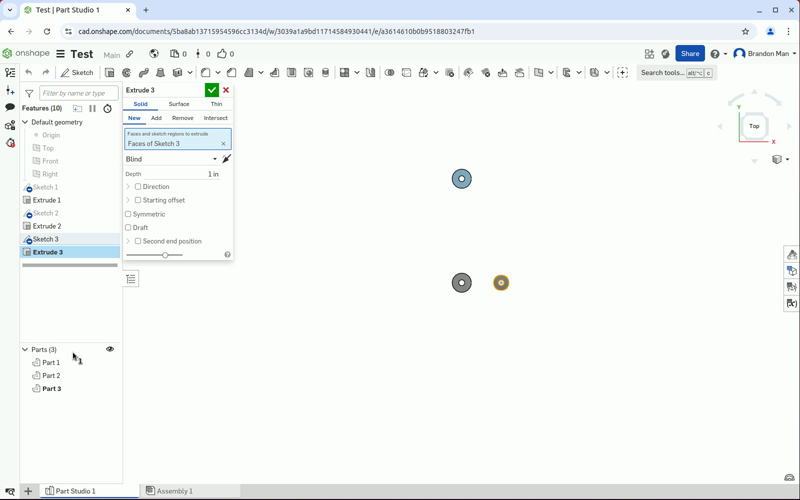
mouse_move(143, 106)
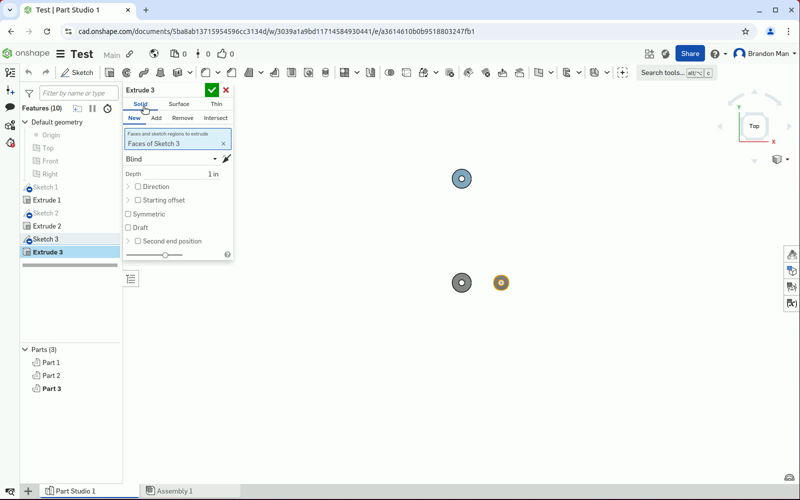
click(143, 106)
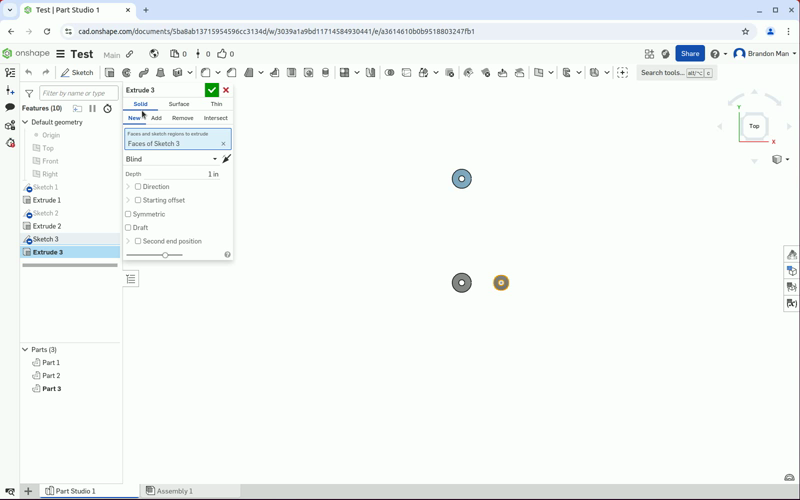
mouse_move(137, 120)
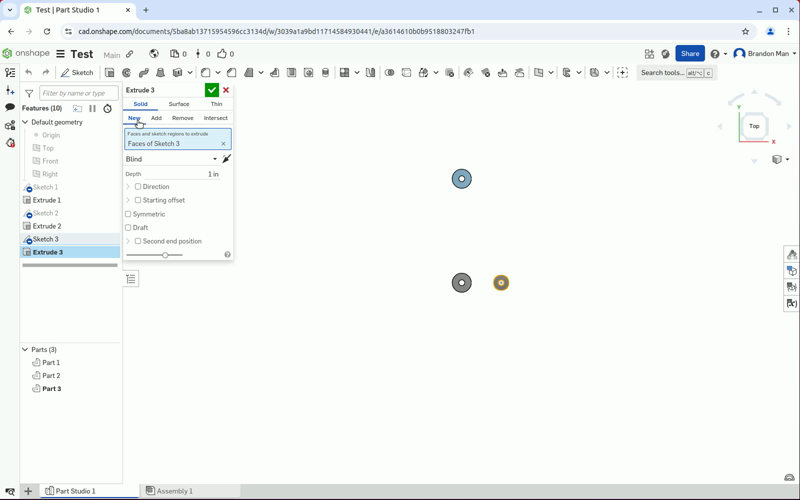
click(137, 120)
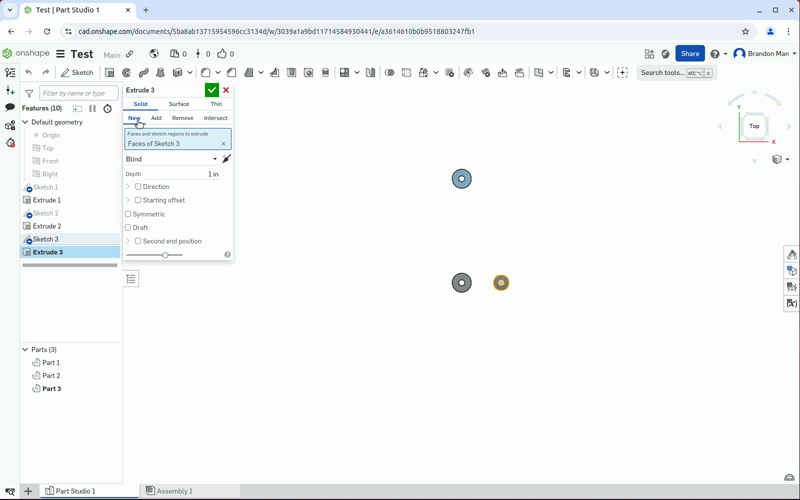
key(tab, 4)
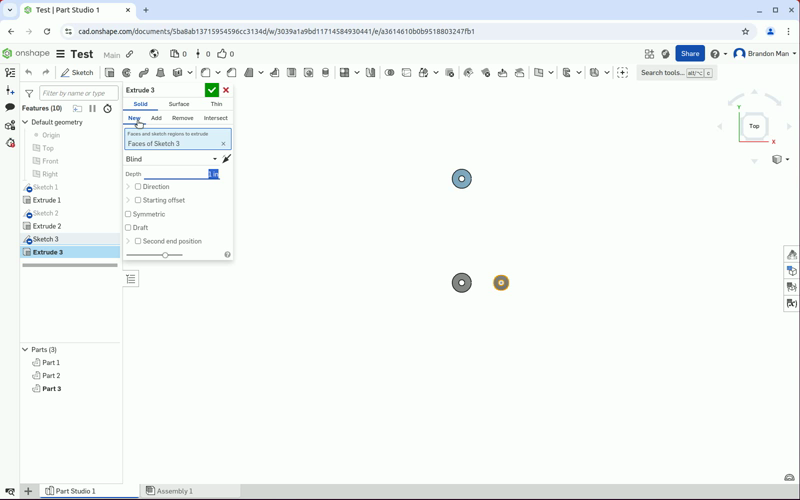
text(0.481)
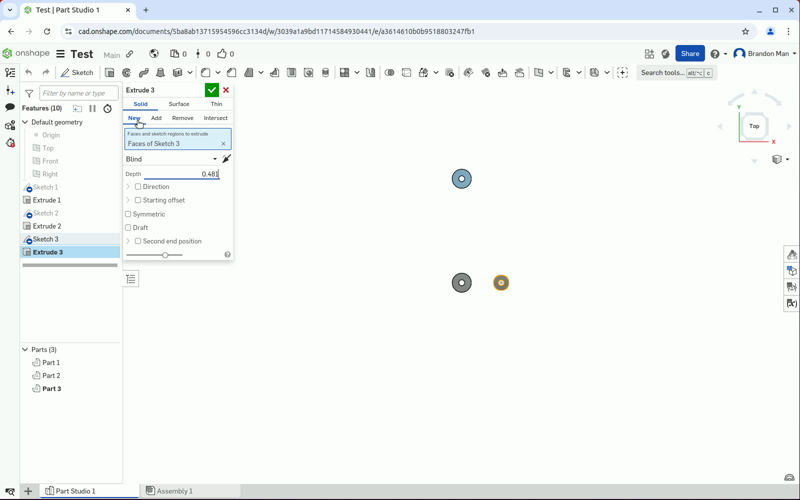
key(enter)
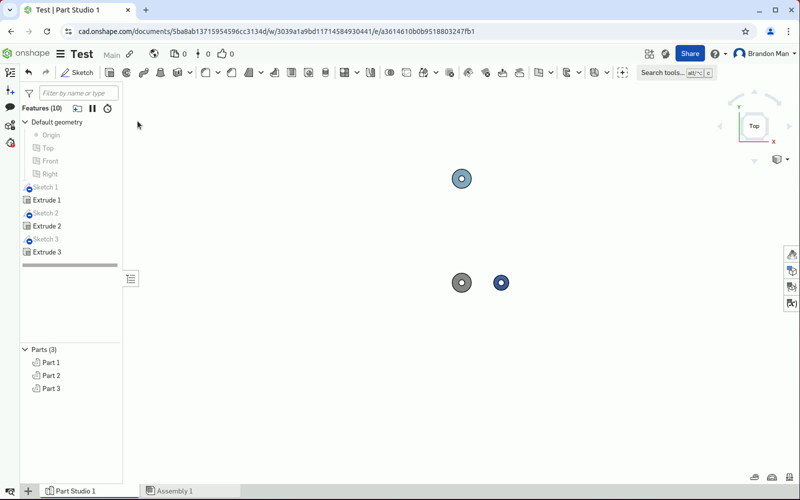
key(shift+h)
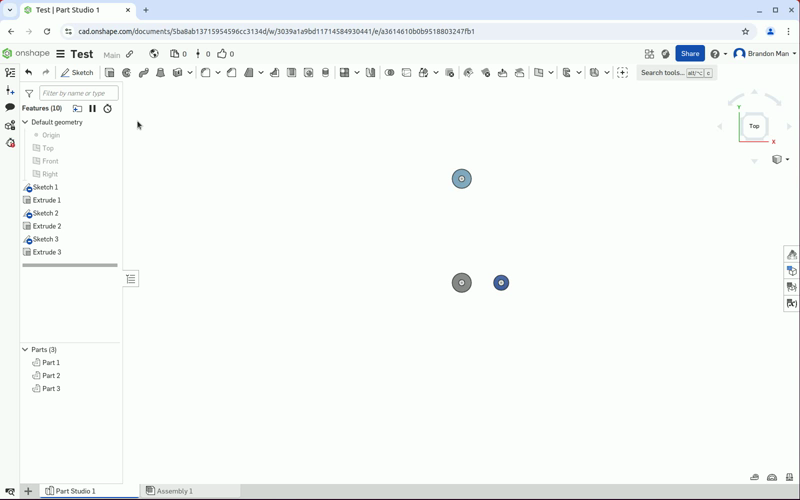
key(shift+h)
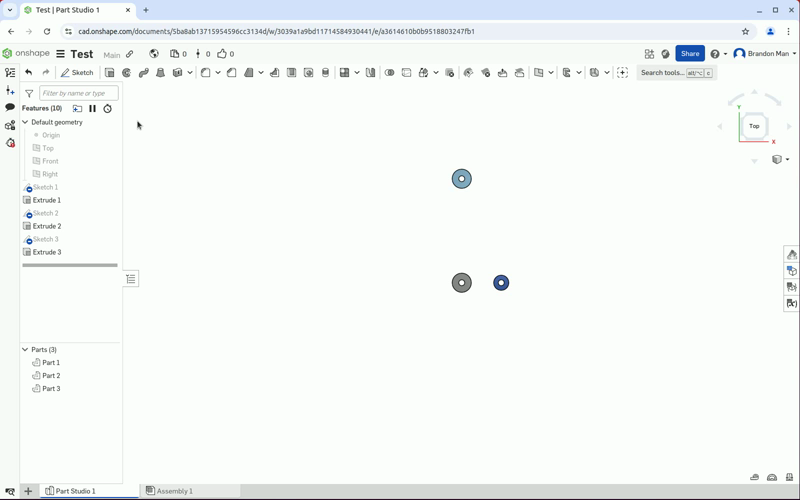
mouse_move(73, 189)
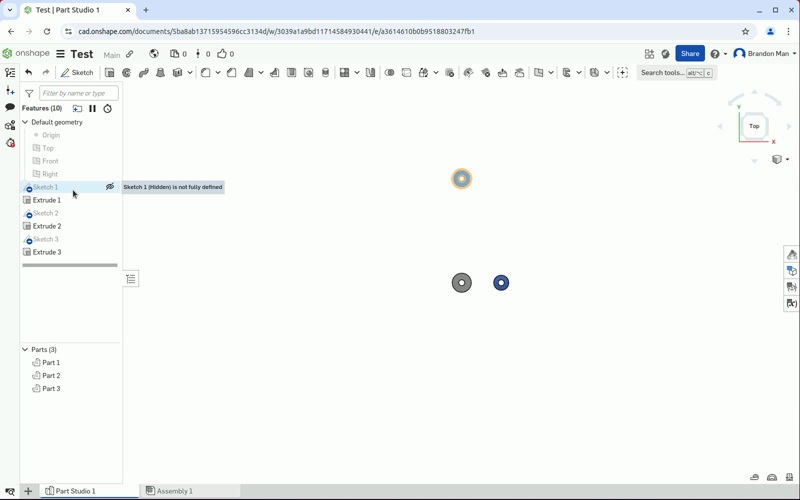
click(73, 189)
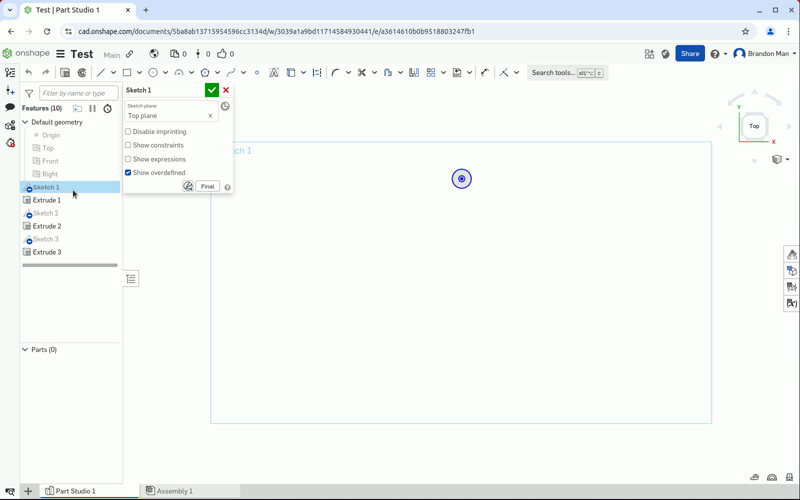
mouse_move(229, 92)
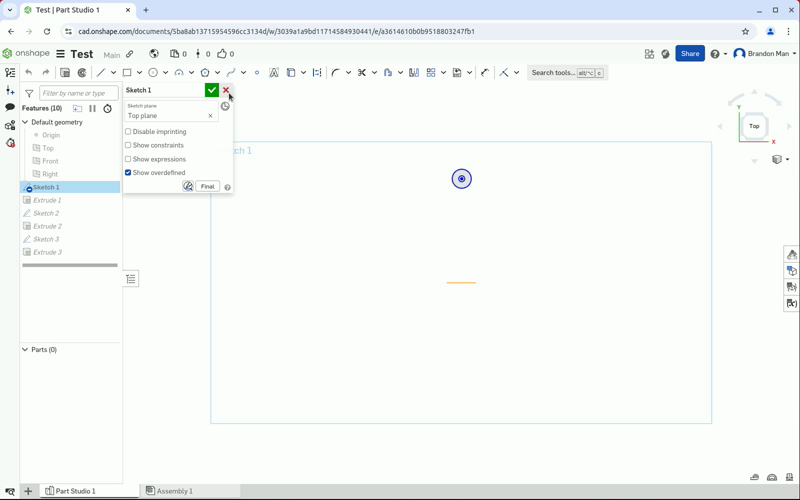
click(229, 92)
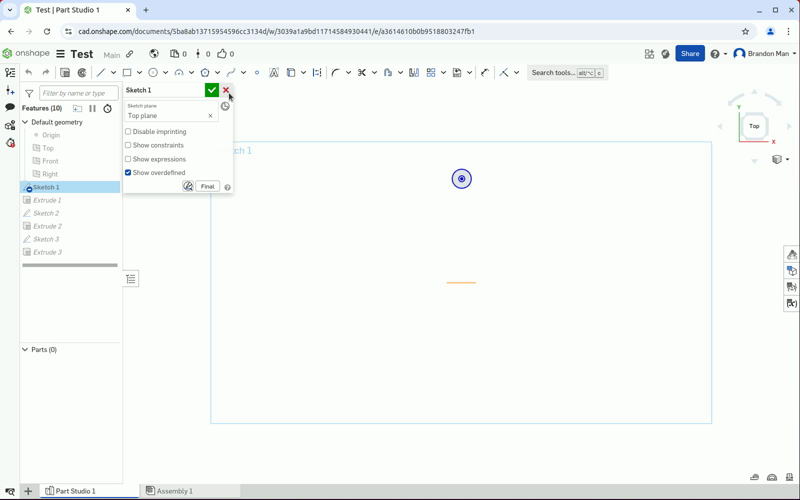
key(shift+s)
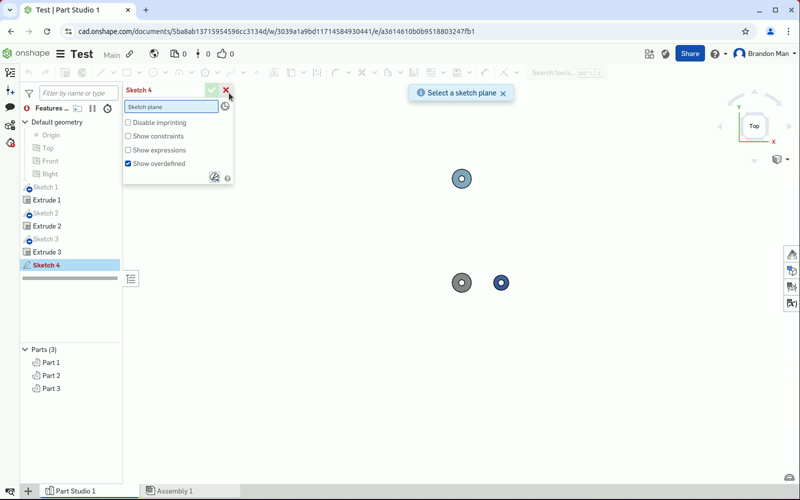
mouse_move(73, 150)
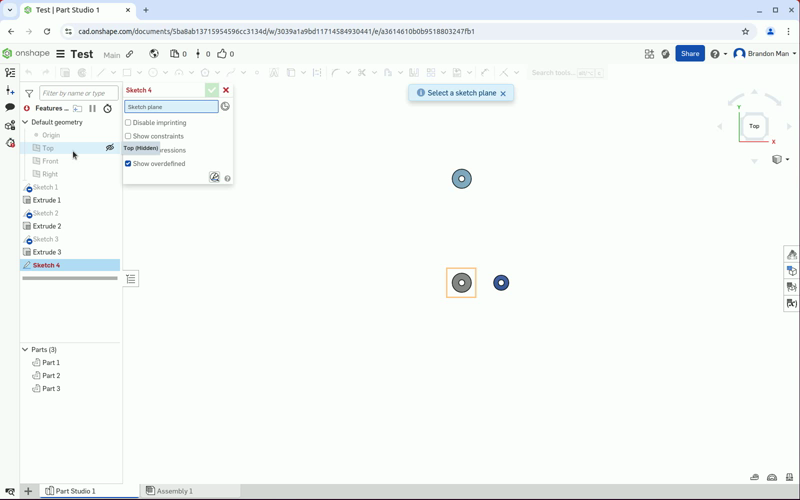
click(73, 150)
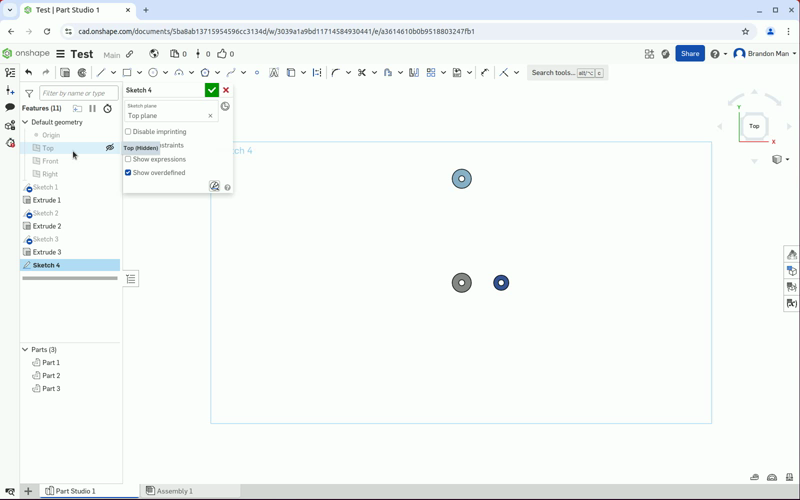
mouse_move(73, 352)
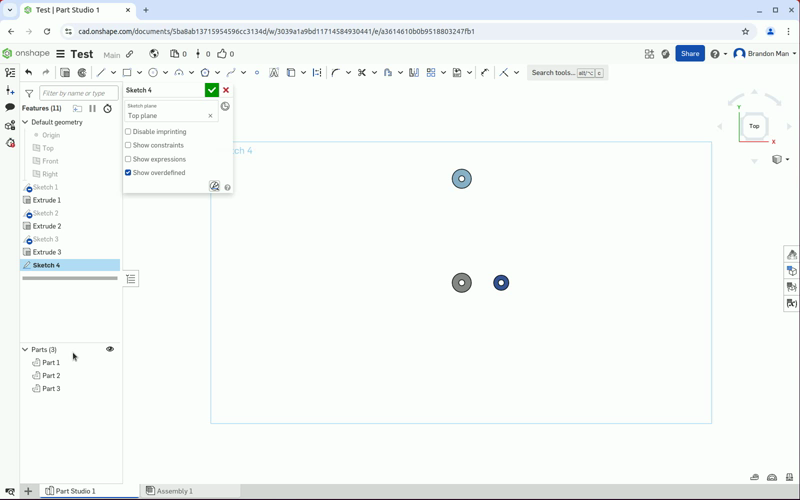
key(y)
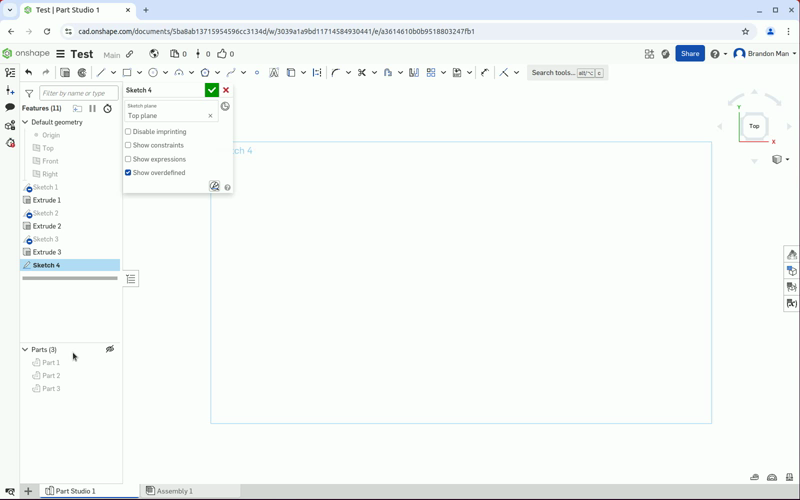
key(a)
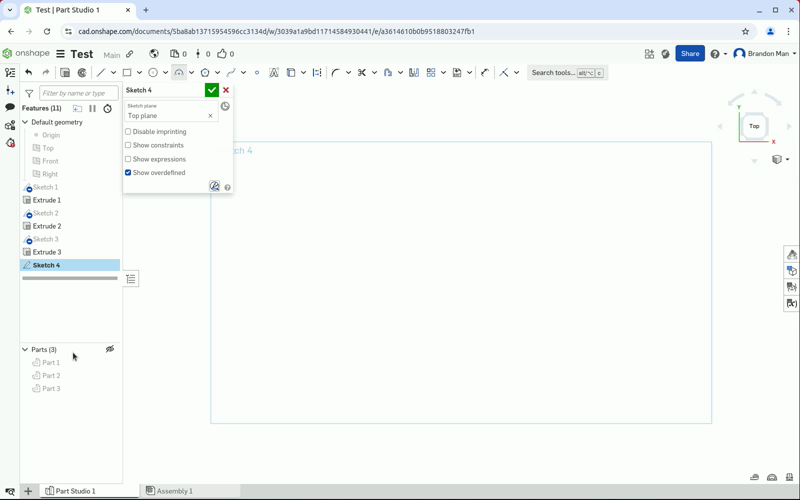
key_down(shift)
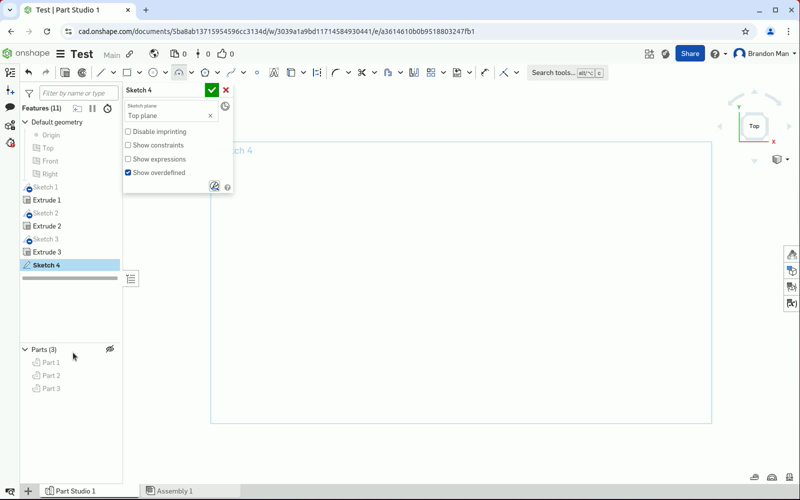
mouse_move(446, 223)
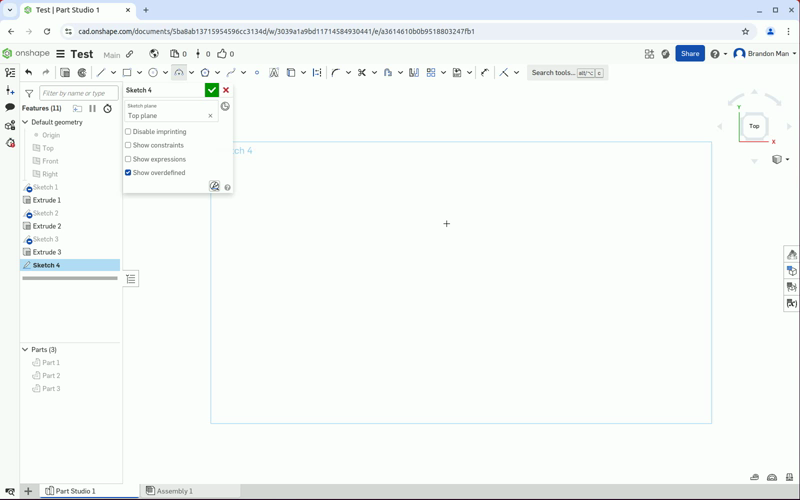
click(446, 223)
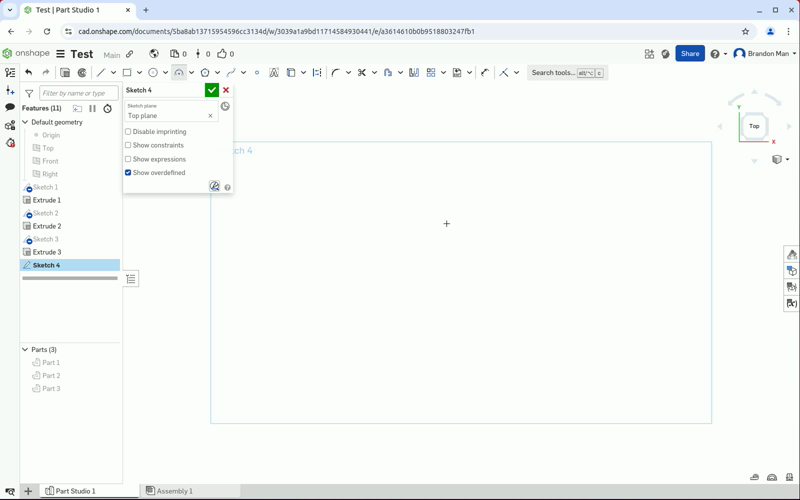
key_up(shift)
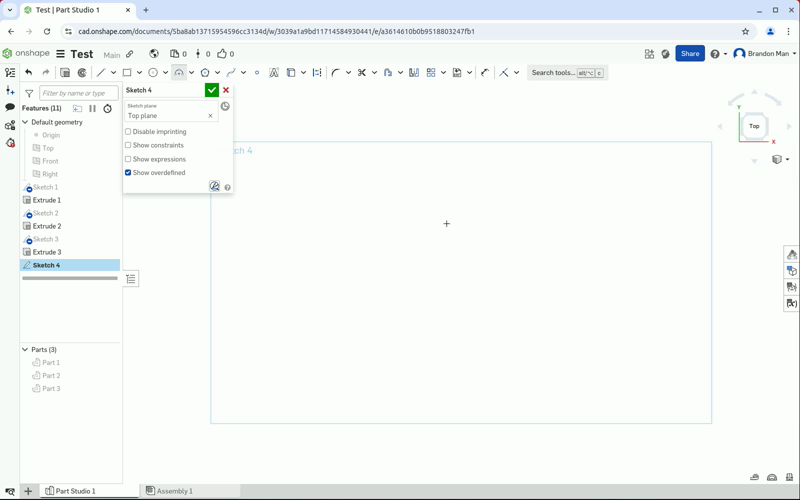
key_down(shift)
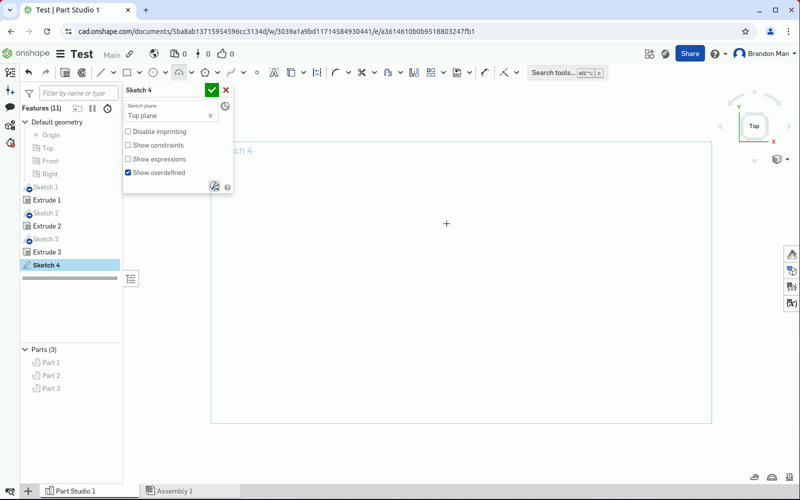
mouse_move(476, 223)
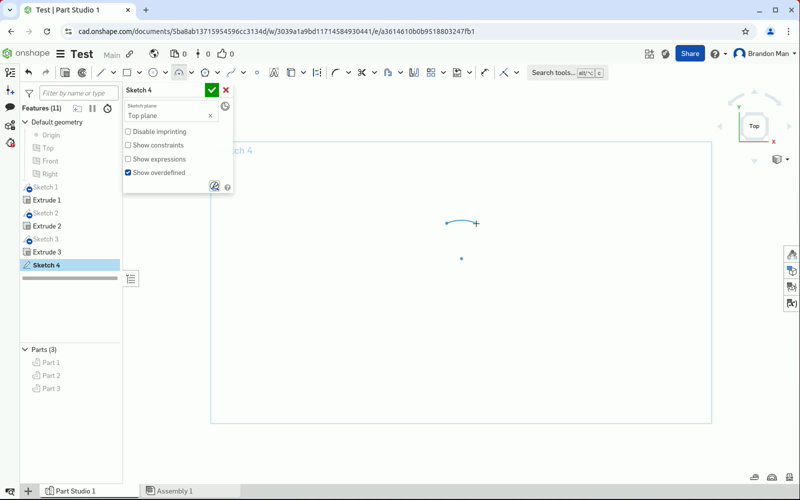
click(476, 223)
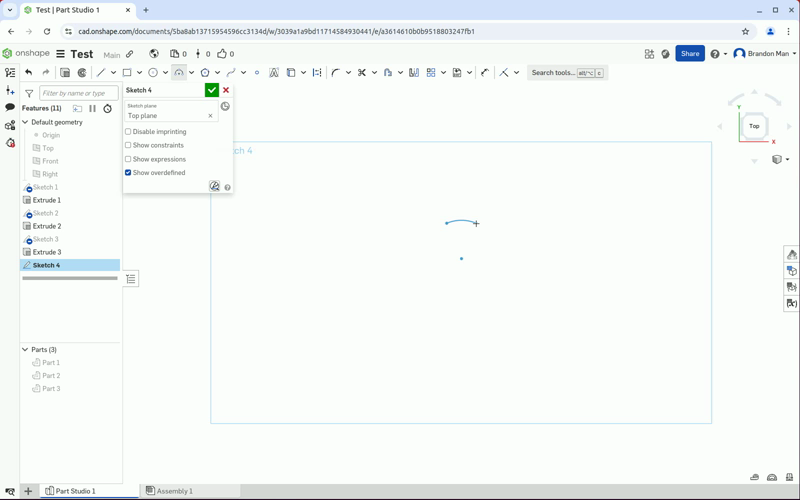
mouse_move(461, 210)
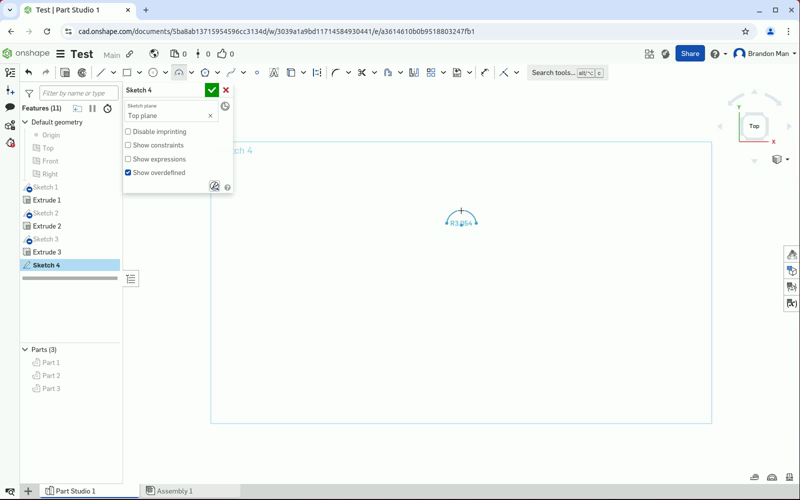
click(461, 210)
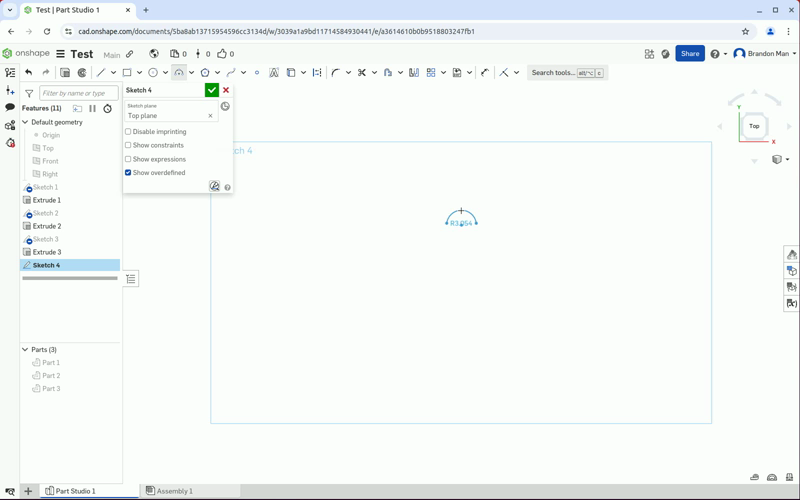
key_up(shift)
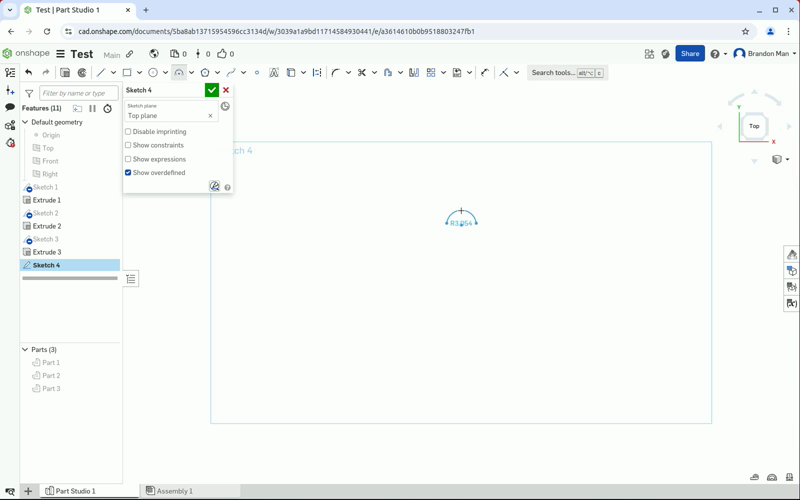
key(esc)
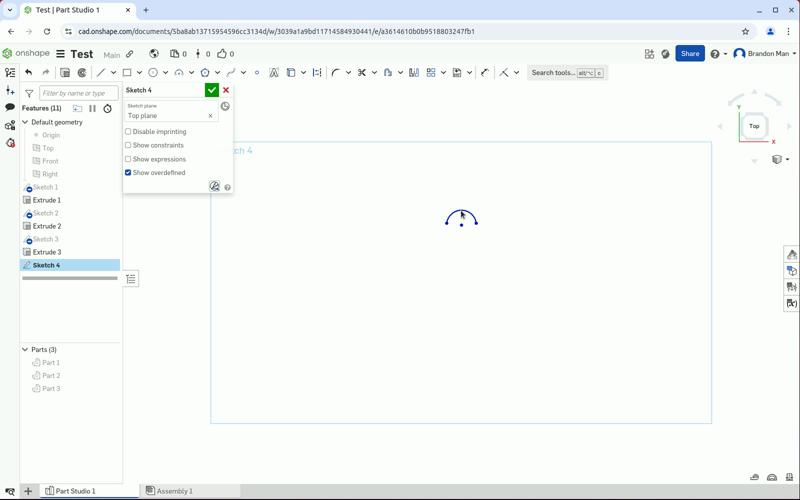
key(l)
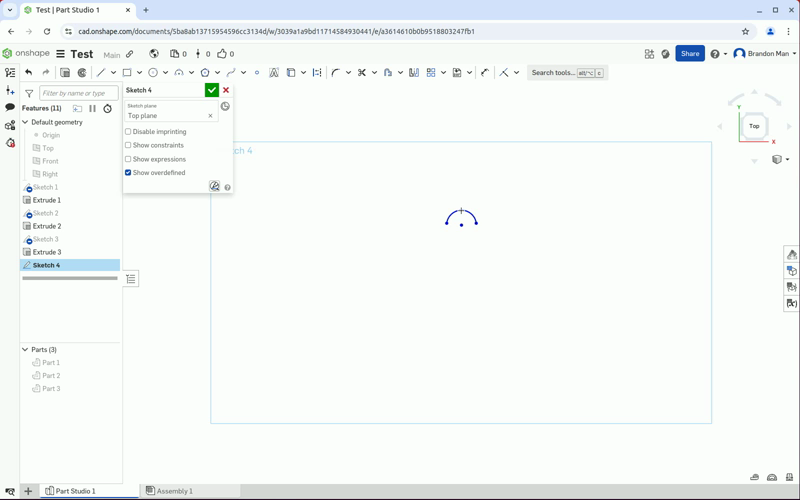
mouse_move(476, 223)
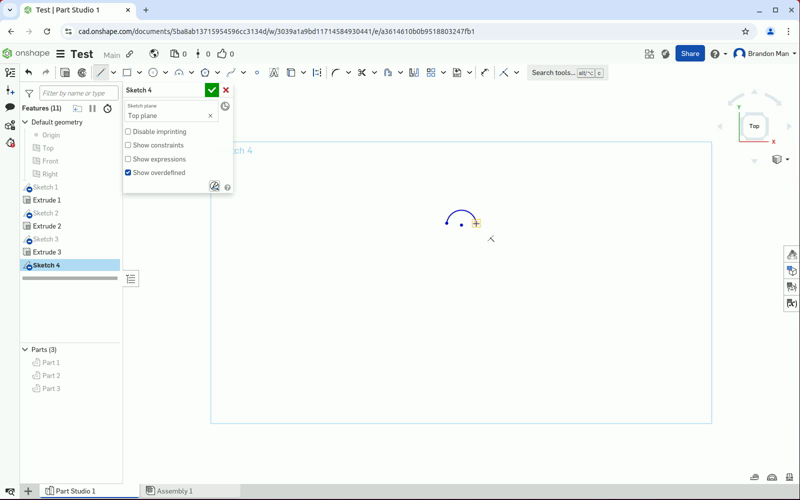
click(476, 223)
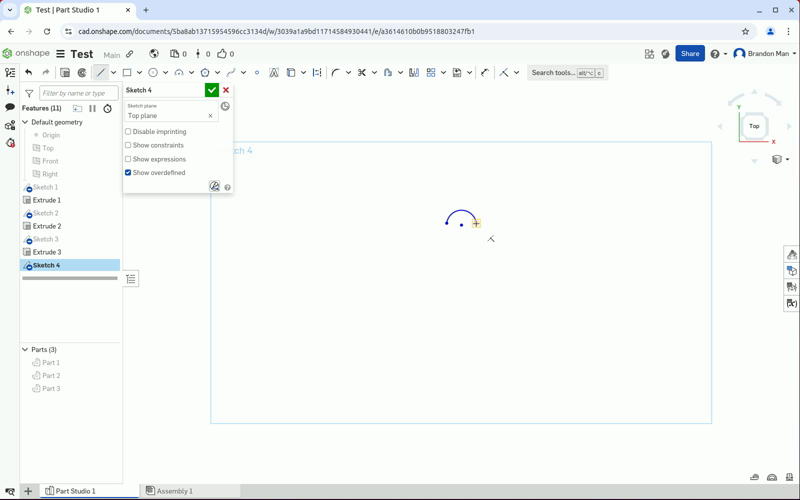
key_down(shift)
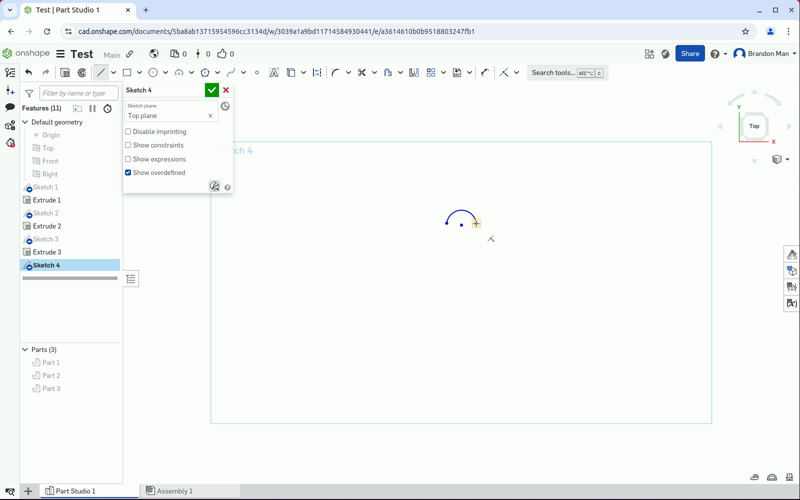
mouse_move(506, 223)
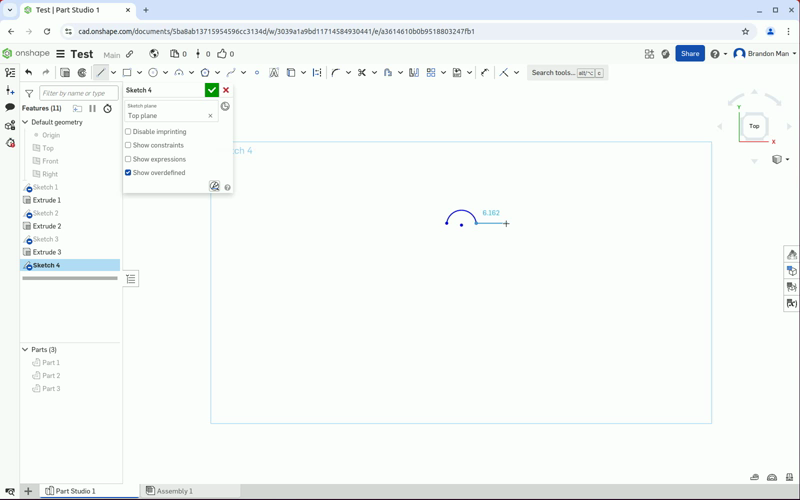
mouse_move(470, 176)
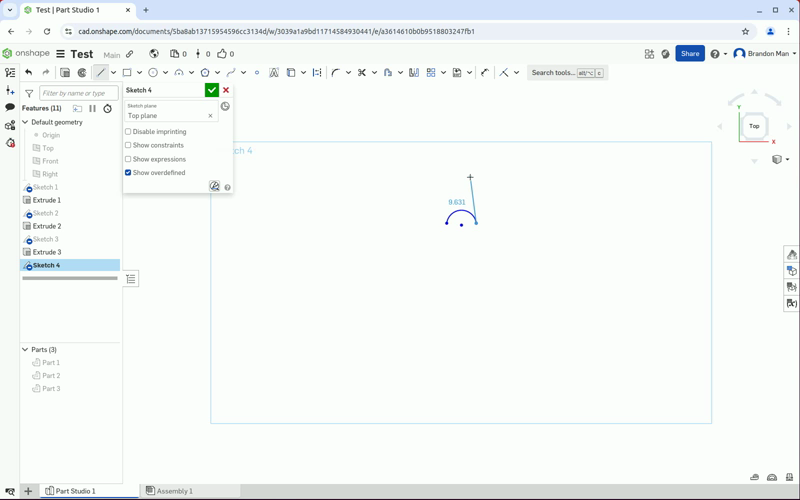
click(470, 176)
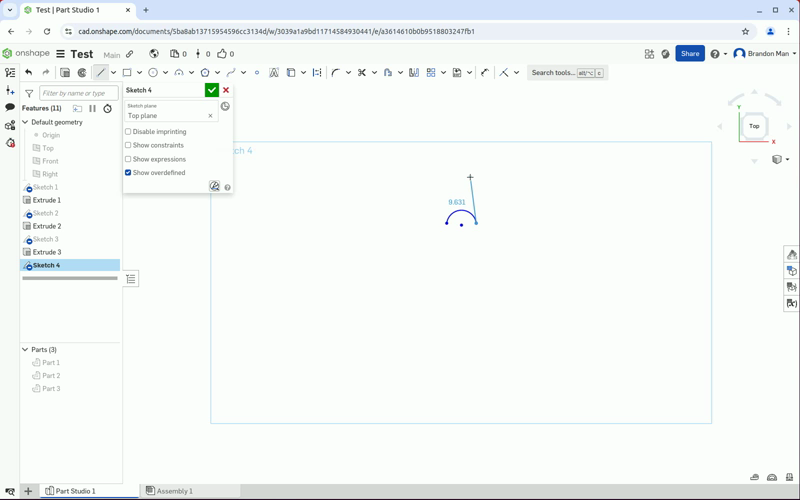
key_up(shift)
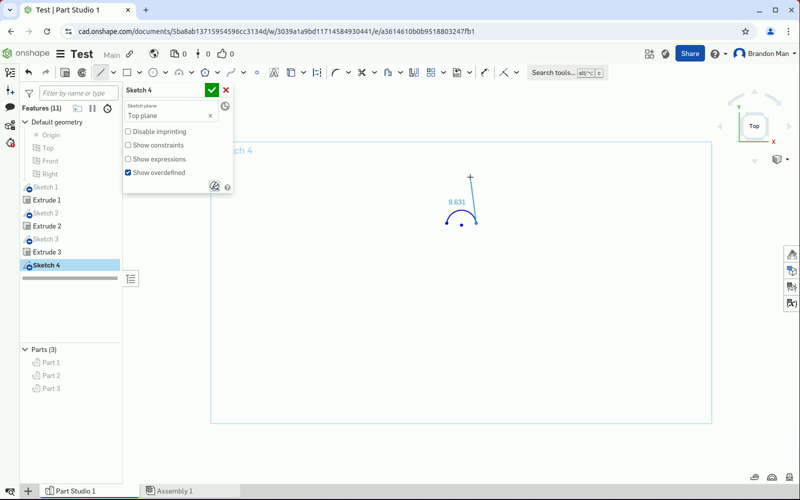
key(esc)
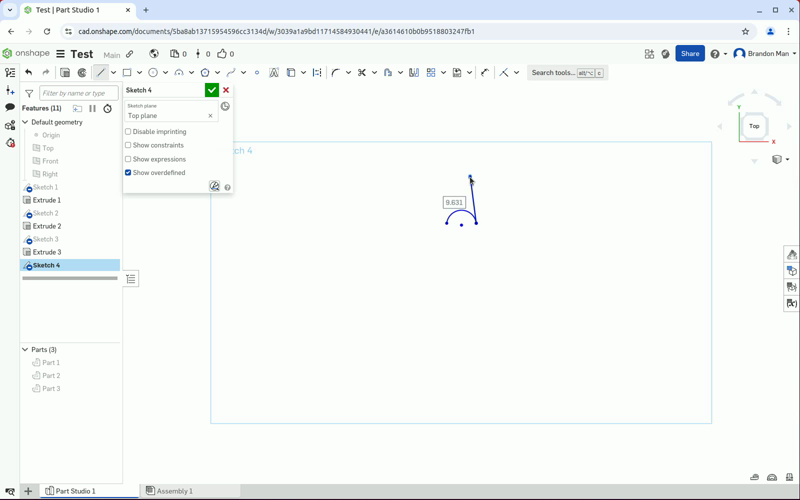
key(a)
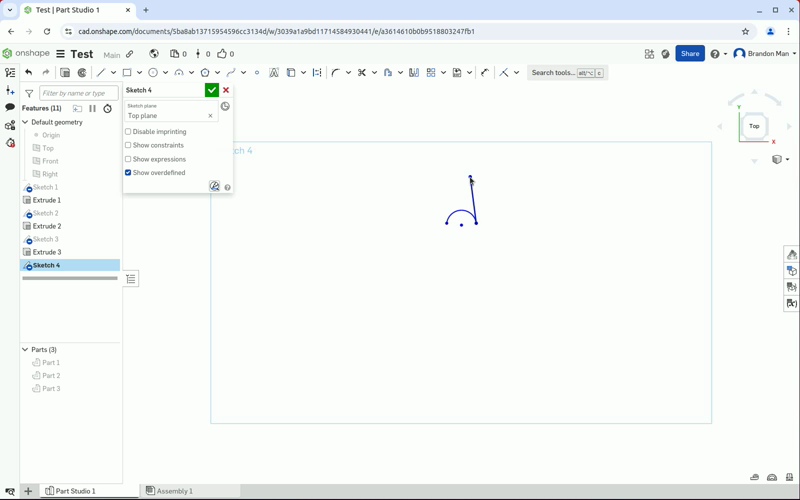
mouse_move(470, 176)
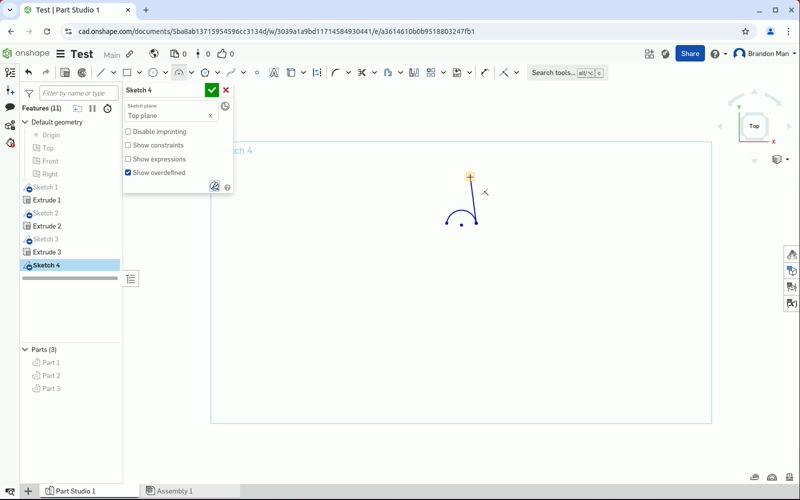
click(470, 176)
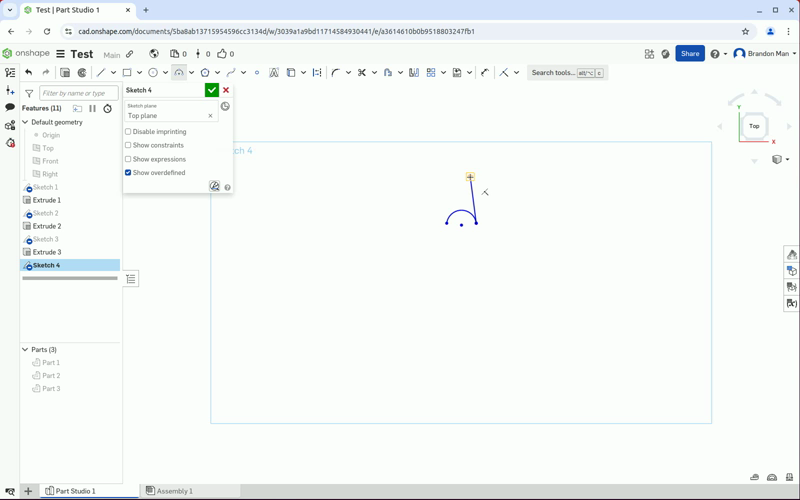
key_down(shift)
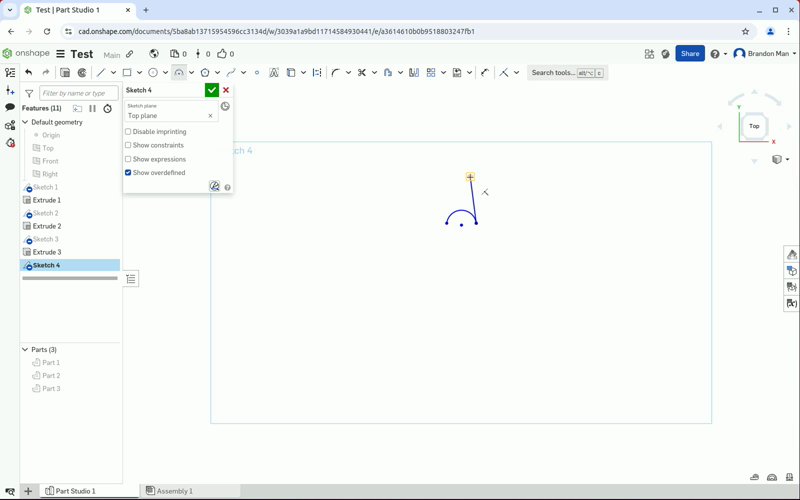
mouse_move(452, 176)
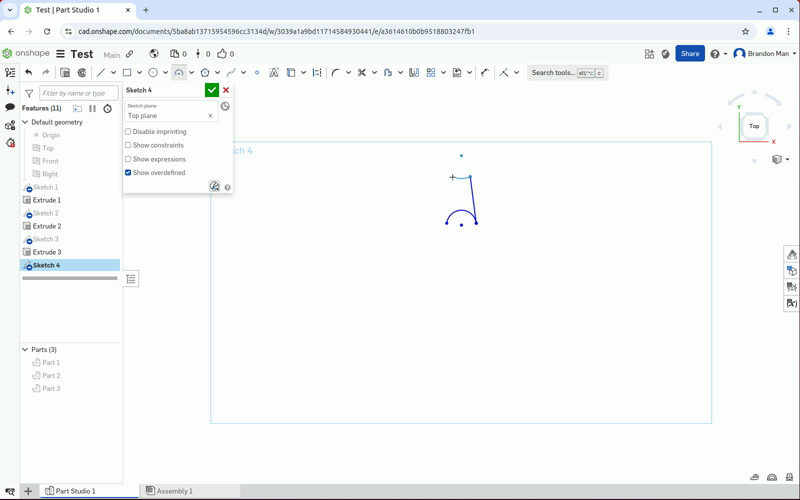
click(452, 176)
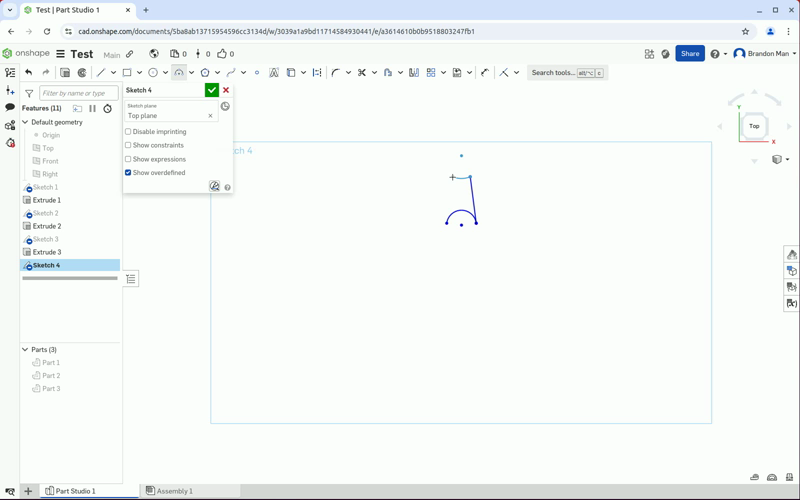
mouse_move(461, 186)
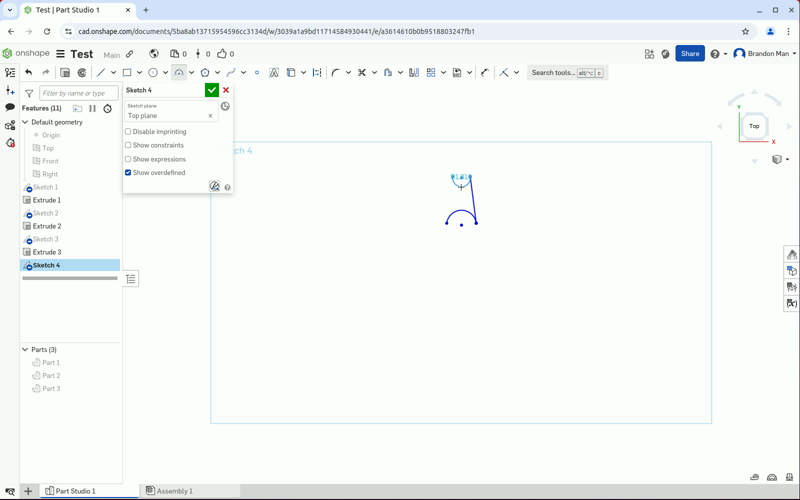
click(461, 186)
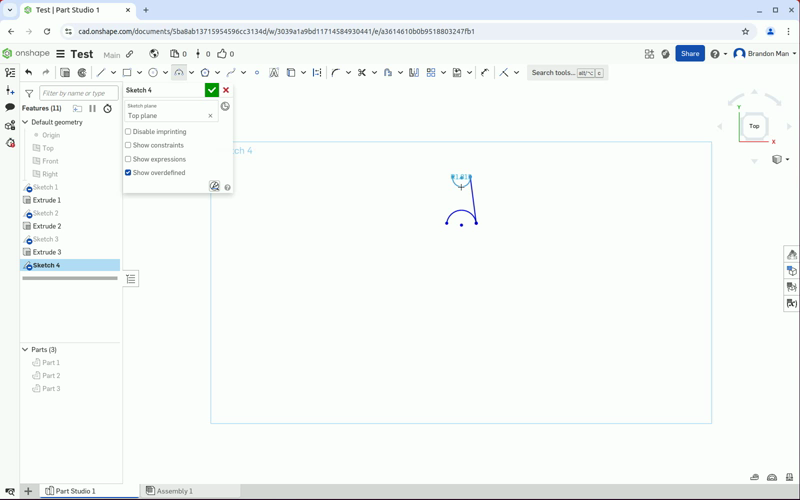
key_up(shift)
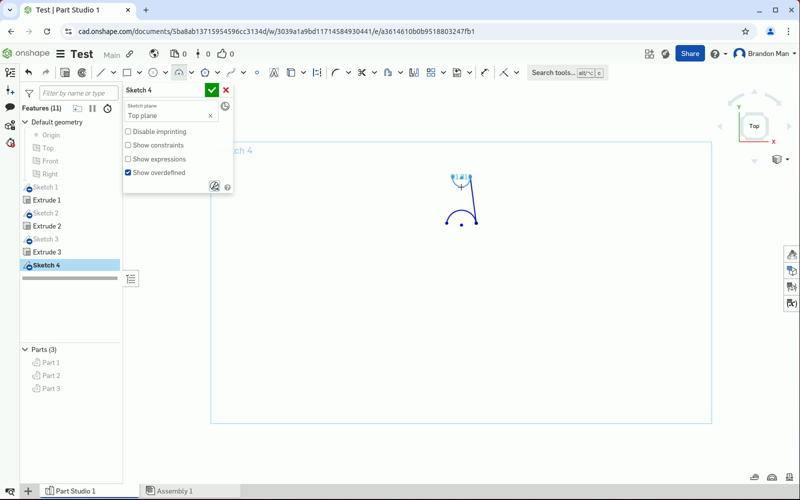
key(esc)
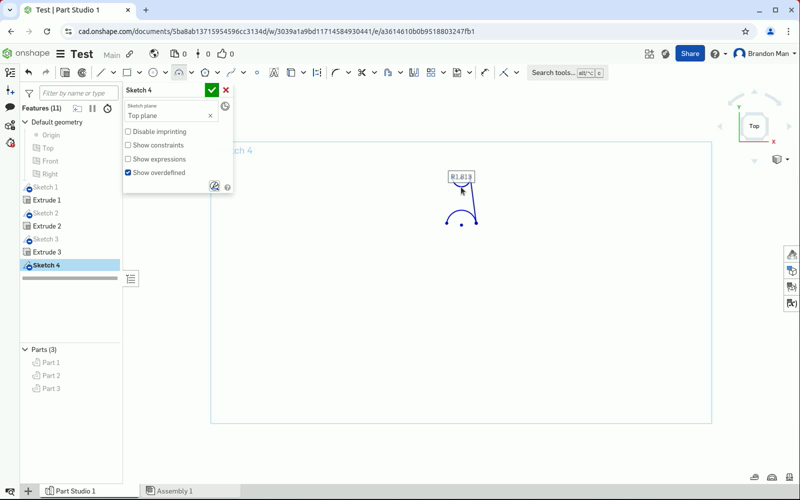
key(l)
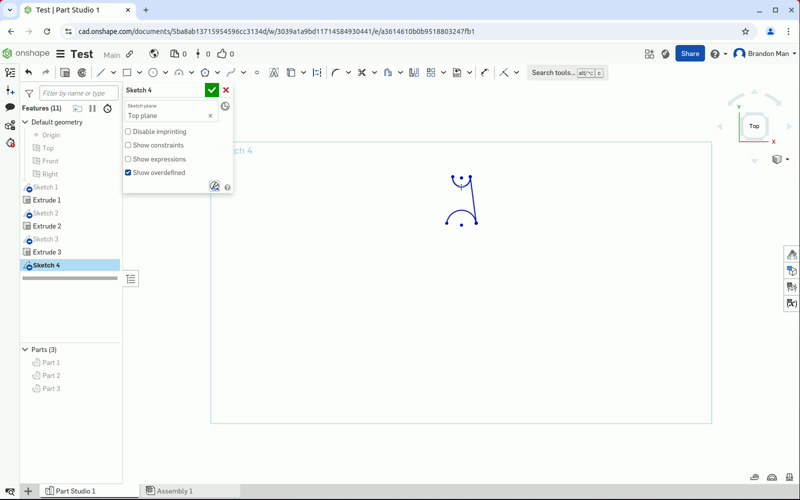
mouse_move(452, 176)
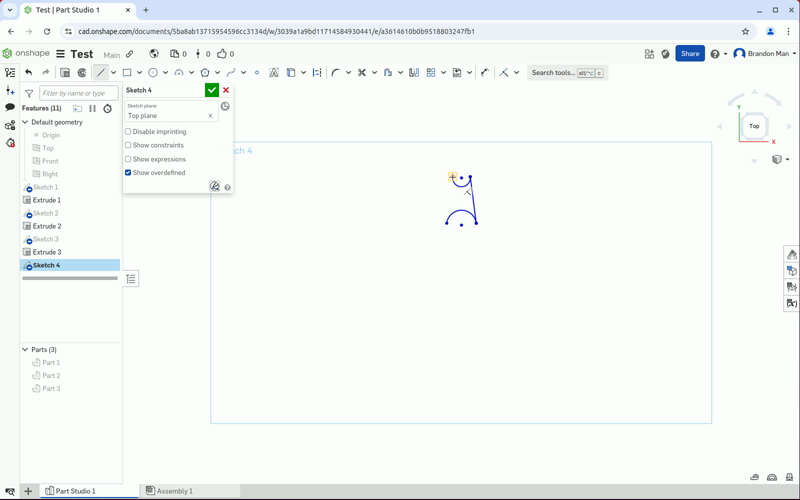
click(452, 176)
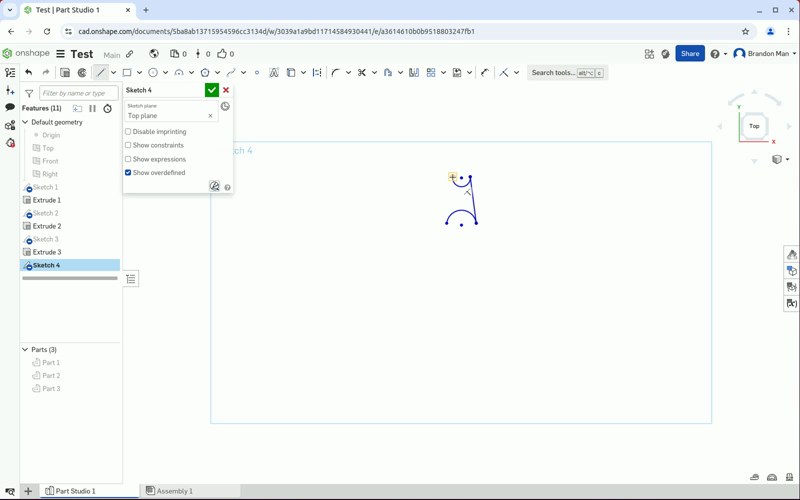
mouse_move(482, 176)
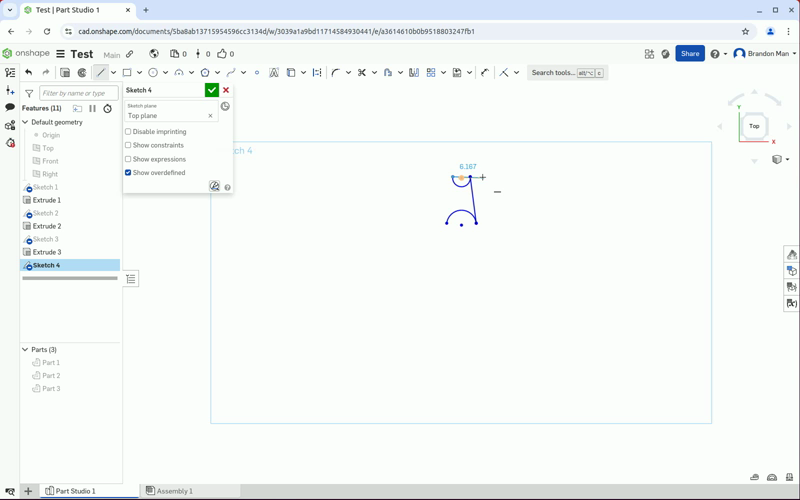
key_down(shift)
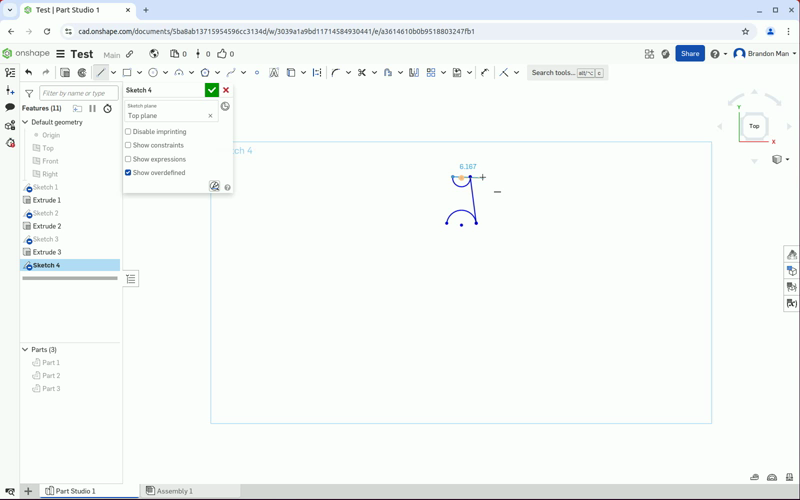
mouse_move(446, 223)
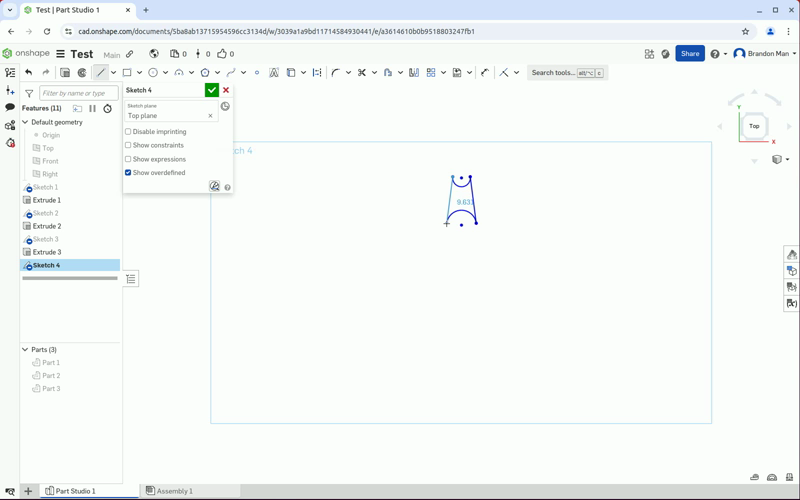
key_up(shift)
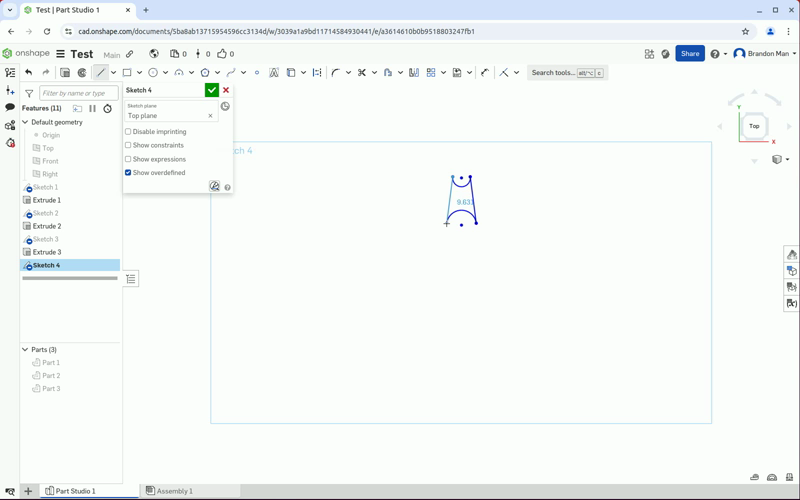
click(446, 223)
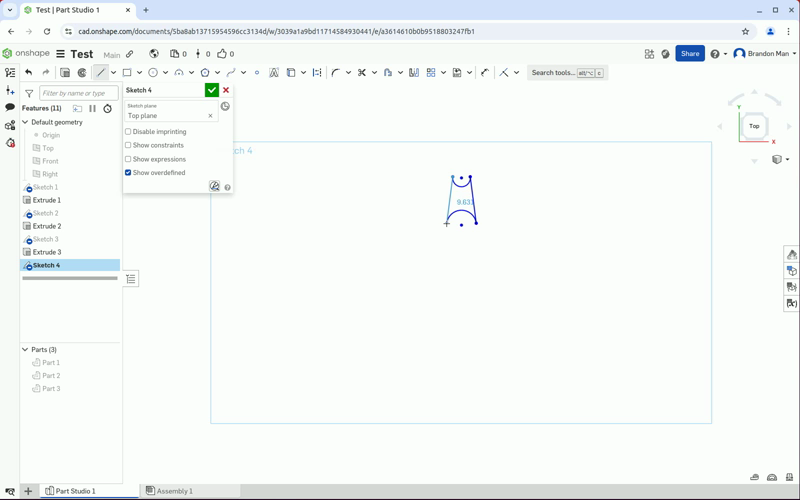
key(esc)
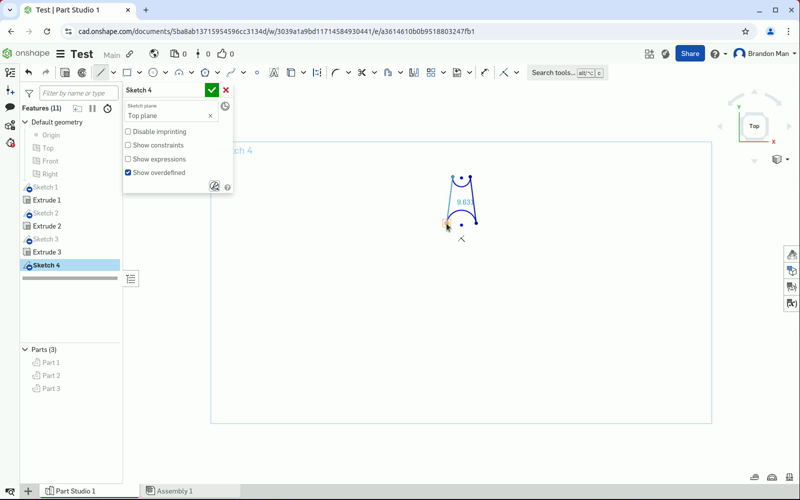
key(c)
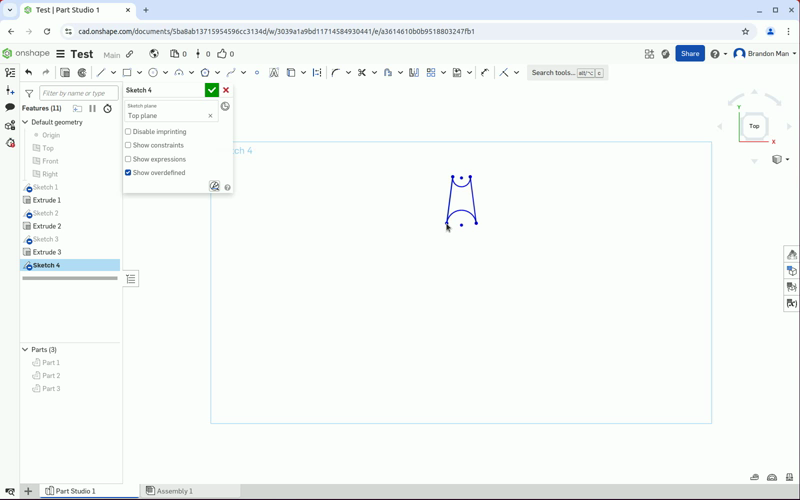
key_down(shift)
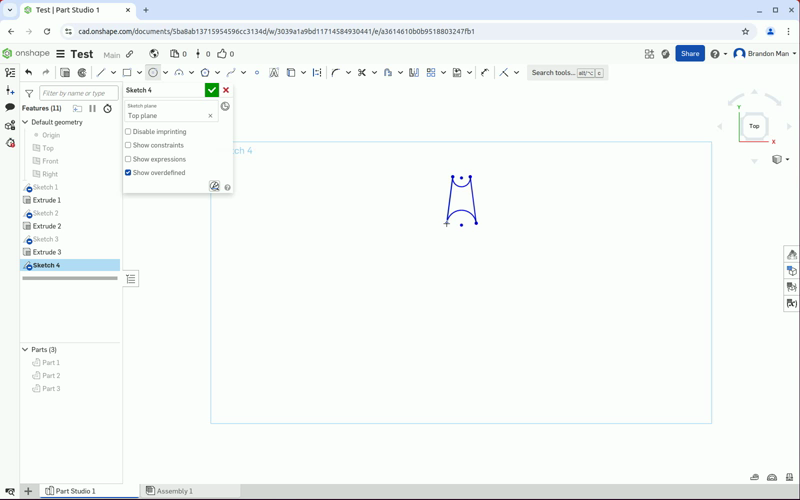
mouse_move(458, 191)
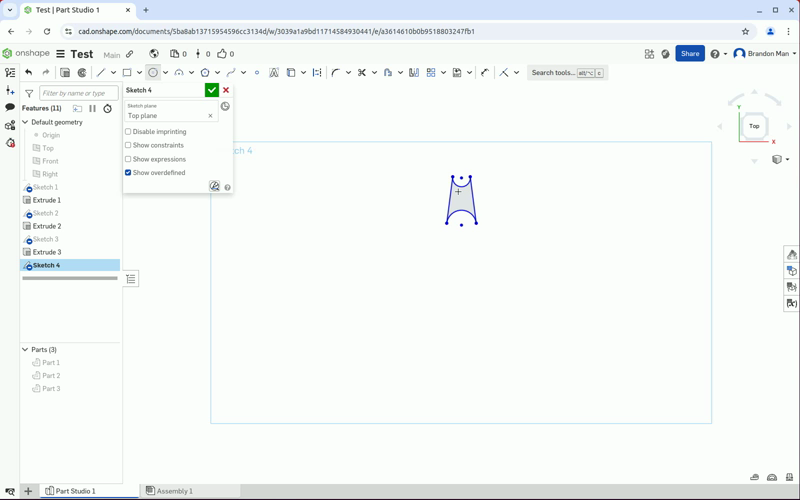
click(458, 191)
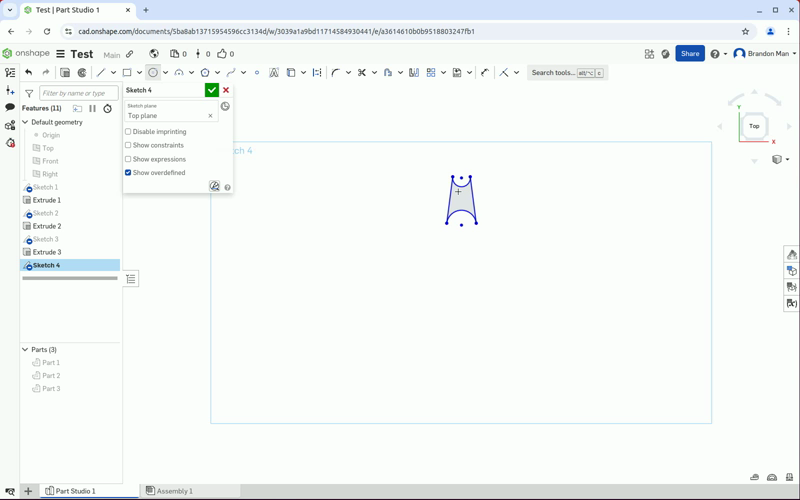
key_up(shift)
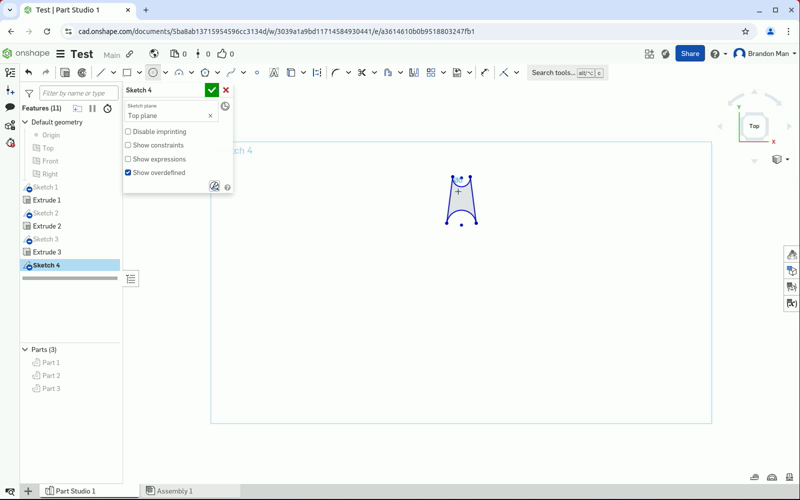
mouse_move(461, 191)
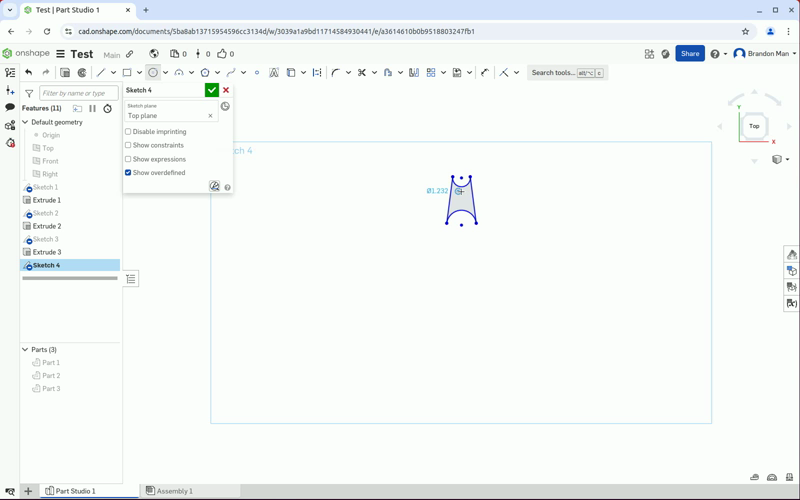
scroll(6)
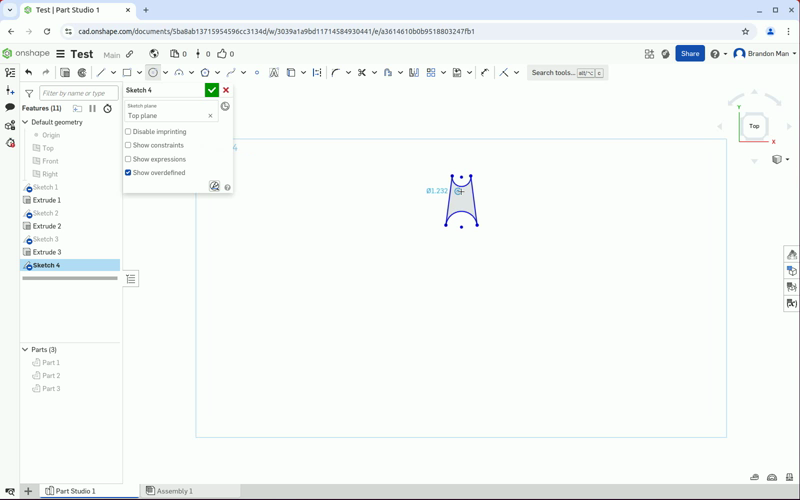
scroll(6)
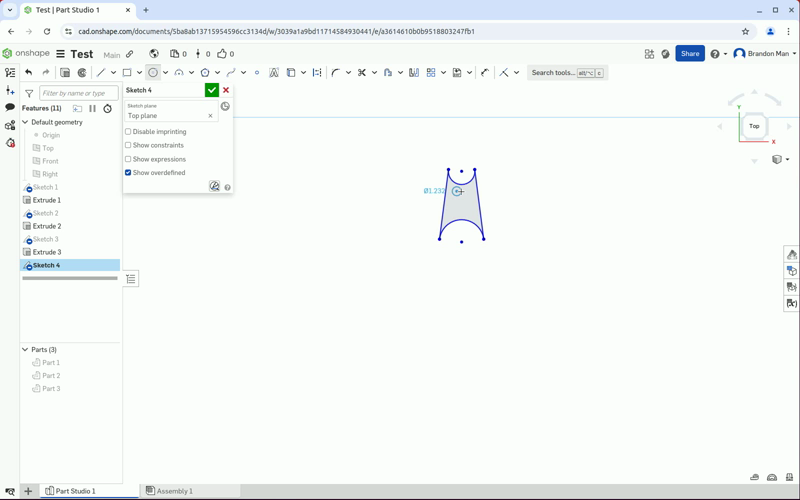
scroll(6)
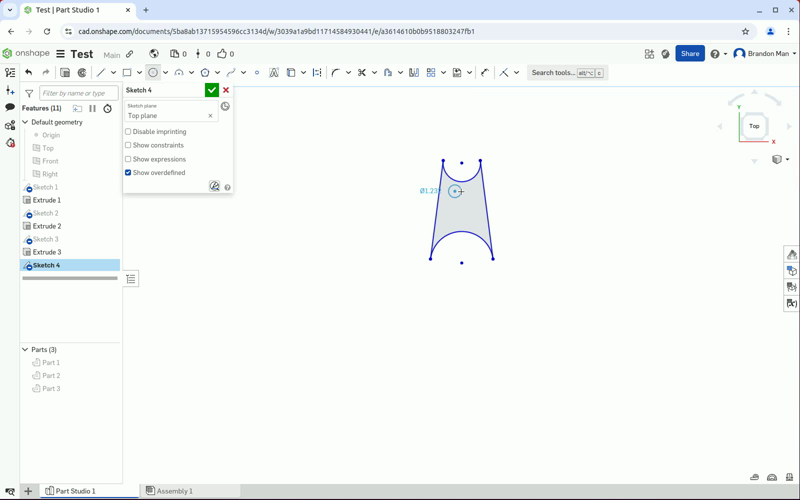
scroll(6)
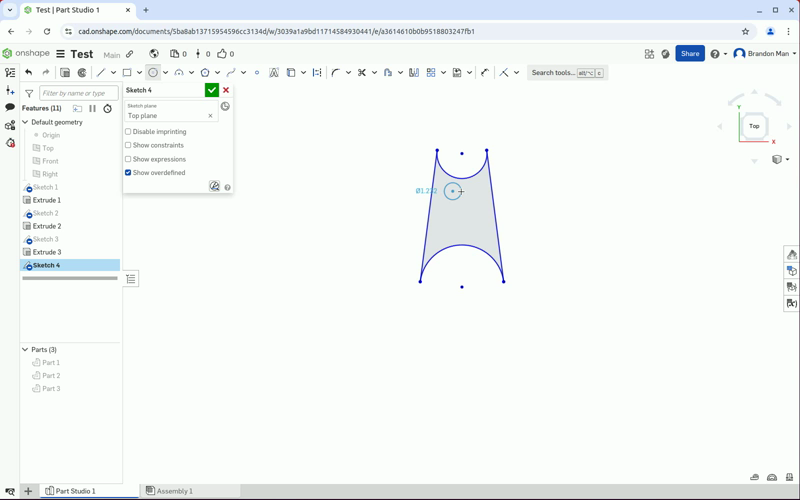
scroll(6)
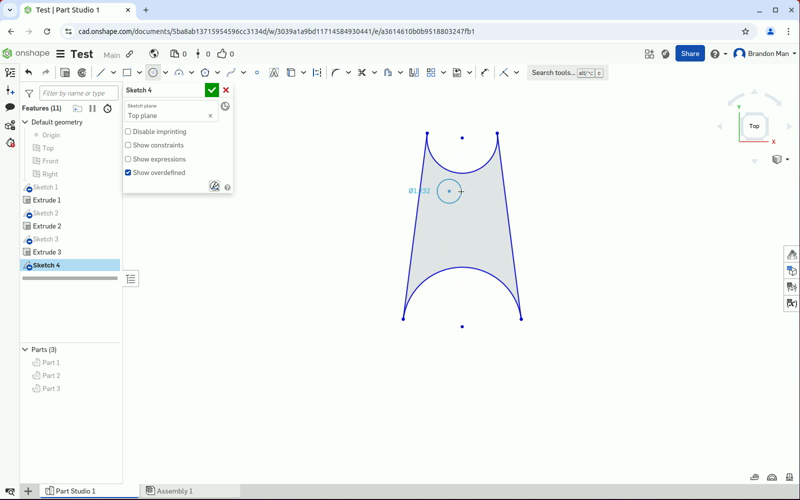
scroll(6)
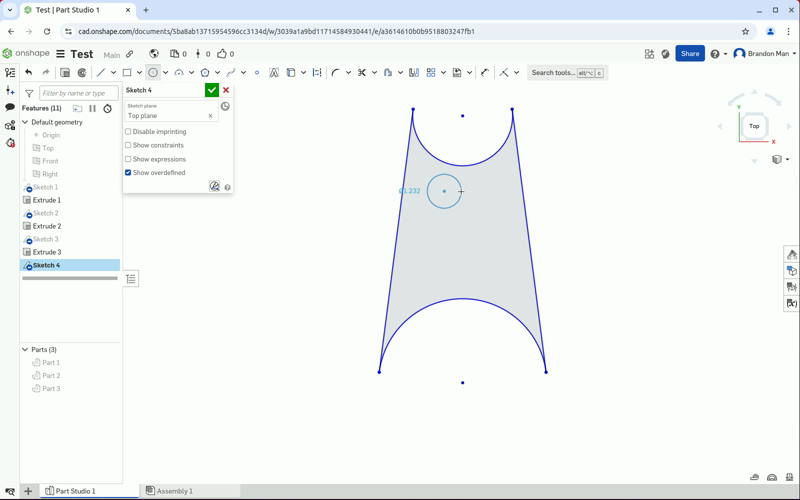
scroll(6)
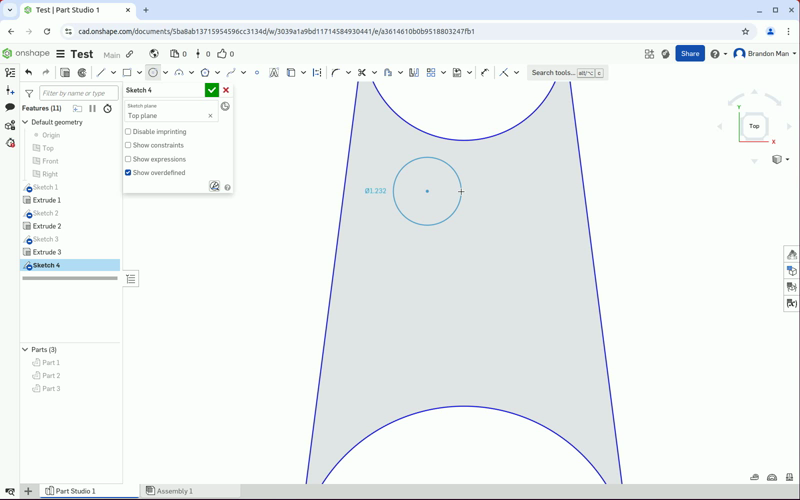
click(461, 191)
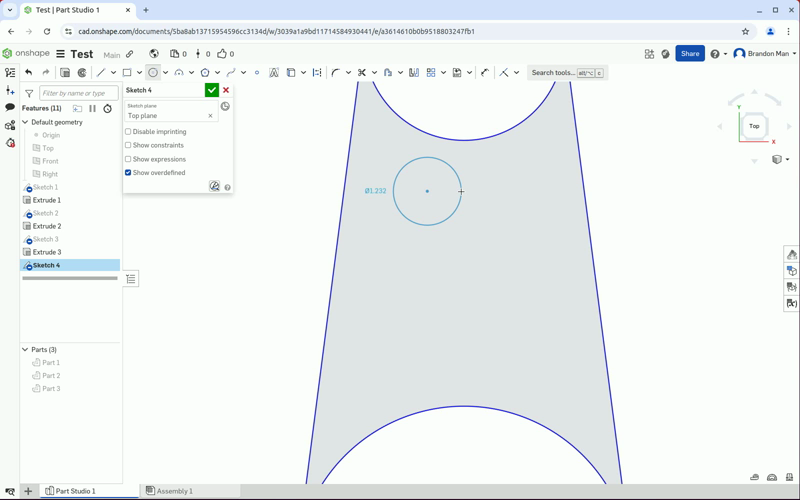
scroll(-6)
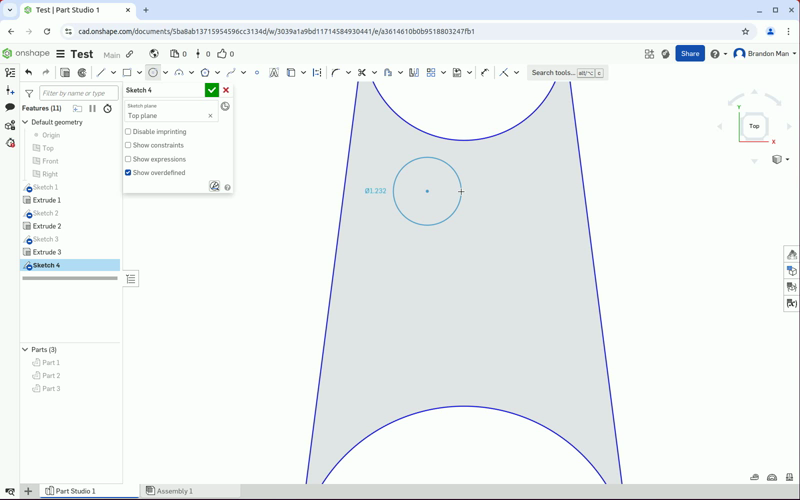
scroll(-6)
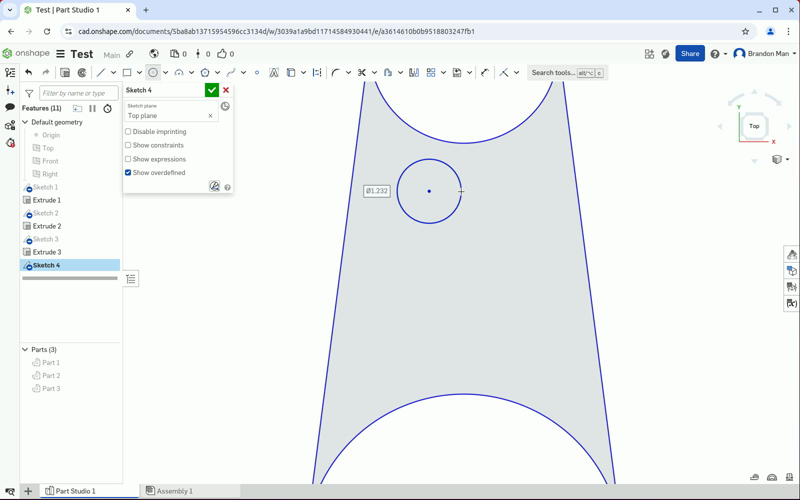
scroll(-6)
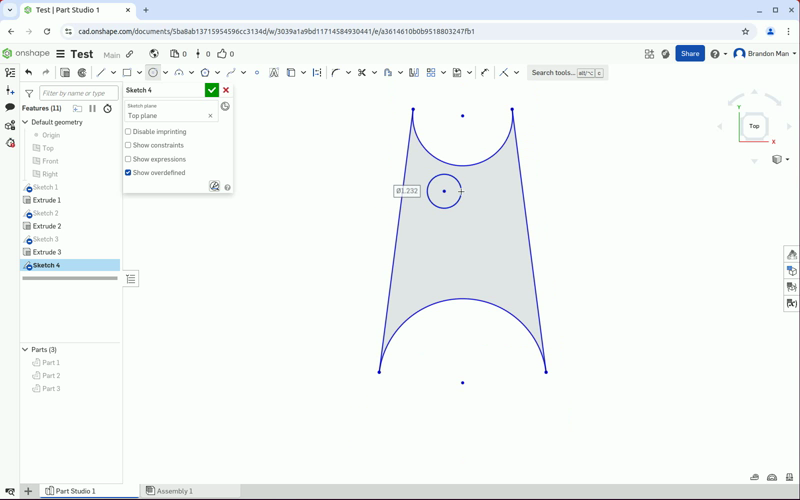
scroll(-6)
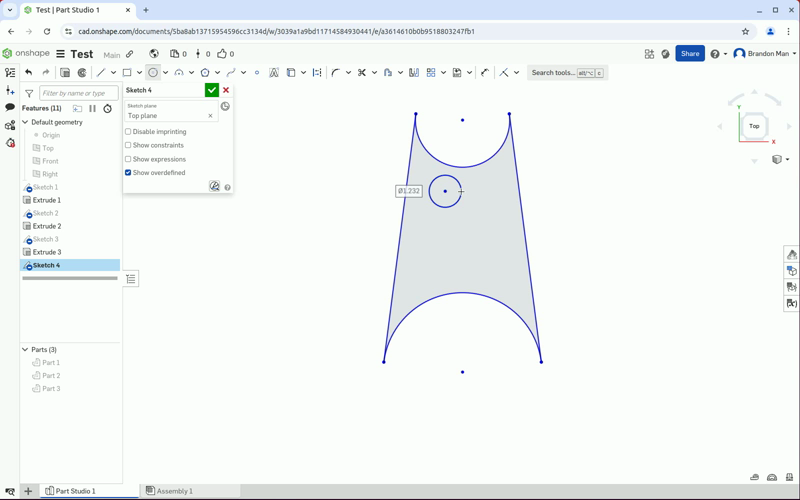
scroll(-6)
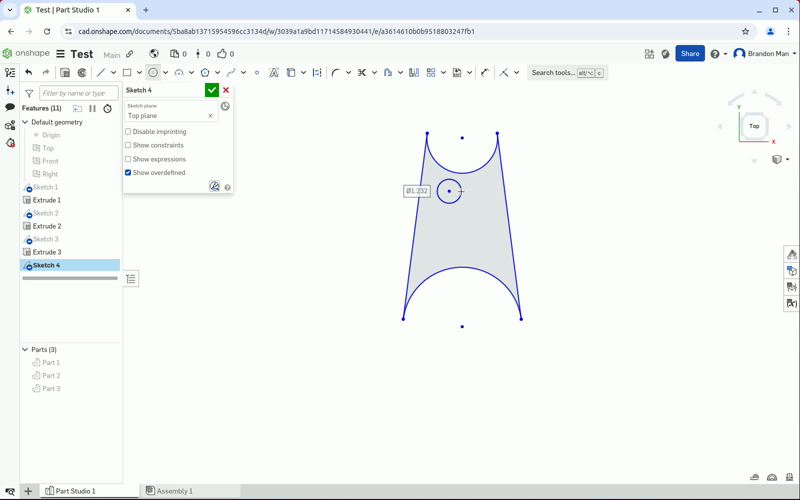
scroll(-6)
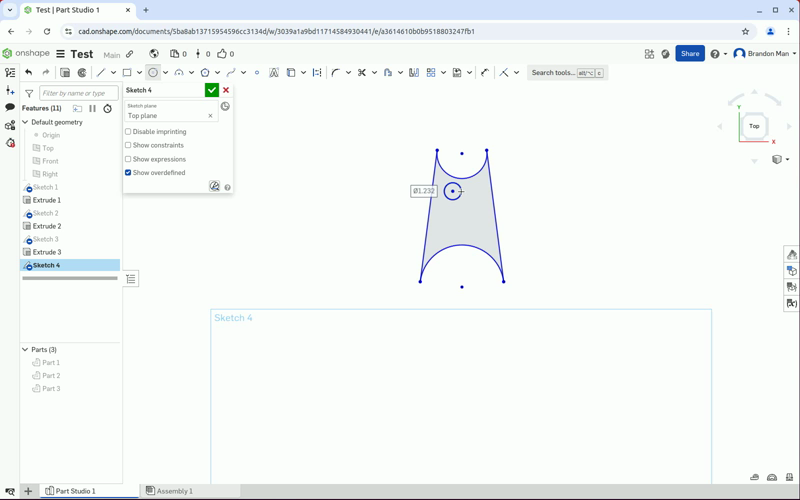
scroll(-6)
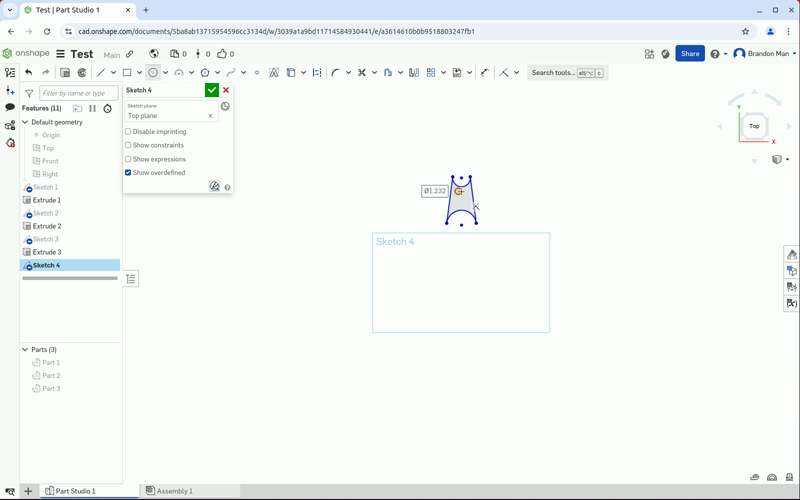
key(esc)
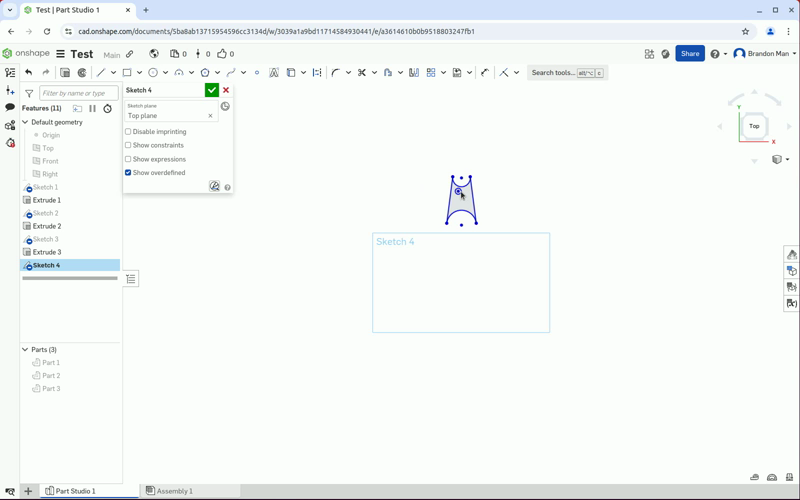
mouse_move(454, 209)
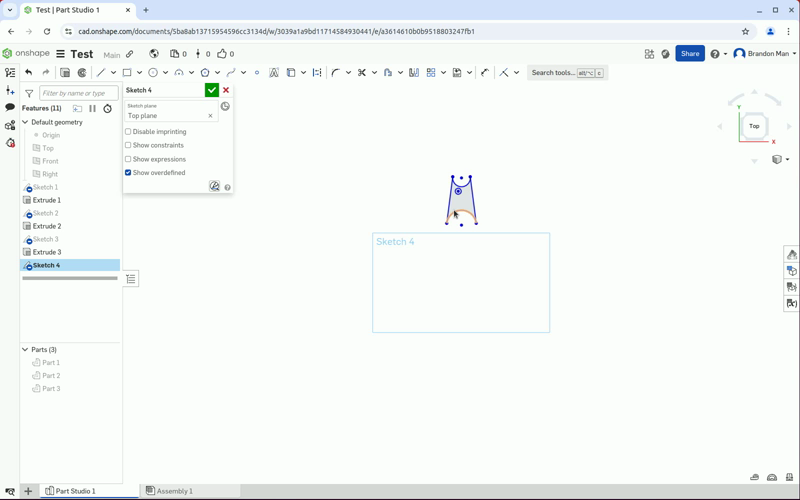
scroll(6)
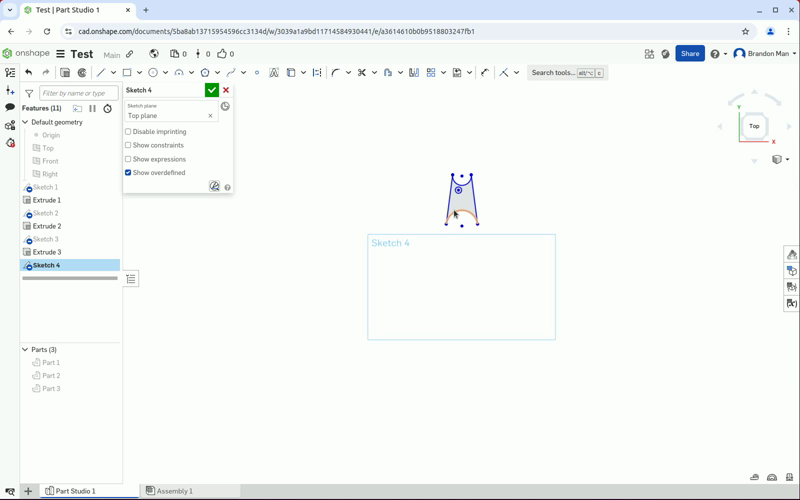
scroll(6)
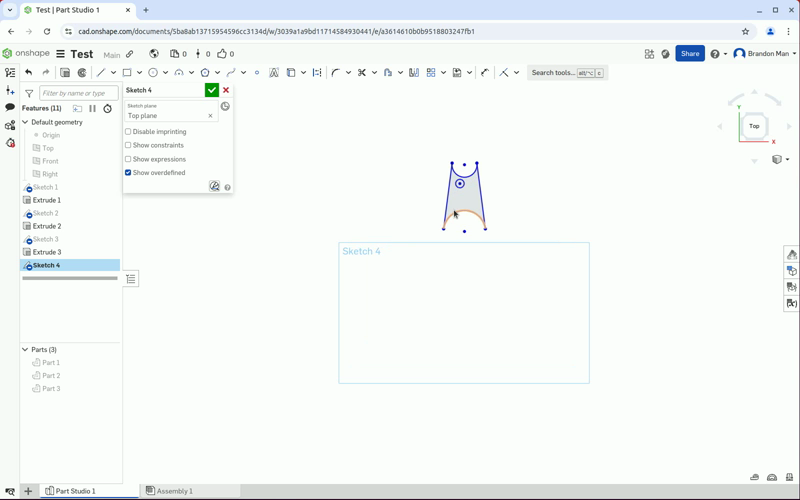
scroll(6)
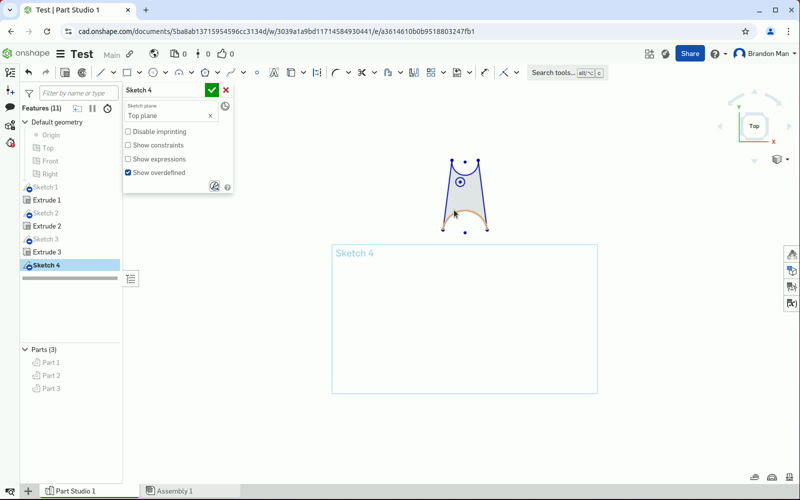
scroll(6)
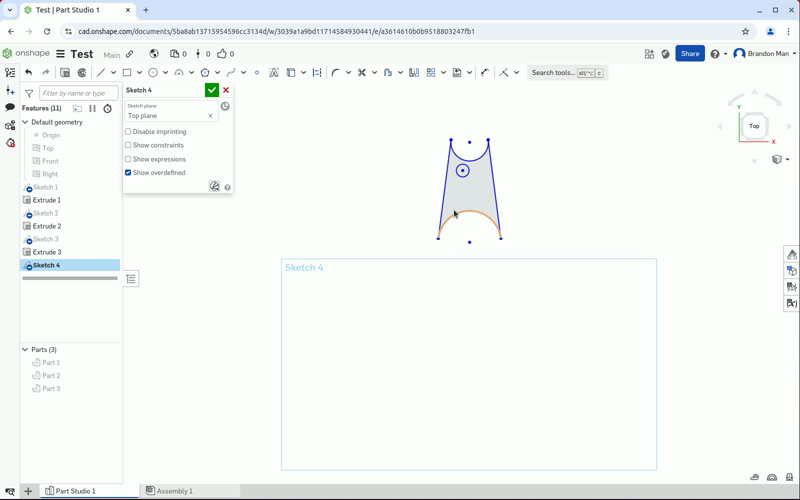
scroll(6)
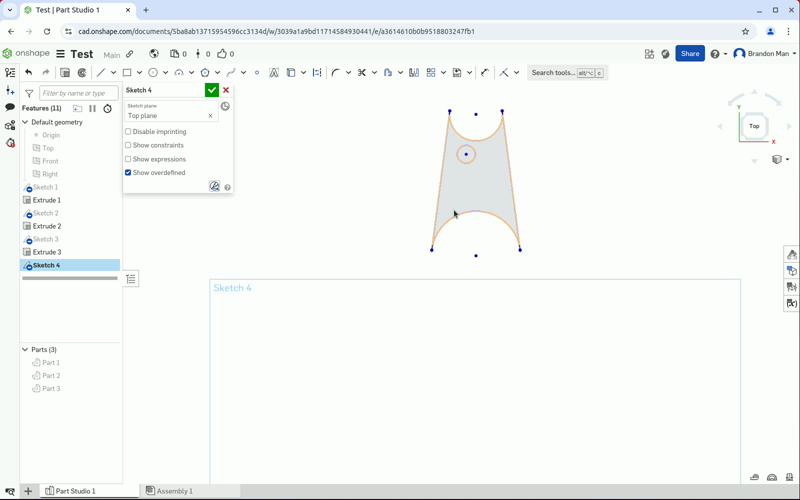
scroll(6)
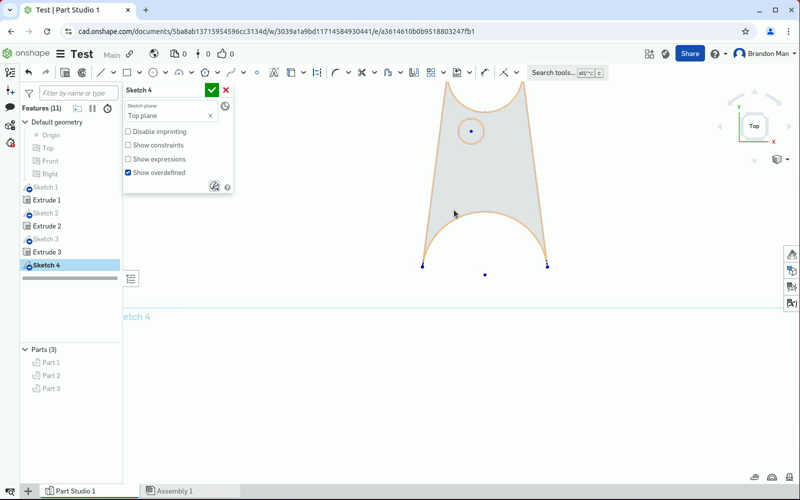
scroll(6)
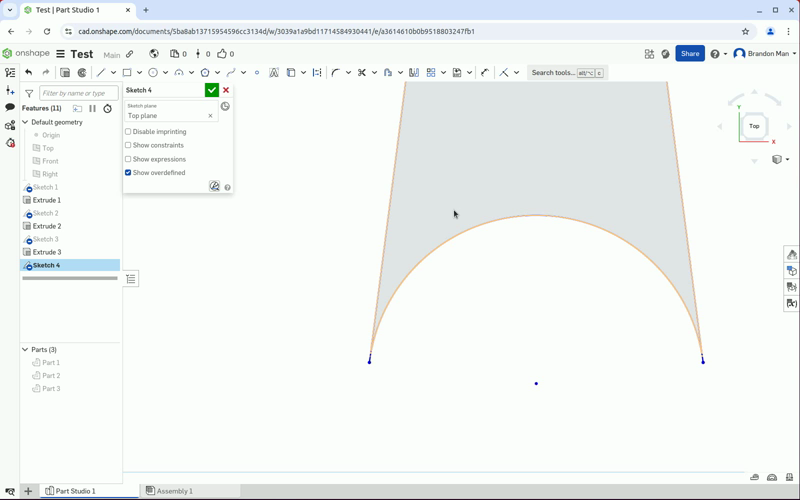
click(454, 209)
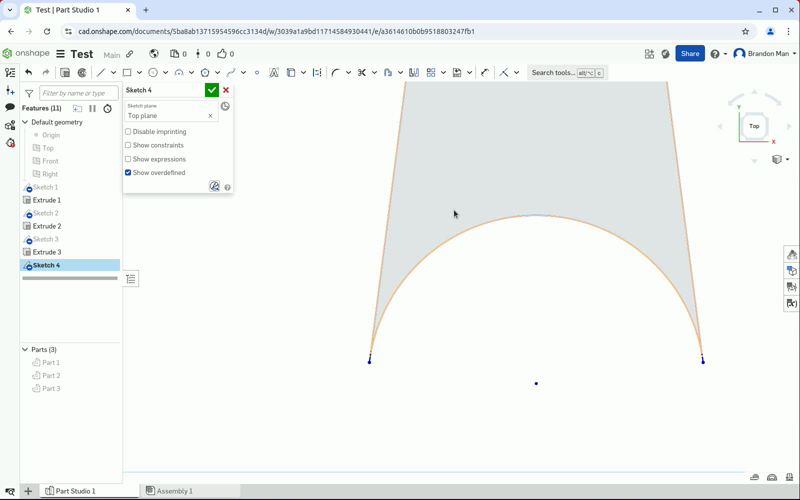
scroll(-6)
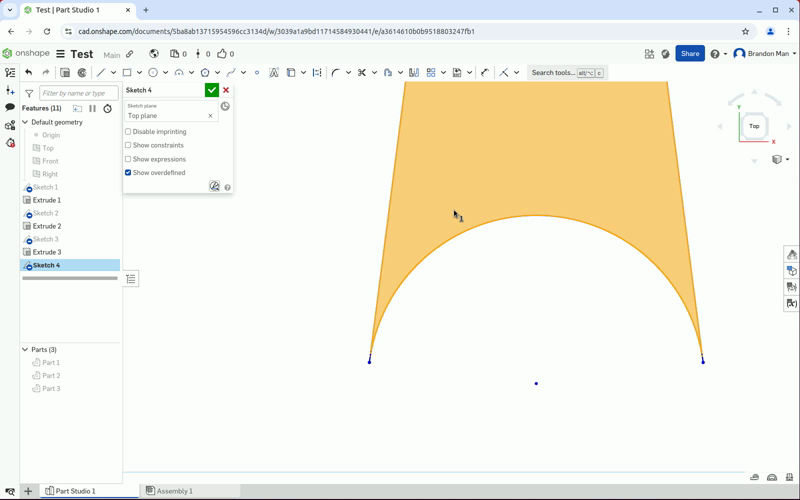
scroll(-6)
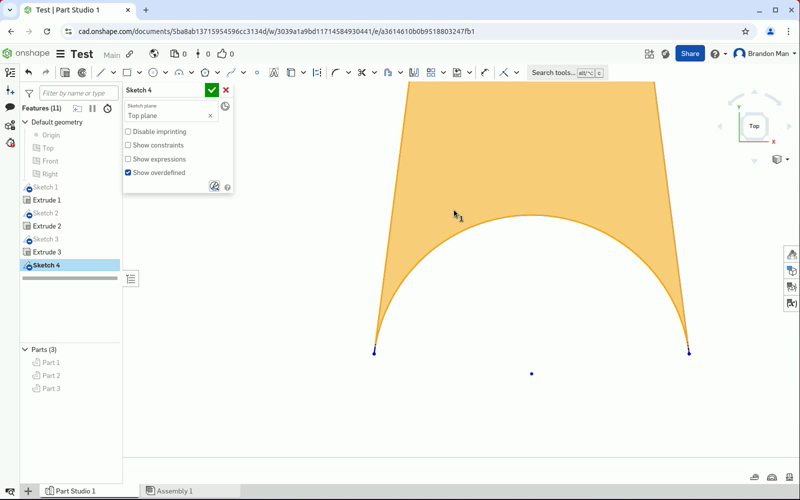
scroll(-6)
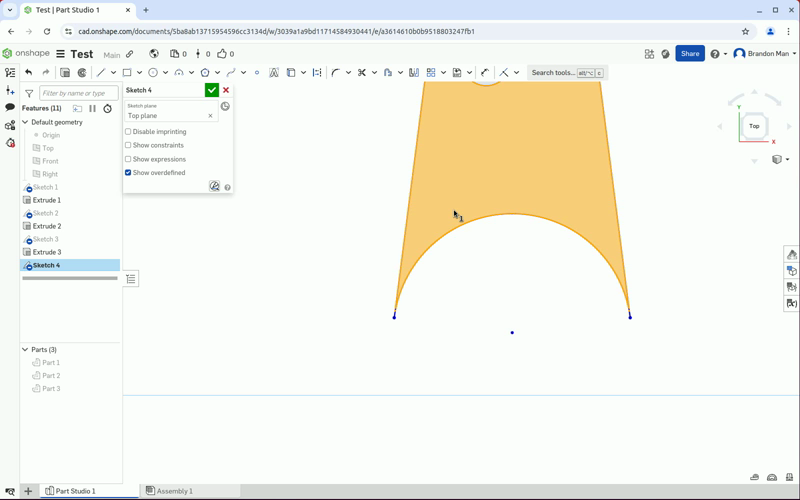
scroll(-6)
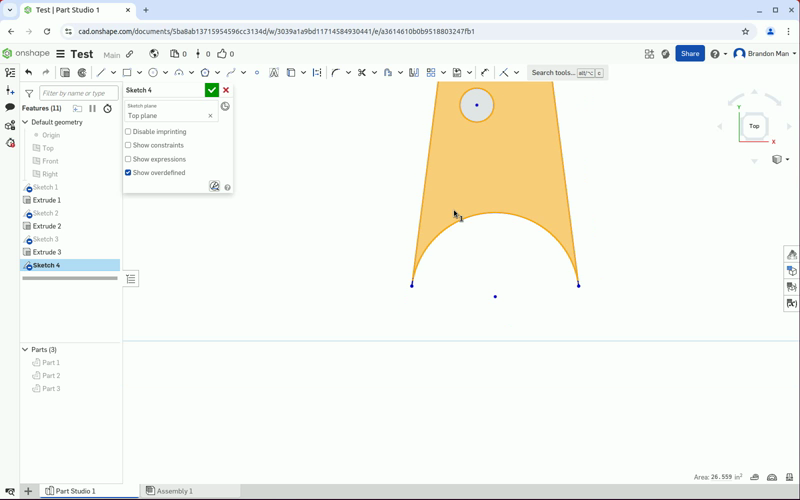
scroll(-6)
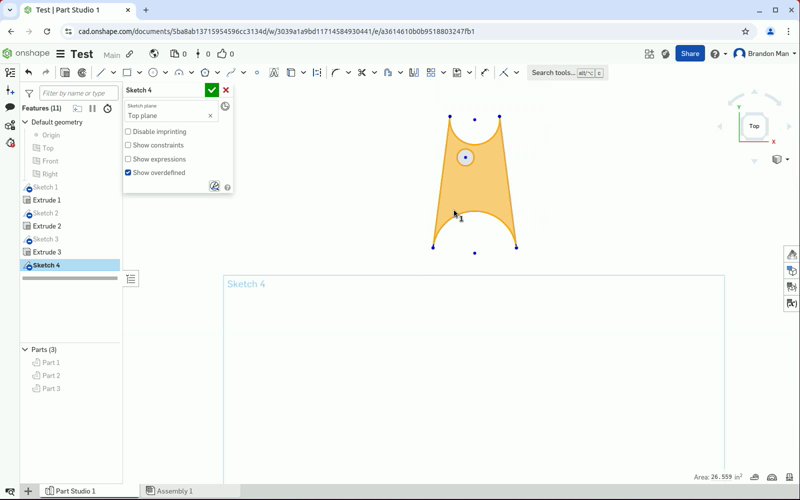
scroll(-6)
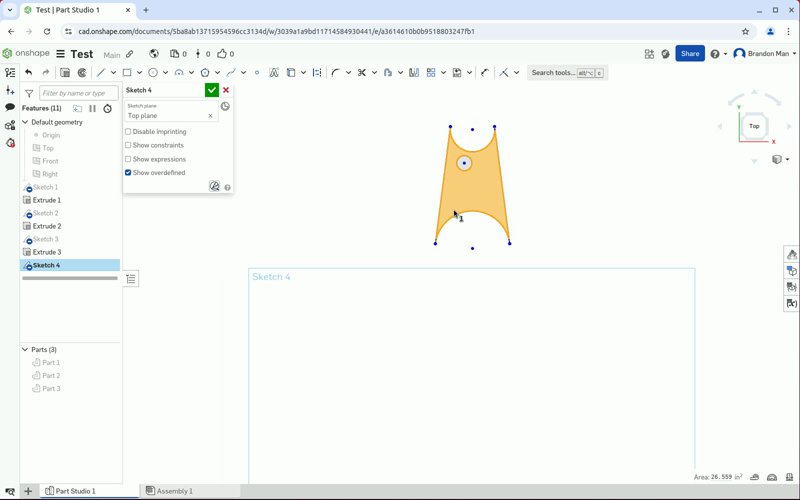
scroll(-6)
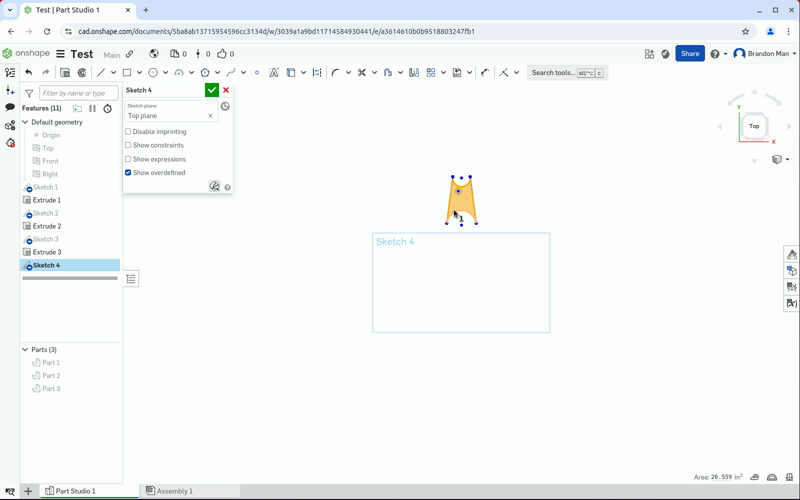
mouse_move(73, 352)
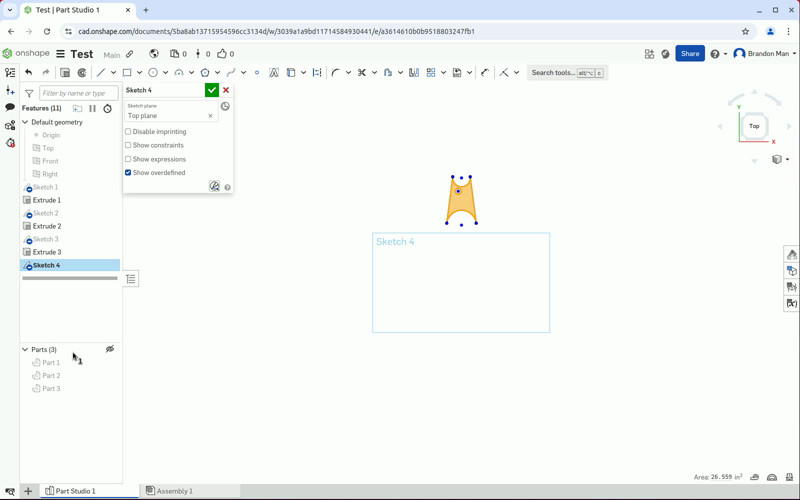
key(shift+y)
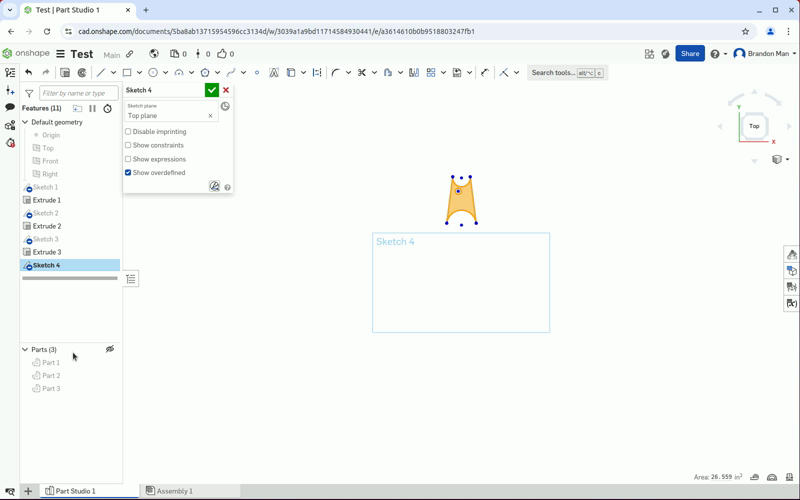
key(shift+e)
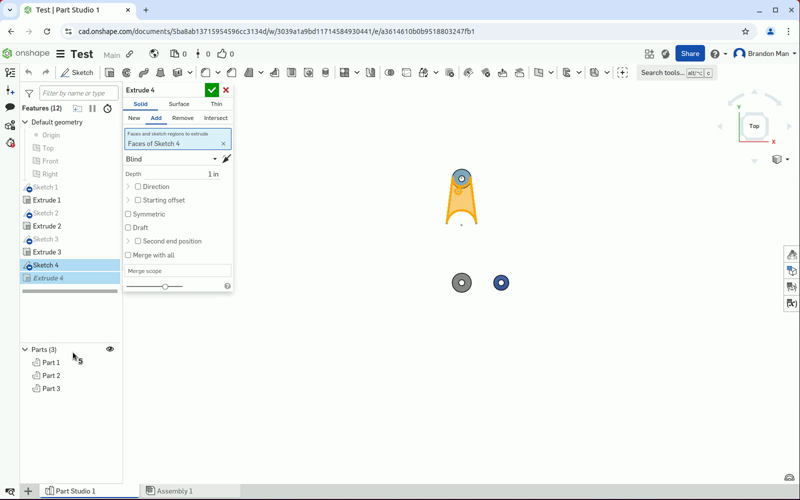
mouse_move(143, 106)
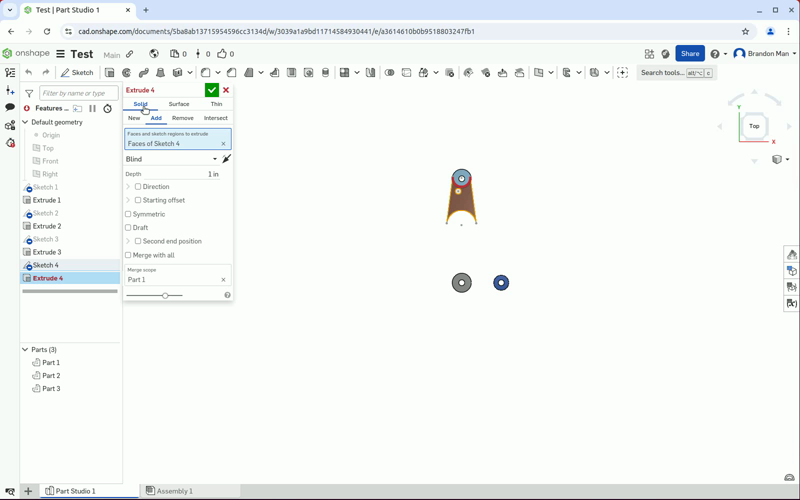
click(143, 106)
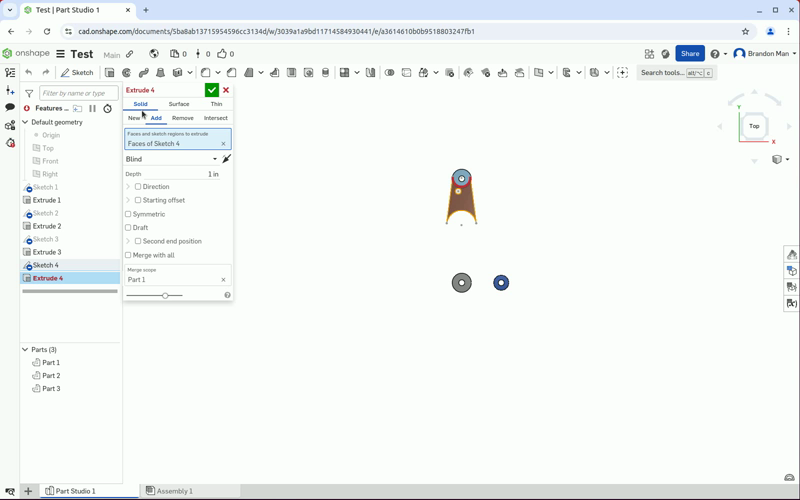
mouse_move(137, 120)
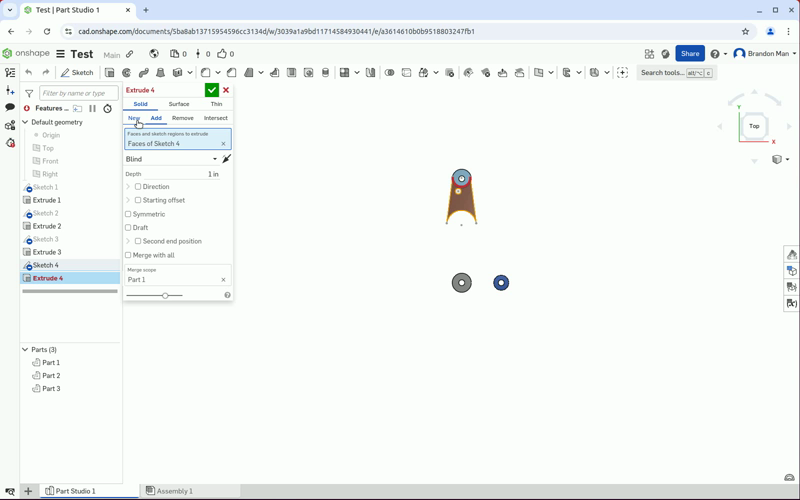
click(137, 120)
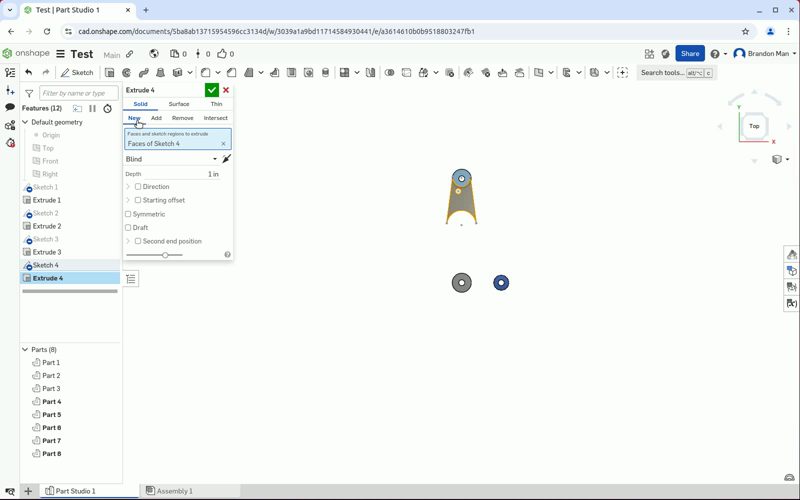
key(tab, 4)
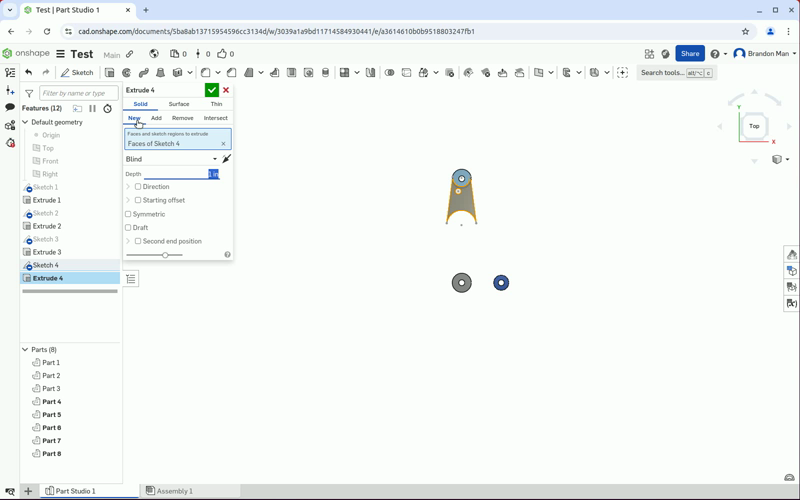
text(0.481)
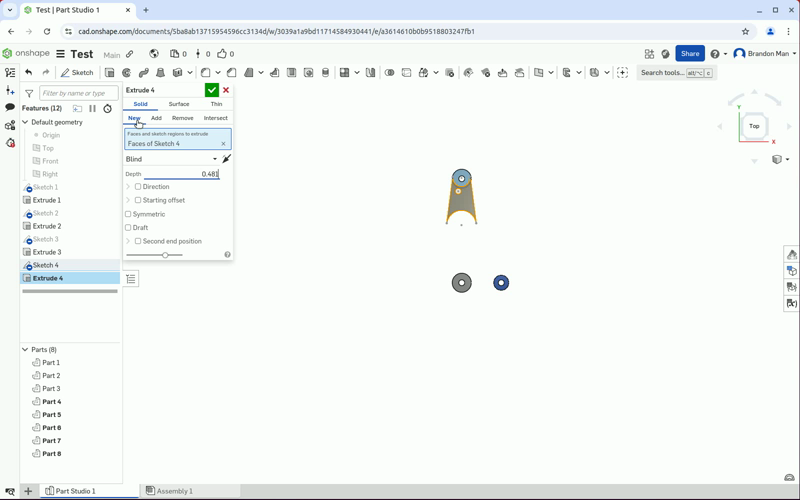
key(enter)
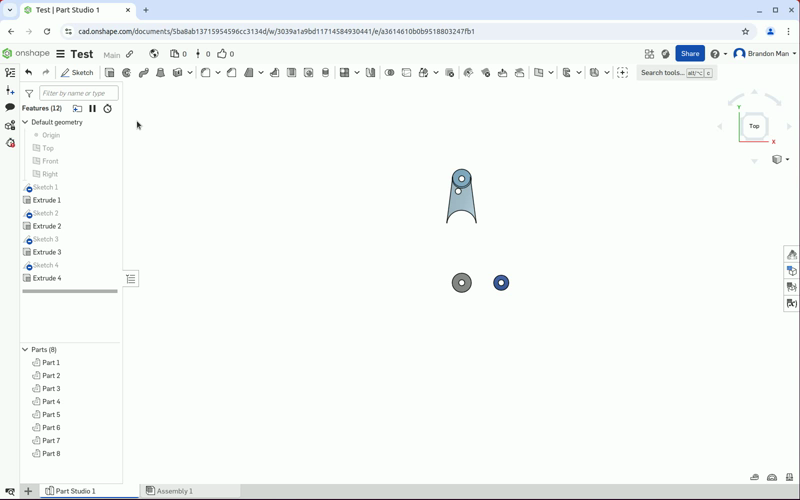
key(shift+h)
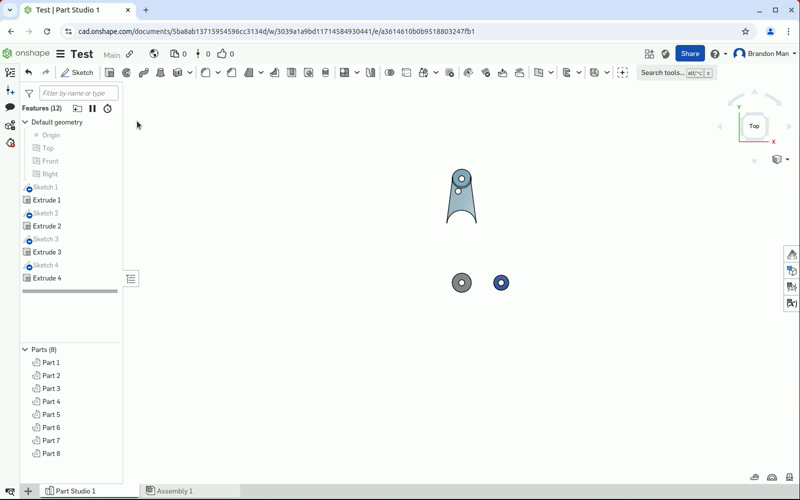
key(shift+h)
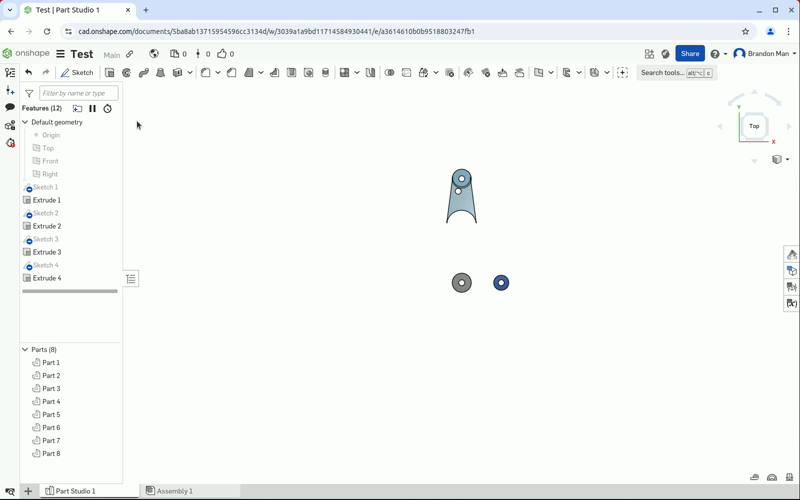
mouse_move(73, 189)
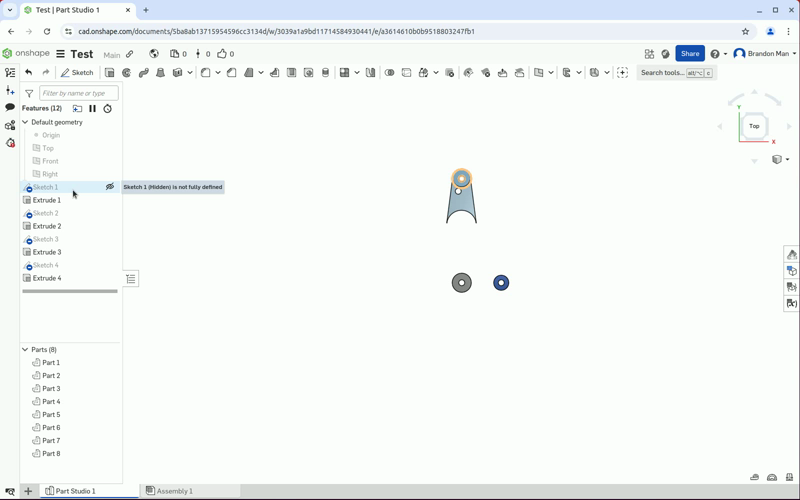
click(73, 189)
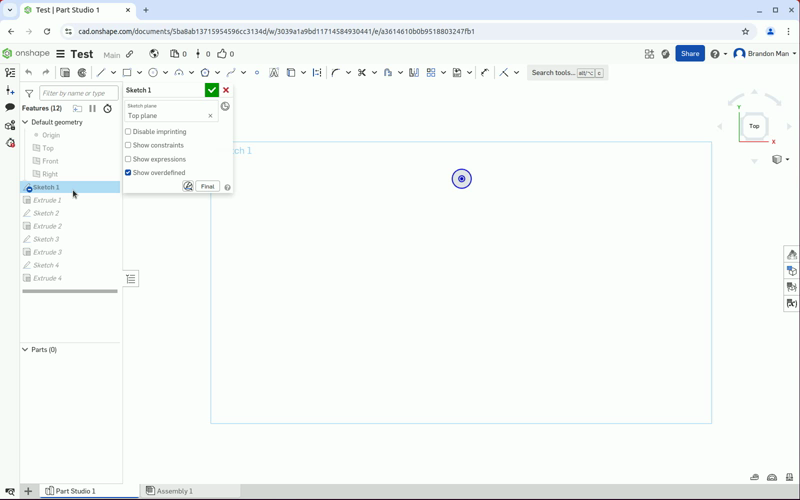
mouse_move(229, 92)
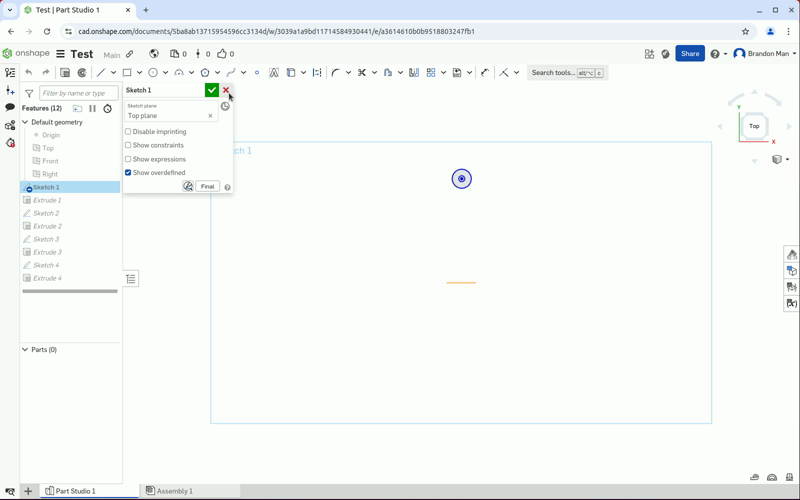
click(229, 92)
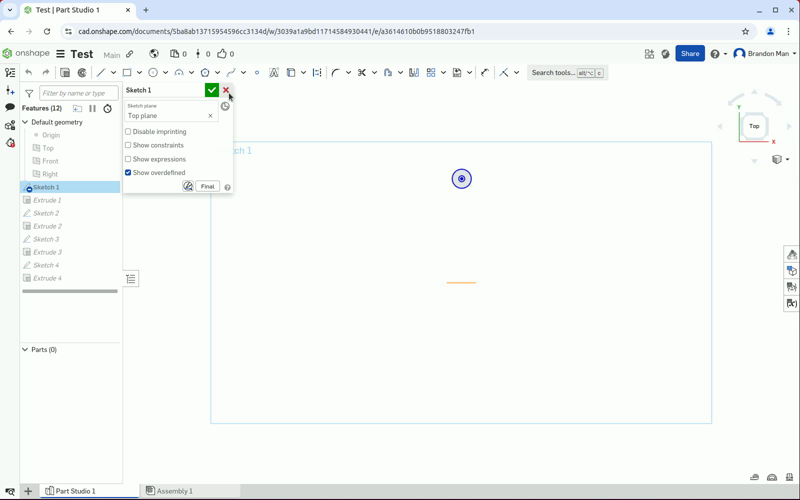
key(shift+s)
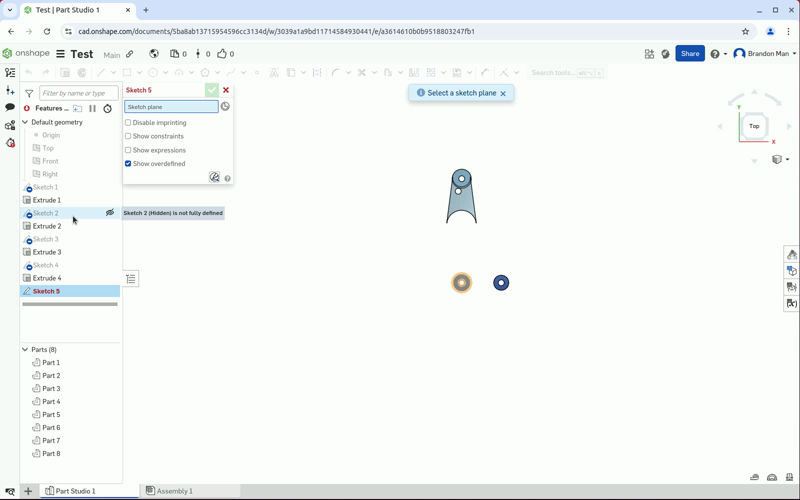
scroll(3)
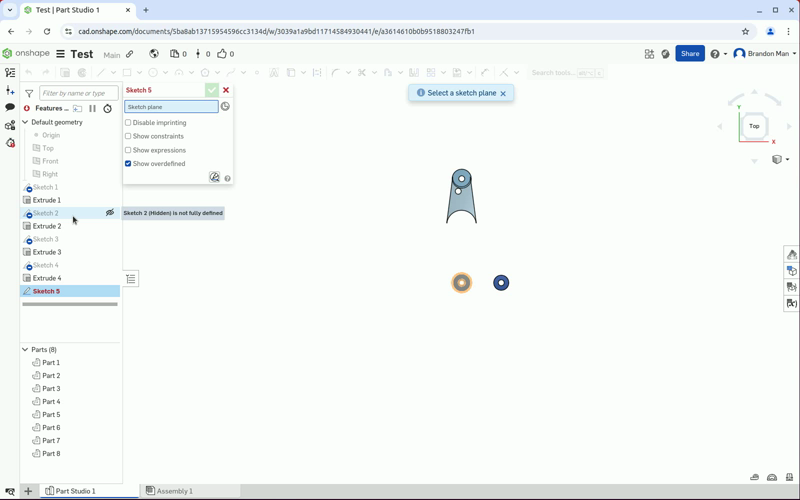
mouse_move(73, 150)
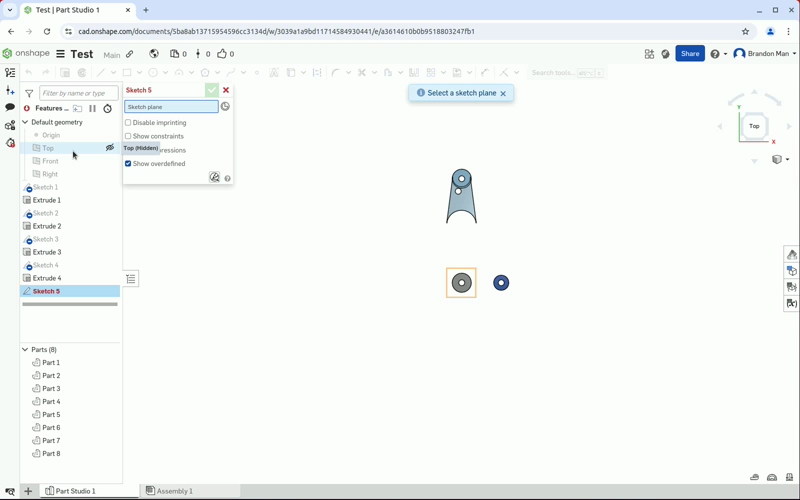
click(73, 150)
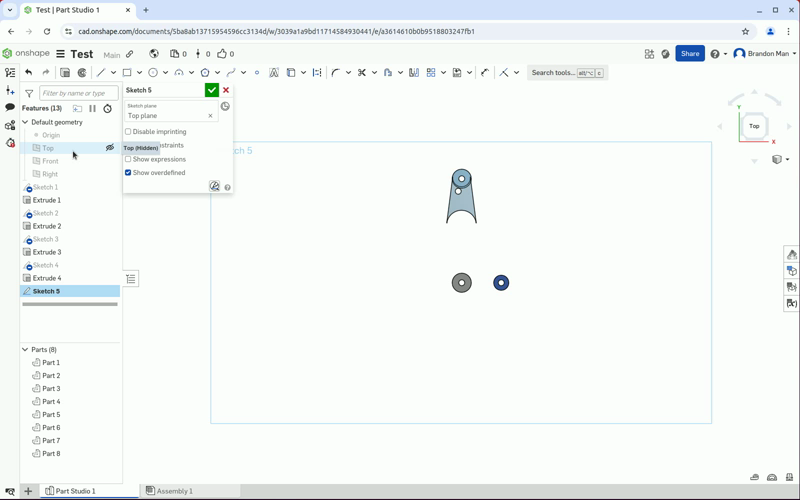
mouse_move(73, 352)
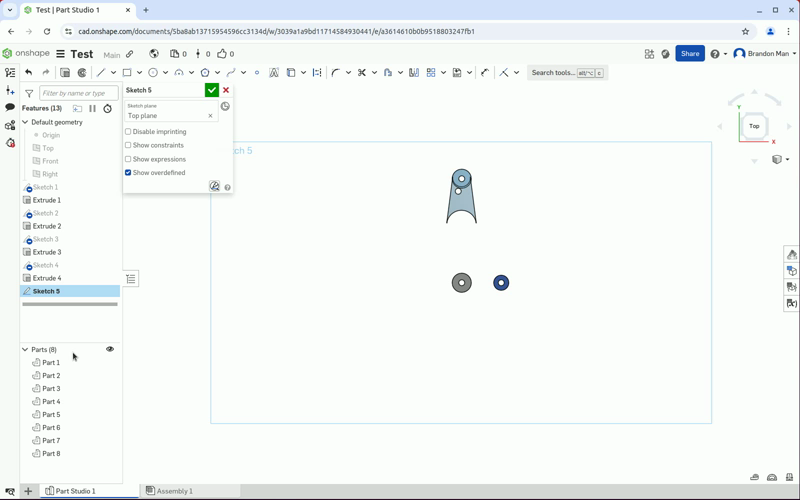
key(y)
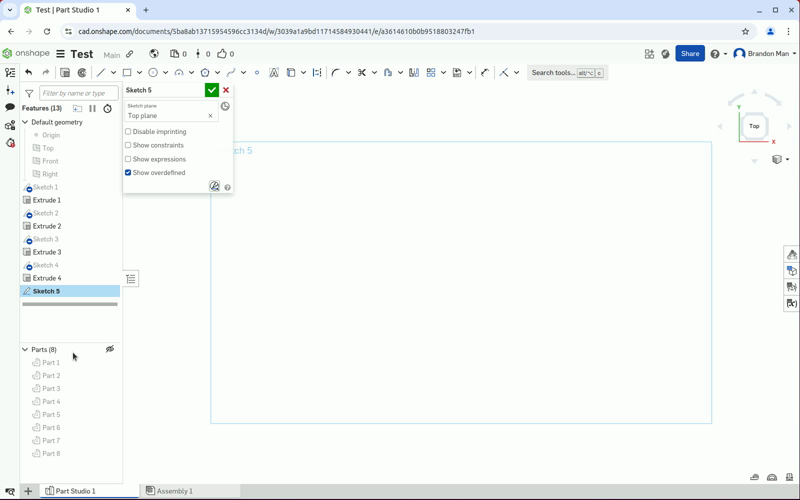
key(l)
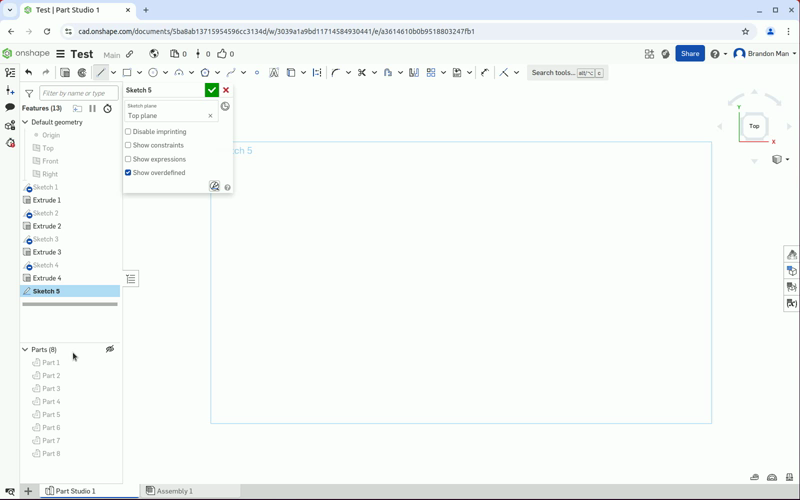
key_down(shift)
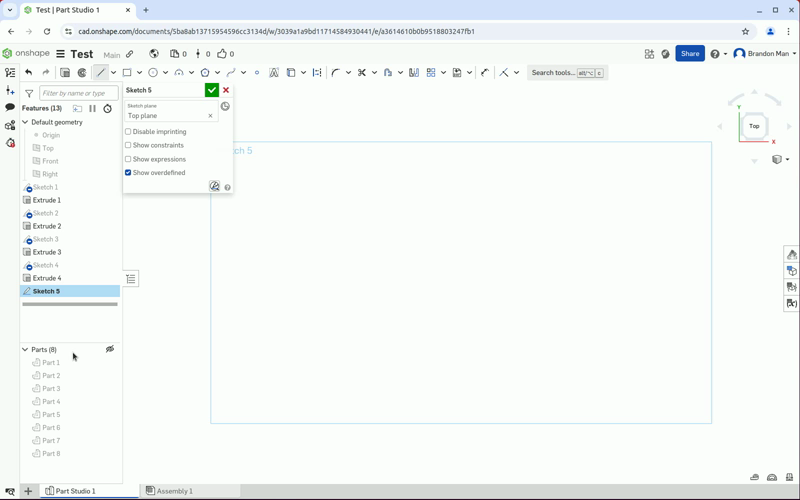
mouse_move(446, 226)
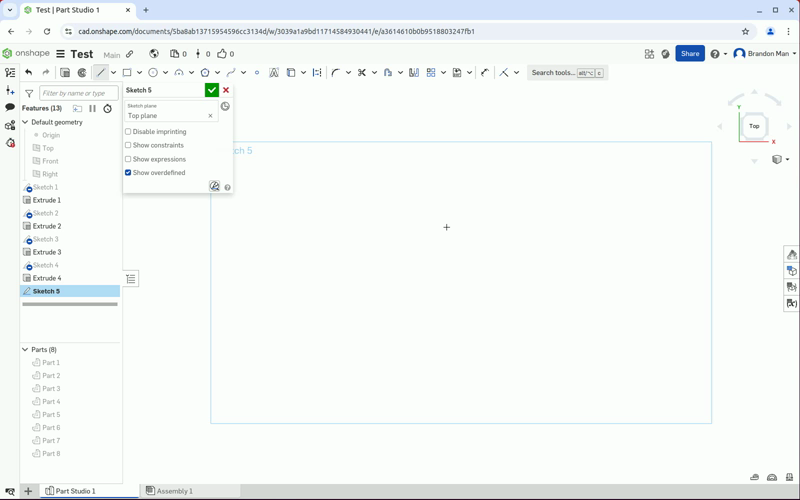
click(446, 226)
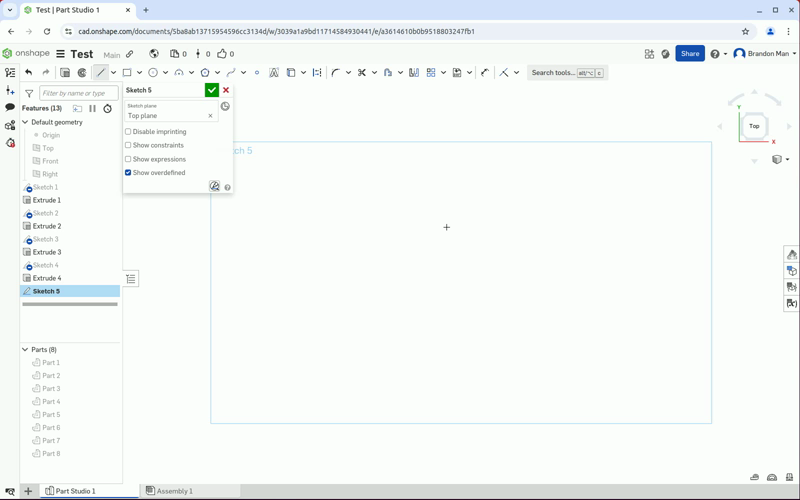
key_up(shift)
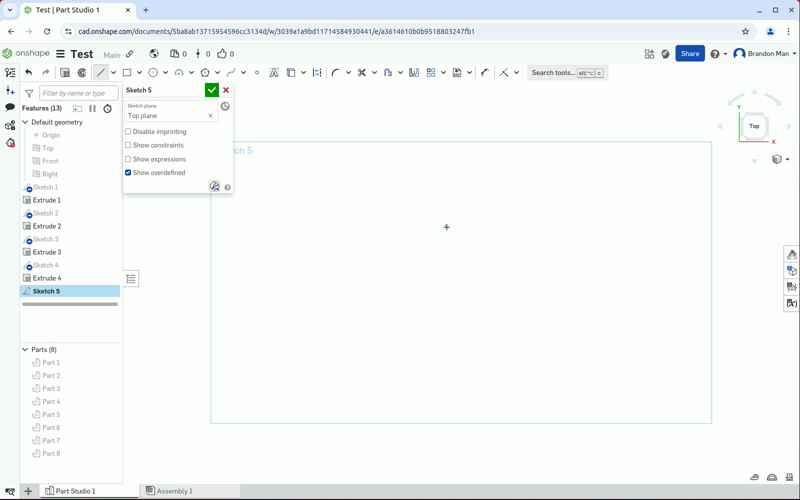
key_down(shift)
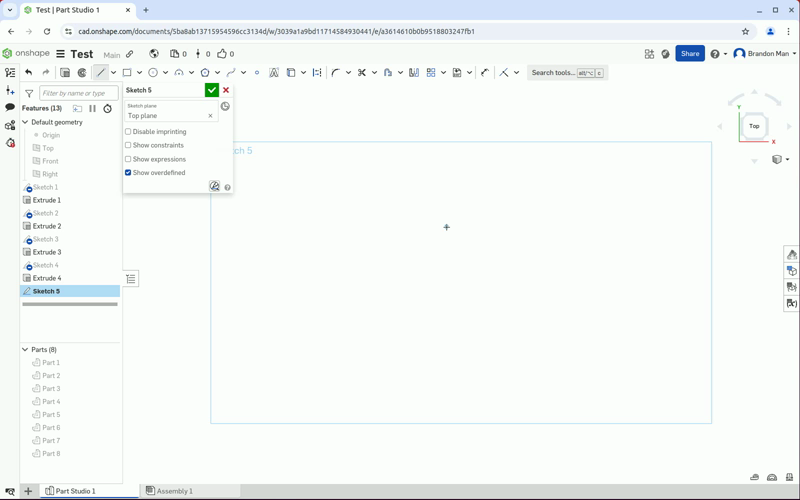
mouse_move(476, 226)
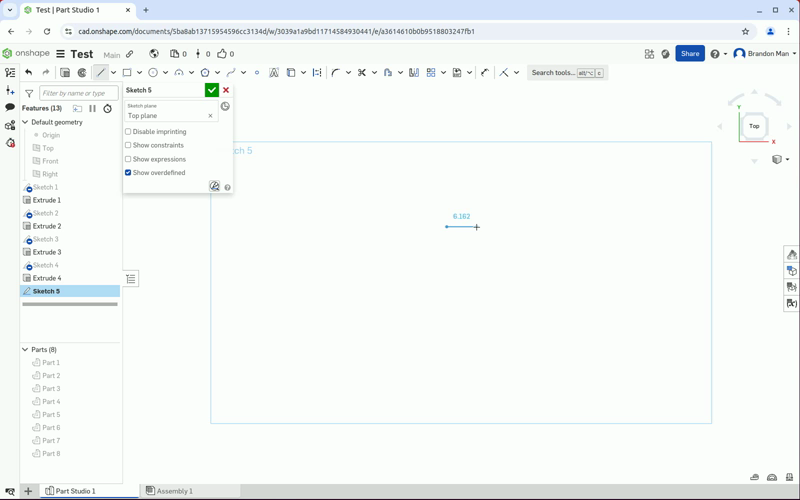
mouse_move(452, 284)
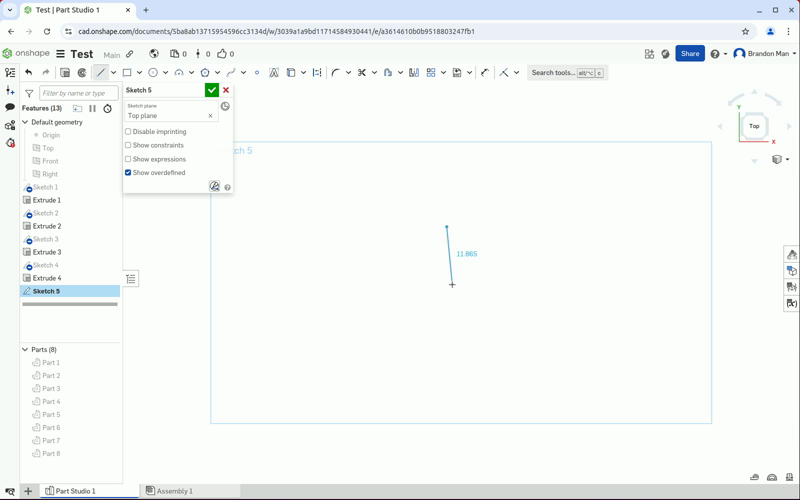
click(452, 284)
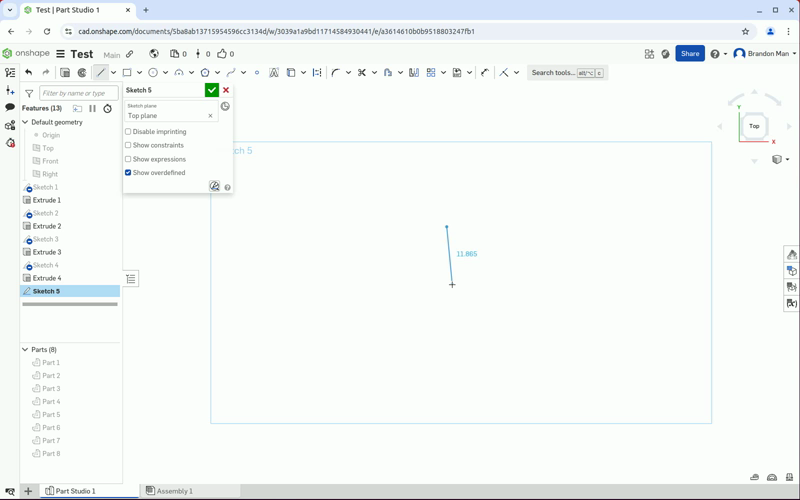
key_up(shift)
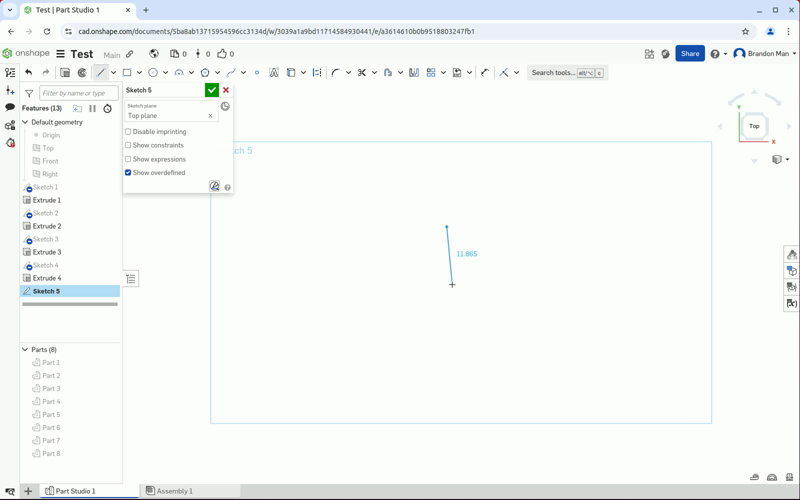
key(esc)
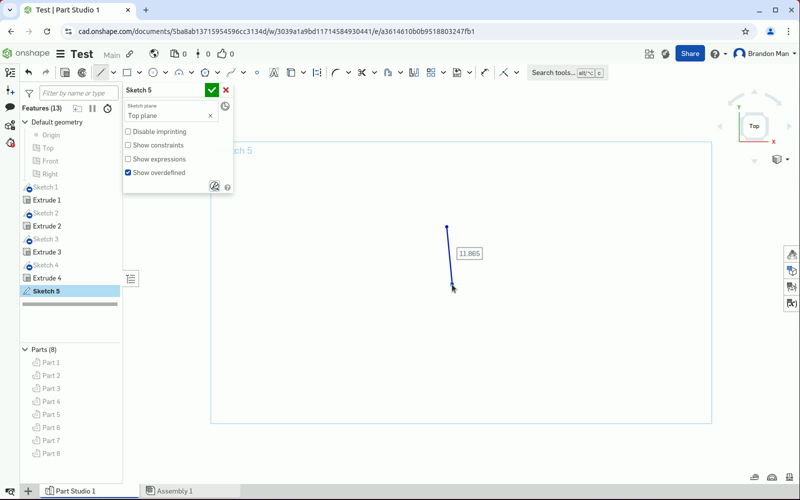
key(a)
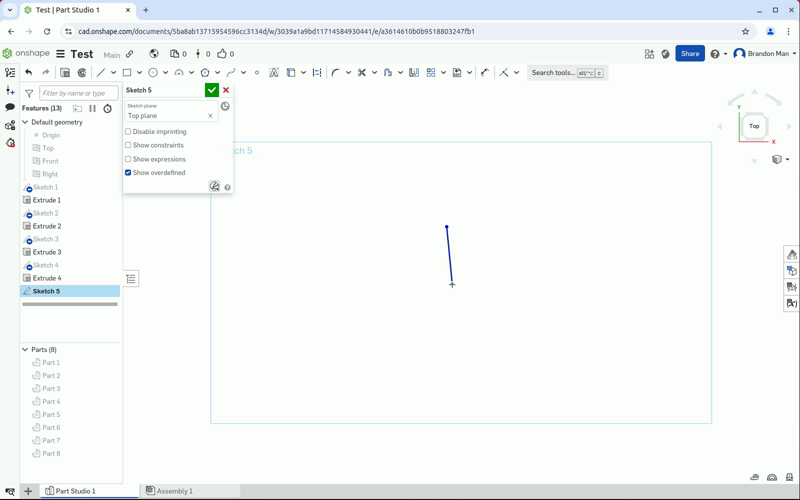
mouse_move(452, 284)
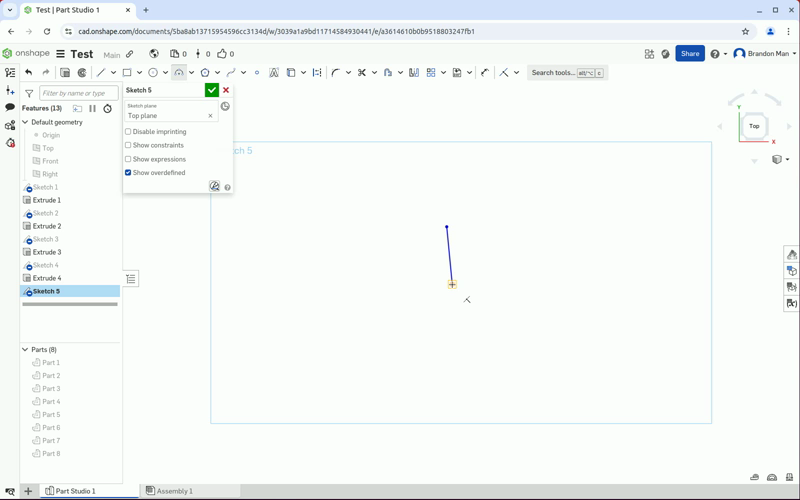
click(452, 284)
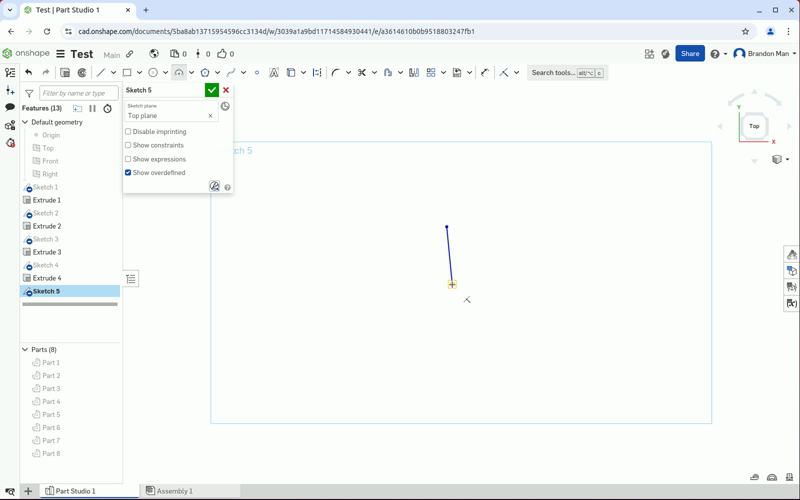
key_down(shift)
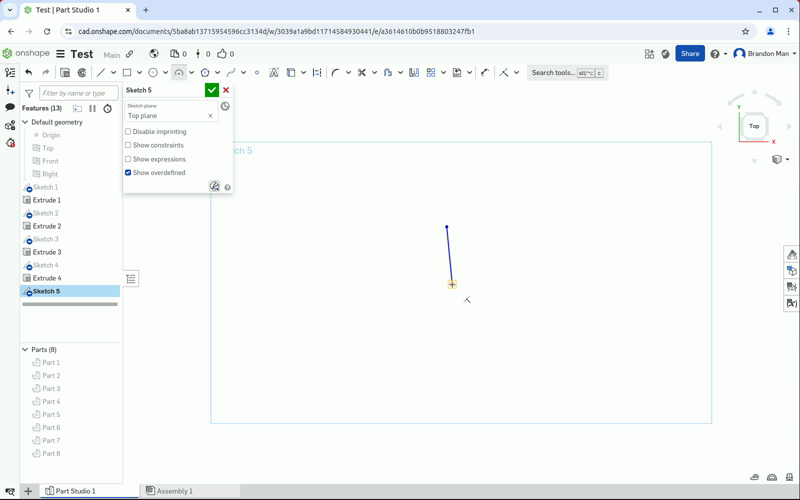
mouse_move(461, 291)
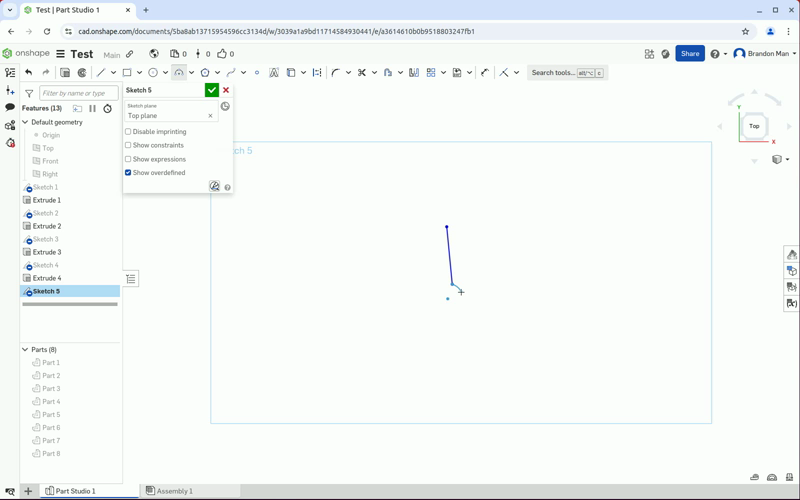
click(461, 291)
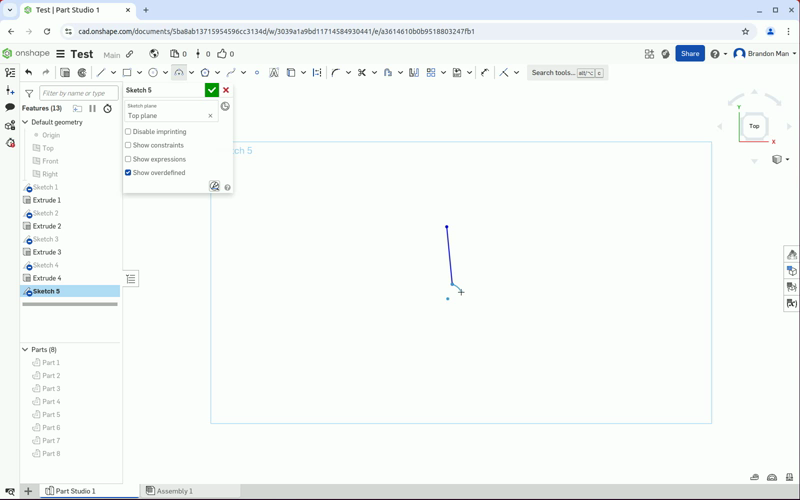
mouse_move(466, 276)
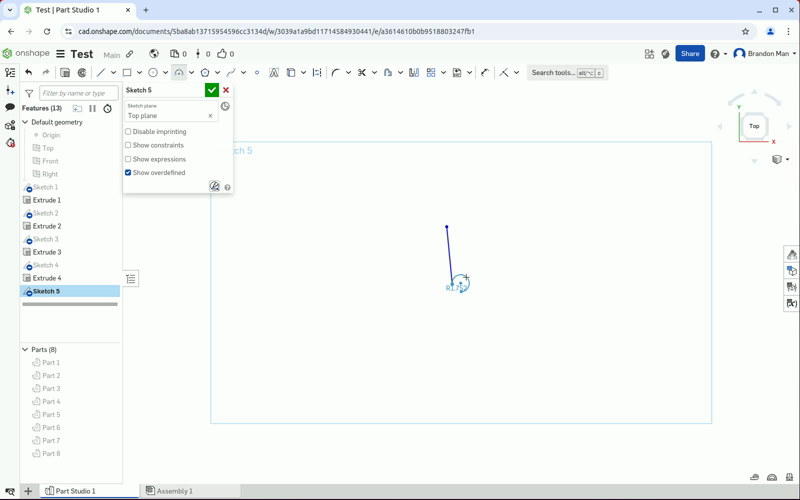
click(466, 276)
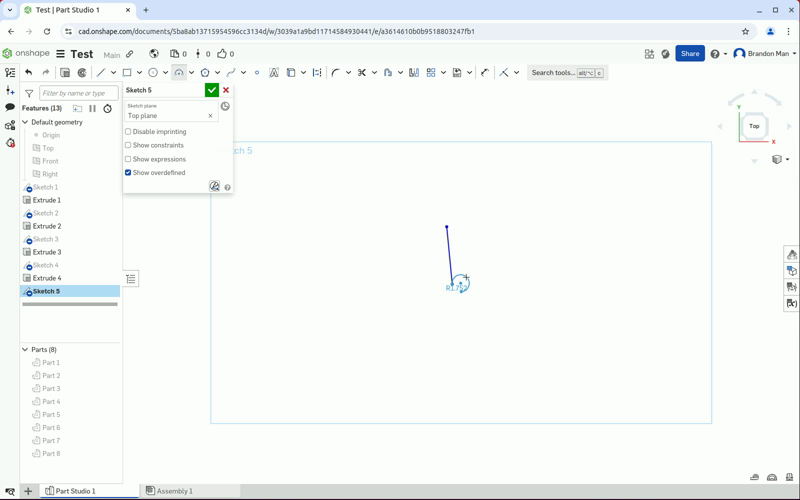
key_up(shift)
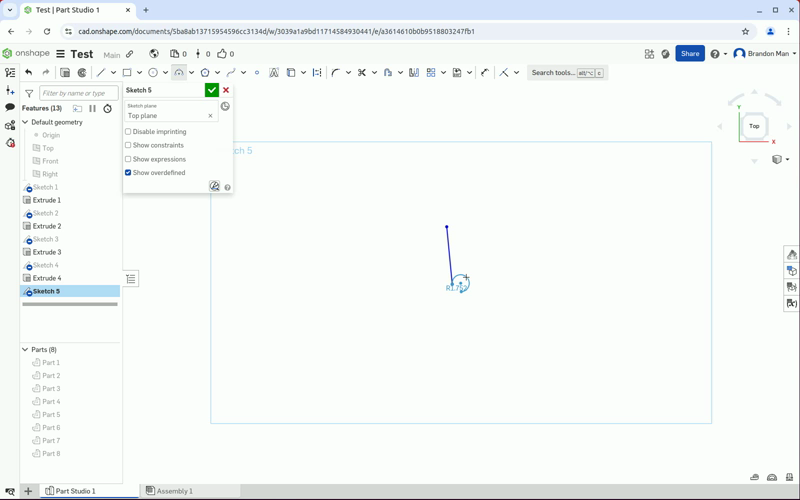
key(esc)
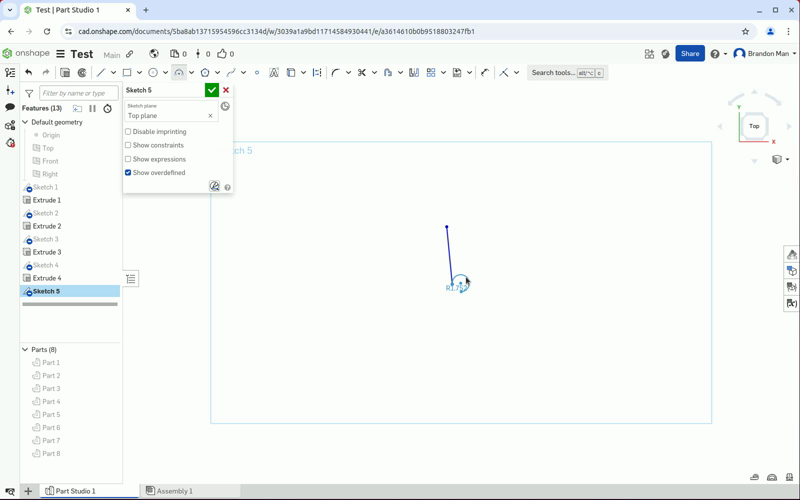
key(l)
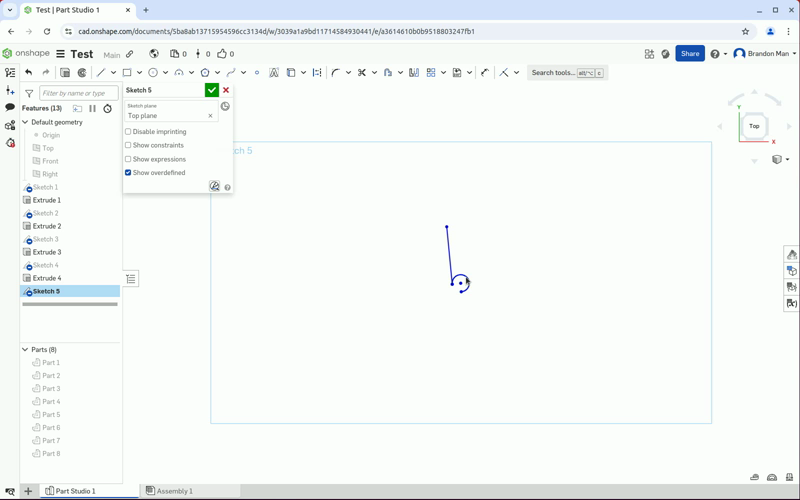
mouse_move(461, 291)
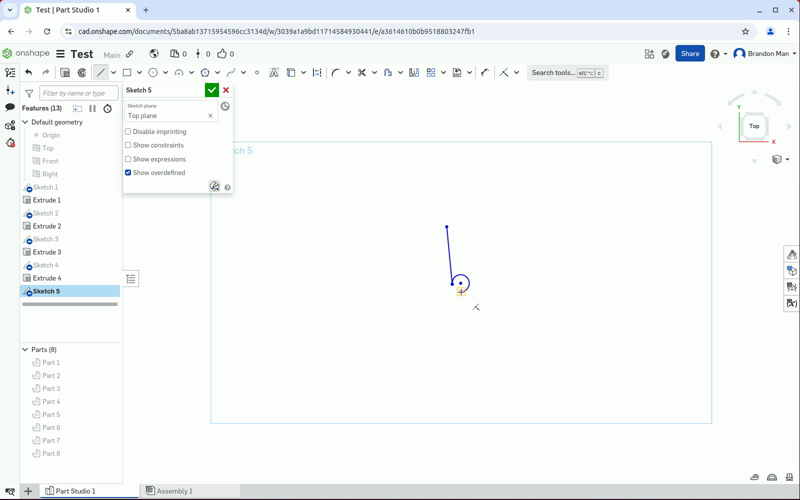
click(461, 291)
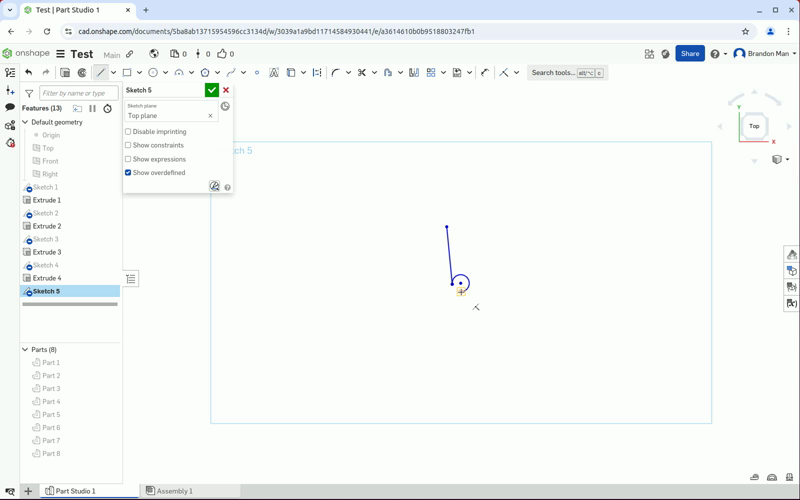
key_down(shift)
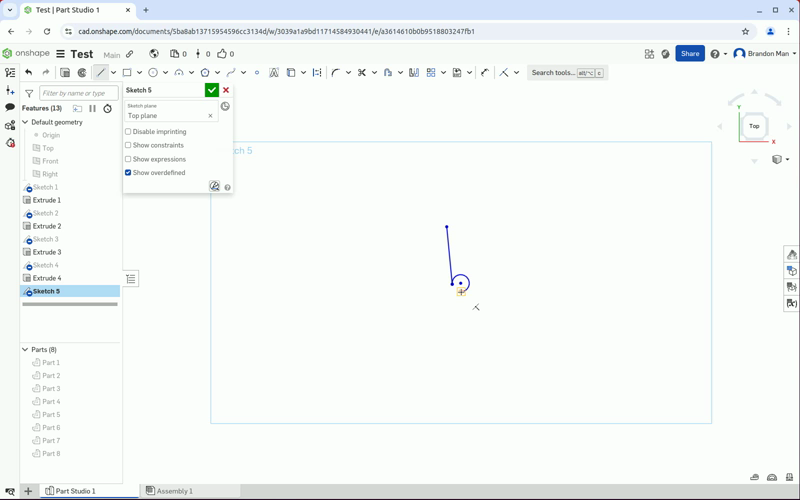
mouse_move(491, 291)
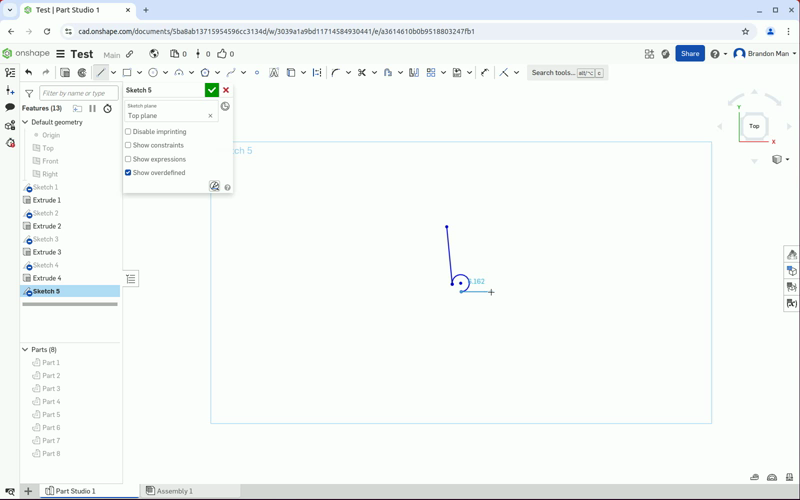
mouse_move(502, 290)
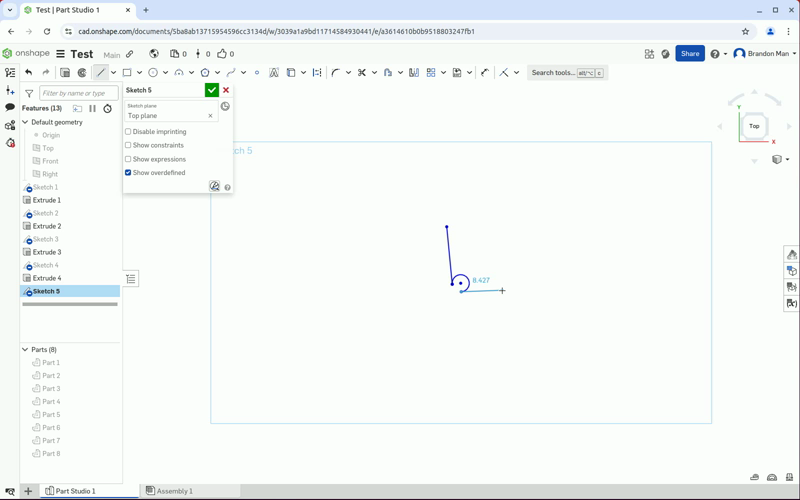
click(502, 290)
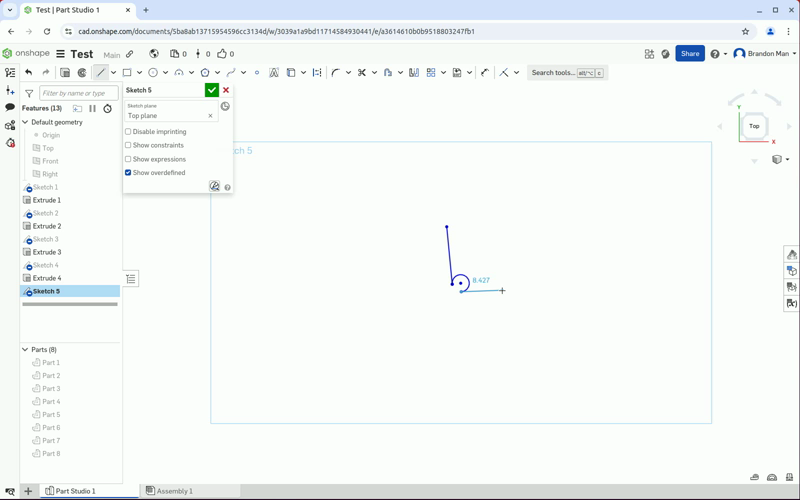
key_up(shift)
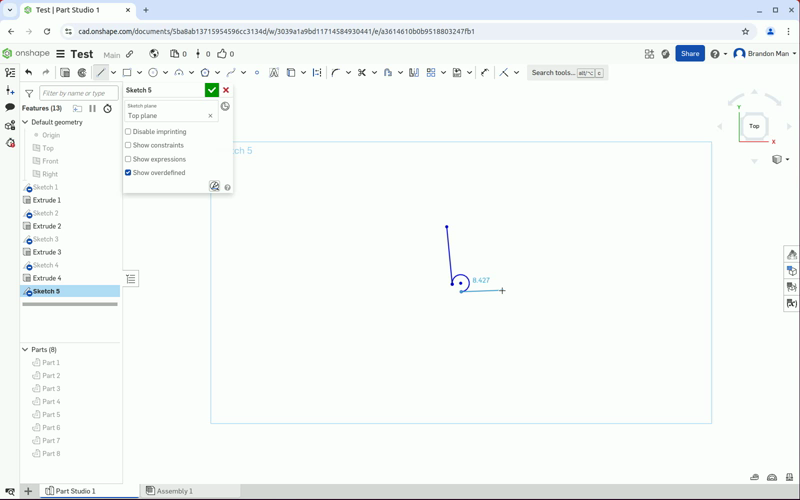
key(esc)
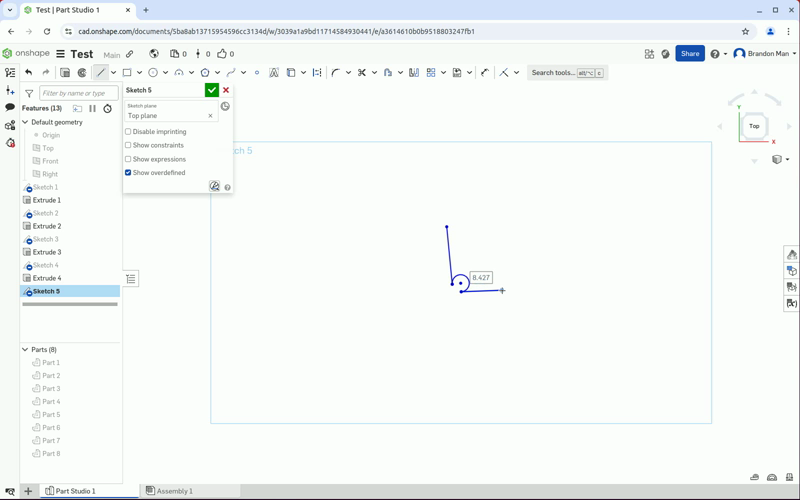
key(a)
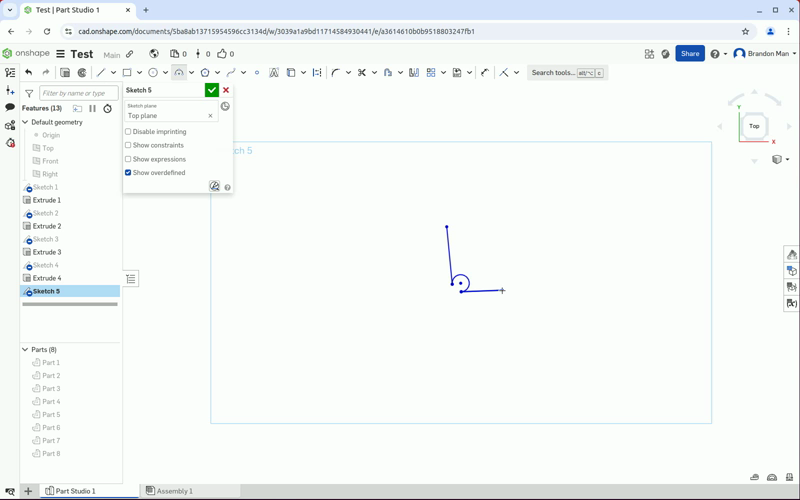
mouse_move(502, 290)
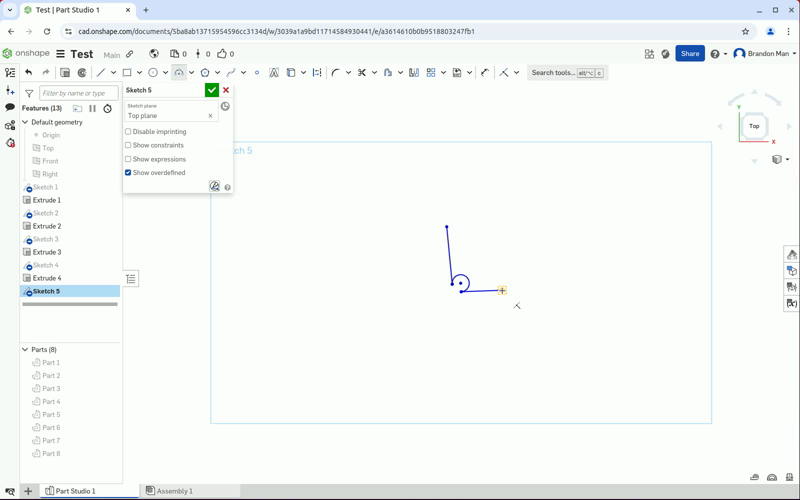
click(502, 290)
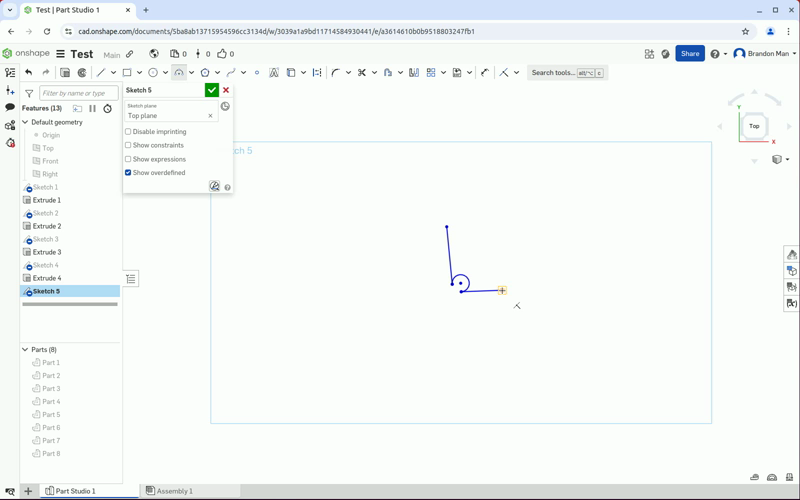
key_down(shift)
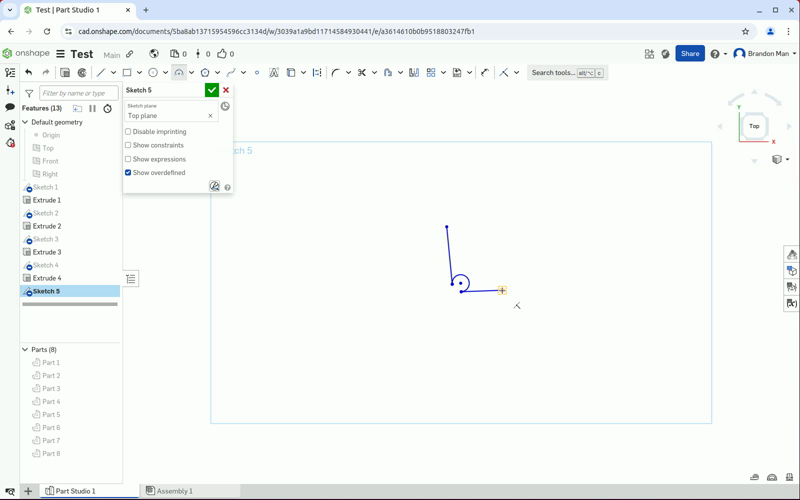
mouse_move(502, 276)
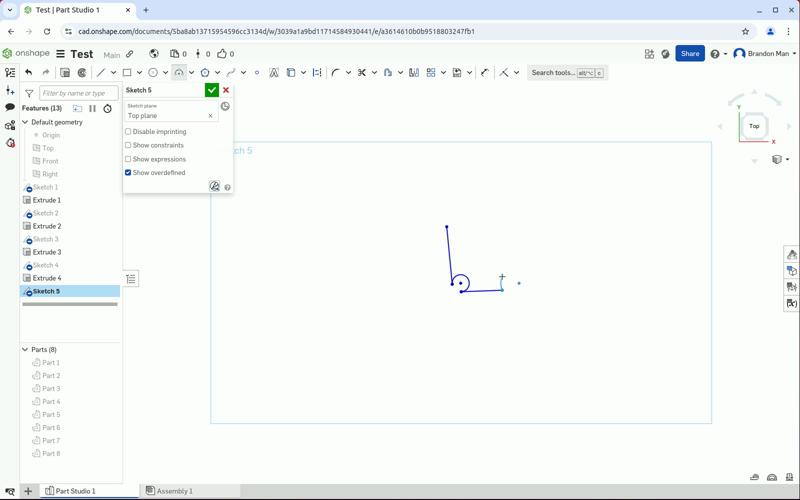
click(502, 276)
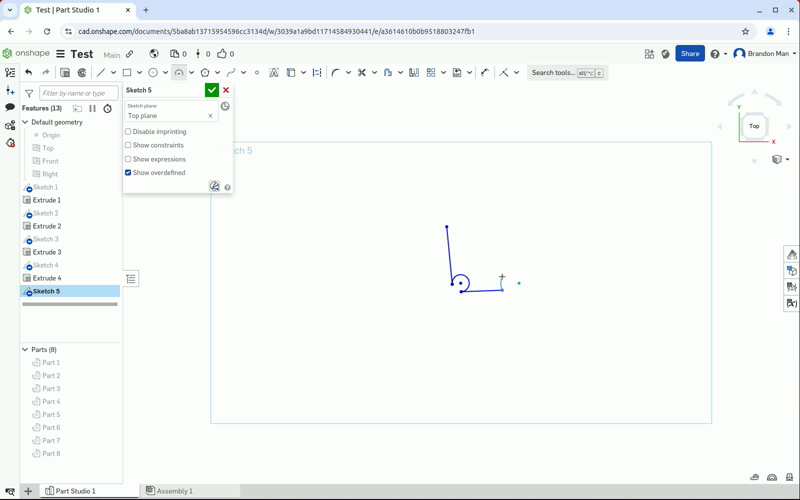
mouse_move(494, 282)
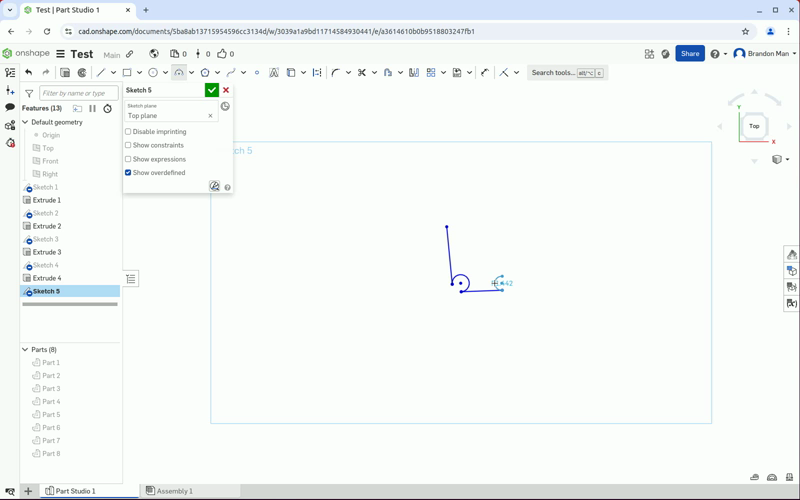
click(494, 282)
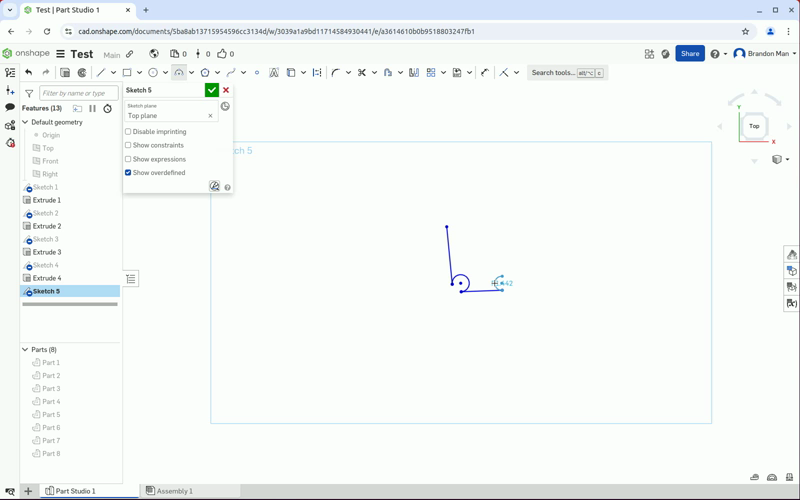
key_up(shift)
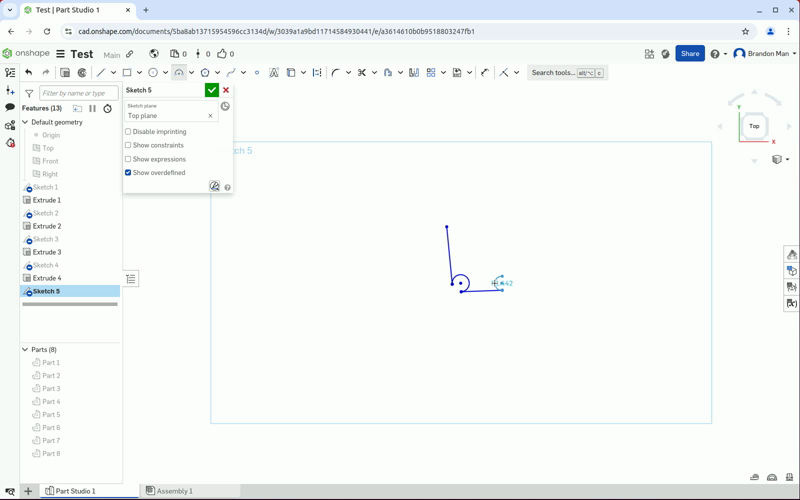
key(esc)
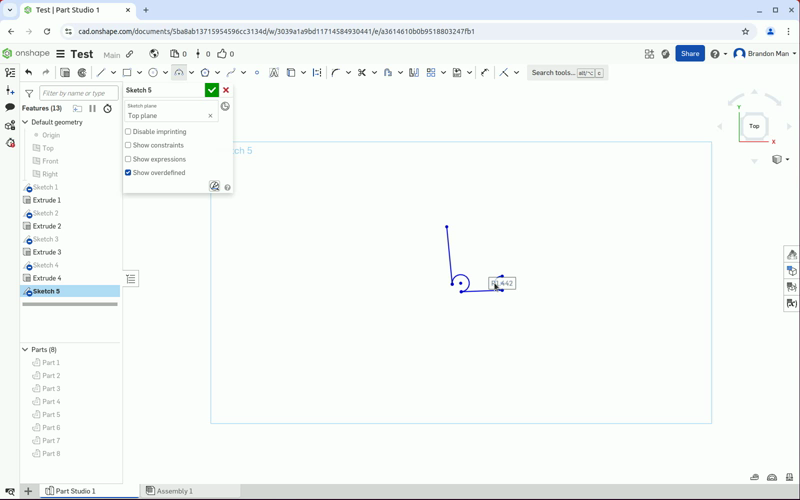
key(l)
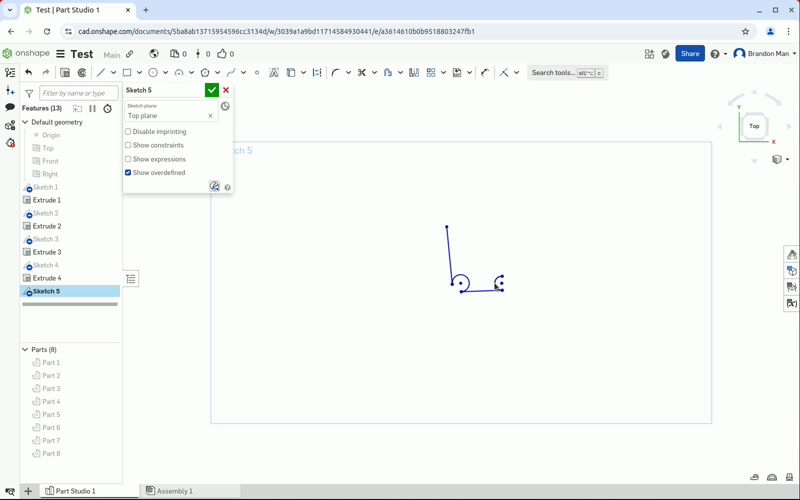
mouse_move(502, 276)
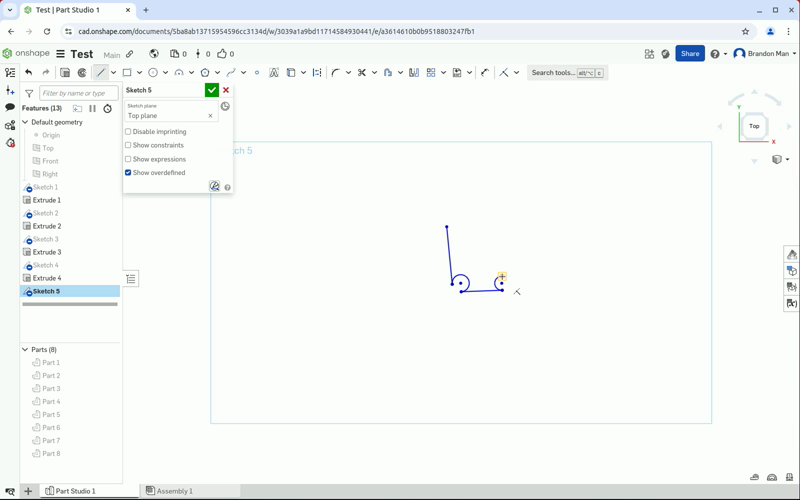
click(502, 276)
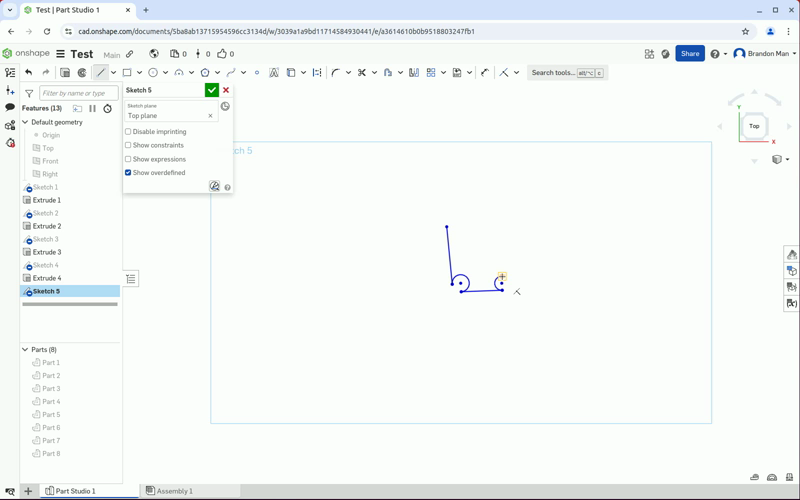
key_down(shift)
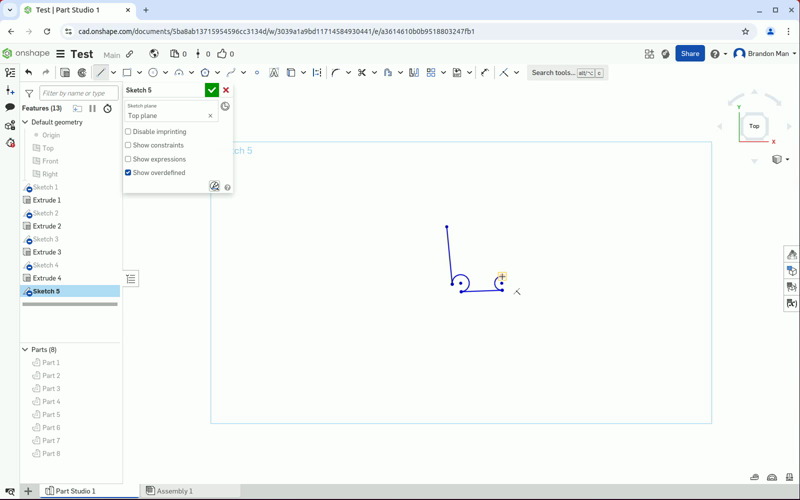
mouse_move(532, 276)
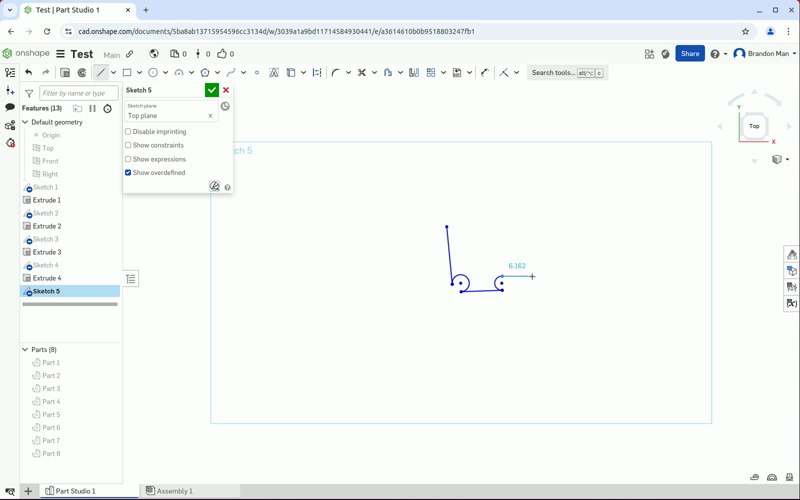
mouse_move(478, 275)
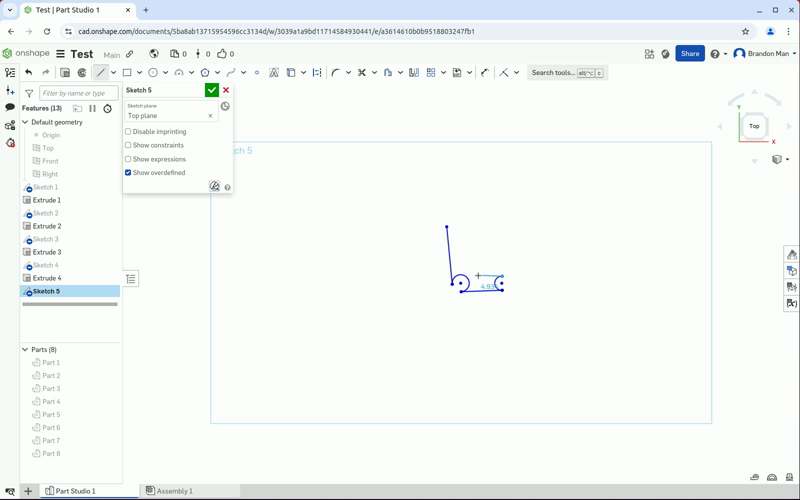
click(478, 275)
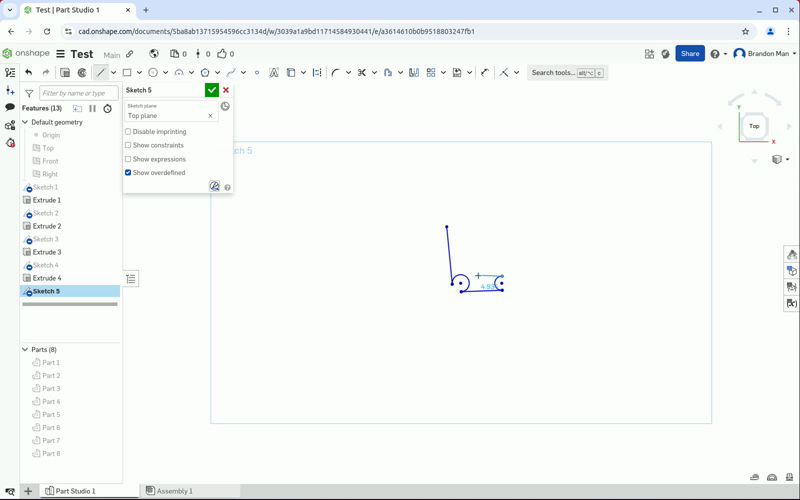
key_up(shift)
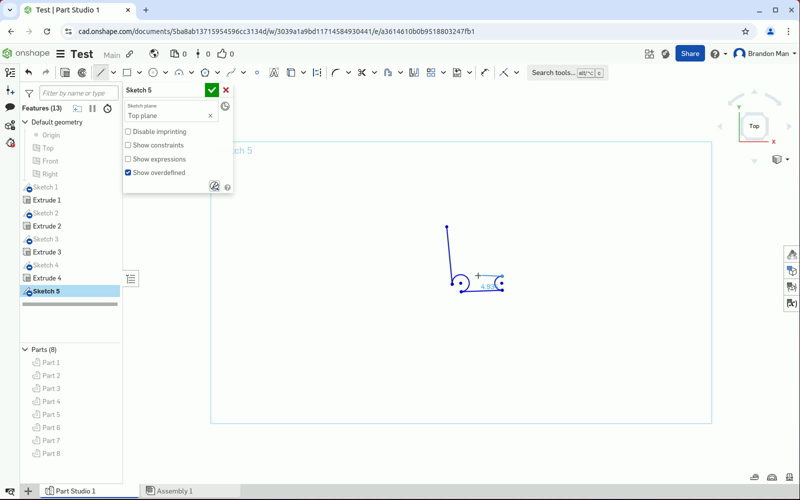
key(esc)
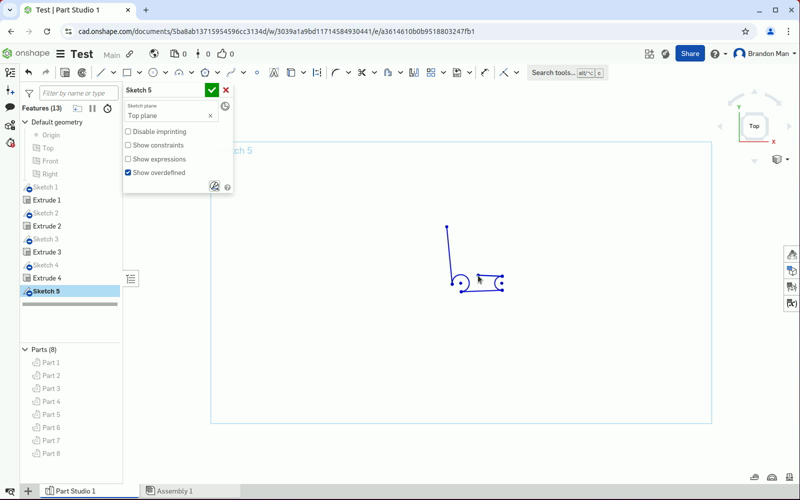
key(a)
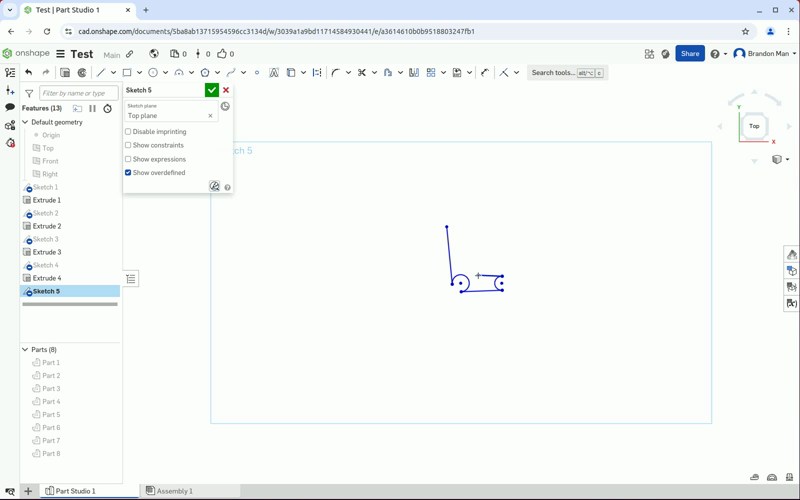
mouse_move(478, 275)
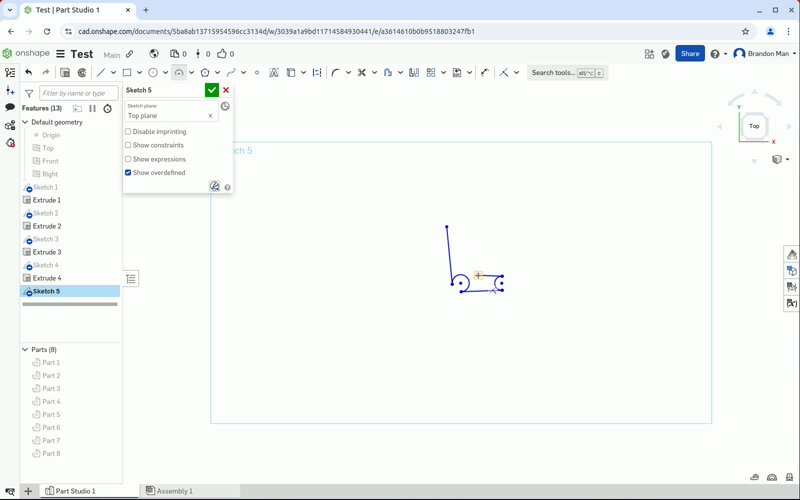
click(478, 275)
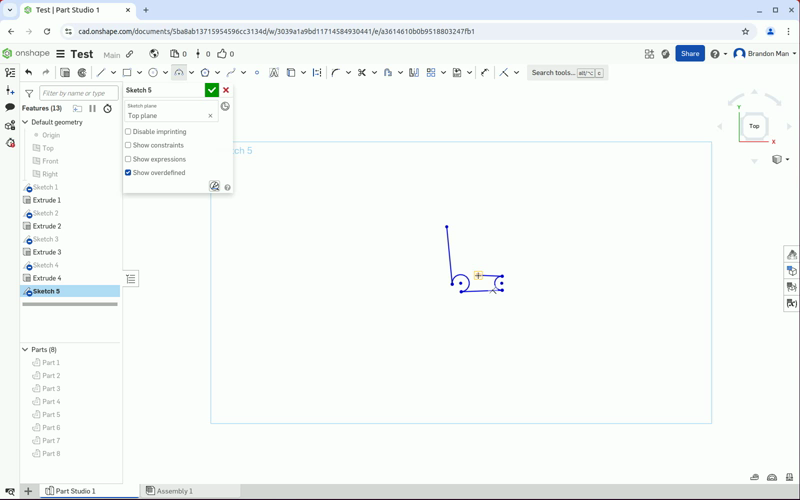
key_down(shift)
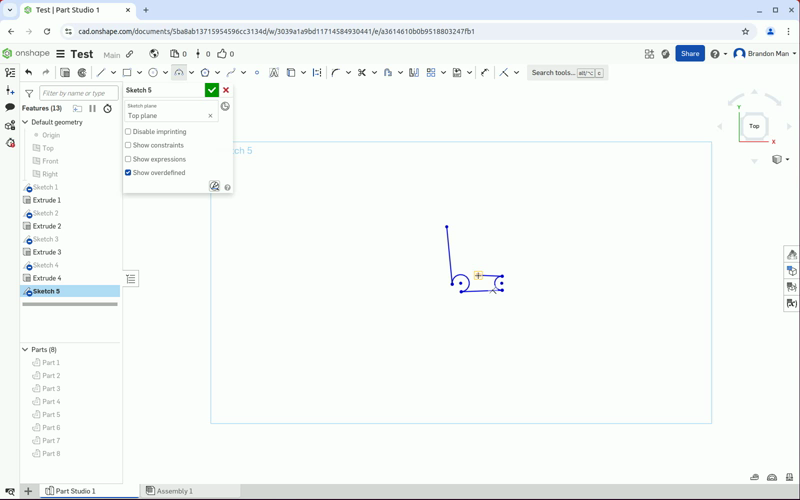
mouse_move(471, 267)
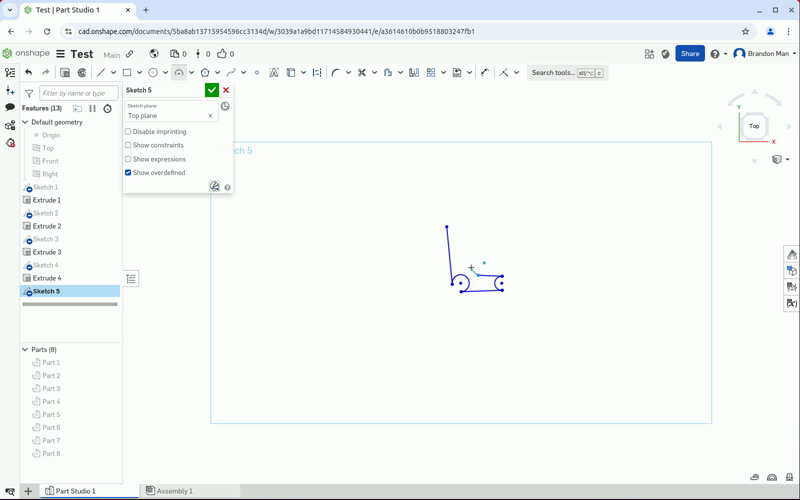
click(471, 267)
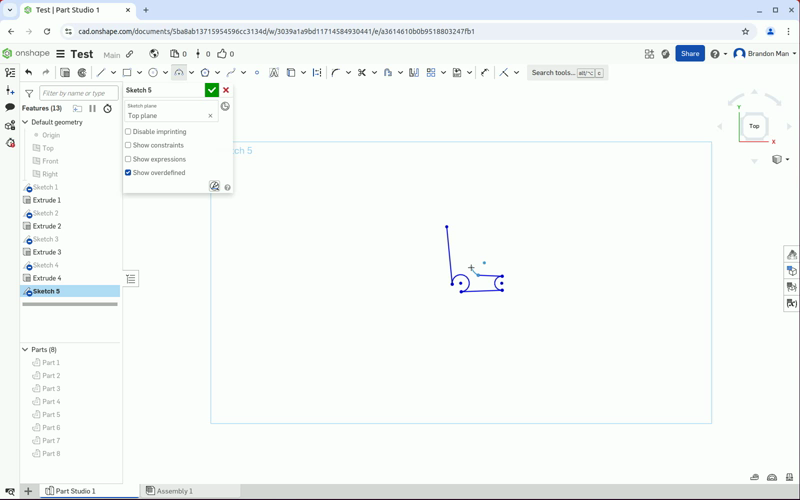
mouse_move(472, 272)
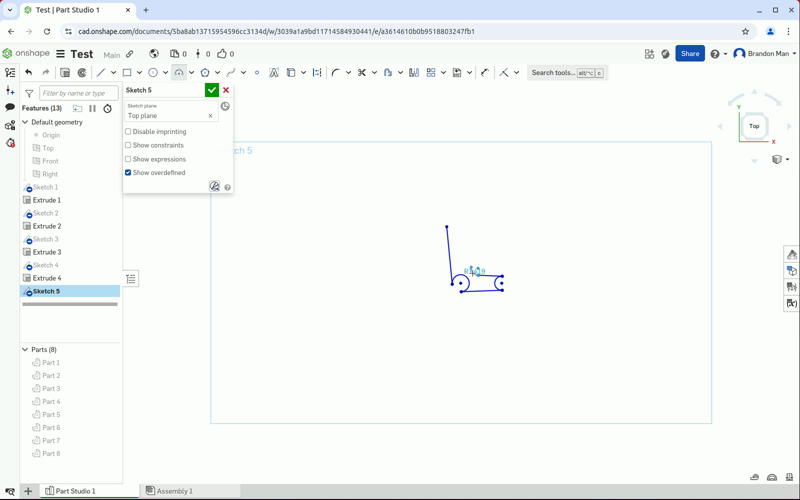
click(472, 272)
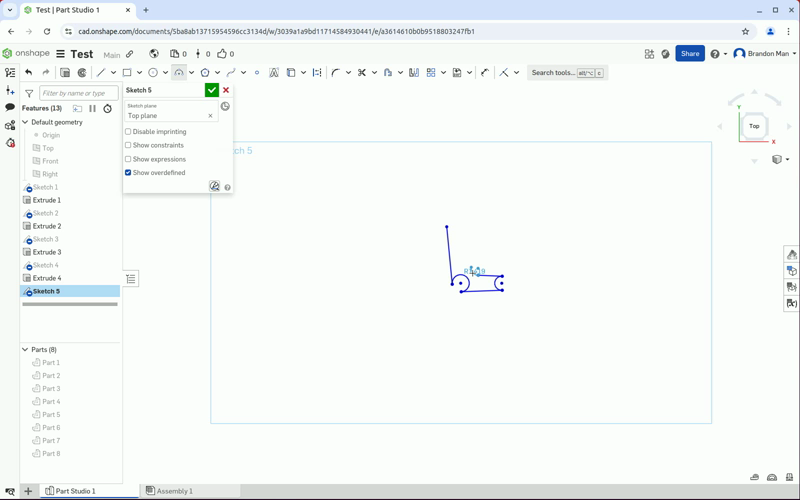
key_up(shift)
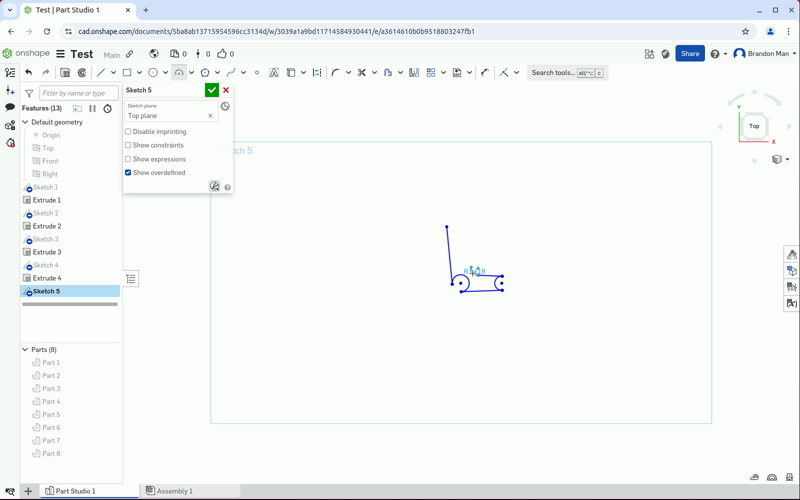
key(esc)
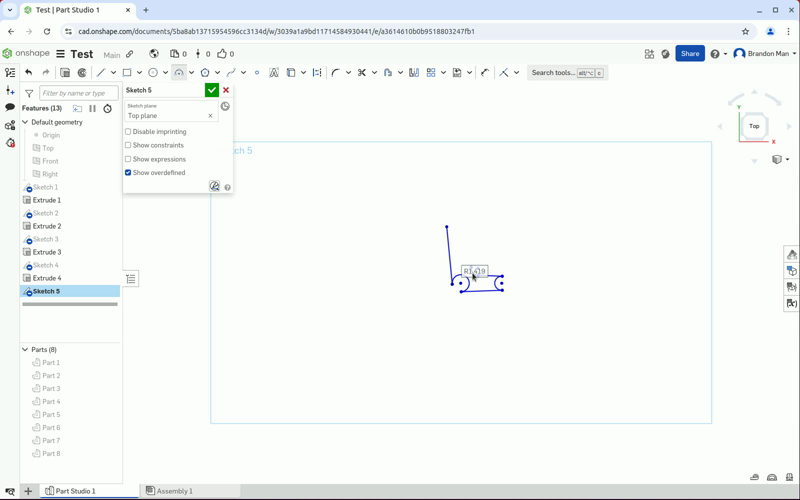
key(l)
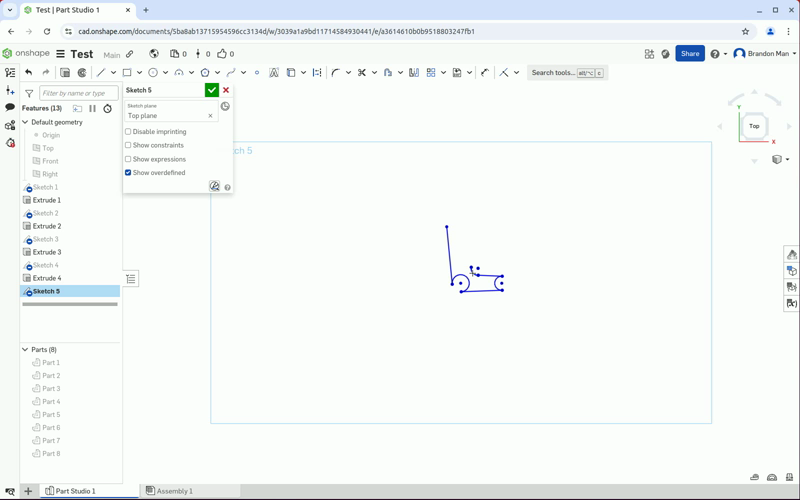
mouse_move(471, 267)
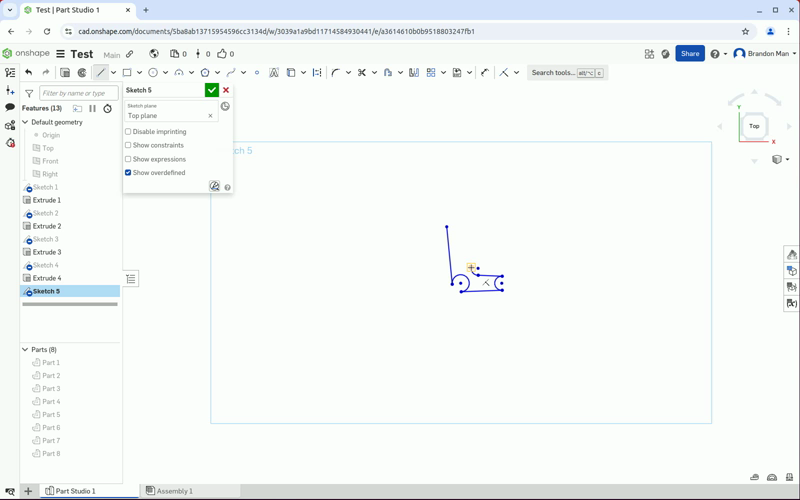
click(471, 267)
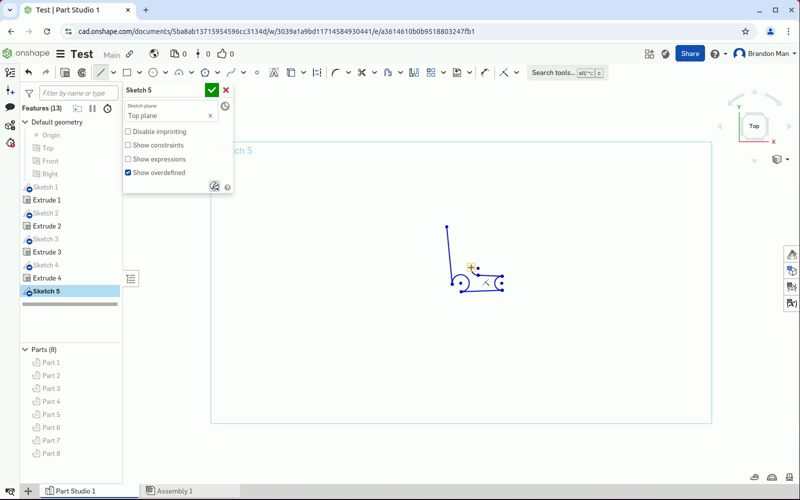
key_down(shift)
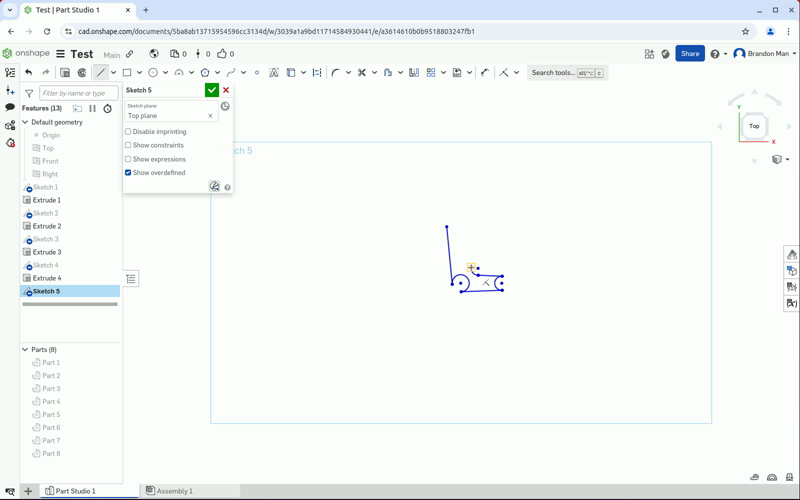
mouse_move(501, 267)
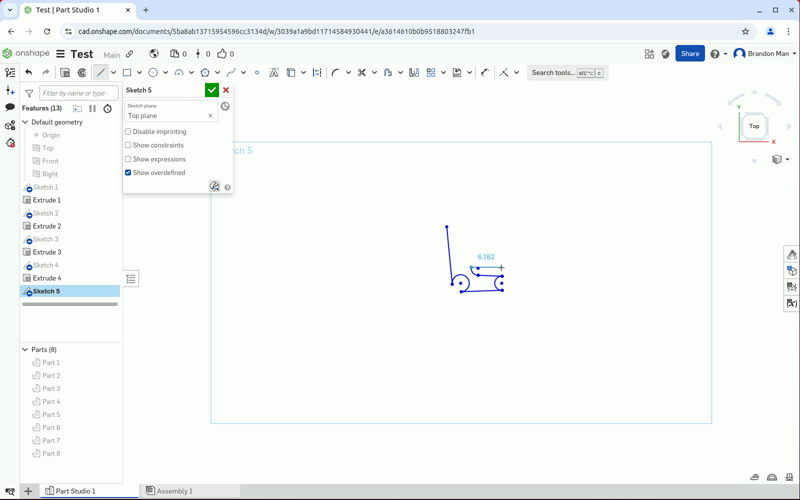
mouse_move(475, 226)
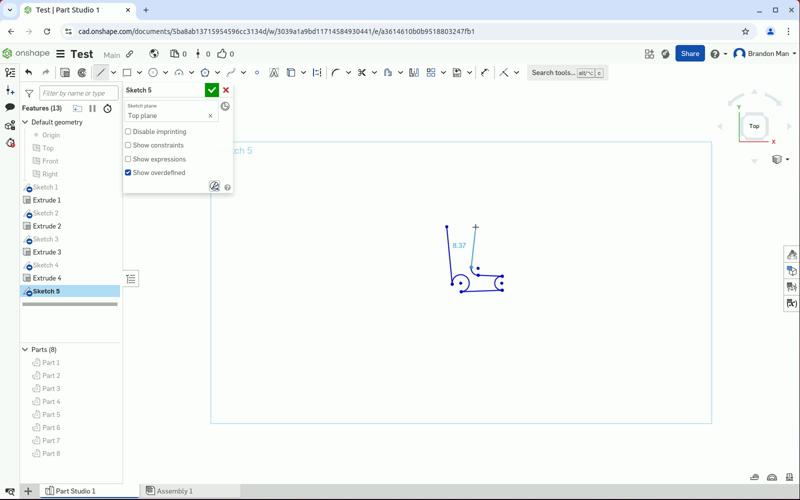
click(475, 226)
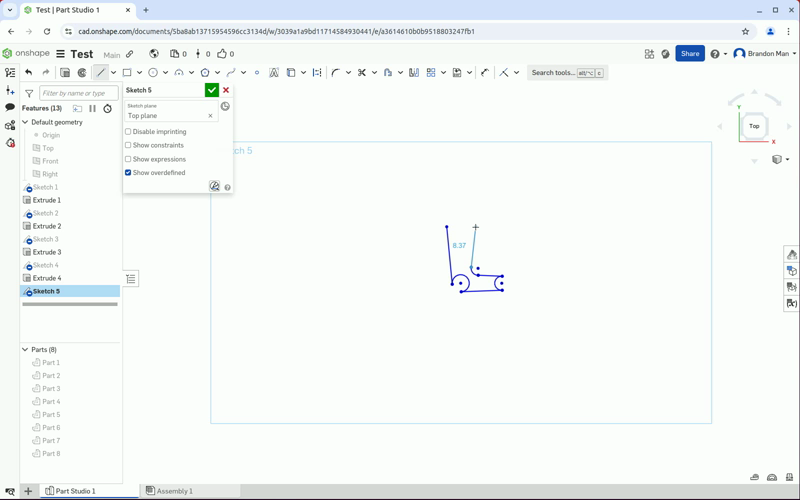
key_up(shift)
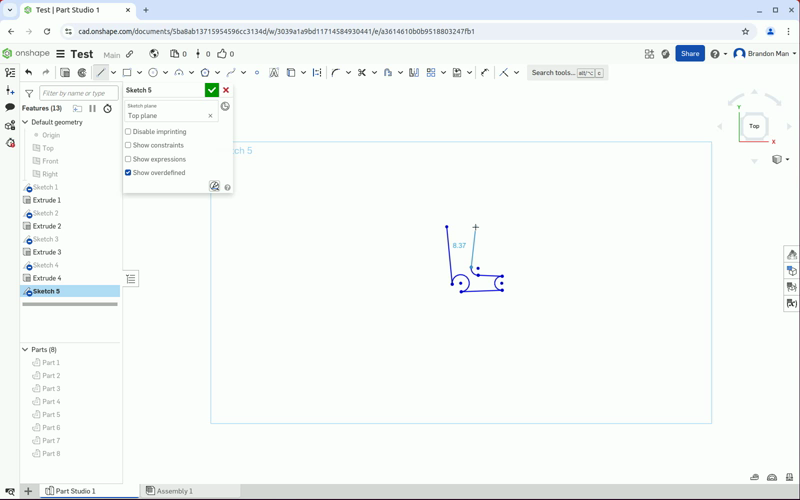
key(esc)
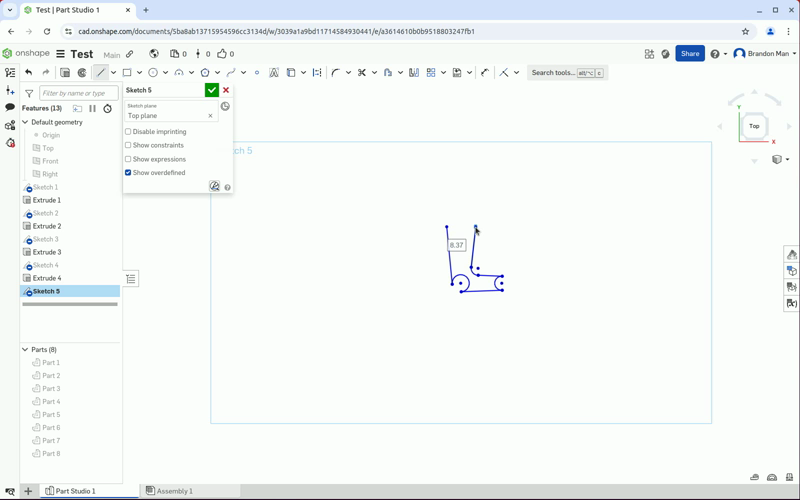
key(a)
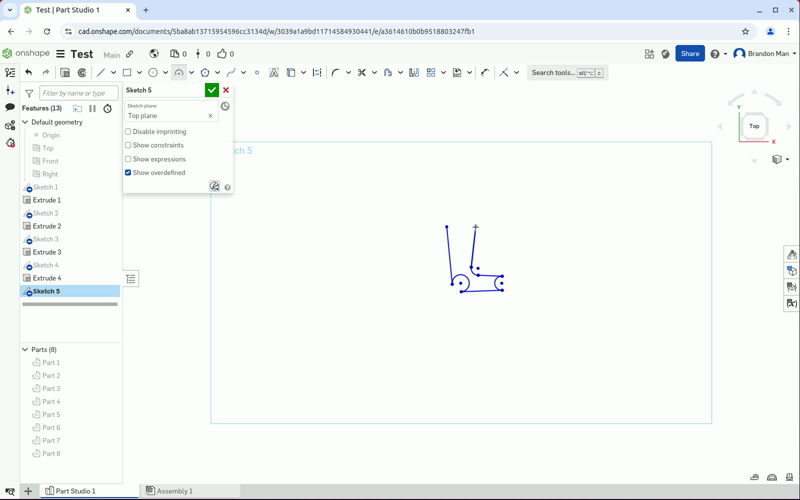
mouse_move(475, 226)
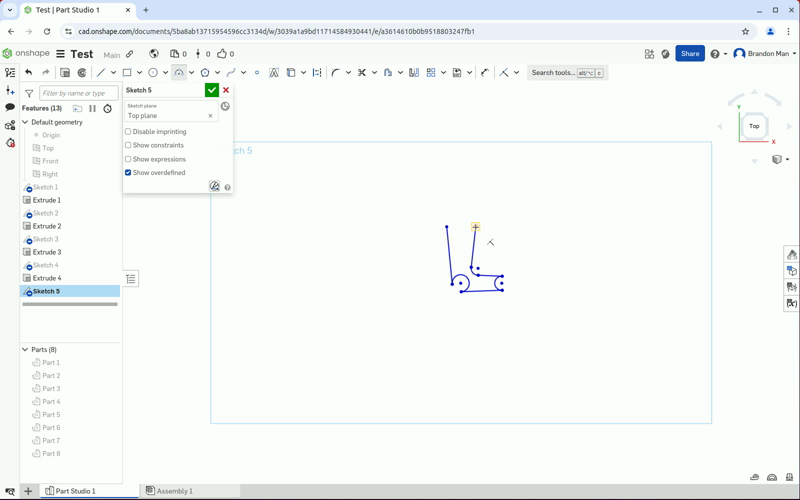
click(475, 226)
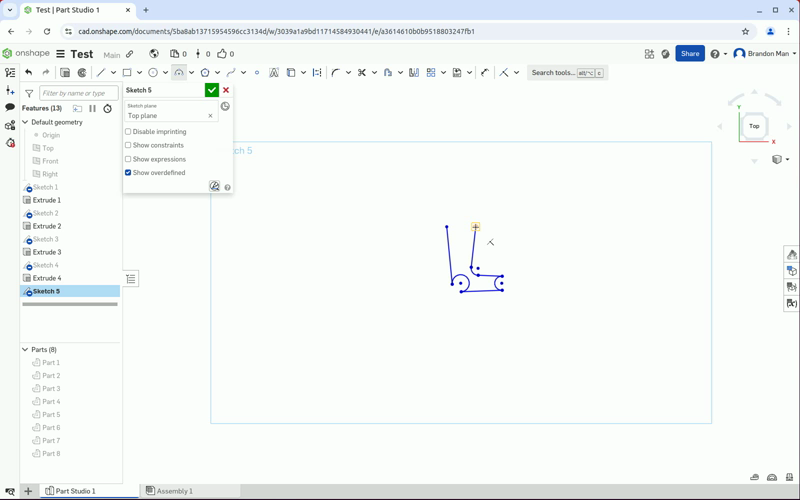
mouse_move(446, 226)
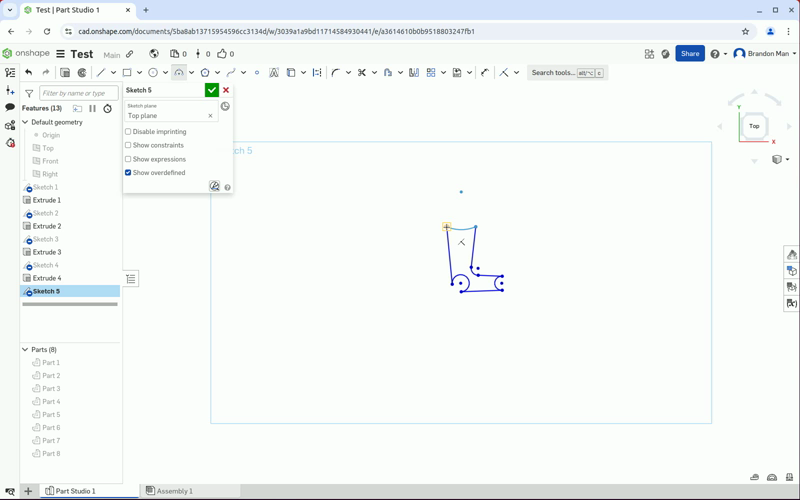
click(446, 226)
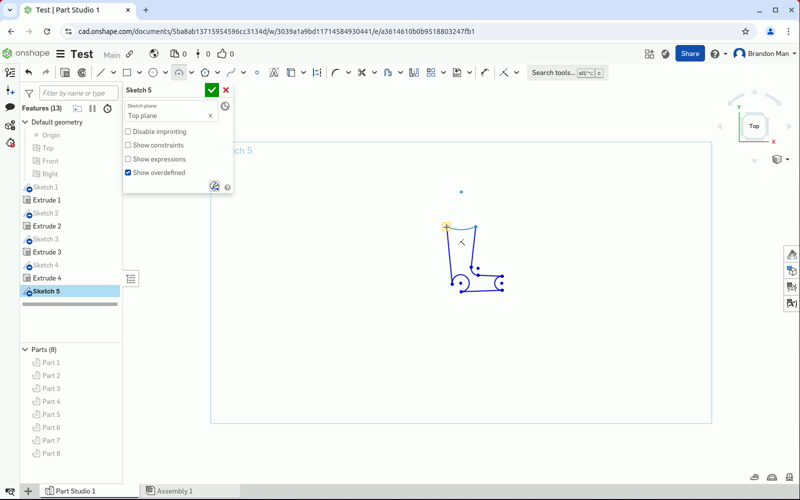
key_down(shift)
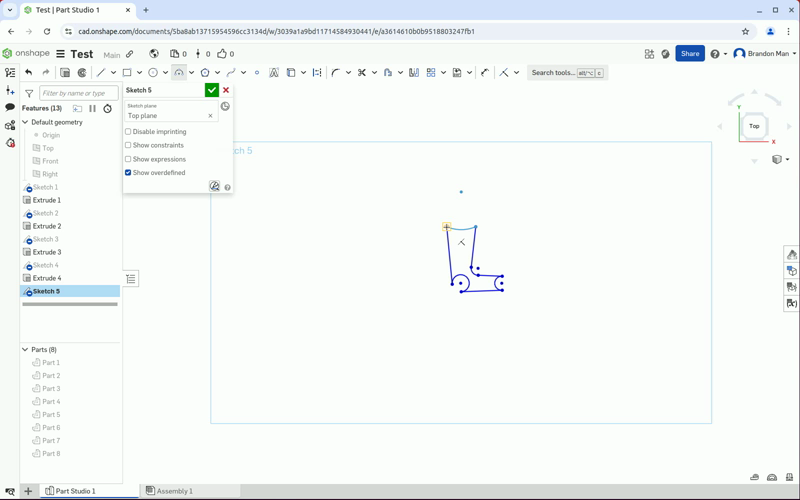
mouse_move(461, 239)
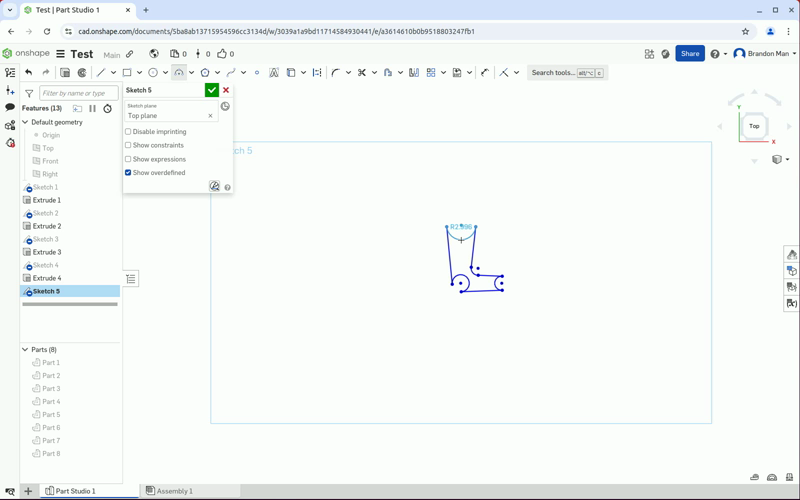
click(461, 239)
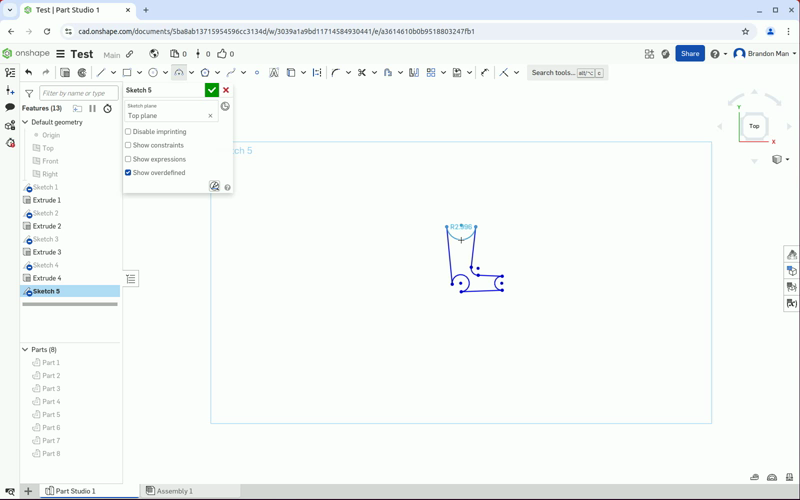
key_up(shift)
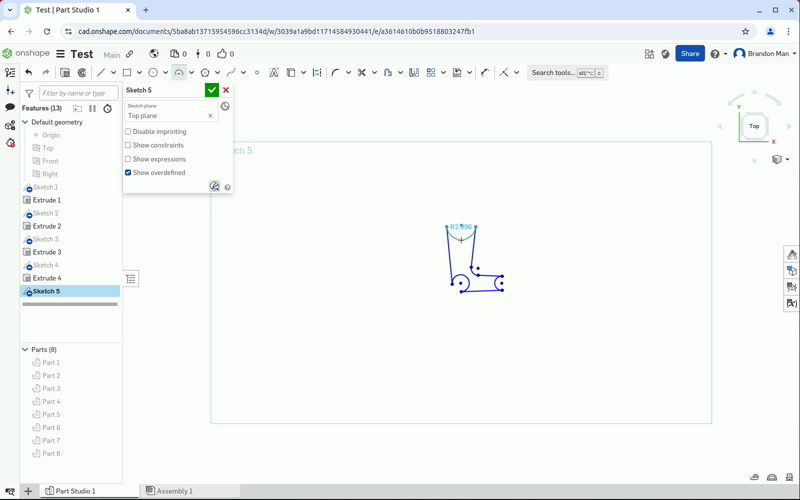
key(esc)
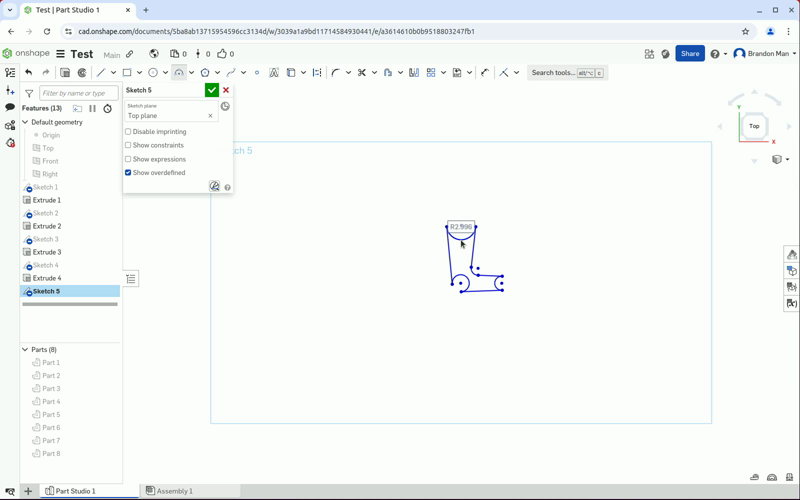
mouse_move(458, 254)
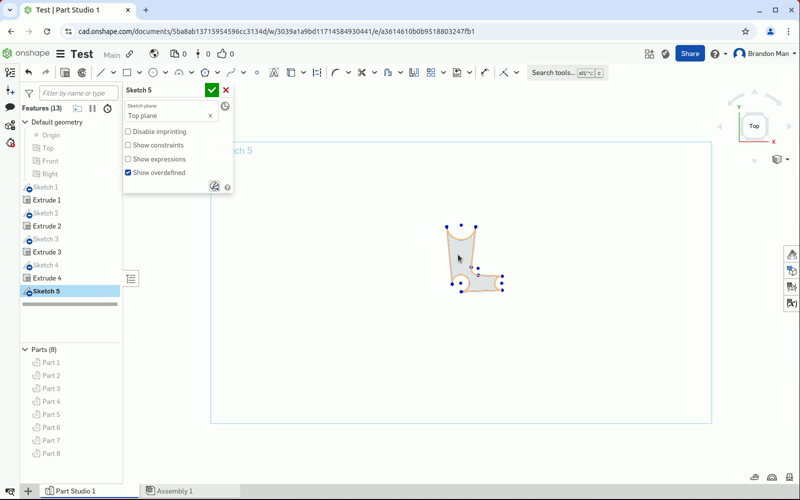
scroll(6)
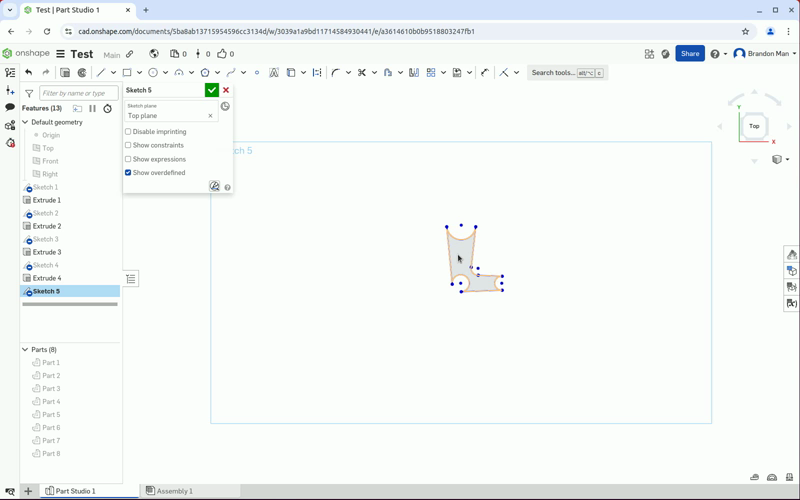
scroll(6)
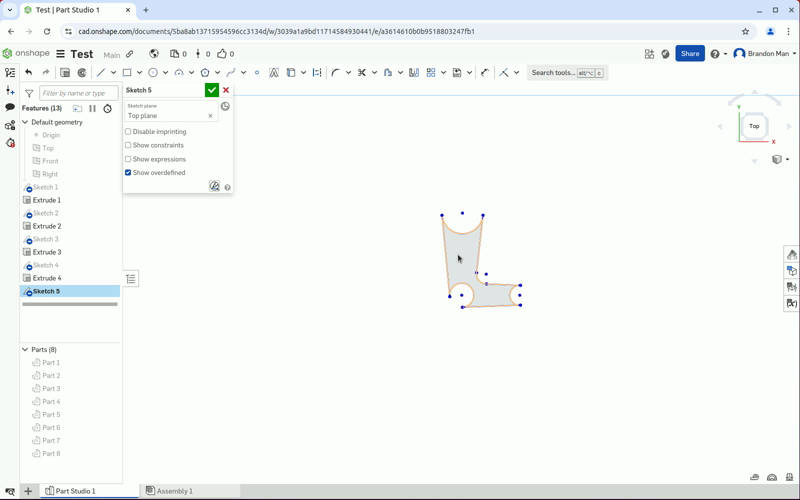
scroll(6)
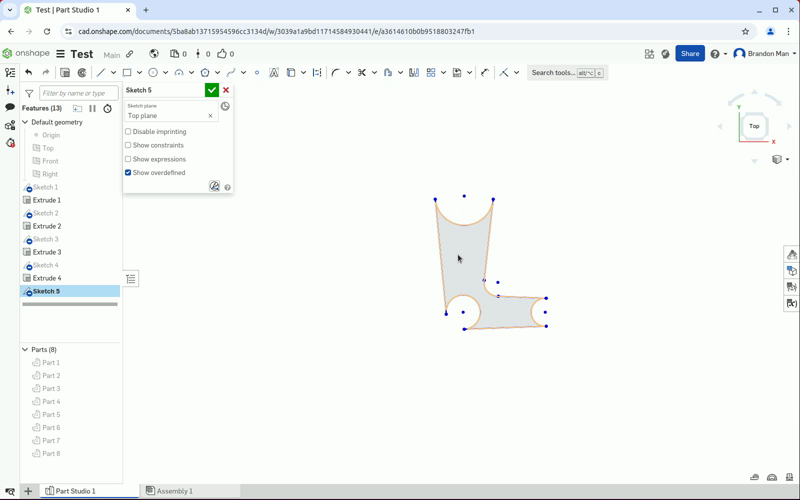
scroll(6)
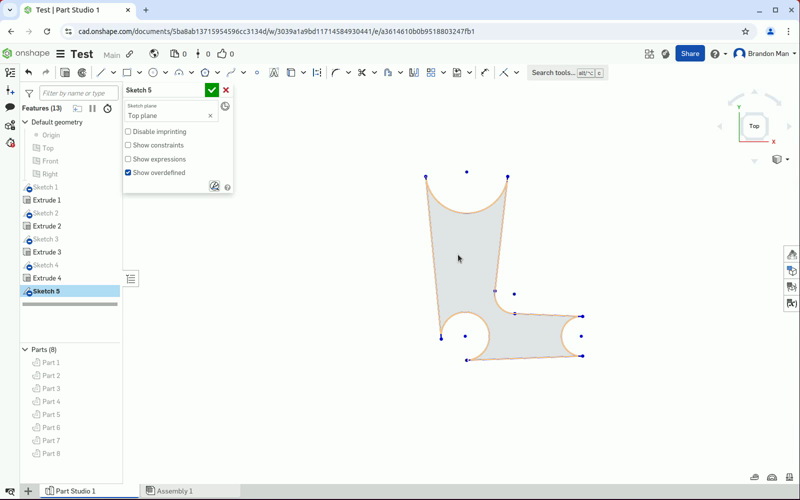
scroll(6)
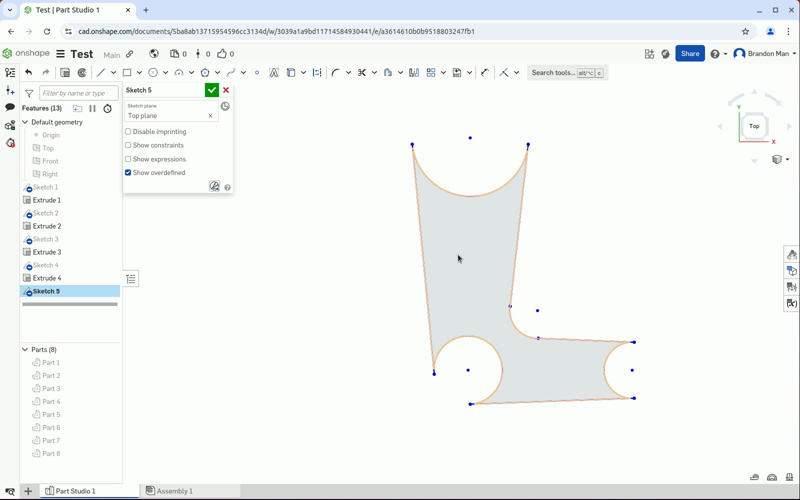
scroll(6)
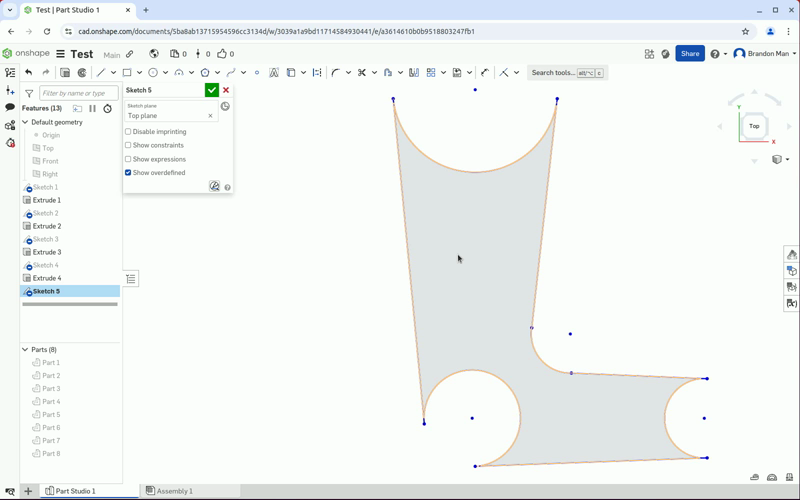
scroll(6)
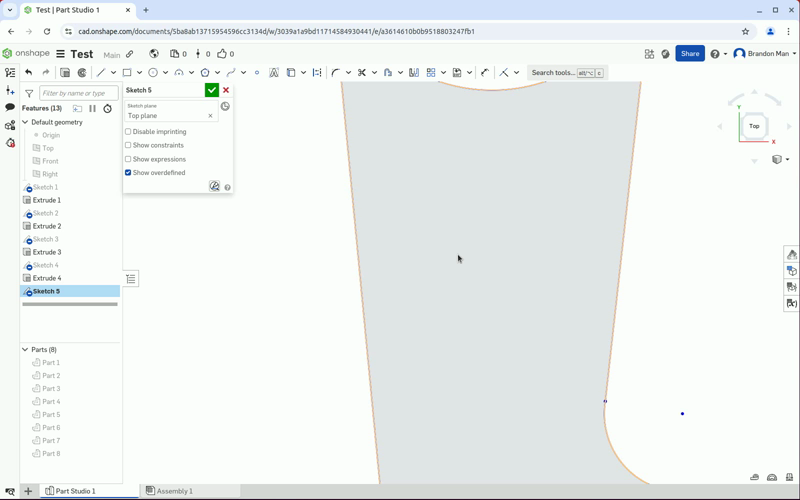
click(458, 254)
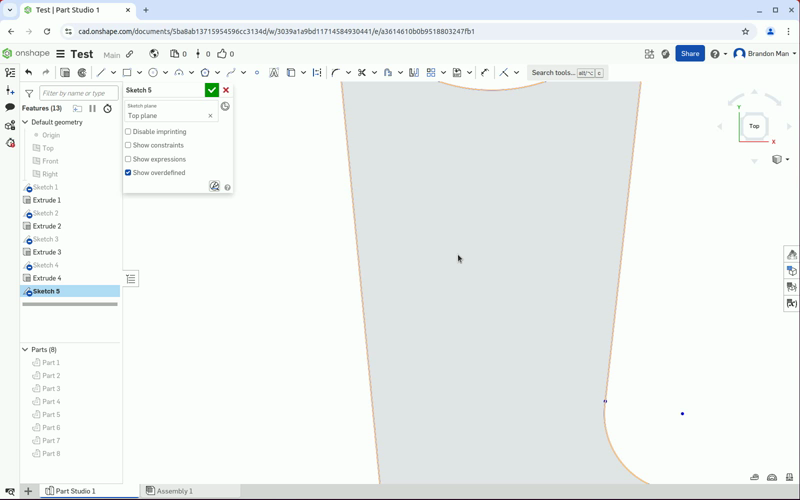
scroll(-6)
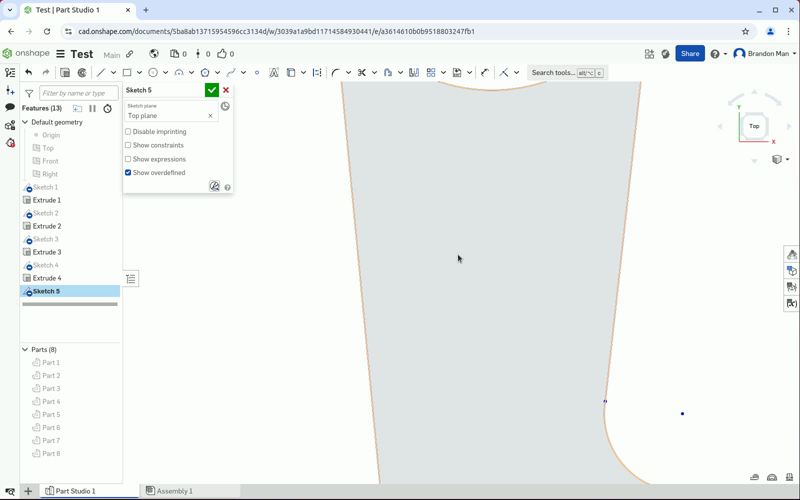
scroll(-6)
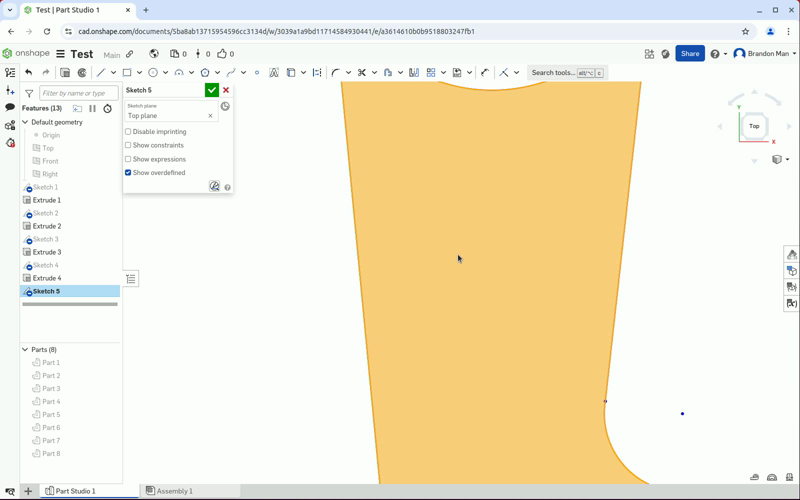
scroll(-6)
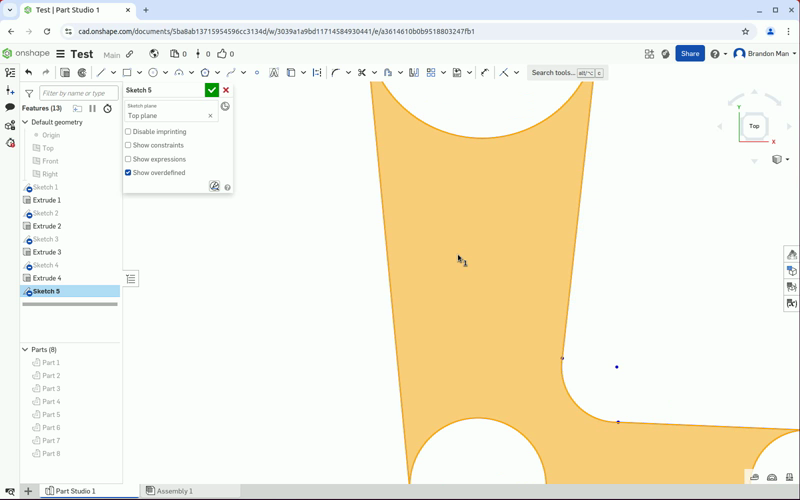
scroll(-6)
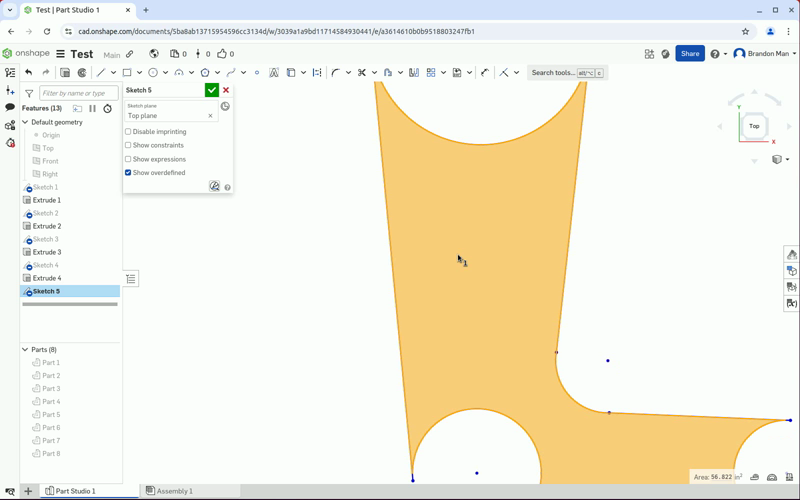
scroll(-6)
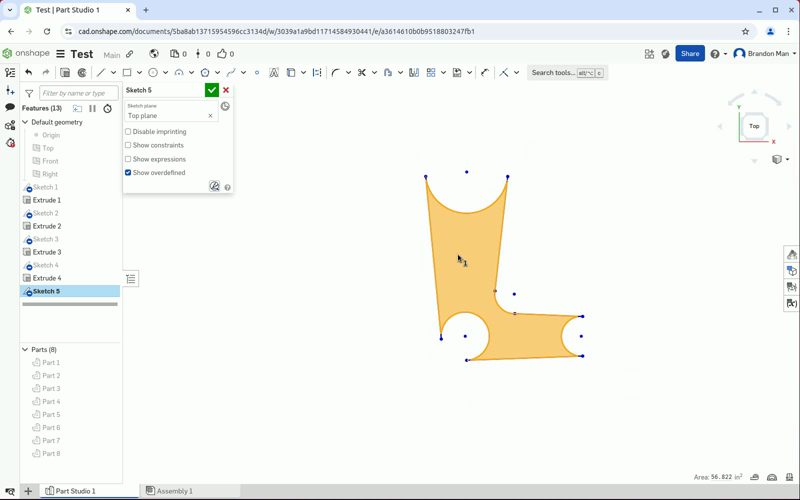
scroll(-6)
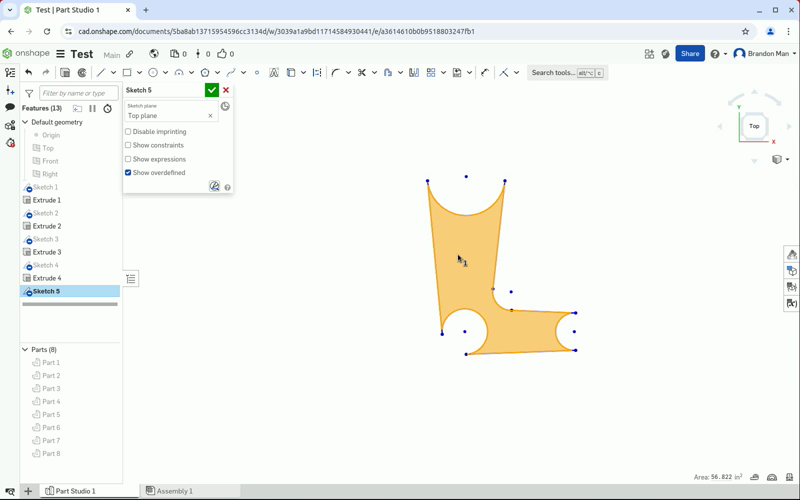
scroll(-6)
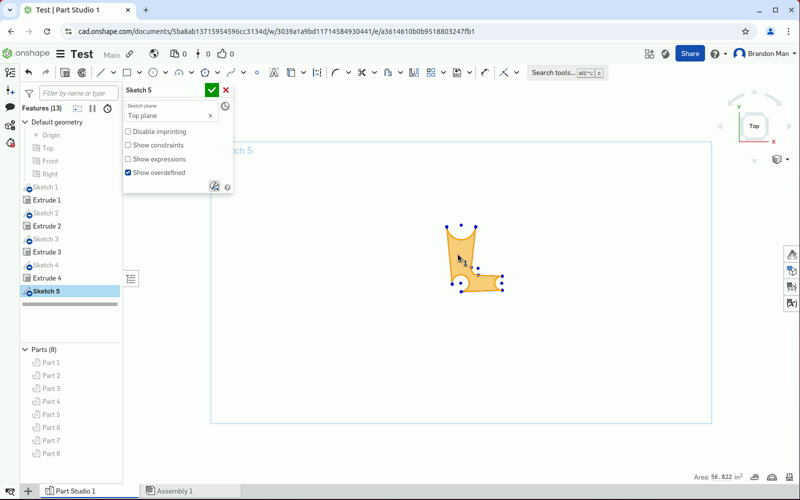
mouse_move(73, 352)
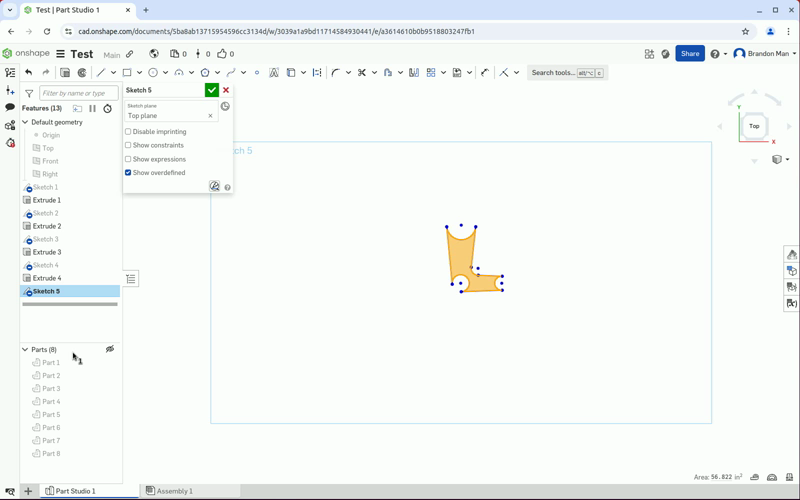
key(shift+y)
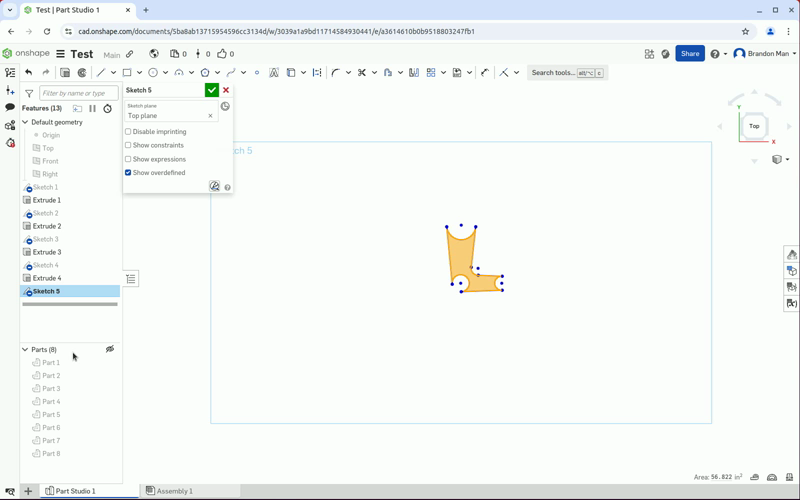
key(shift+e)
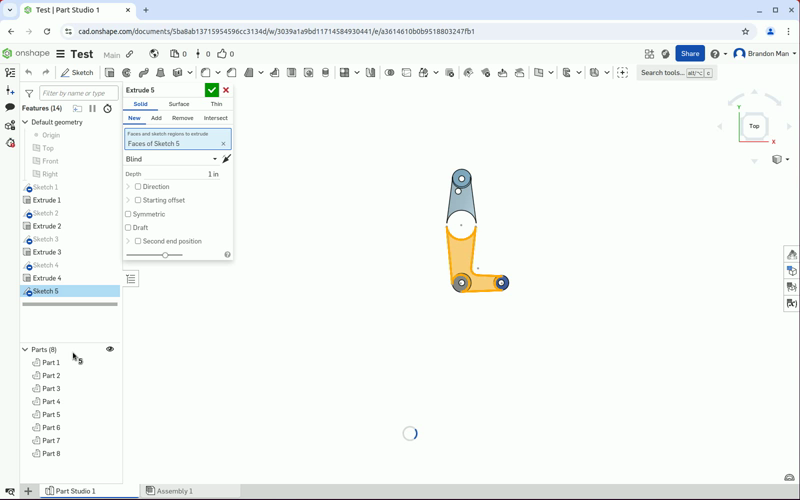
mouse_move(143, 106)
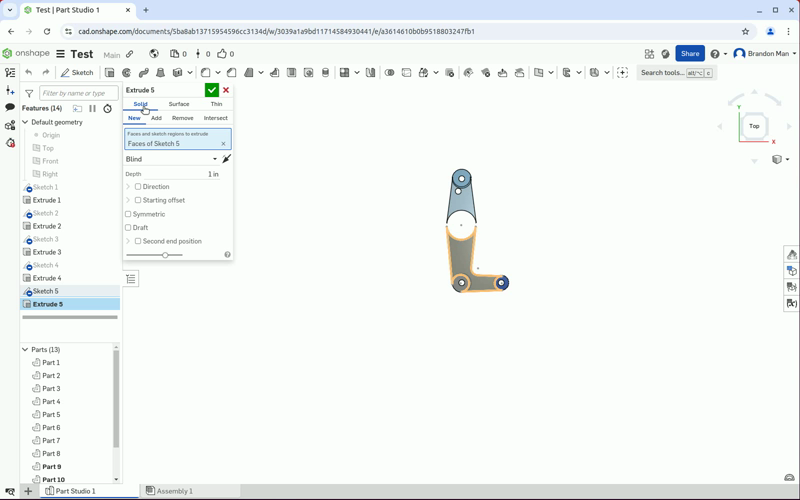
click(143, 106)
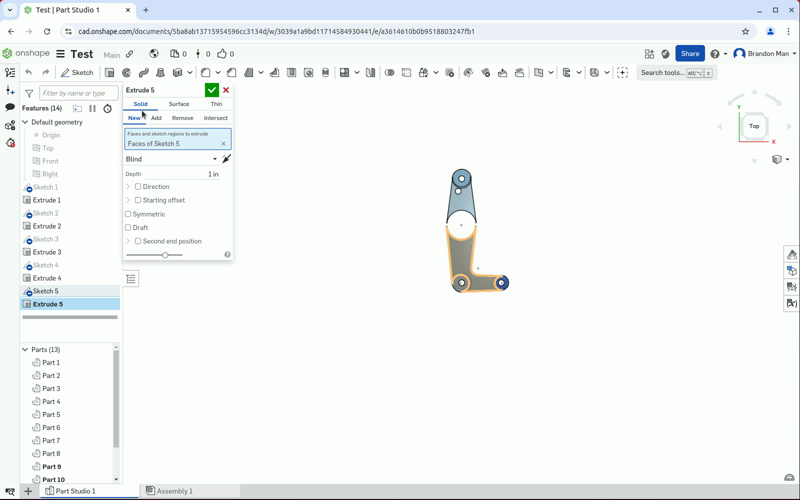
mouse_move(137, 120)
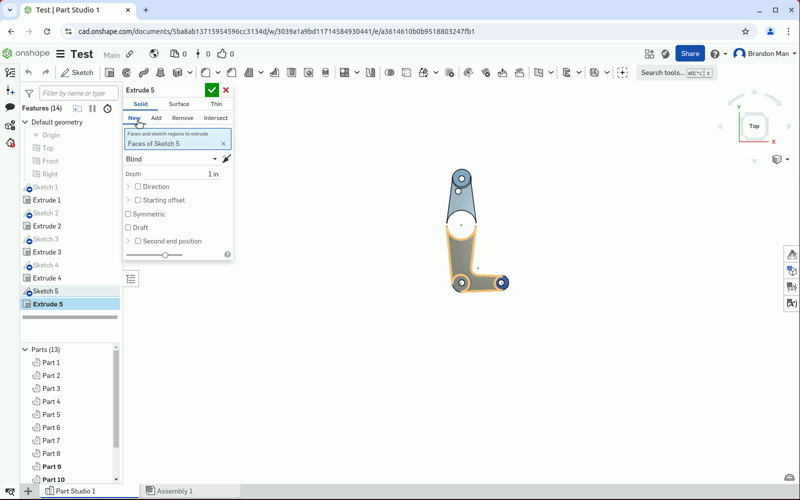
click(137, 120)
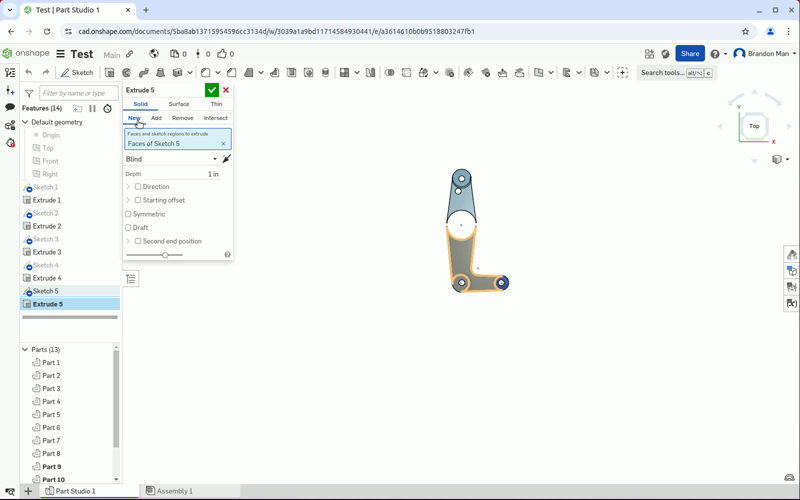
key(tab, 4)
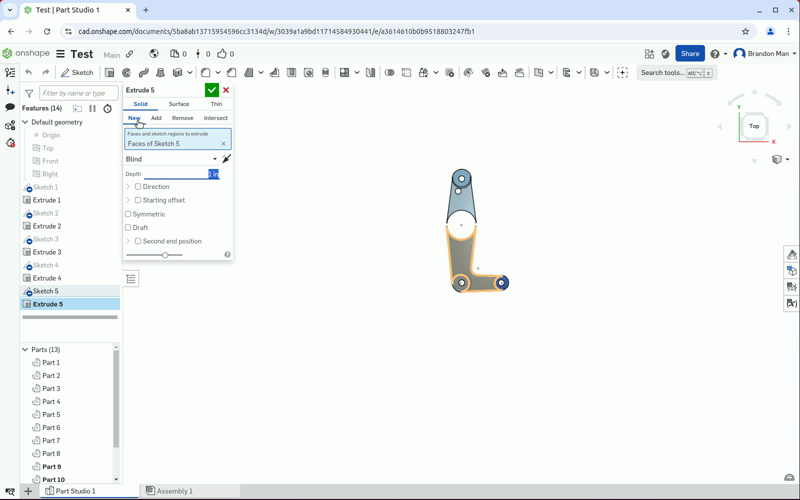
text(0.481)
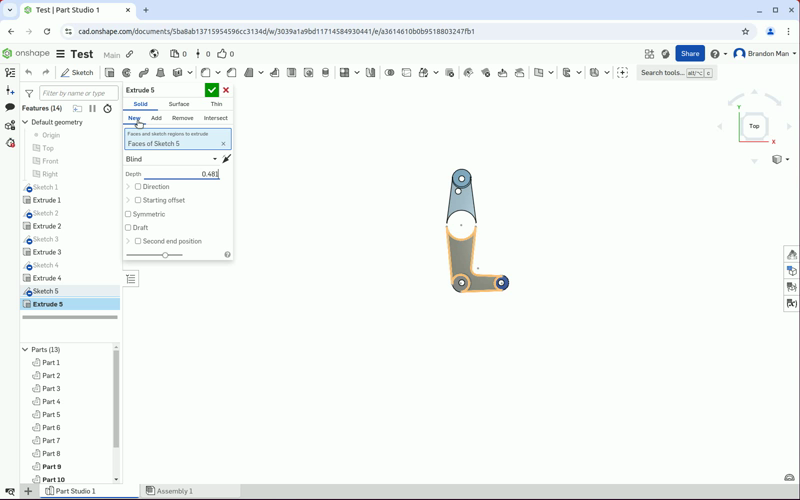
key(enter)
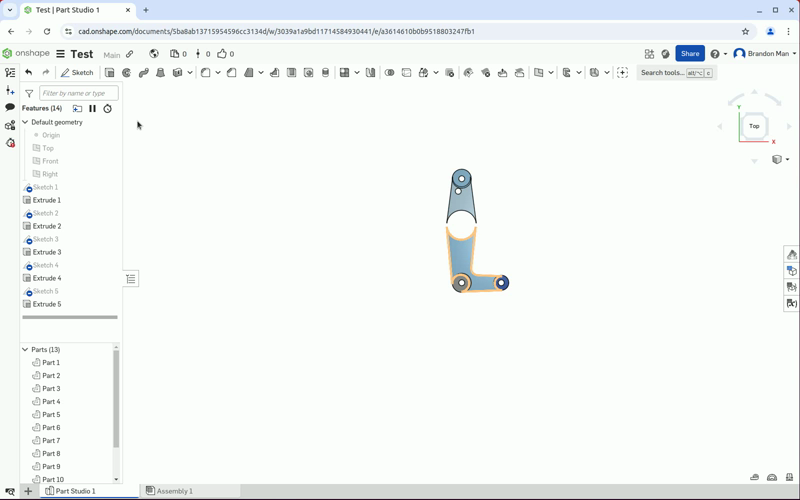
key(shift+h)
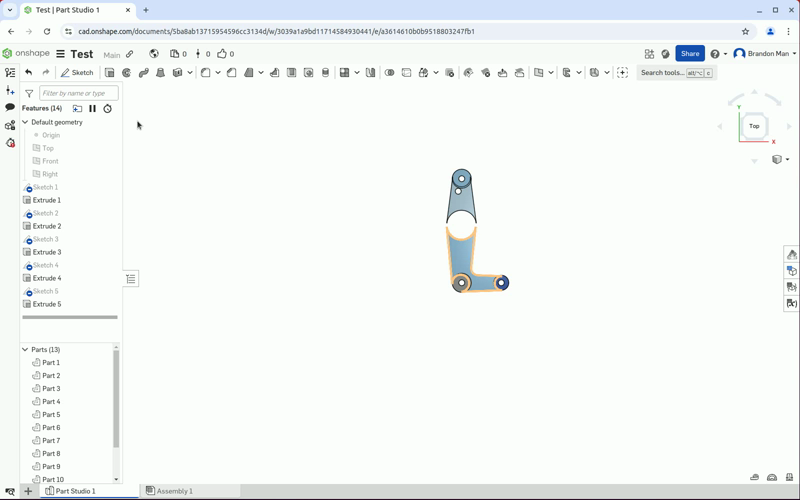
key(shift+h)
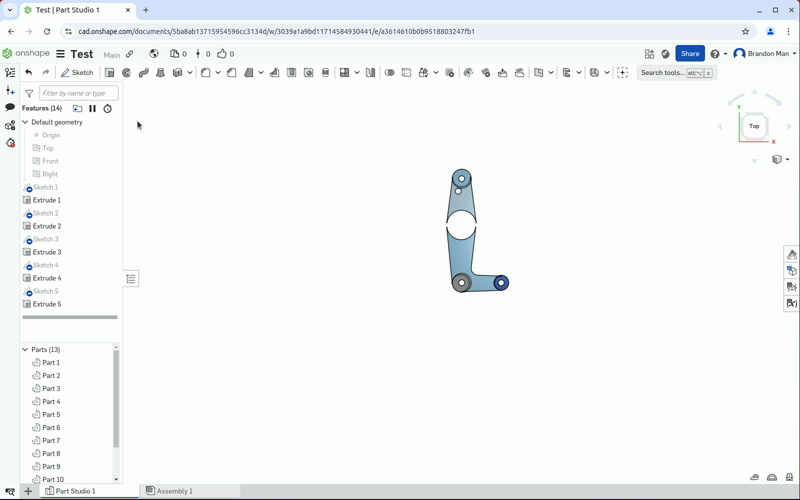
mouse_move(73, 189)
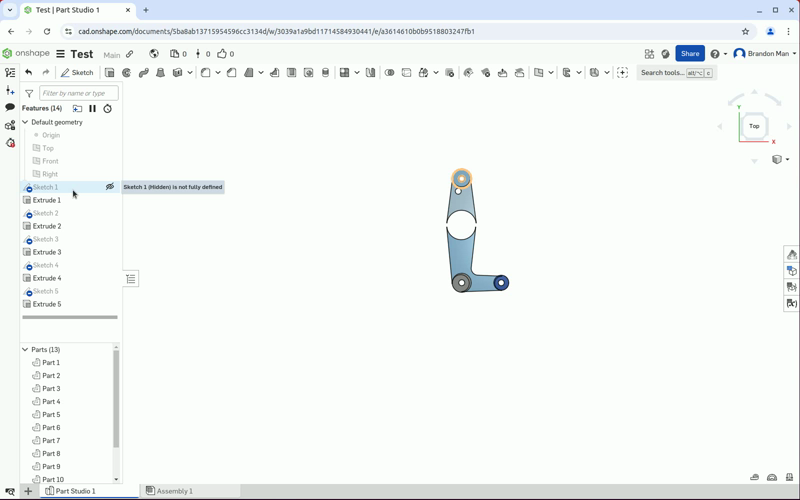
click(73, 189)
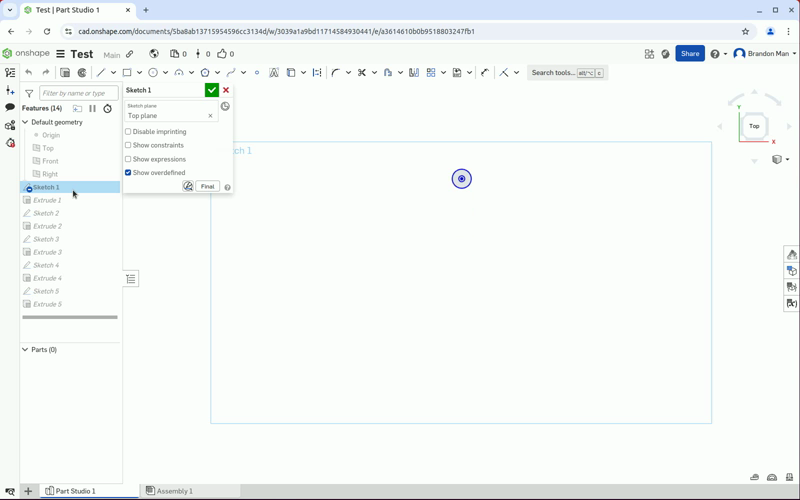
mouse_move(229, 92)
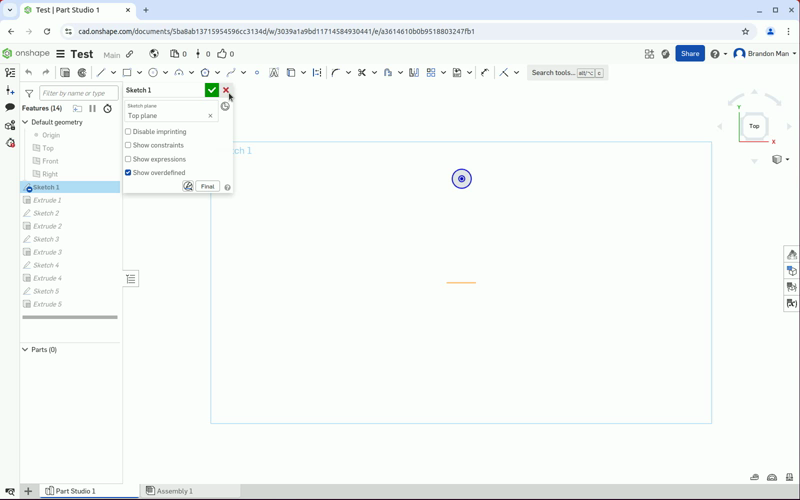
click(229, 92)
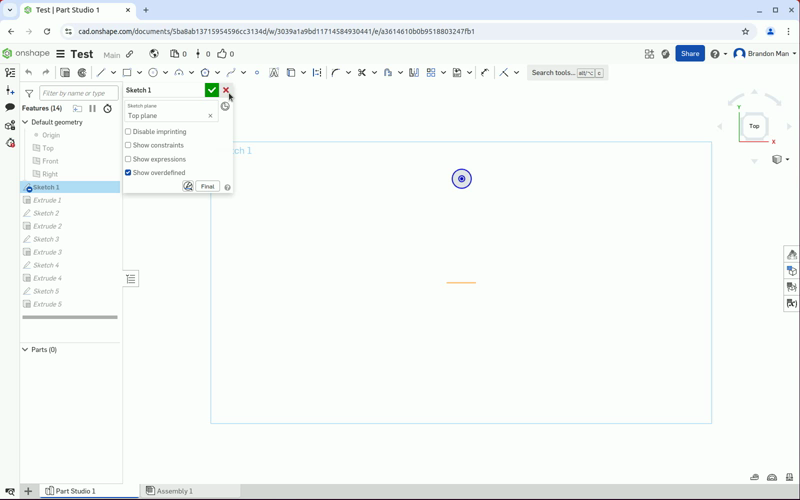
key(shift+s)
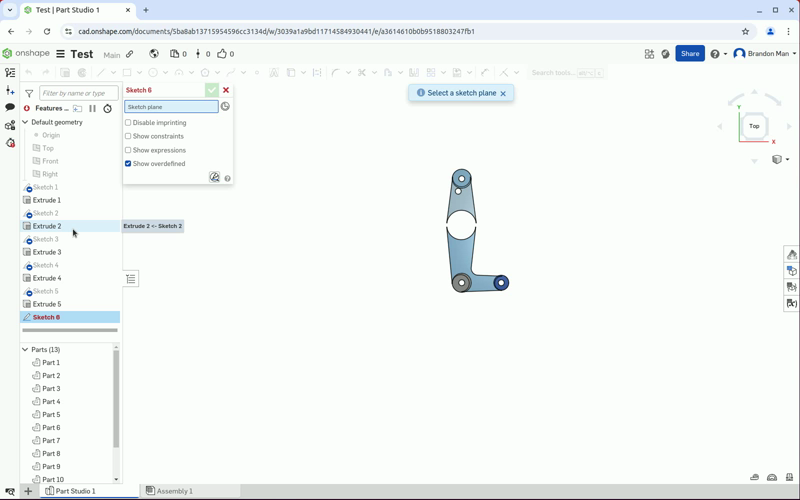
scroll(3)
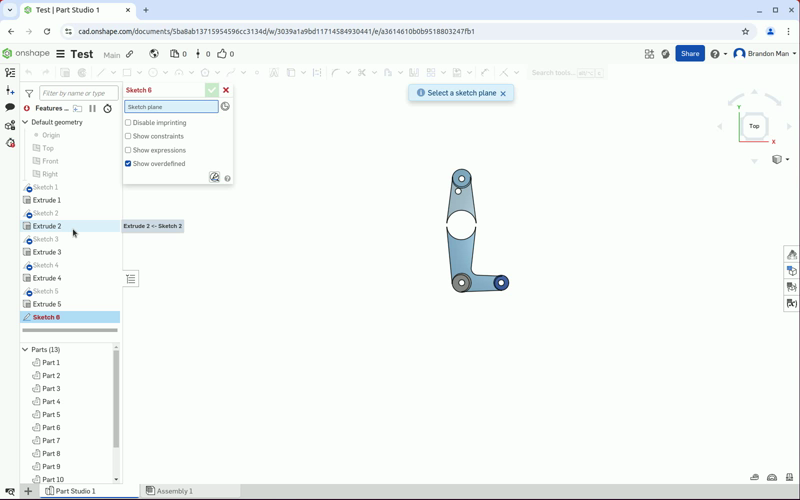
mouse_move(73, 150)
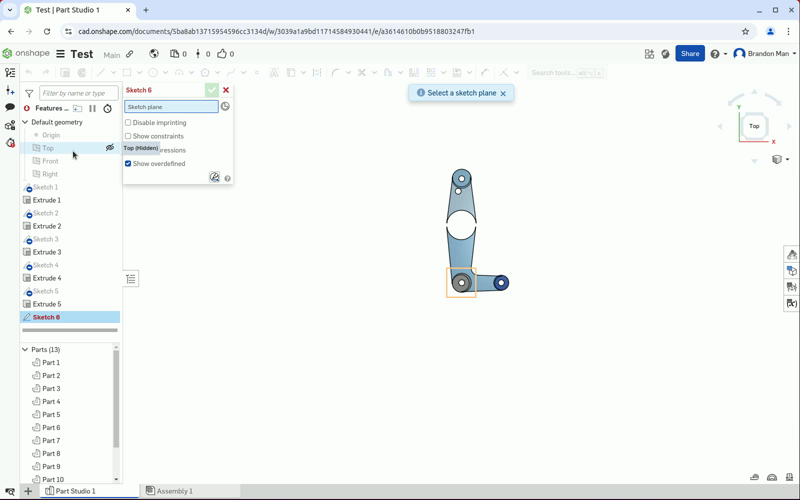
click(73, 150)
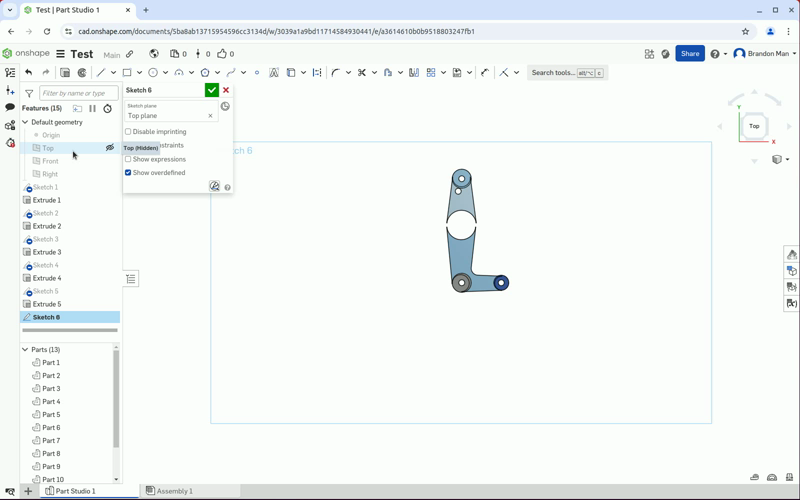
mouse_move(69, 352)
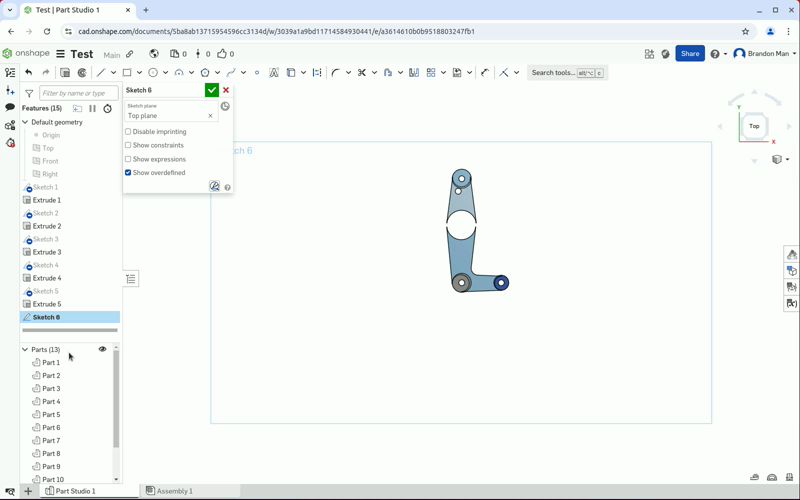
key(y)
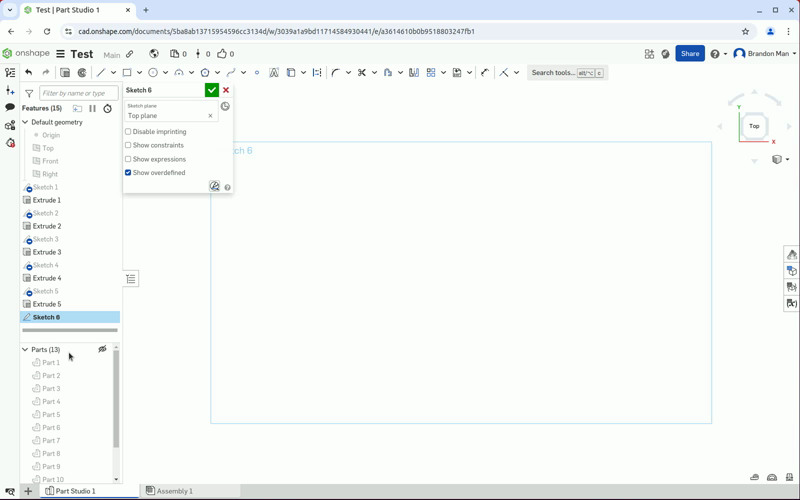
key(c)
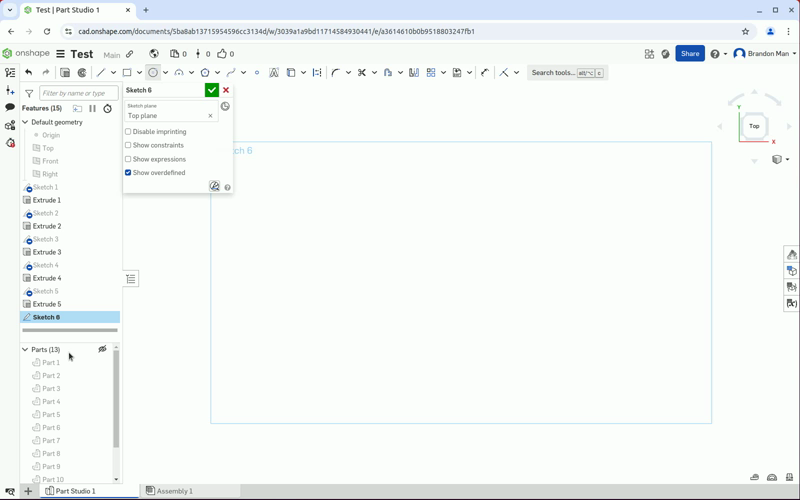
key_down(shift)
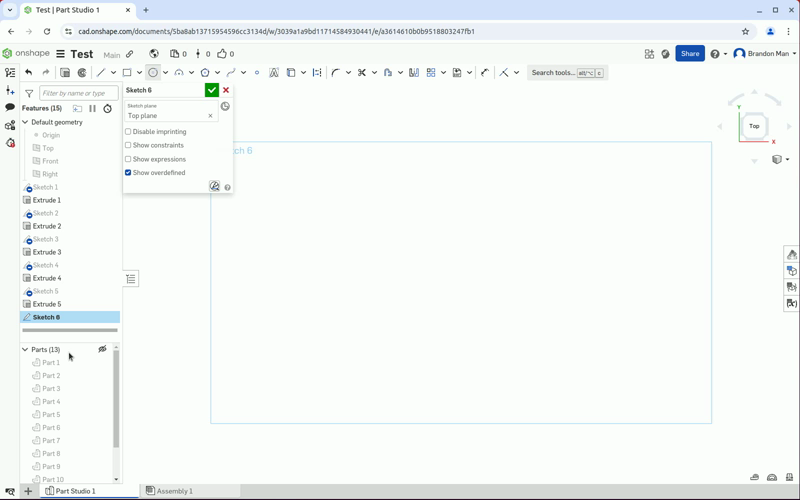
mouse_move(461, 225)
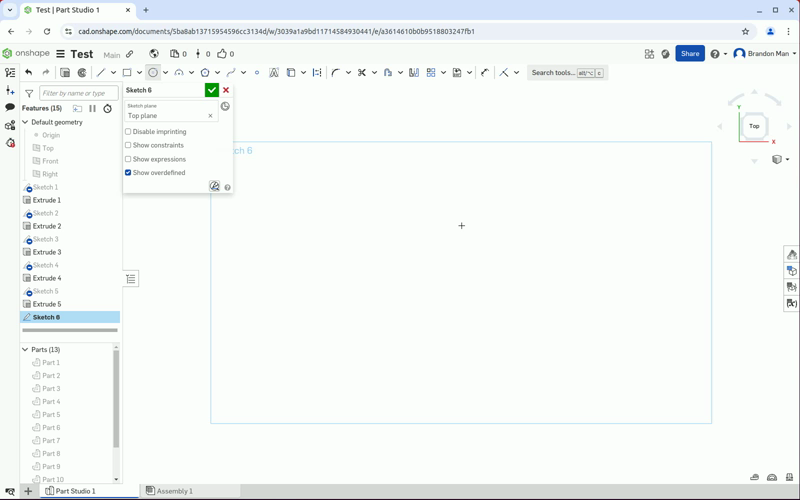
click(461, 225)
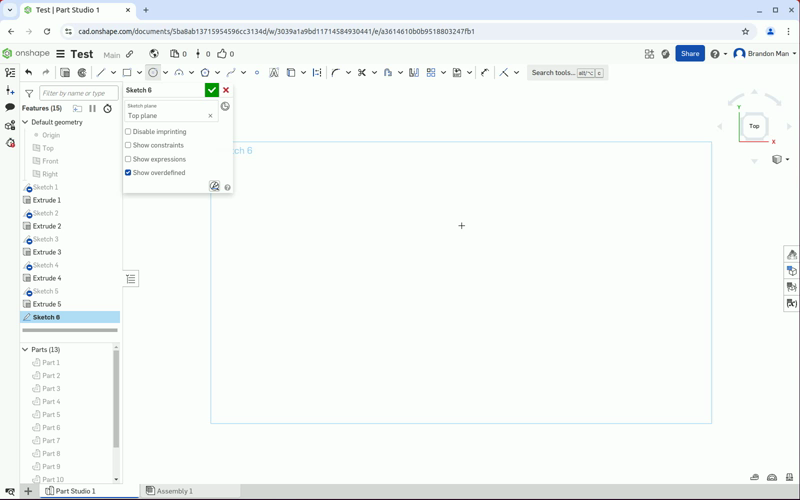
key_up(shift)
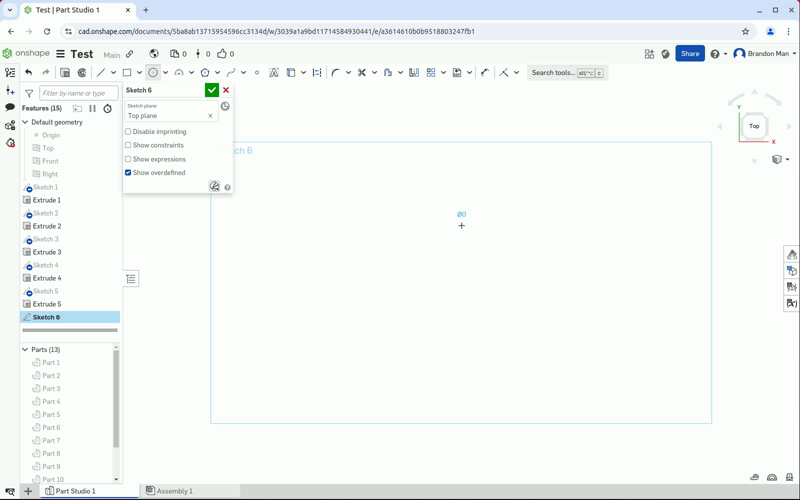
mouse_move(477, 225)
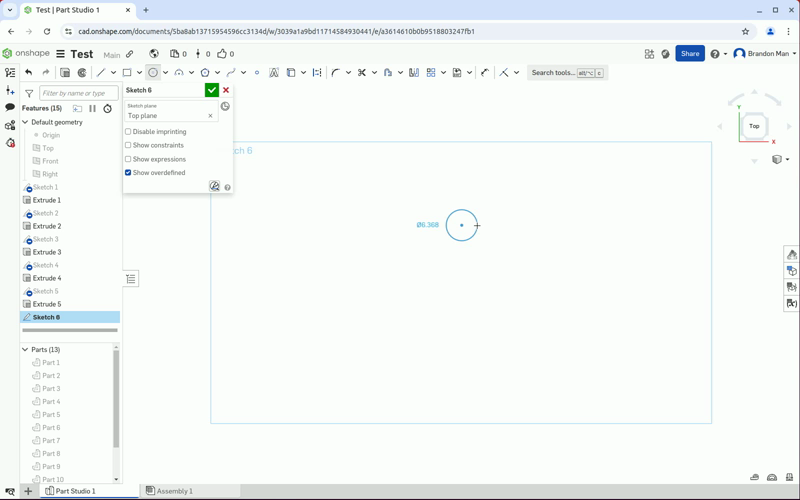
click(477, 225)
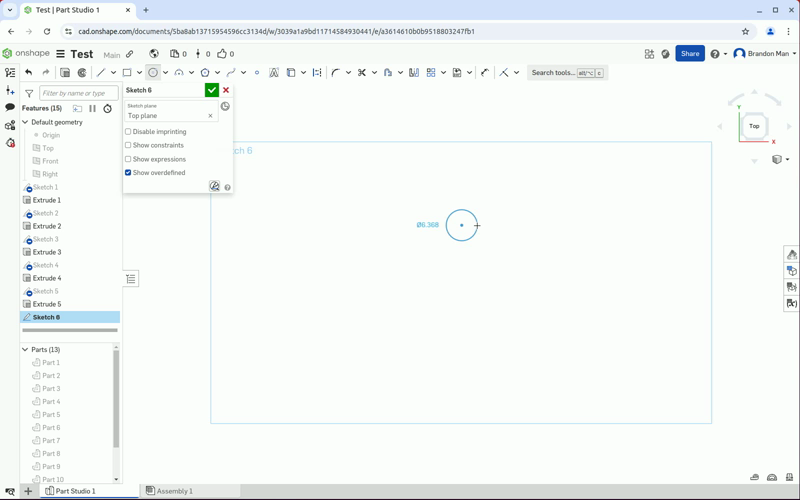
key(esc)
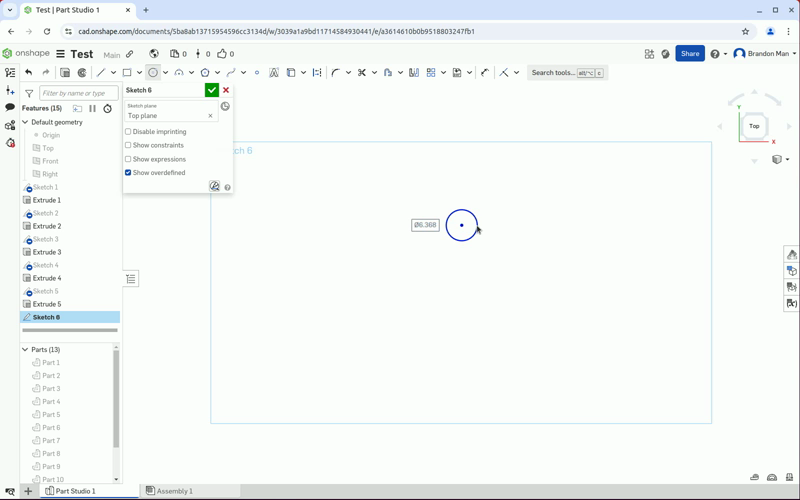
key(c)
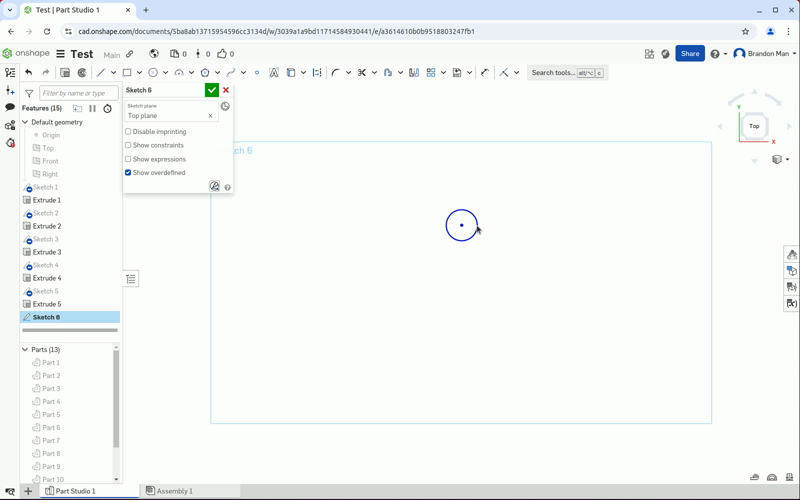
key_down(shift)
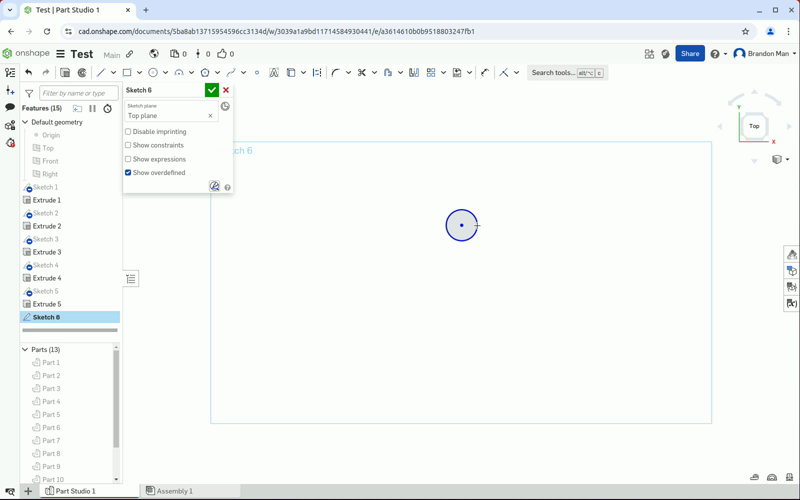
mouse_move(461, 225)
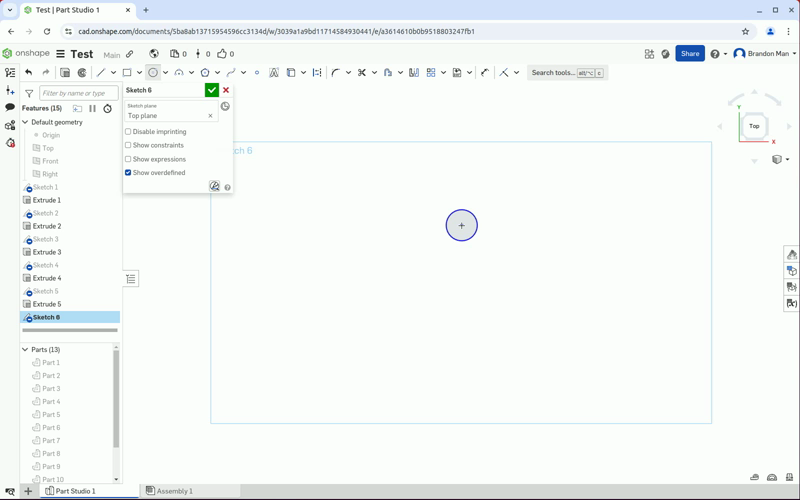
click(461, 225)
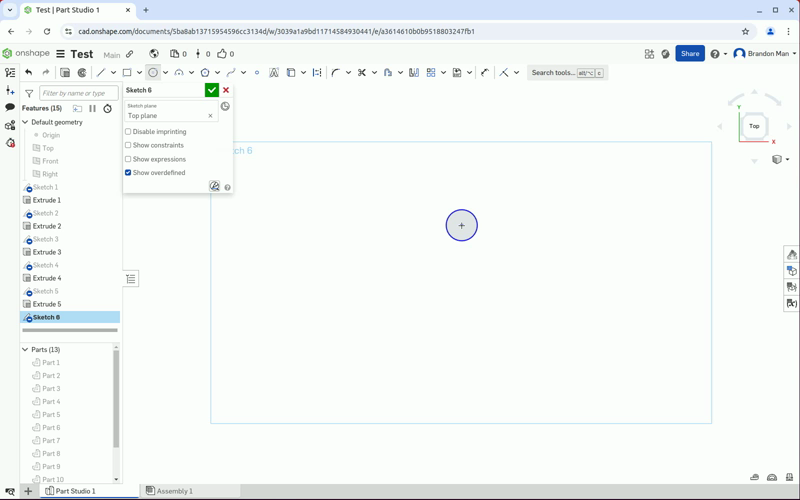
key_up(shift)
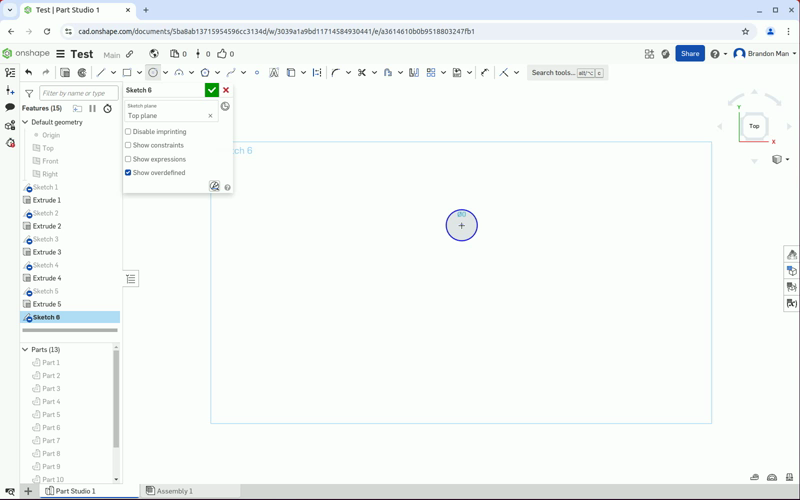
mouse_move(465, 225)
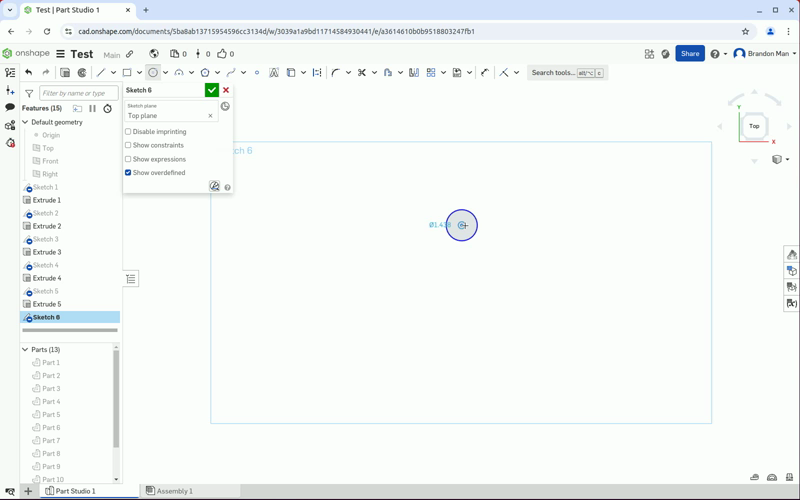
scroll(6)
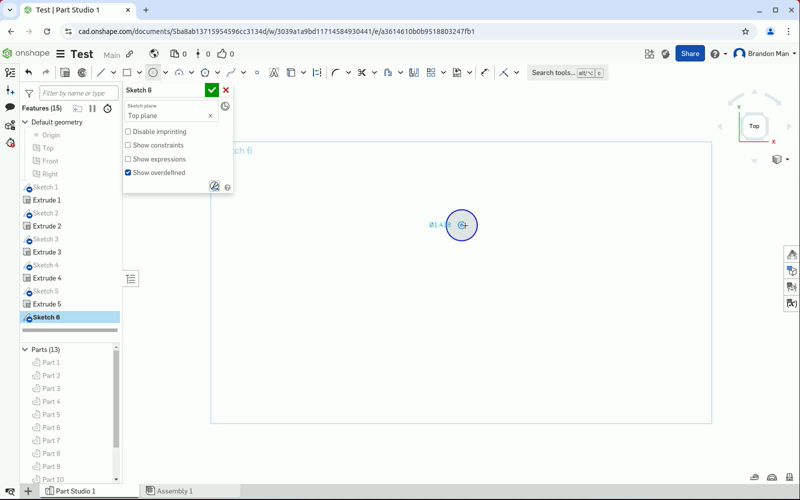
scroll(6)
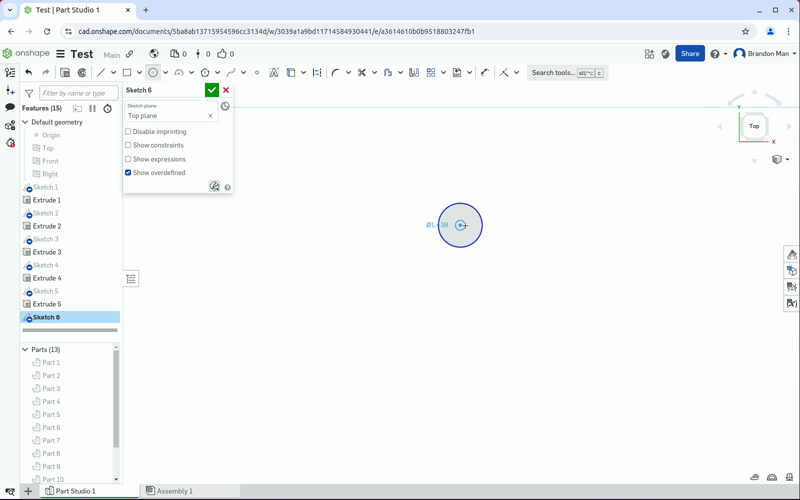
scroll(6)
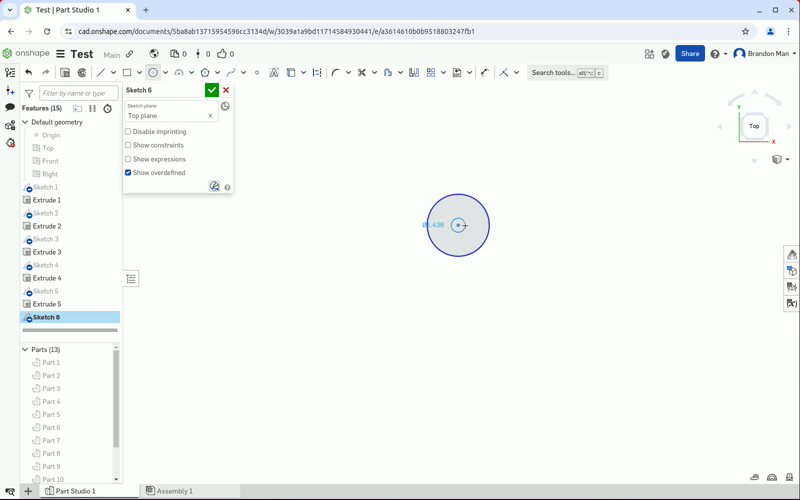
scroll(6)
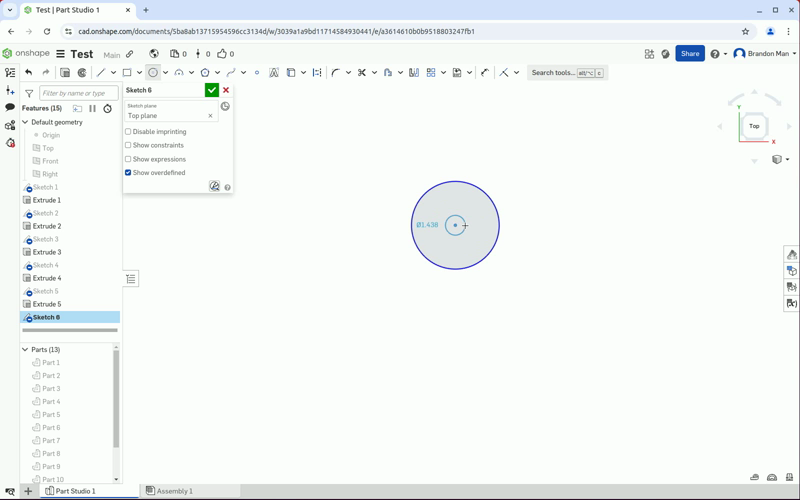
scroll(6)
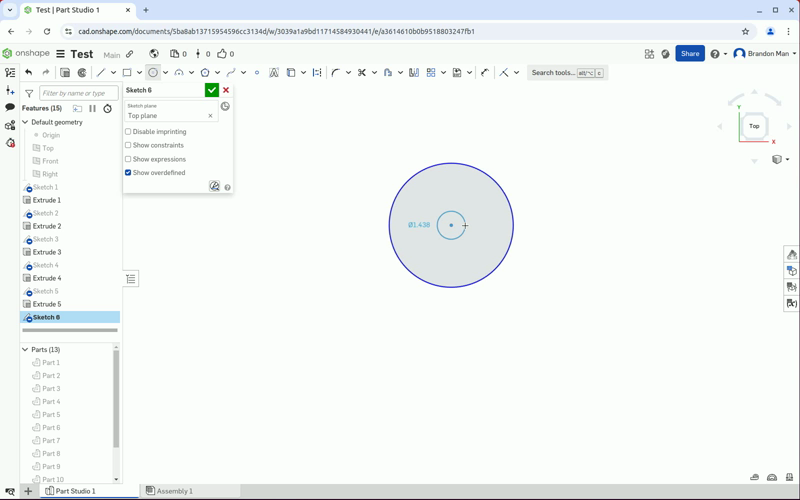
scroll(6)
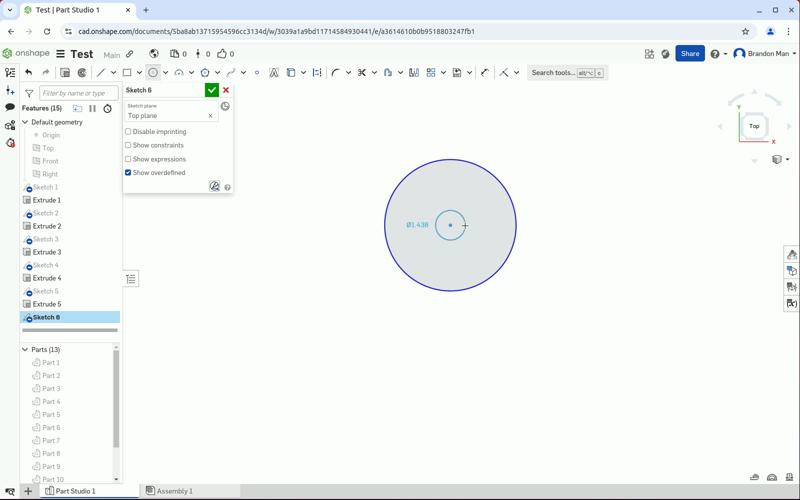
scroll(6)
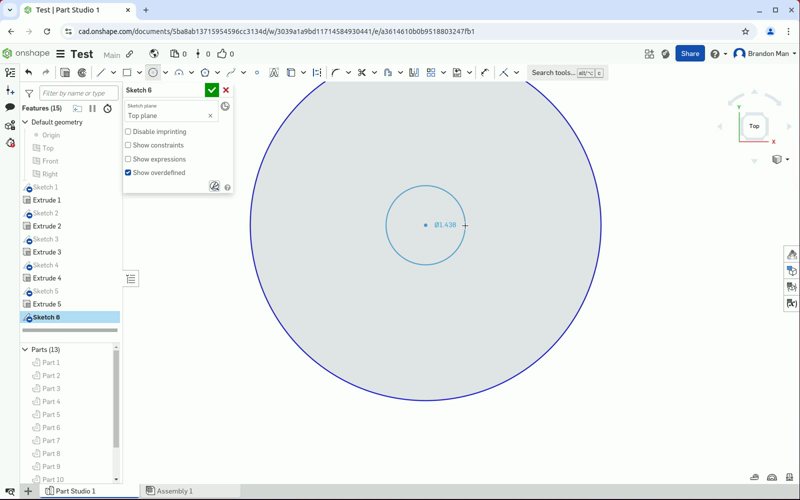
click(465, 225)
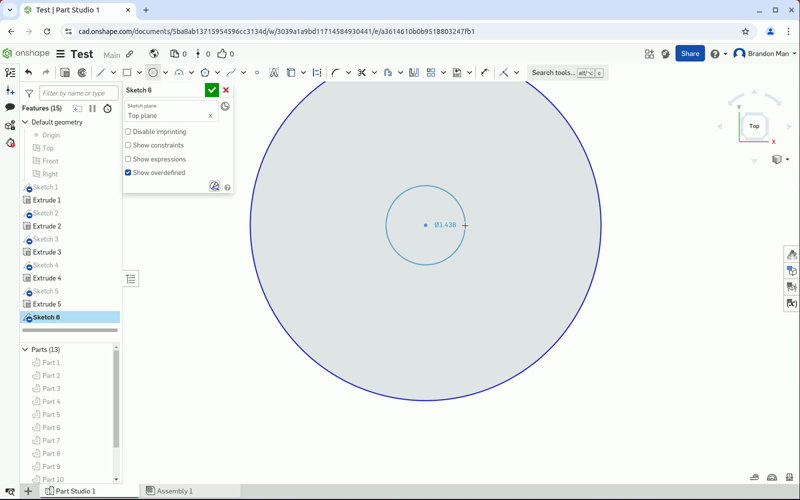
scroll(-6)
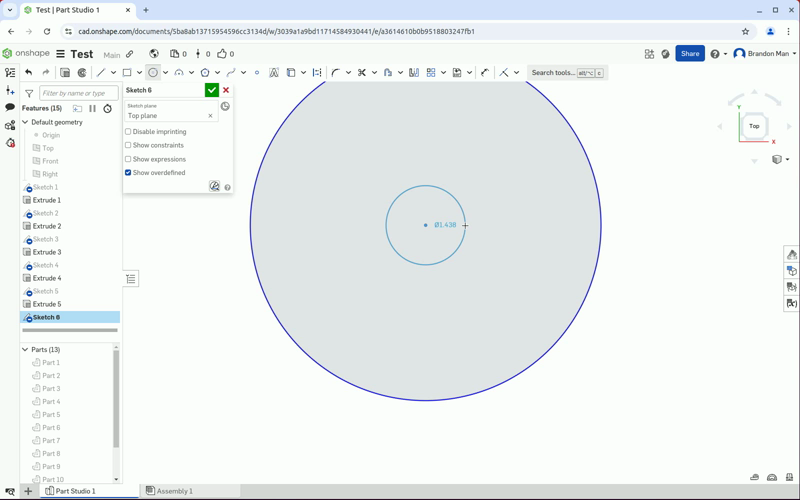
scroll(-6)
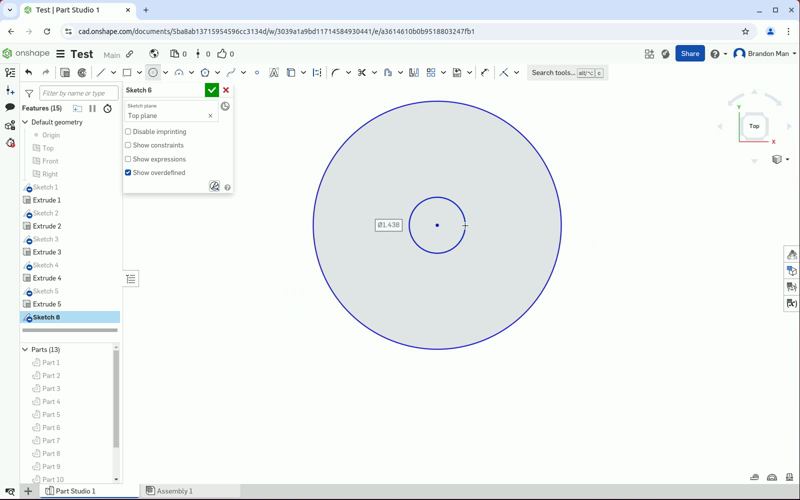
scroll(-6)
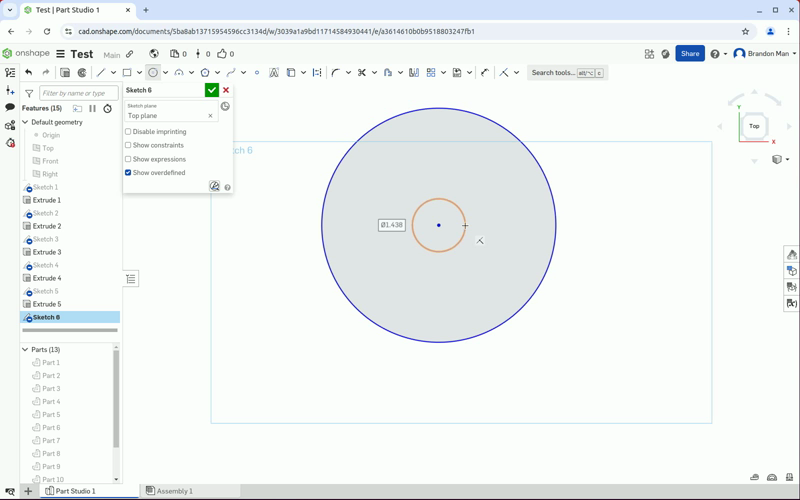
scroll(-6)
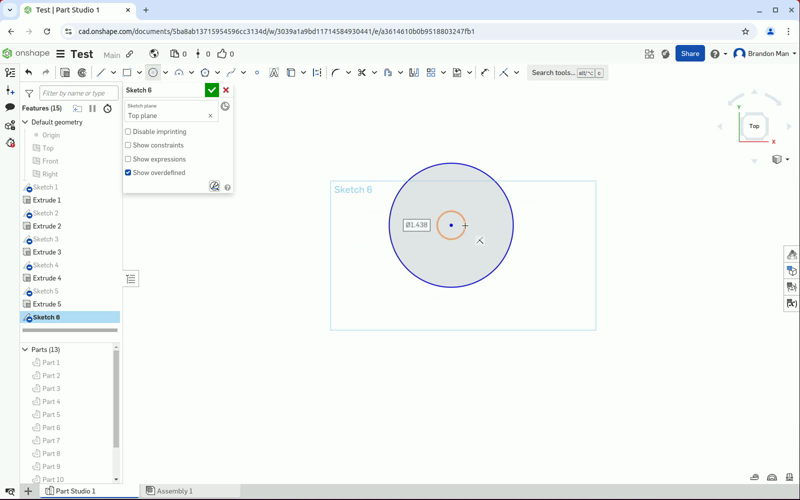
scroll(-6)
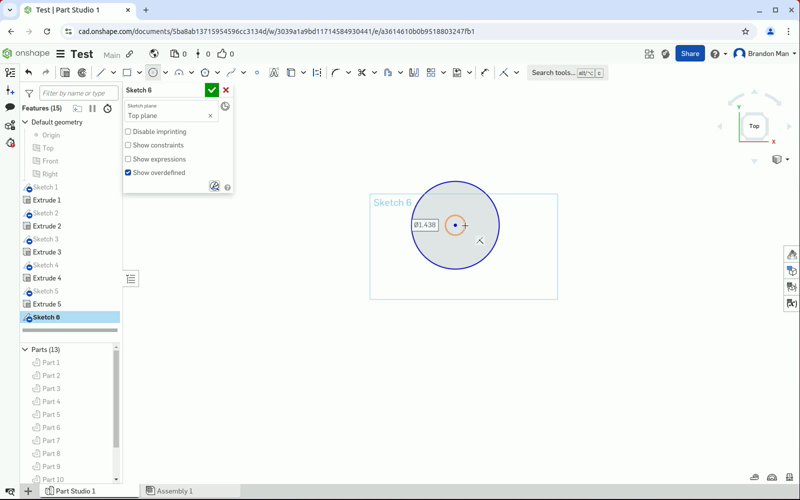
scroll(-6)
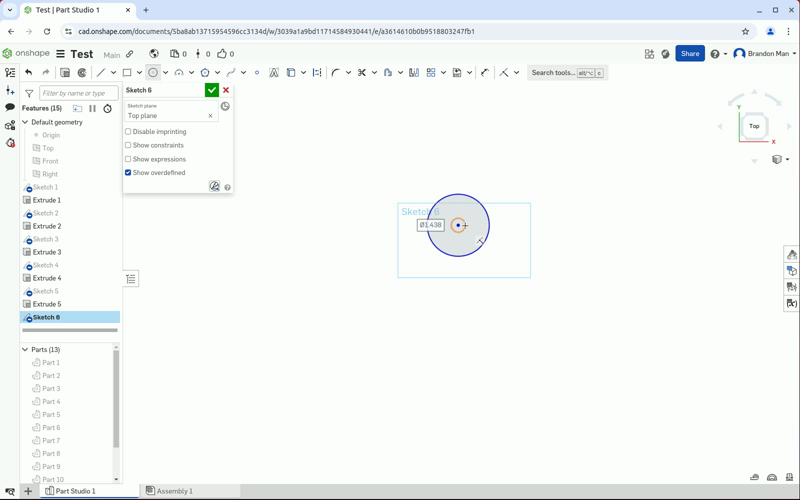
scroll(-6)
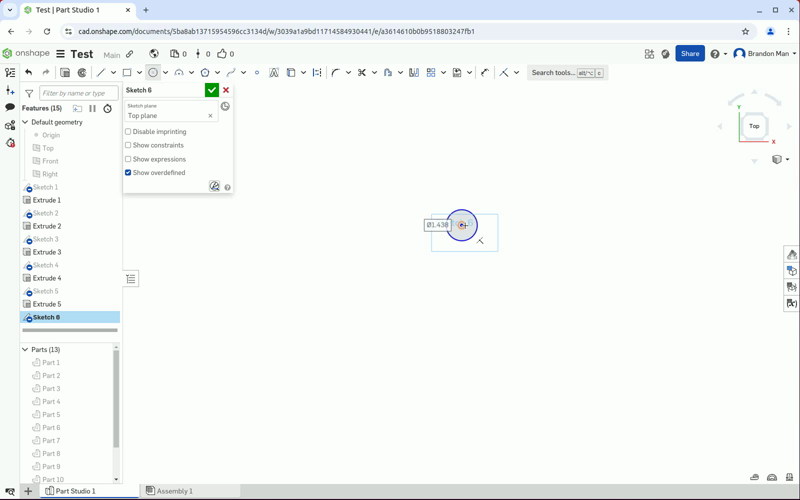
key(esc)
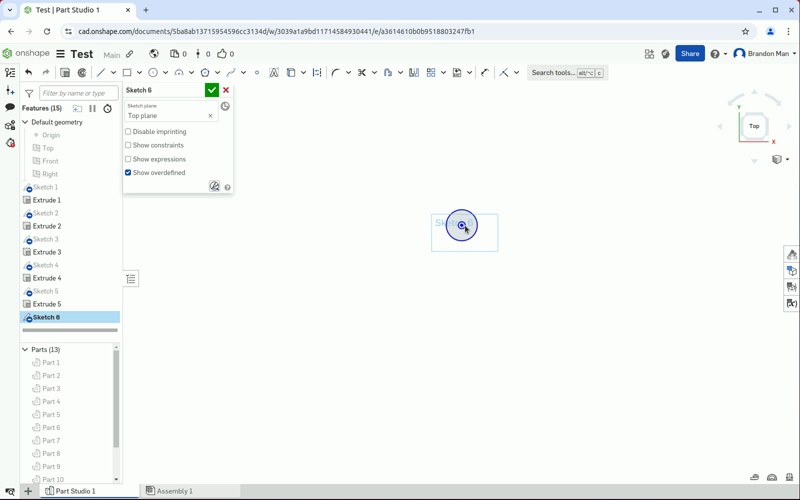
mouse_move(451, 229)
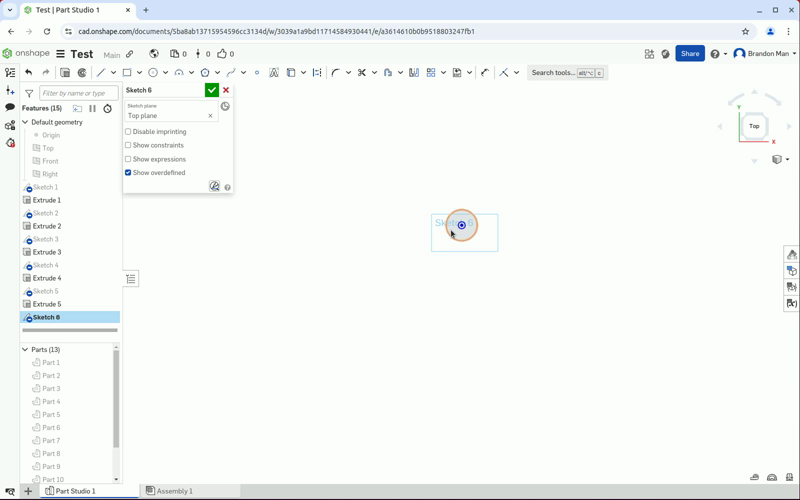
scroll(6)
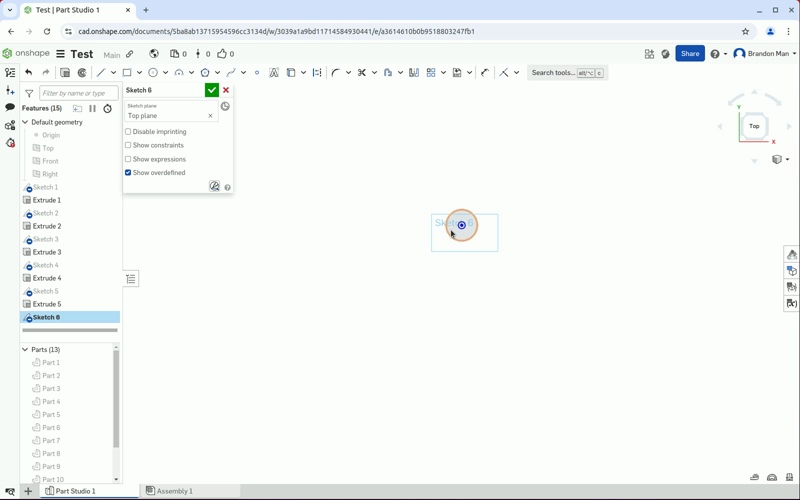
scroll(6)
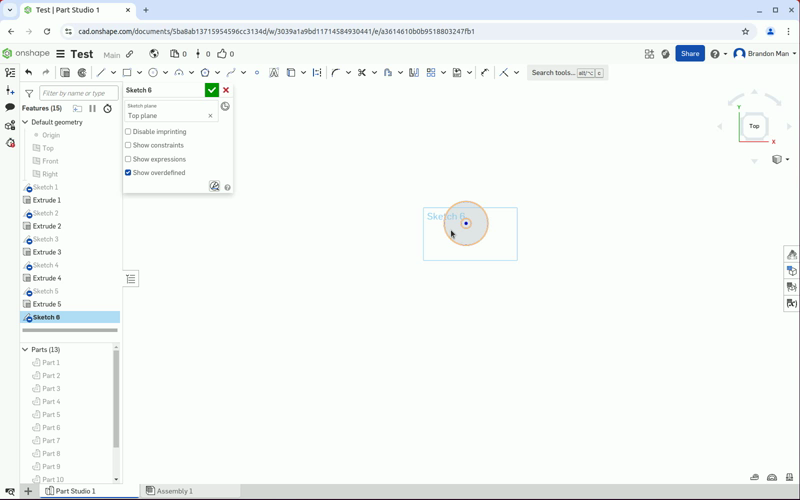
scroll(6)
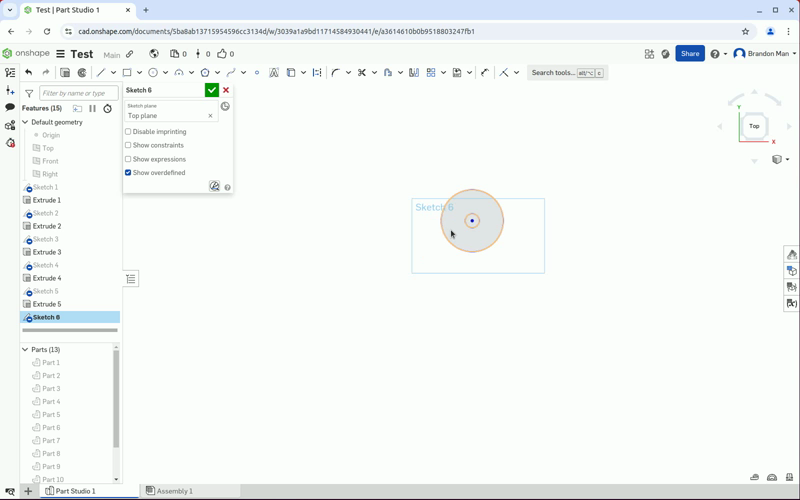
scroll(6)
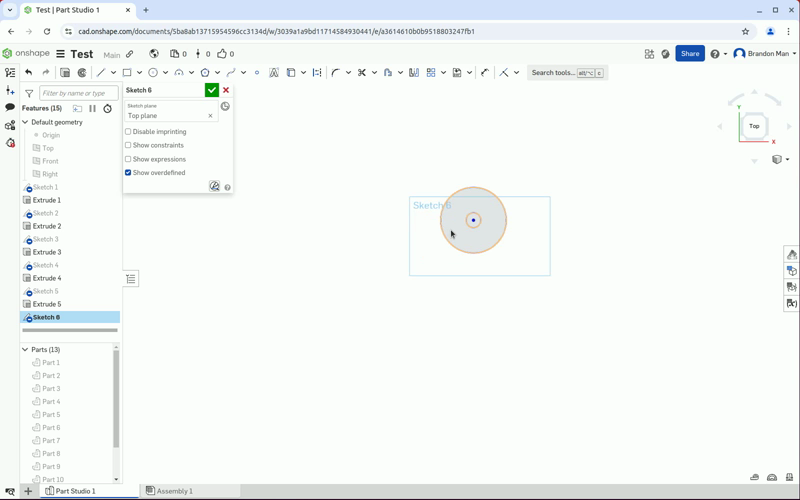
scroll(6)
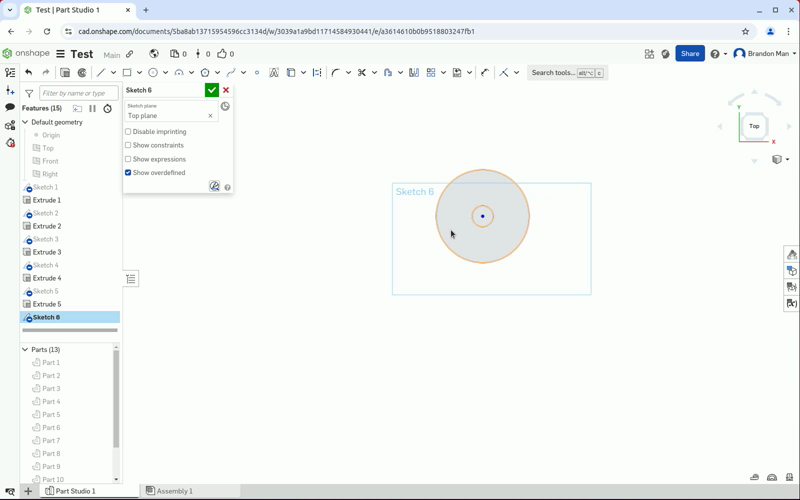
scroll(6)
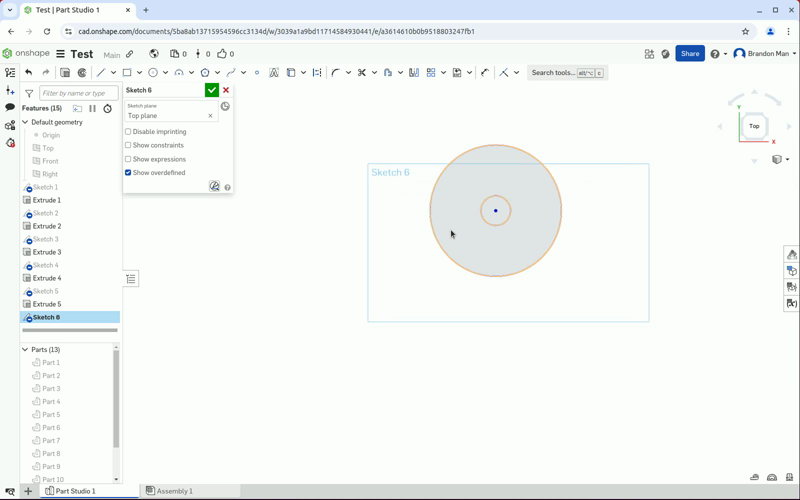
scroll(6)
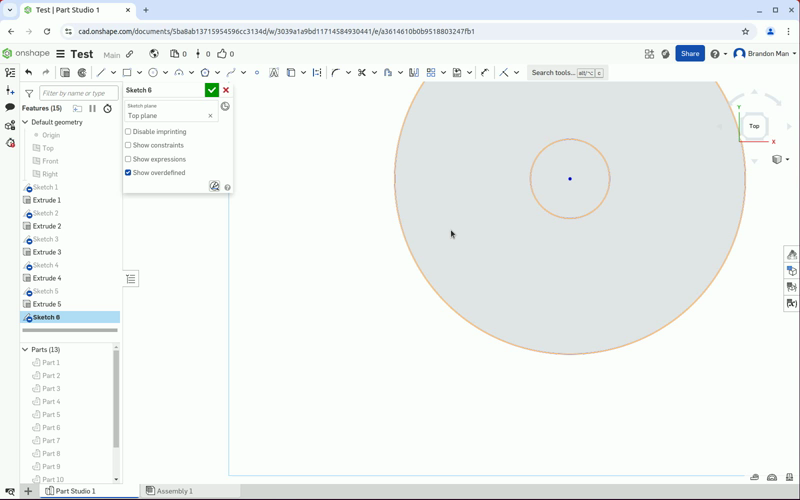
click(451, 229)
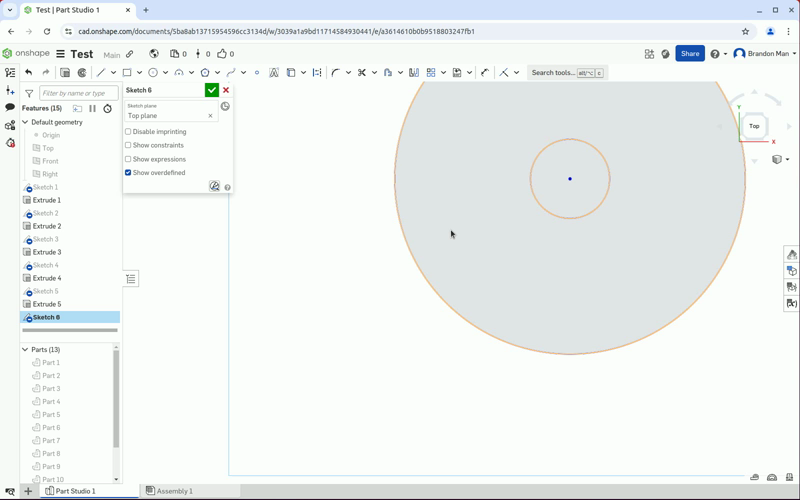
scroll(-6)
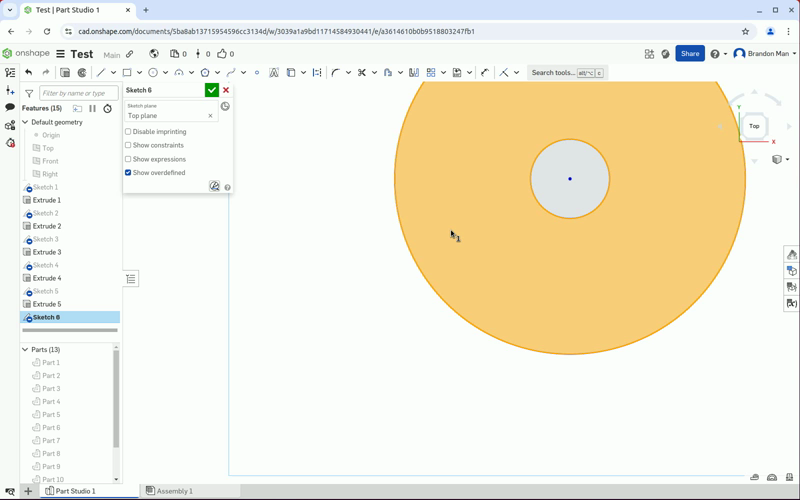
scroll(-6)
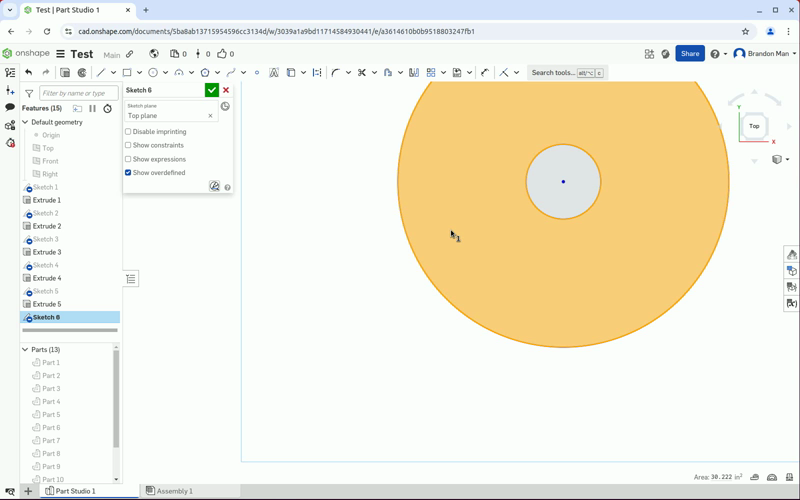
scroll(-6)
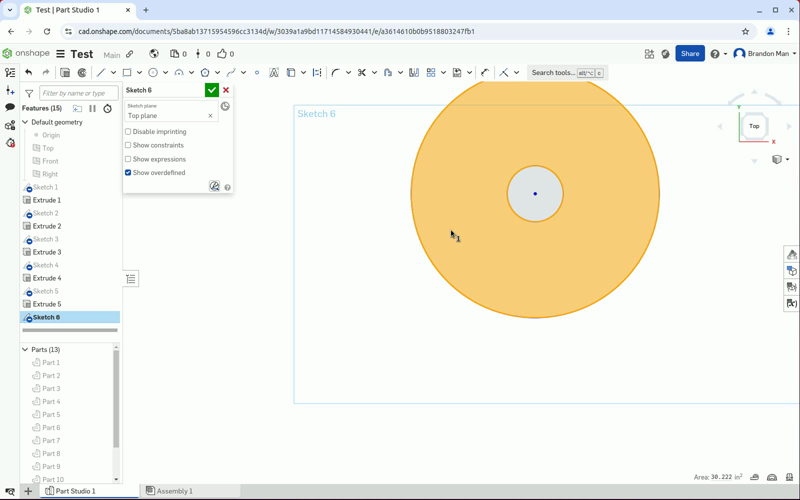
scroll(-6)
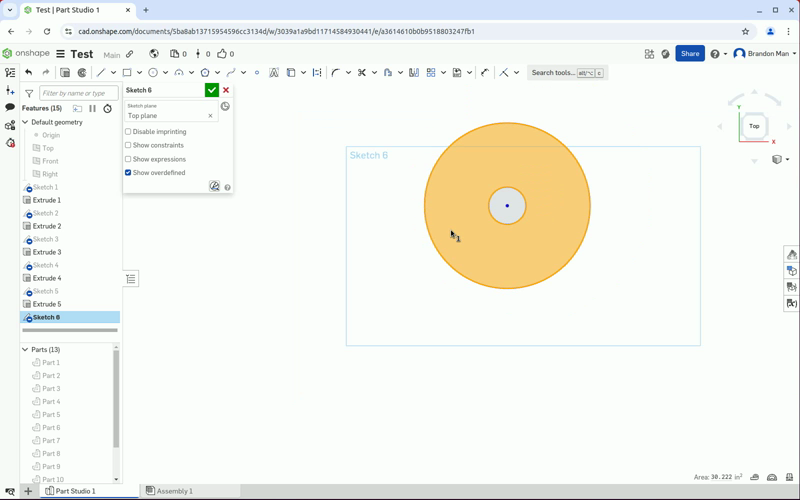
scroll(-6)
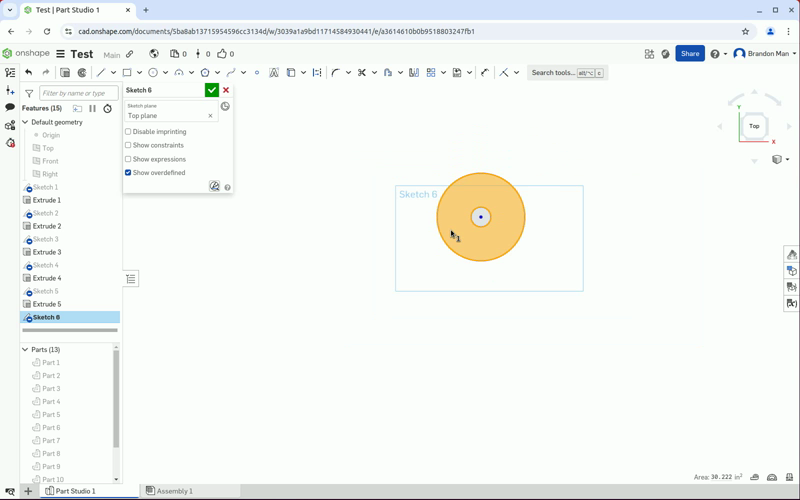
scroll(-6)
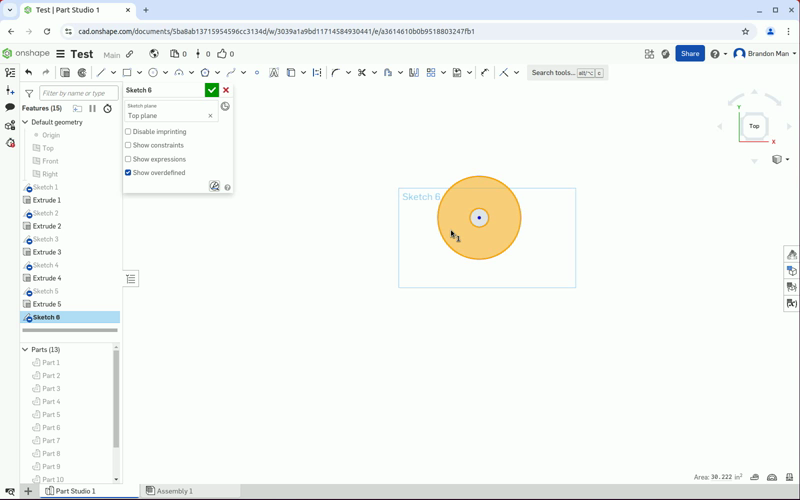
scroll(-6)
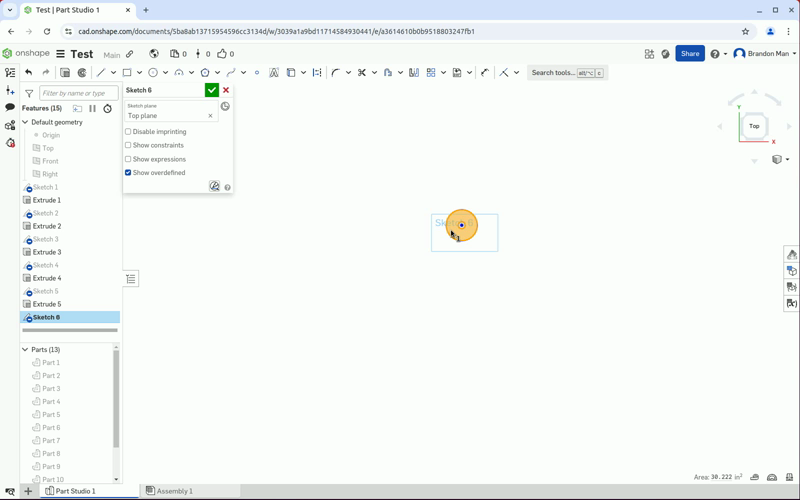
mouse_move(69, 352)
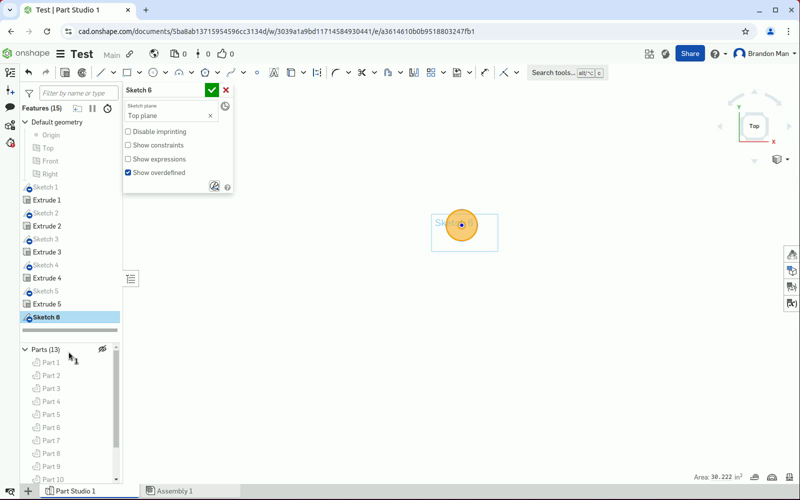
key(shift+y)
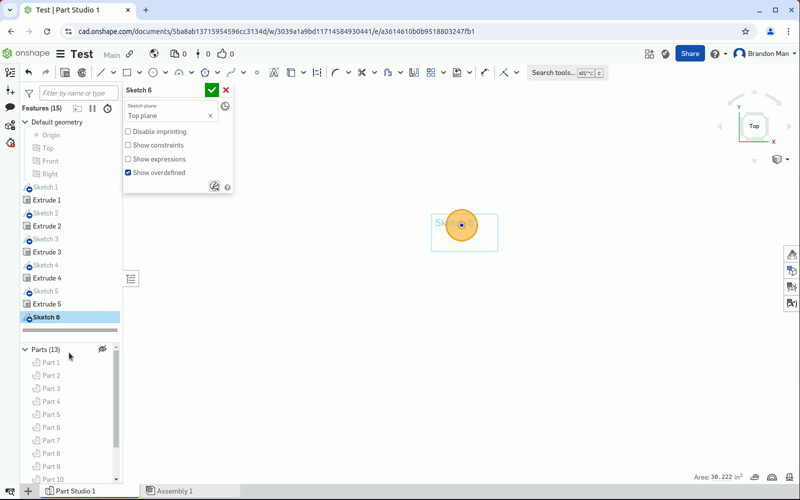
key(shift+e)
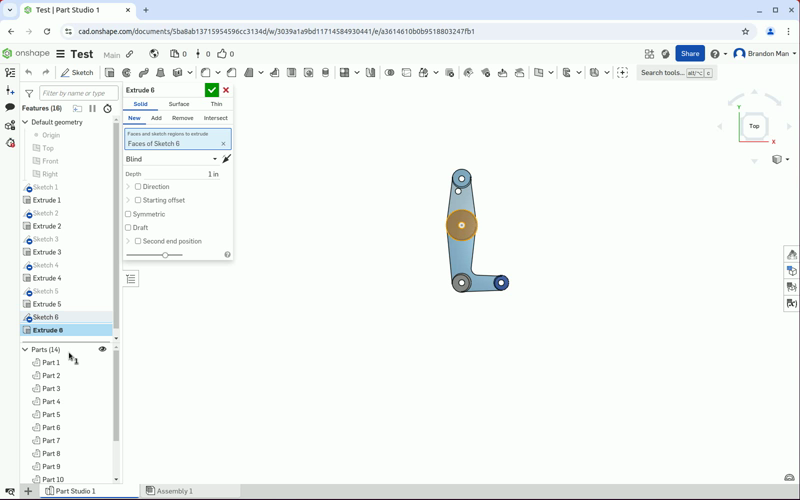
mouse_move(143, 106)
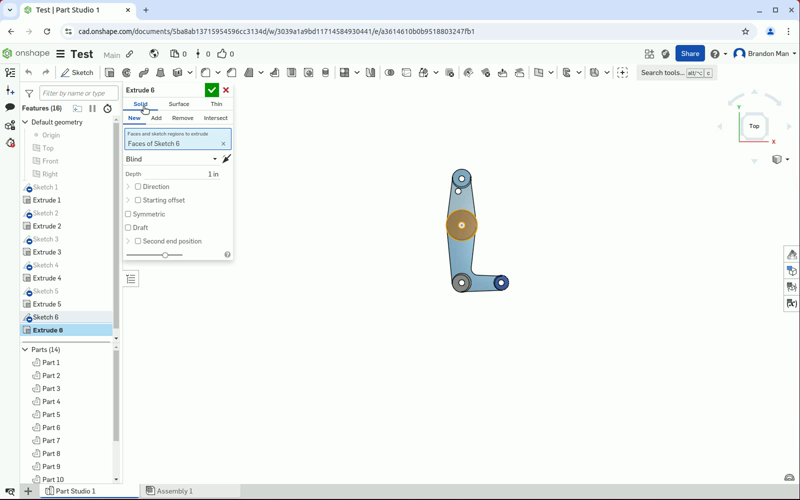
click(143, 106)
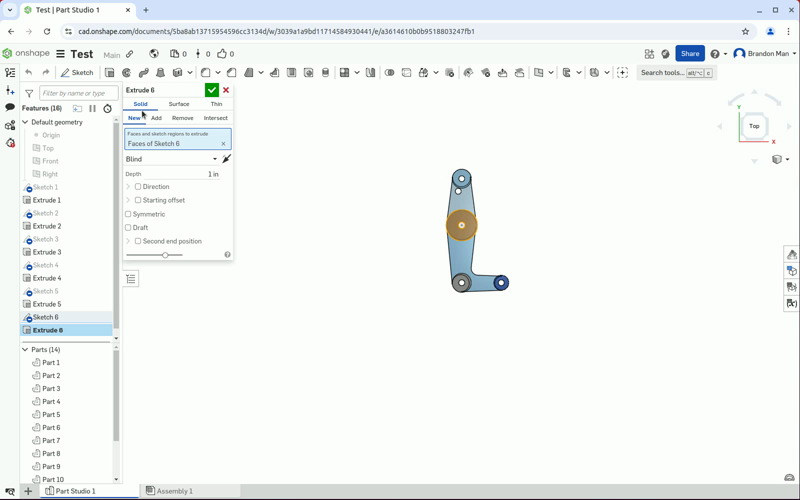
mouse_move(137, 120)
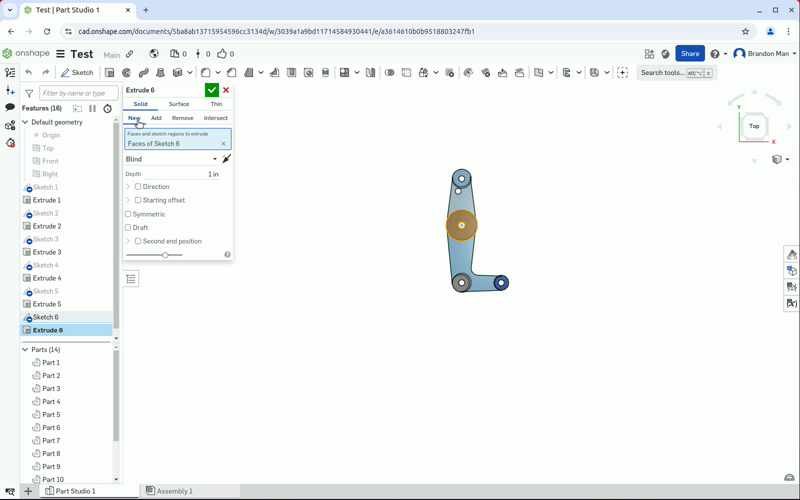
click(137, 120)
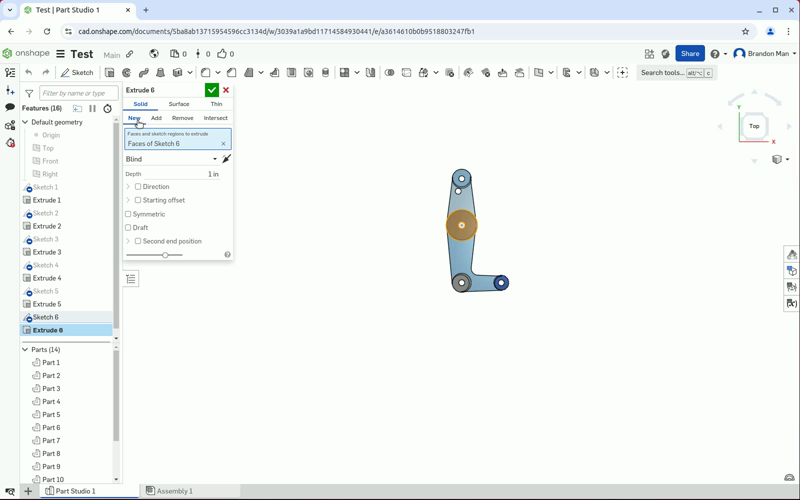
key(tab, 4)
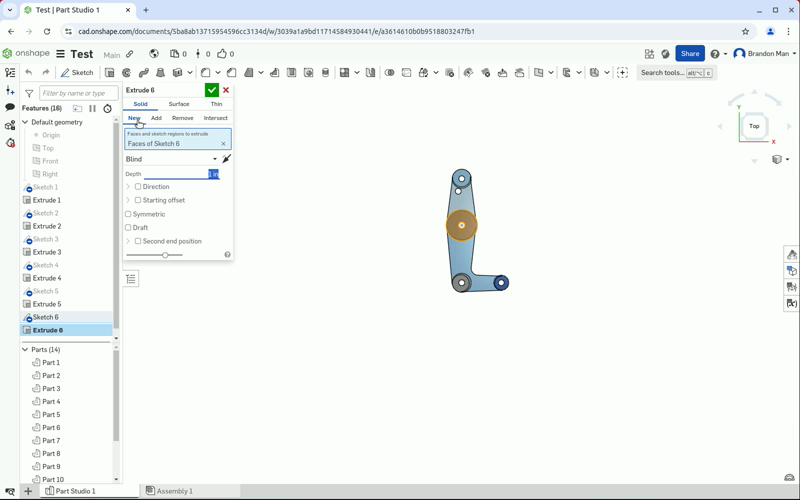
text(0.481)
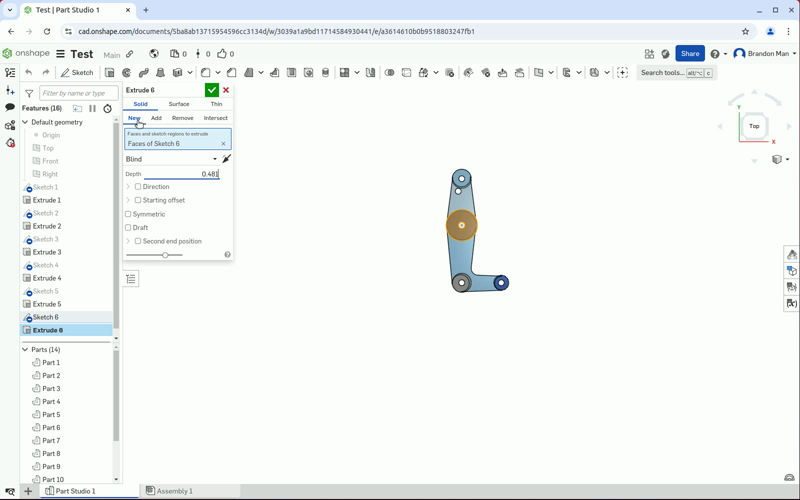
key(enter)
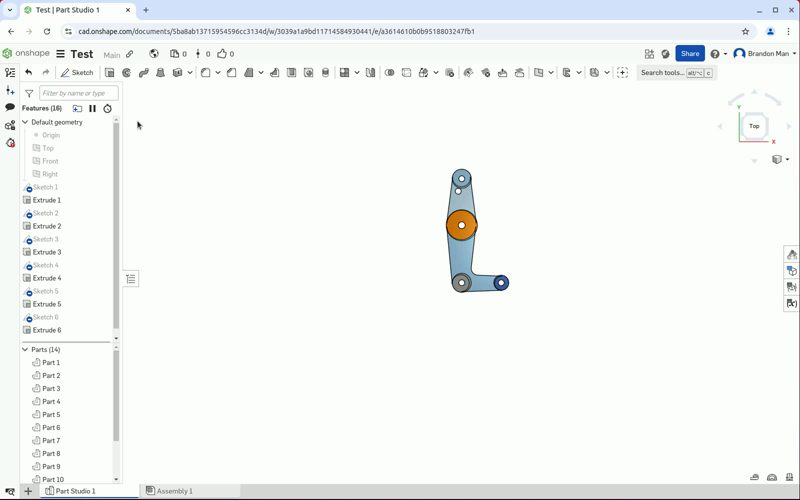
key(shift+h)
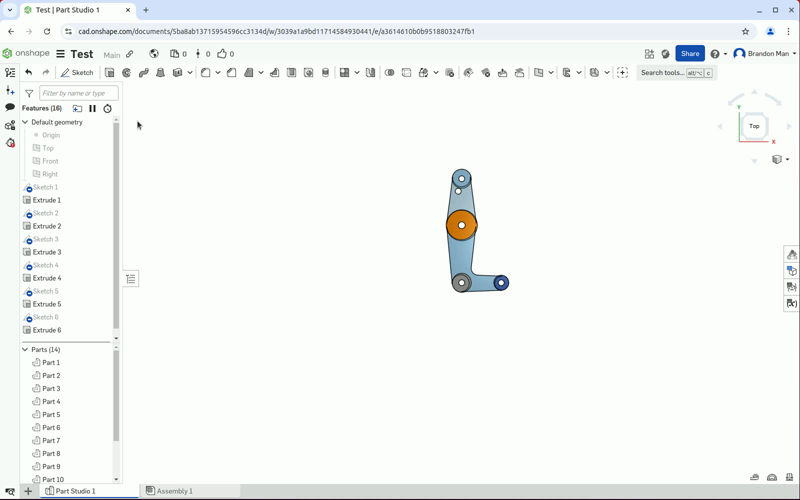
key(shift+h)
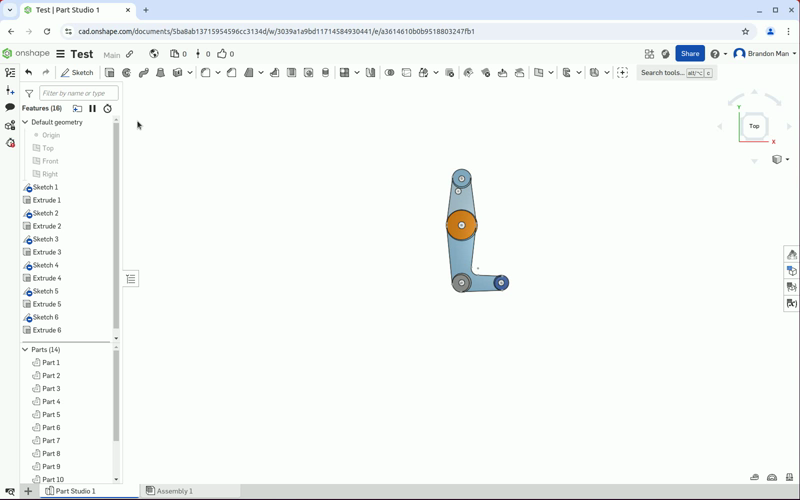
key(shift+7)
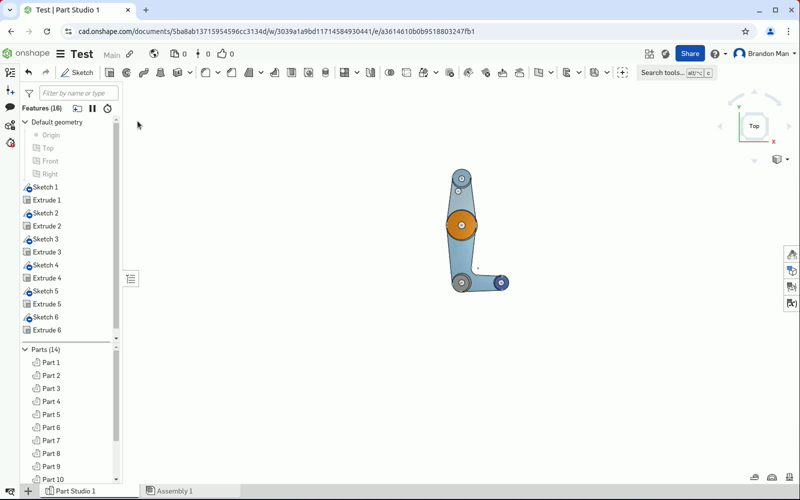
key(up, 3)
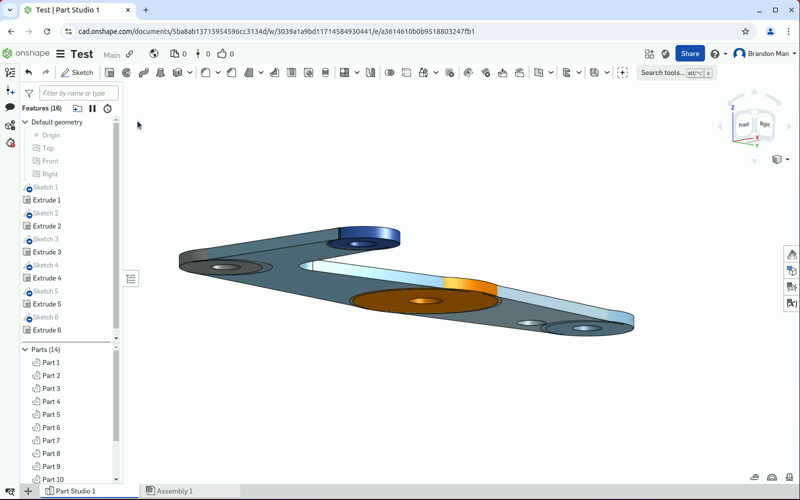
key(left, 3)
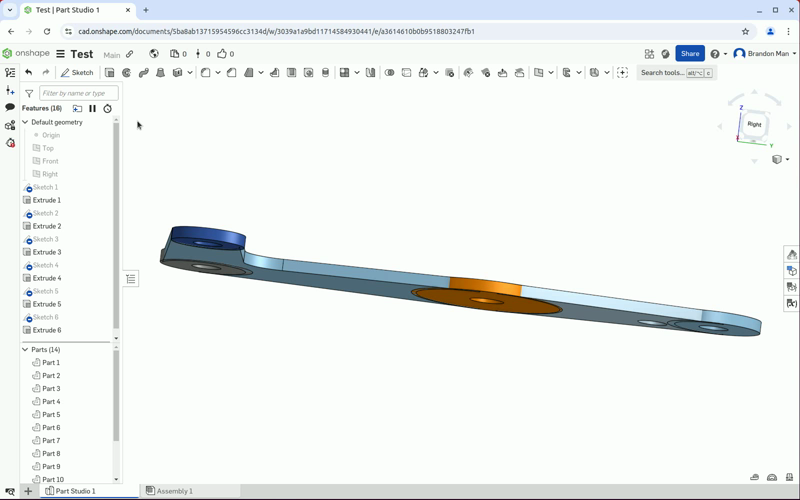
key(right, 3)
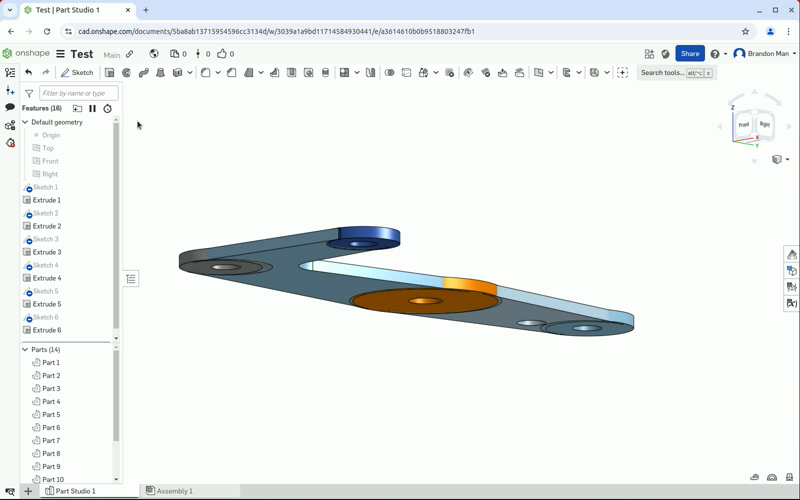
key(down, 3)
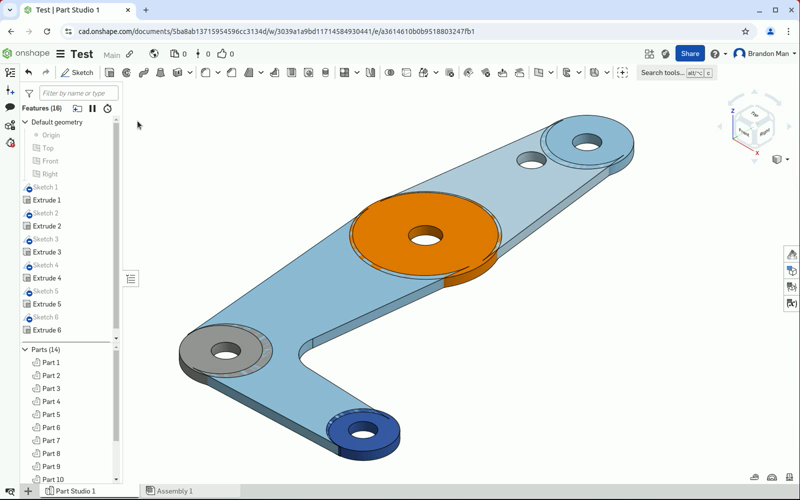
mouse_move(69, 189)
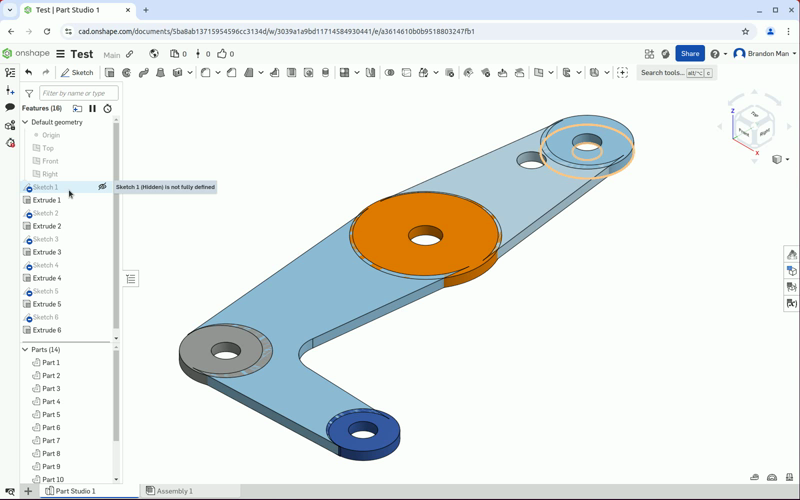
click(69, 189)